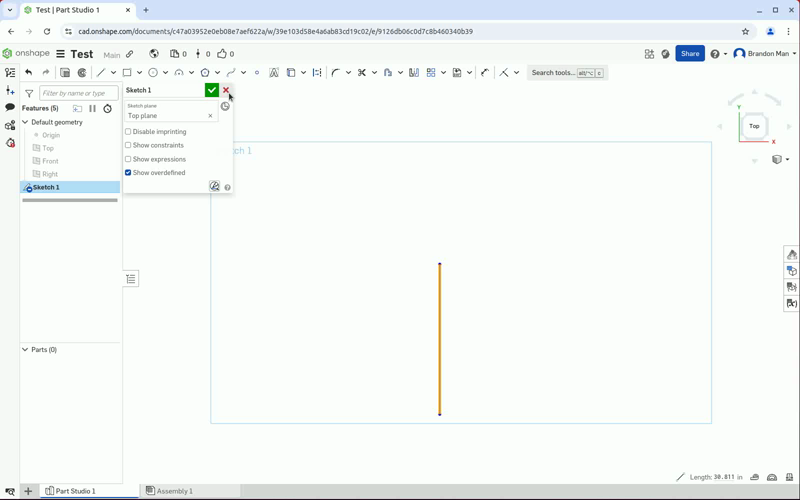
key(shift+h)
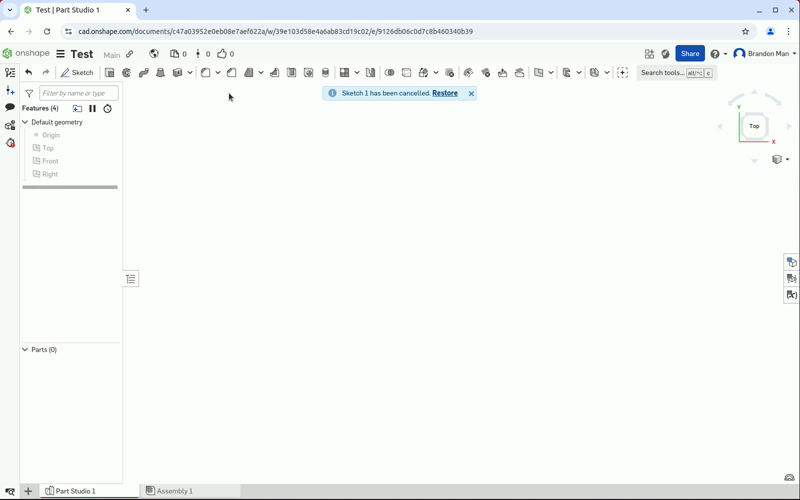
mouse_move(73, 352)
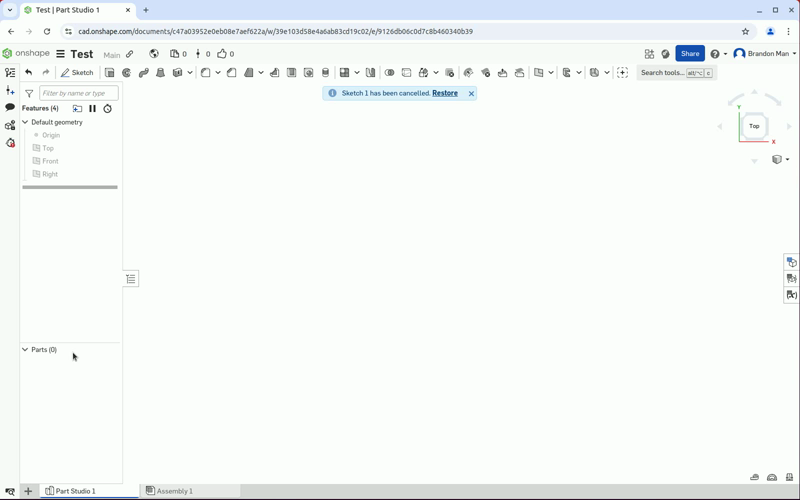
key(y)
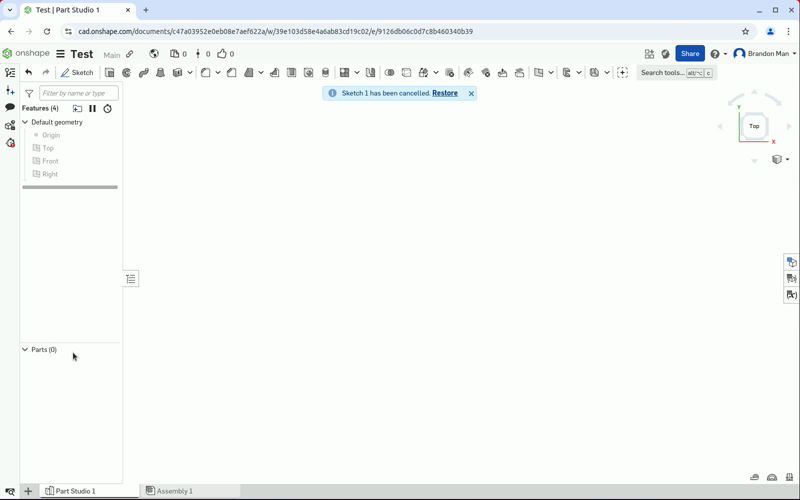
key(shift+p)
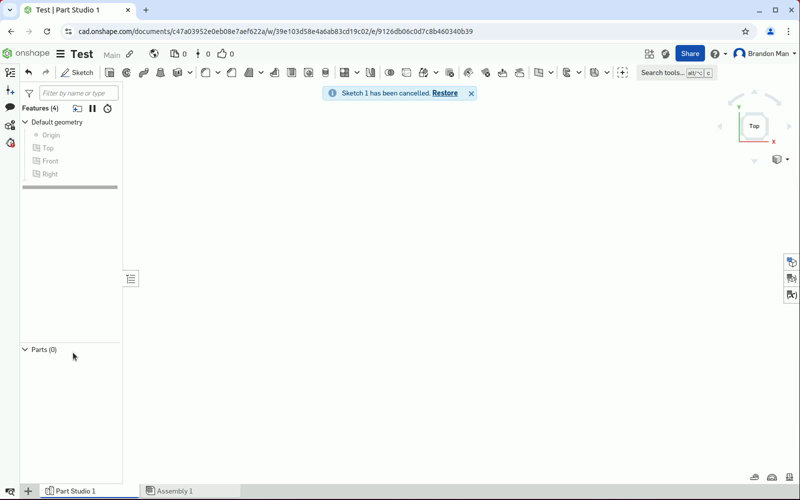
key(space)
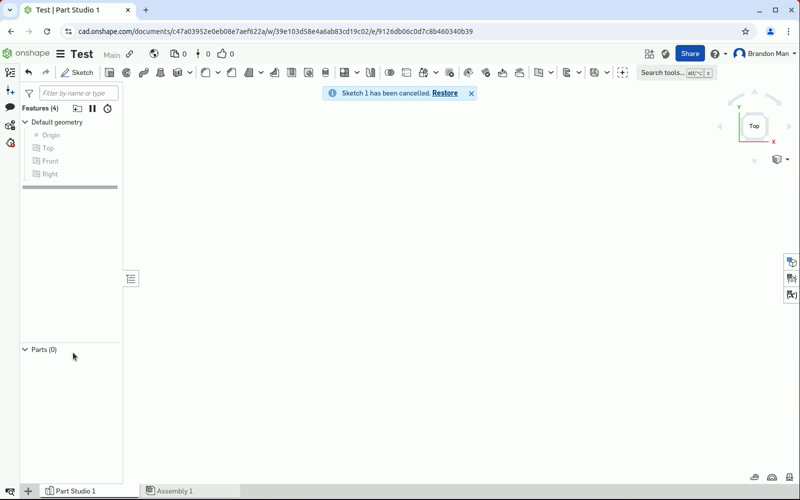
key_down(shift)
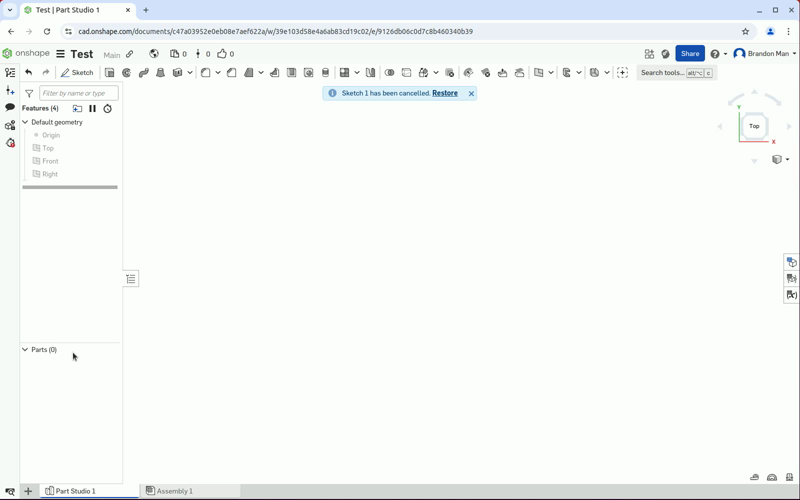
key(up)
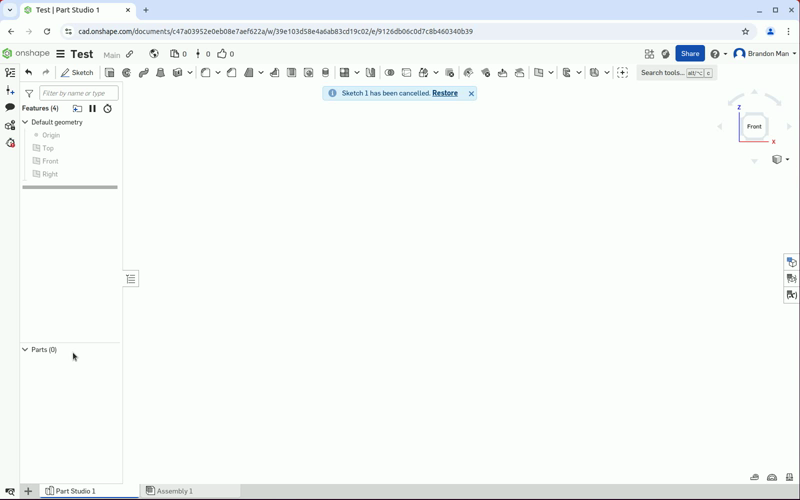
key_up(shift)
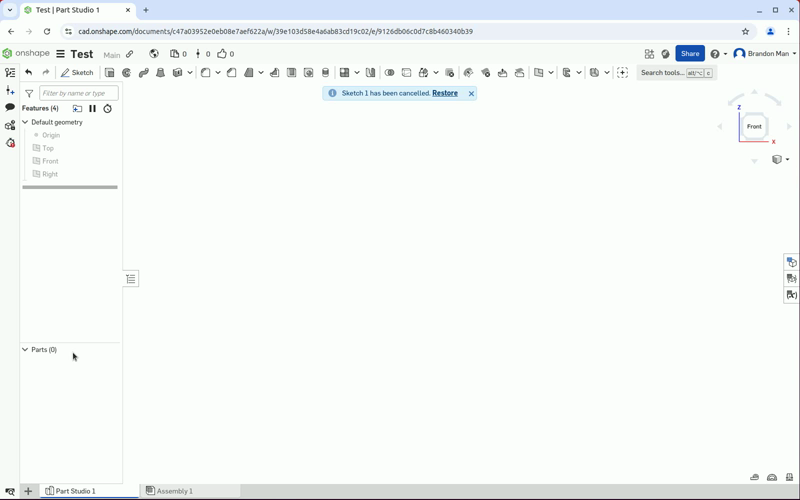
key(space)
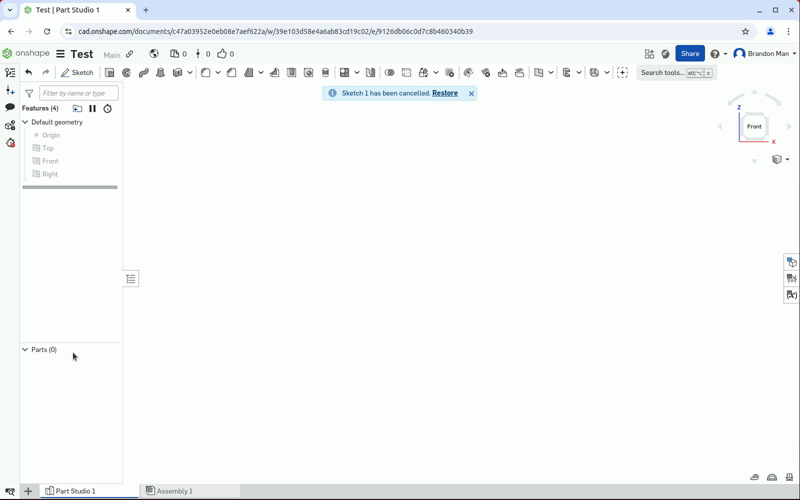
key_down(shift)
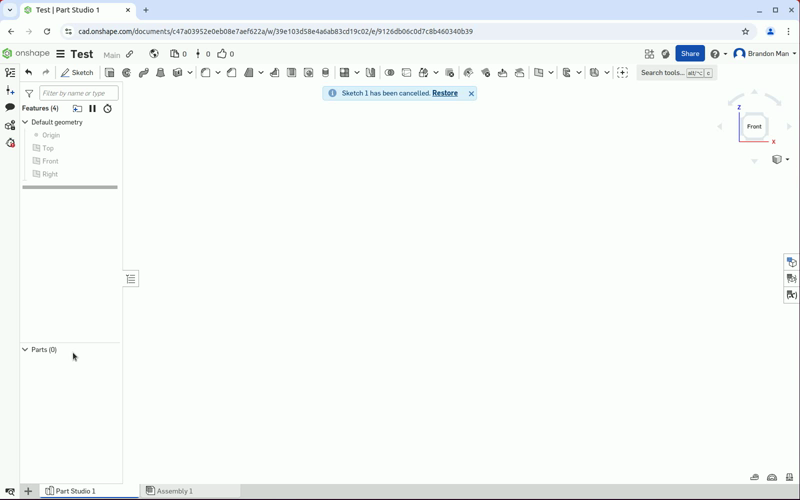
key(left)
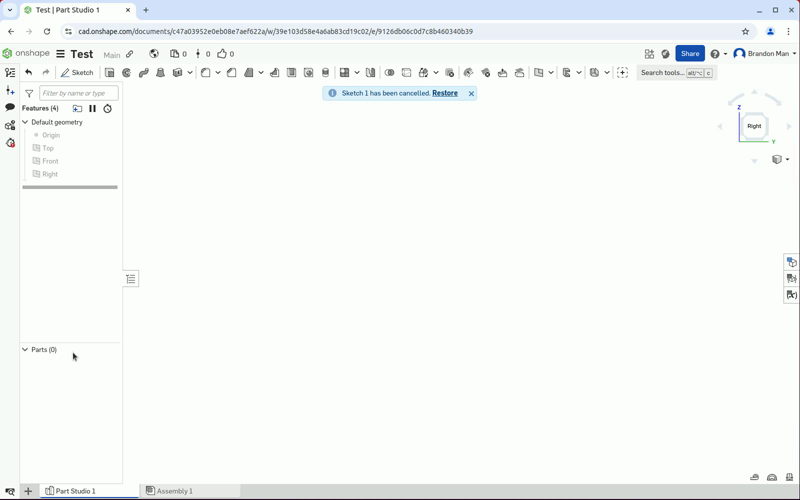
key_up(shift)
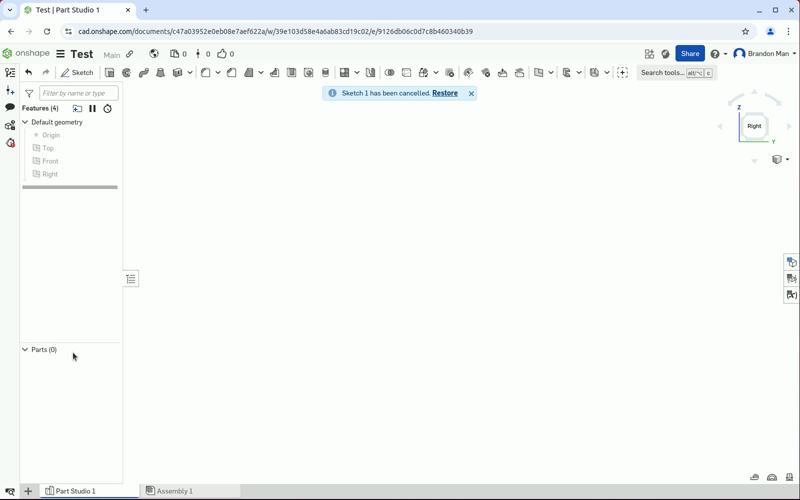
mouse_move(73, 352)
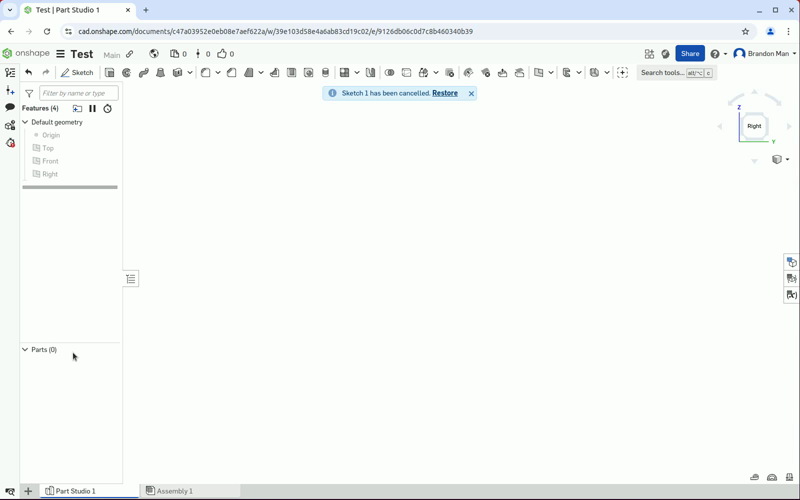
key(shift+y)
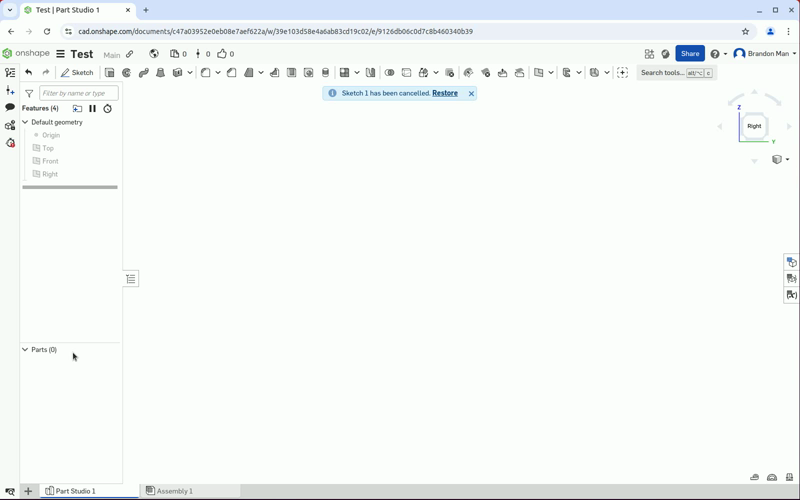
key(shift+s)
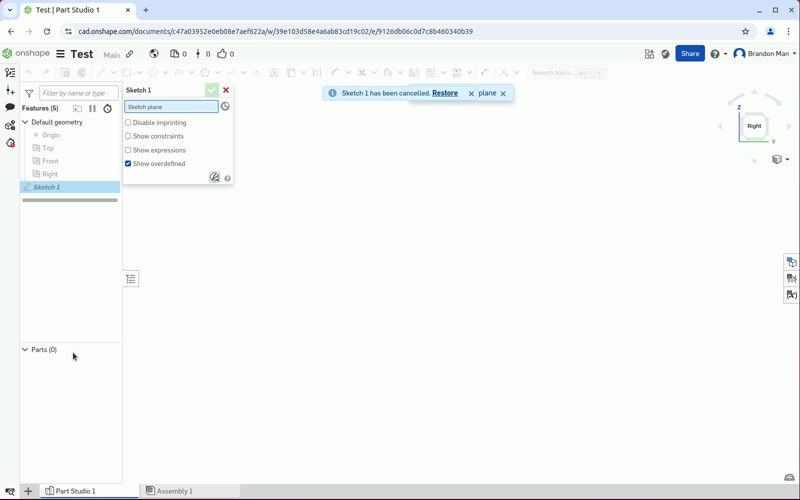
mouse_move(73, 176)
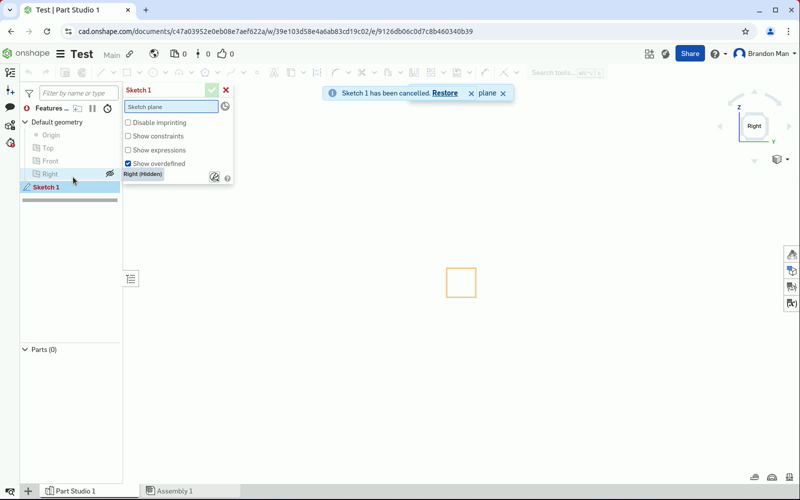
click(73, 176)
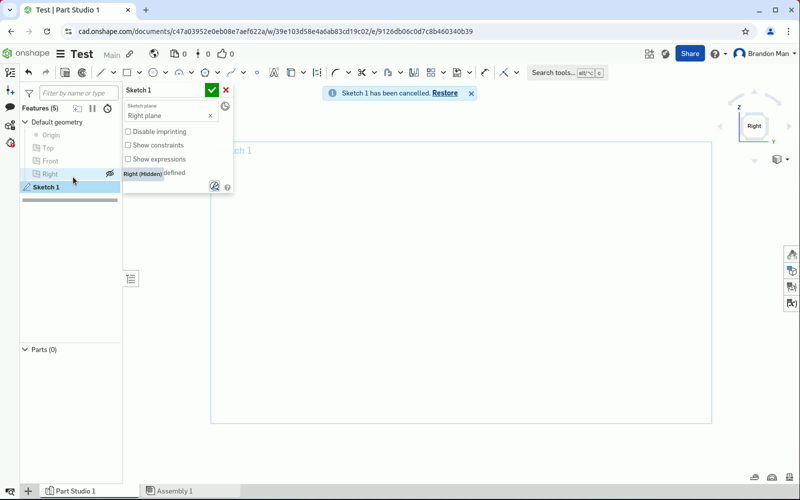
mouse_move(73, 352)
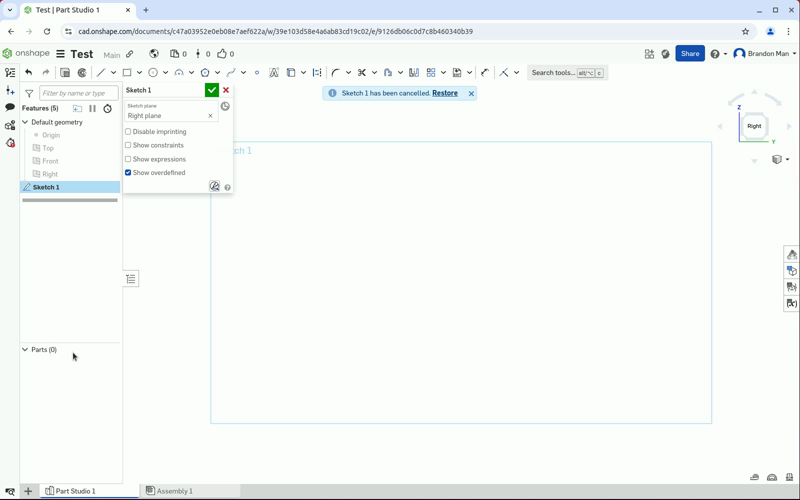
key(y)
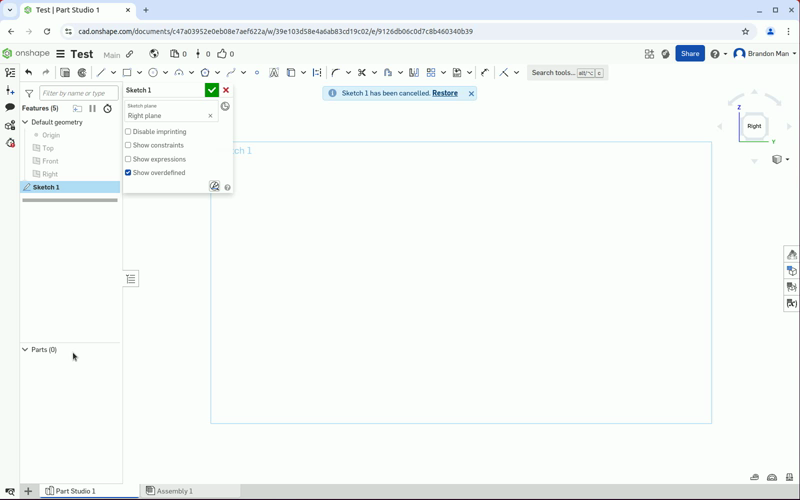
key(a)
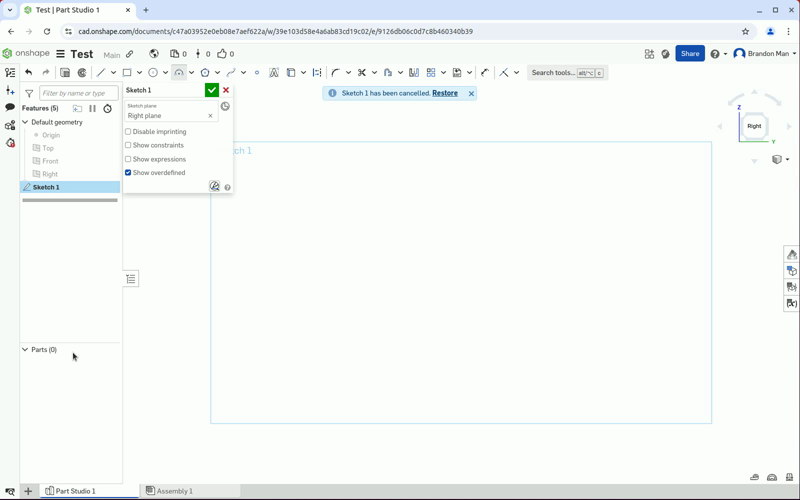
key_down(shift)
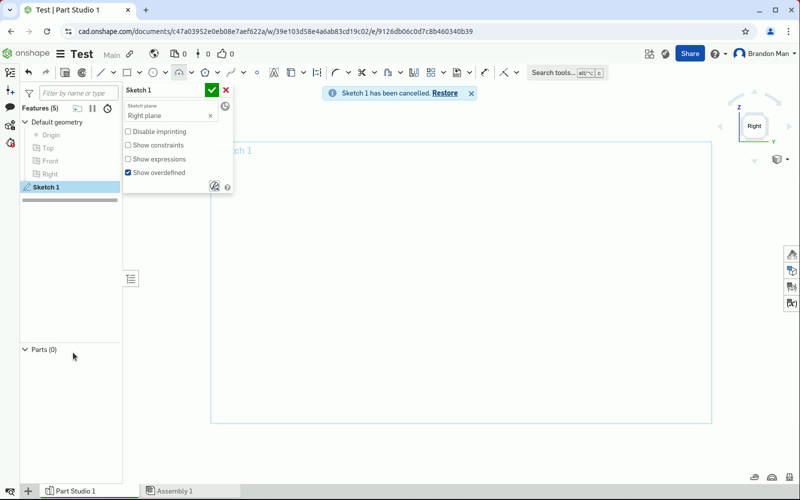
mouse_move(446, 223)
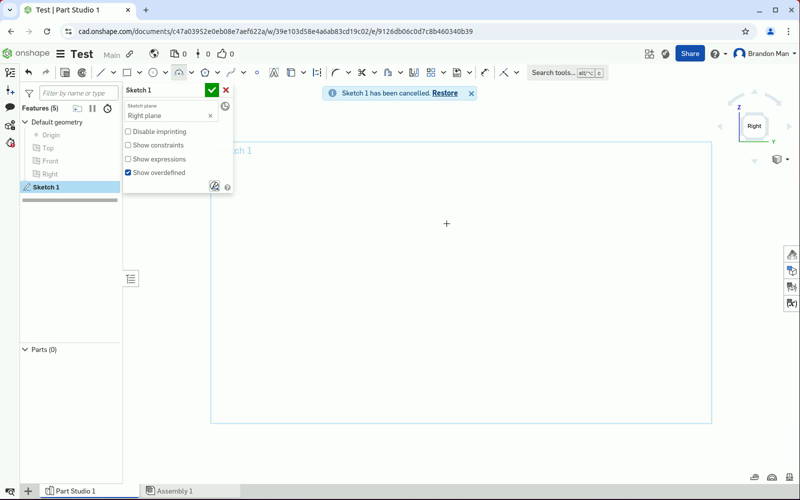
click(446, 223)
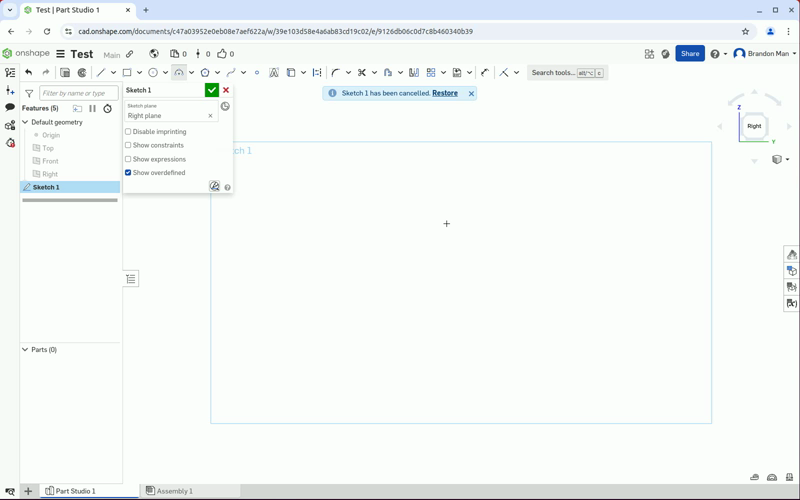
key_up(shift)
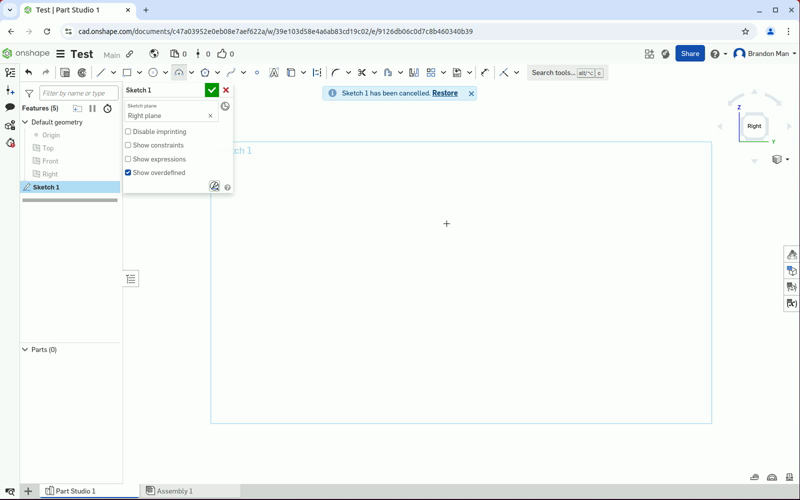
key_down(shift)
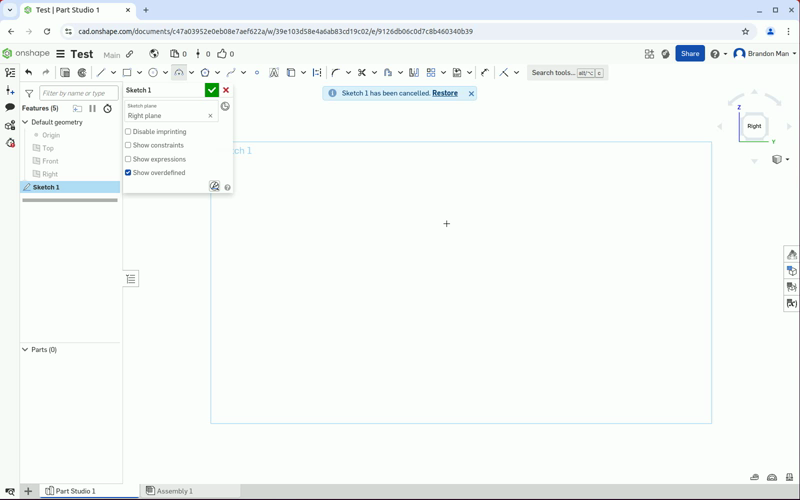
mouse_move(476, 223)
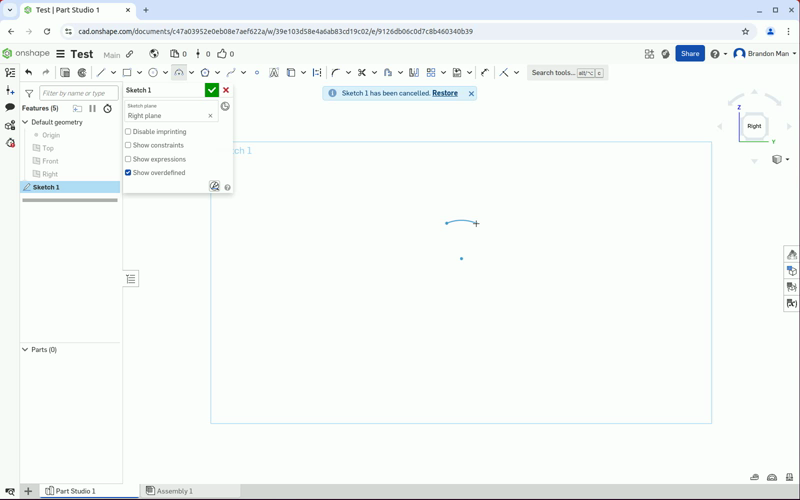
click(476, 223)
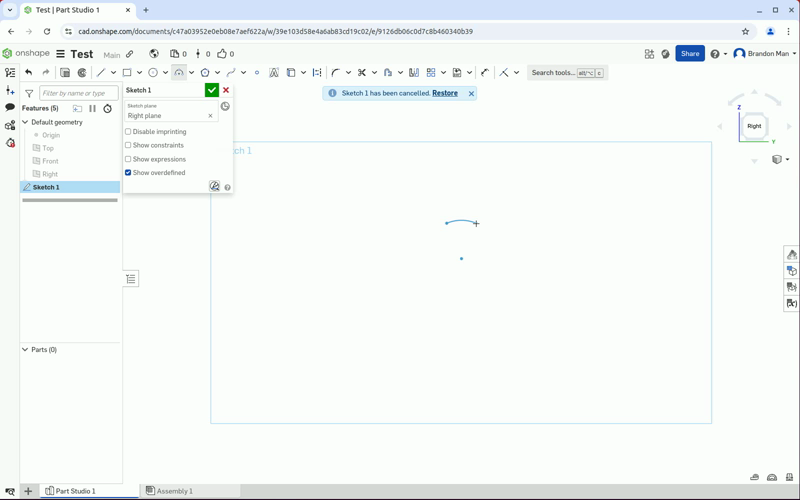
mouse_move(461, 210)
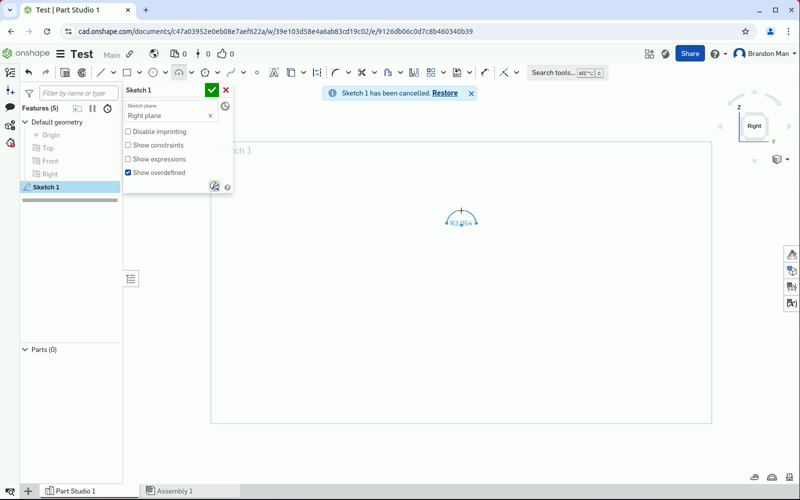
click(461, 210)
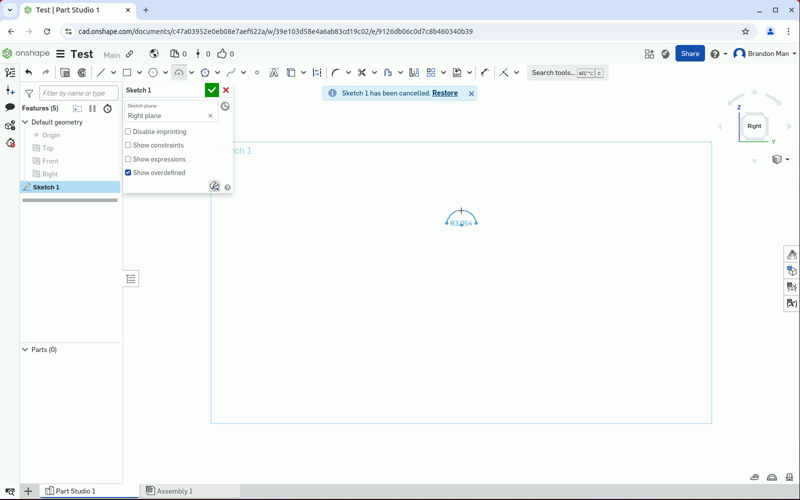
key_up(shift)
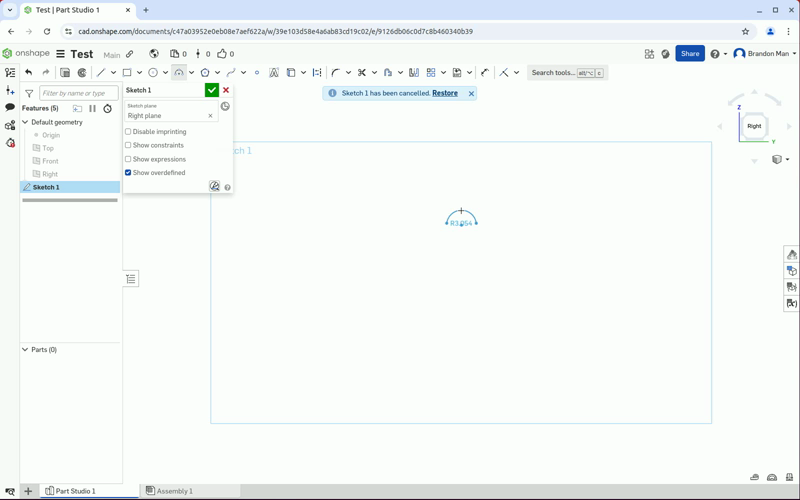
key(esc)
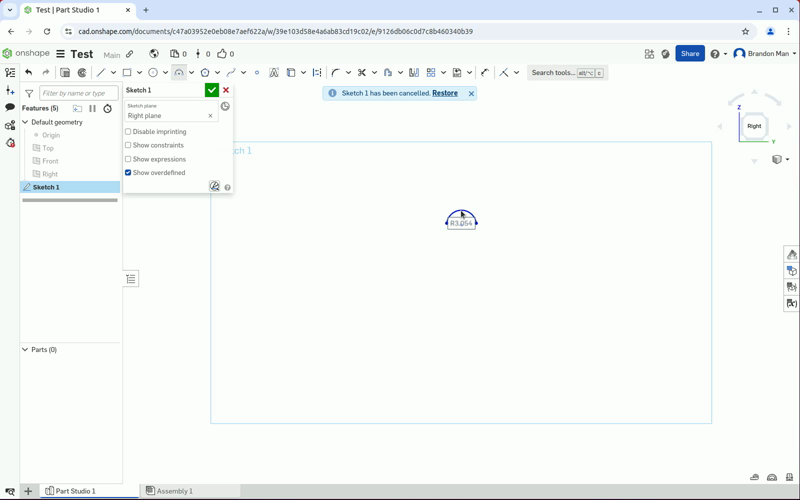
key(l)
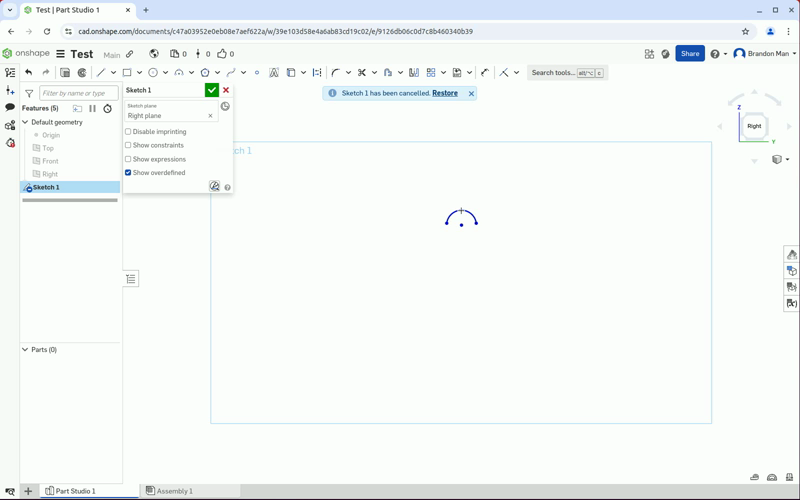
mouse_move(476, 223)
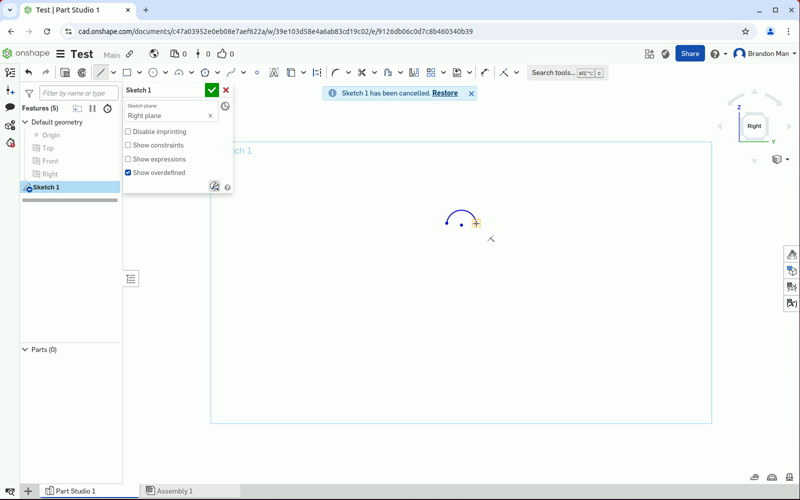
click(476, 223)
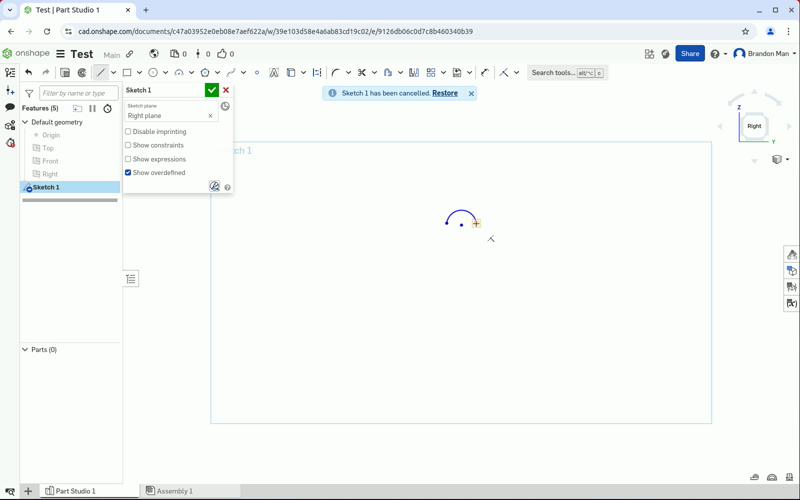
key_down(shift)
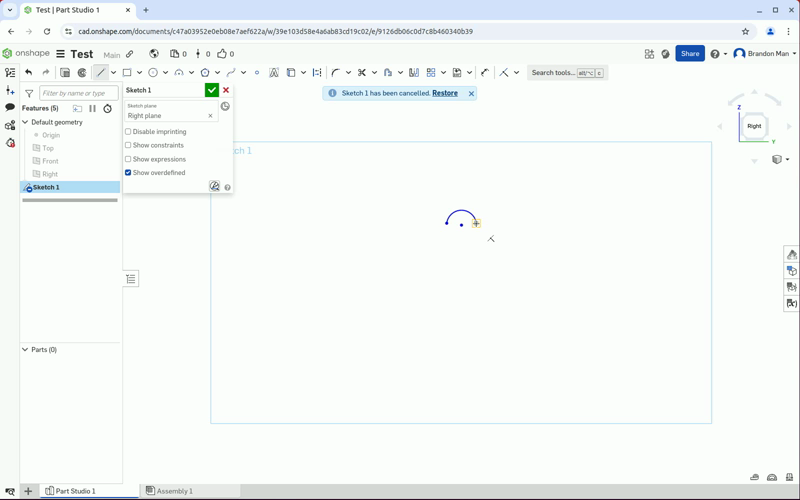
mouse_move(506, 223)
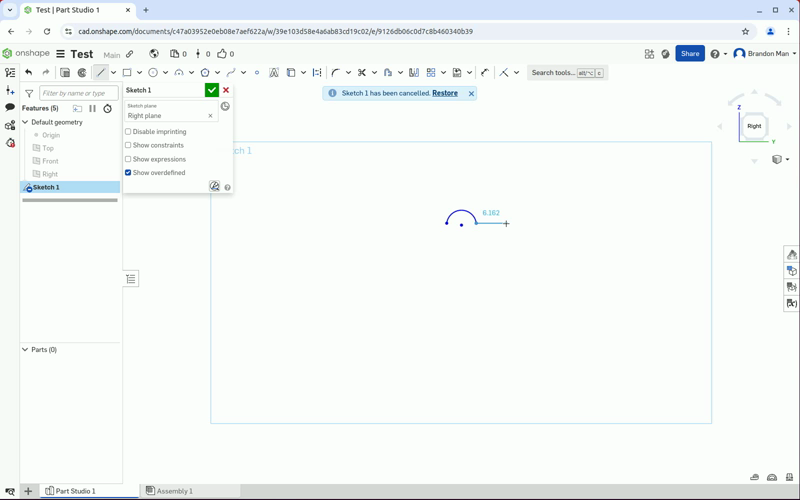
mouse_move(470, 176)
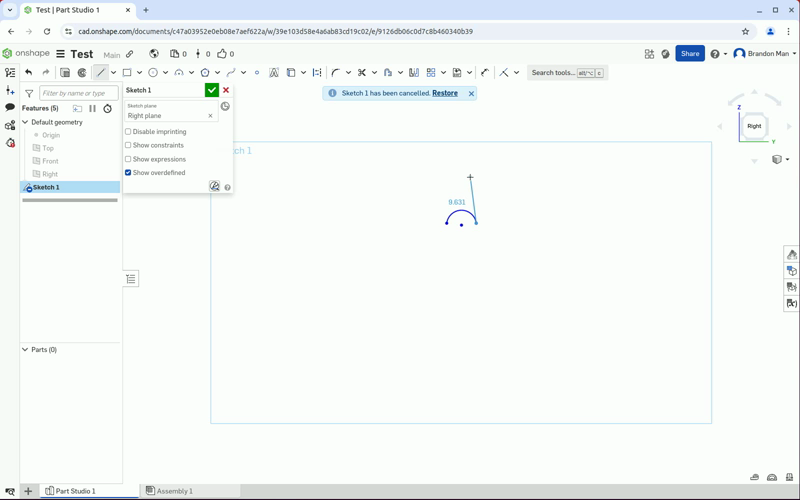
click(470, 176)
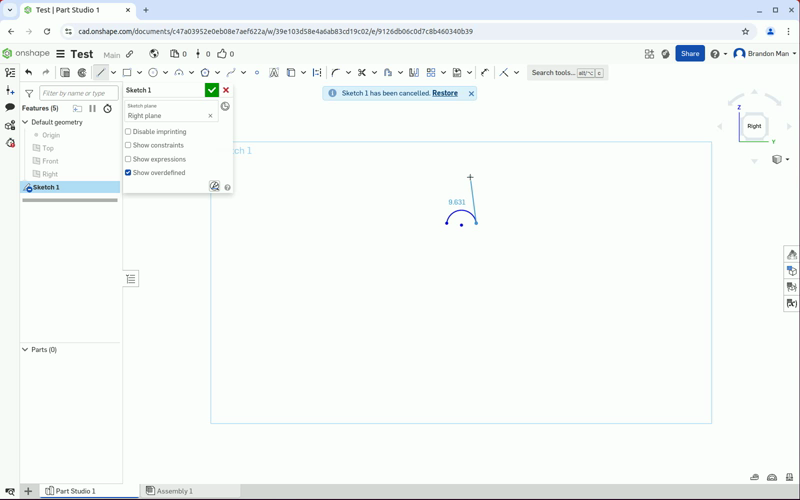
key_up(shift)
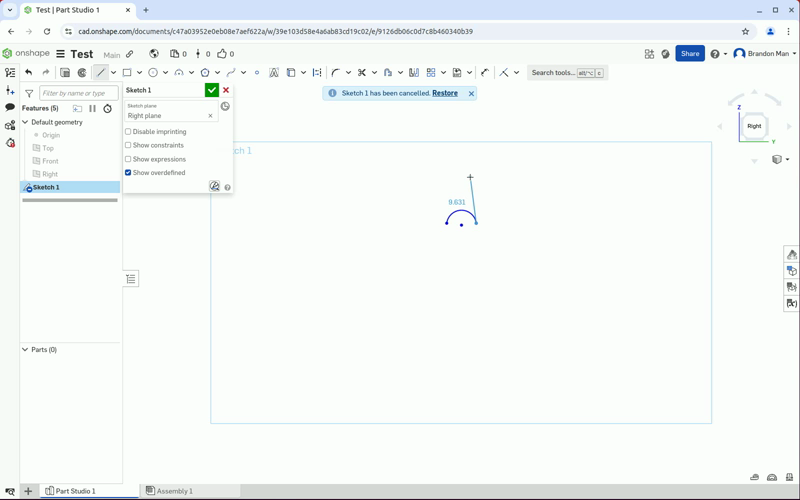
key(esc)
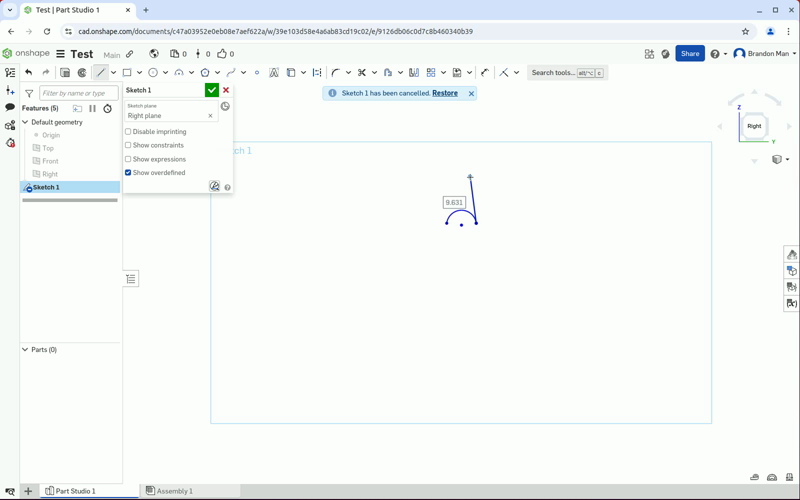
key(a)
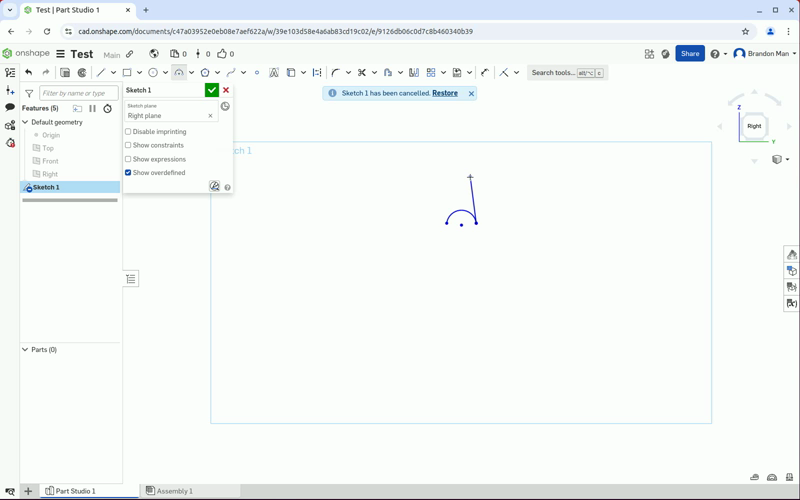
mouse_move(470, 176)
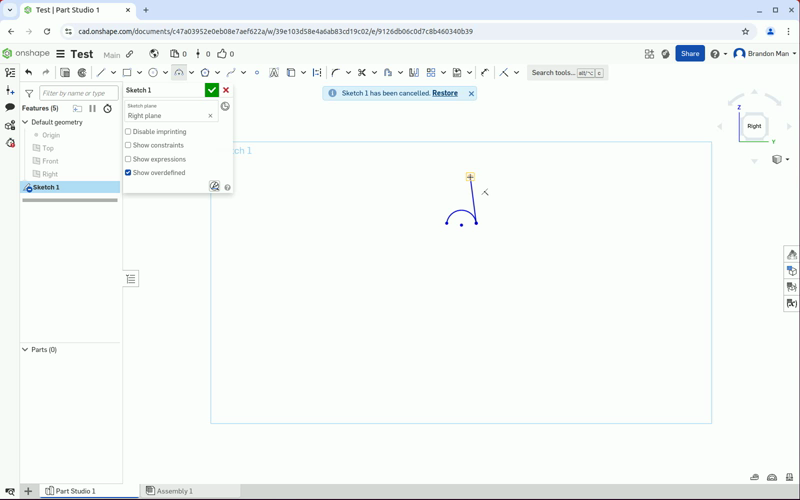
click(470, 176)
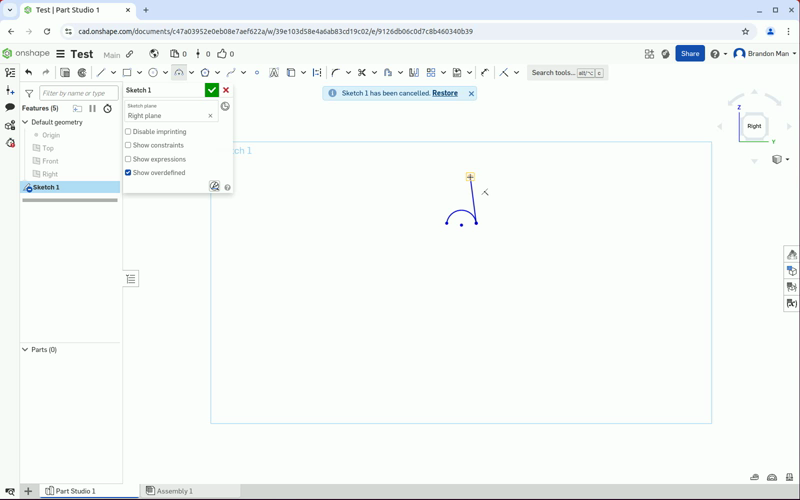
key_down(shift)
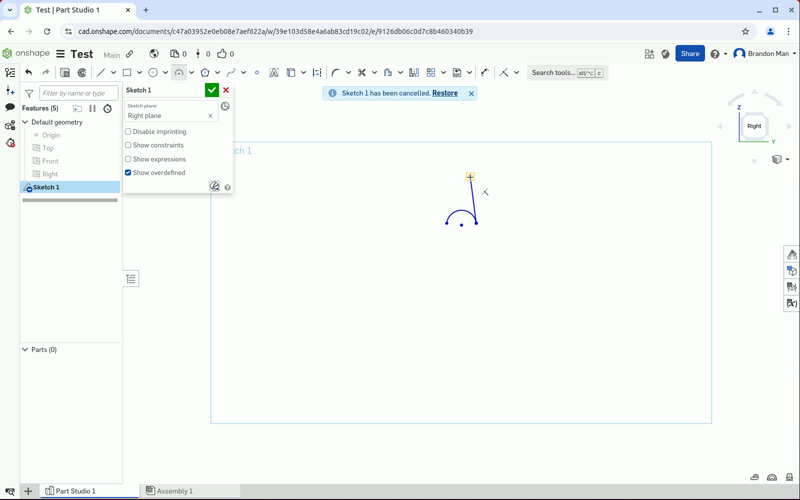
mouse_move(452, 176)
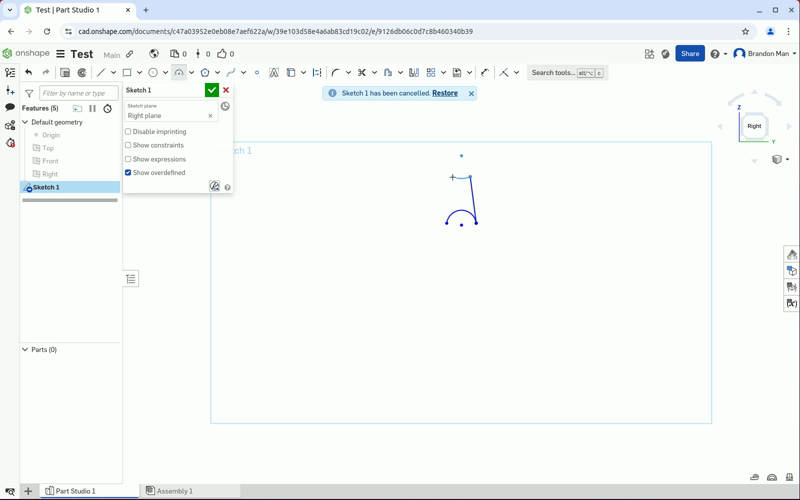
click(452, 176)
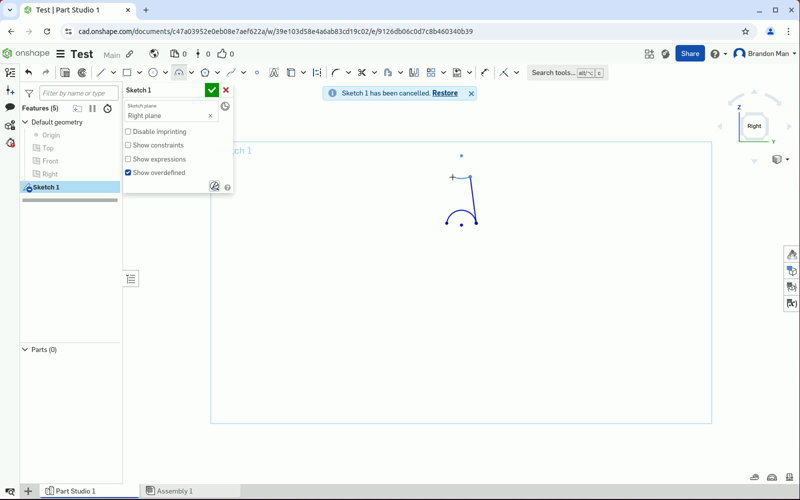
mouse_move(461, 186)
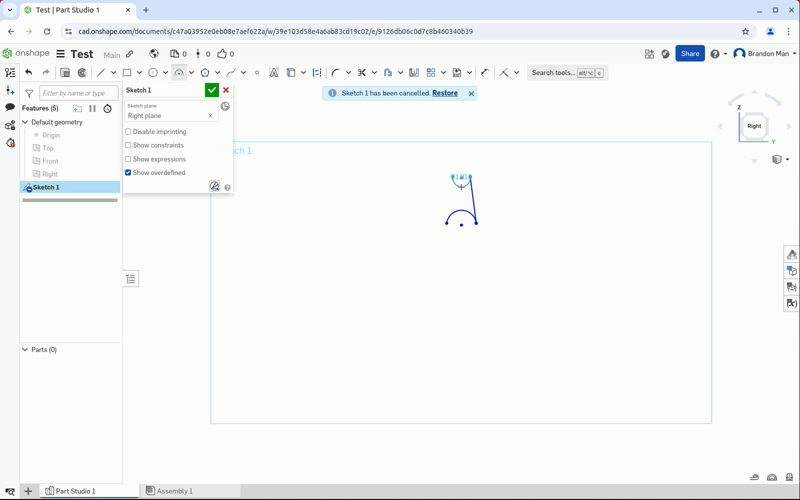
click(461, 186)
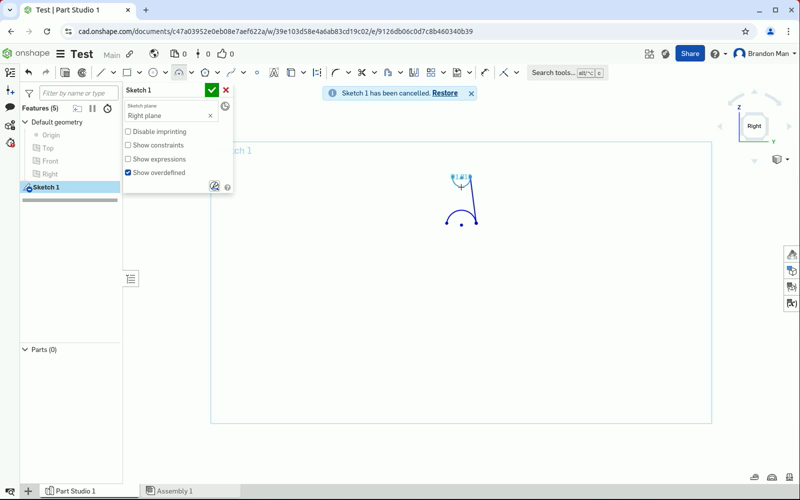
key_up(shift)
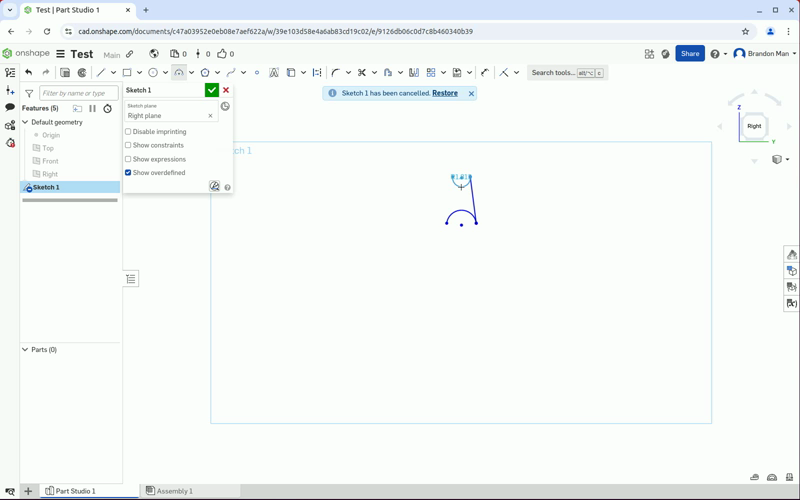
key(esc)
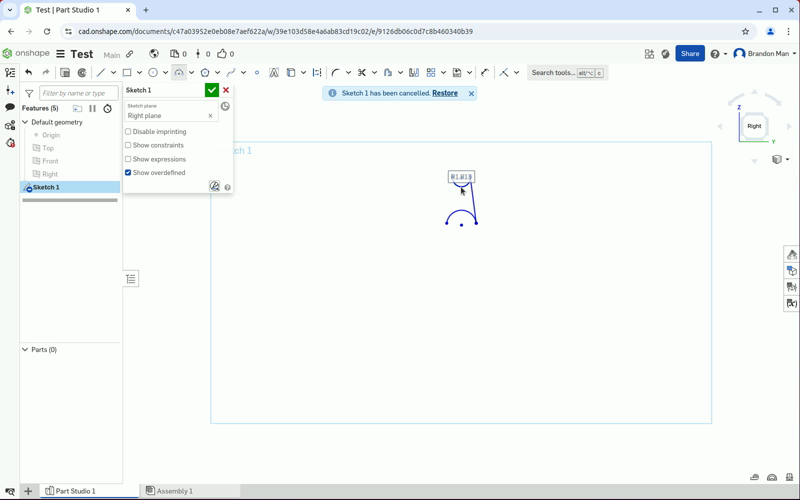
key(l)
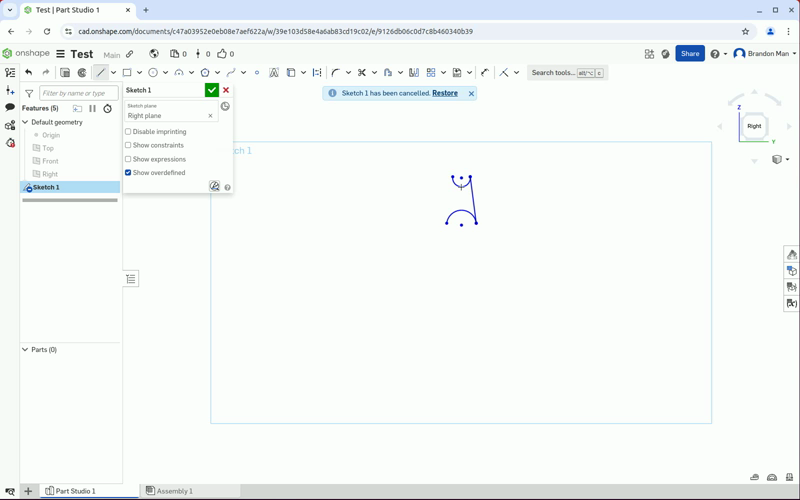
mouse_move(452, 176)
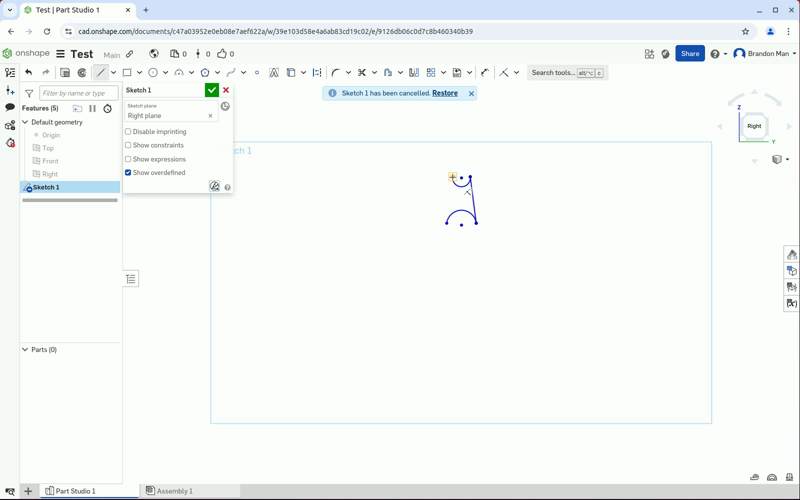
click(452, 176)
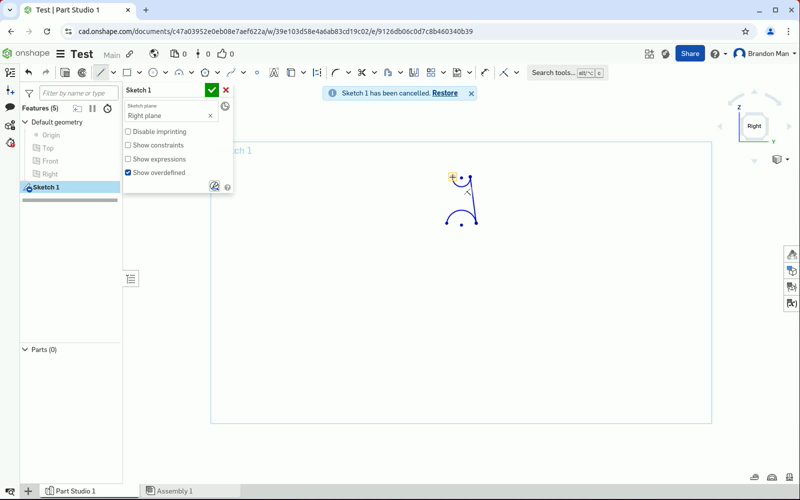
mouse_move(482, 176)
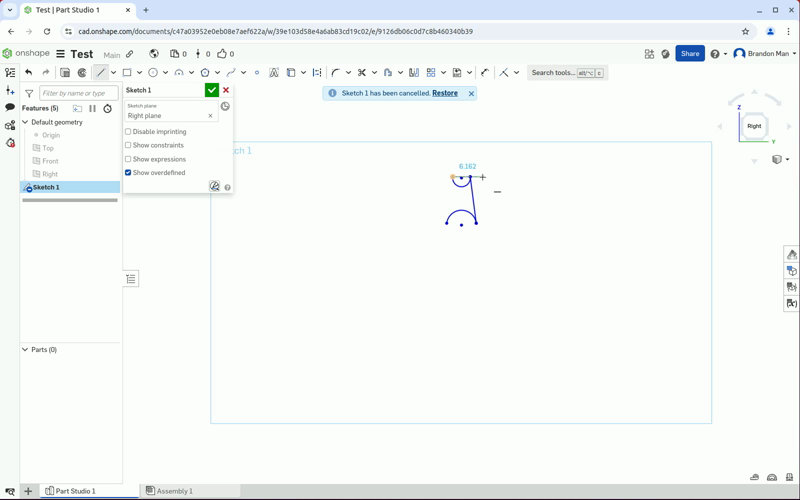
key_down(shift)
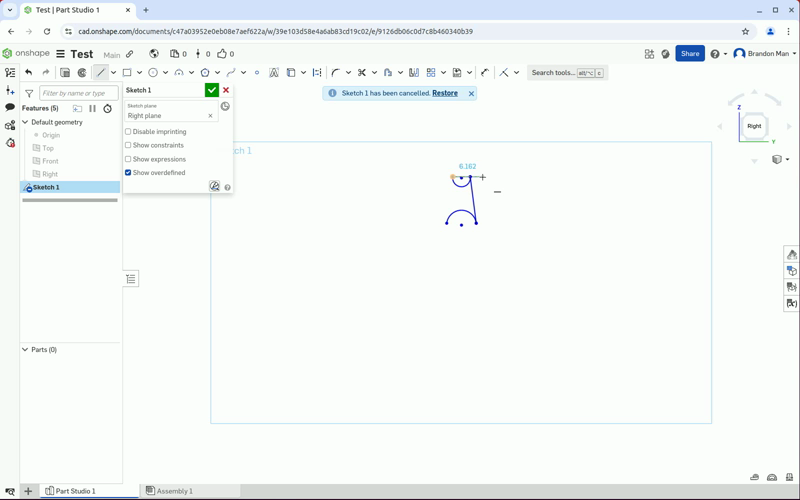
mouse_move(446, 223)
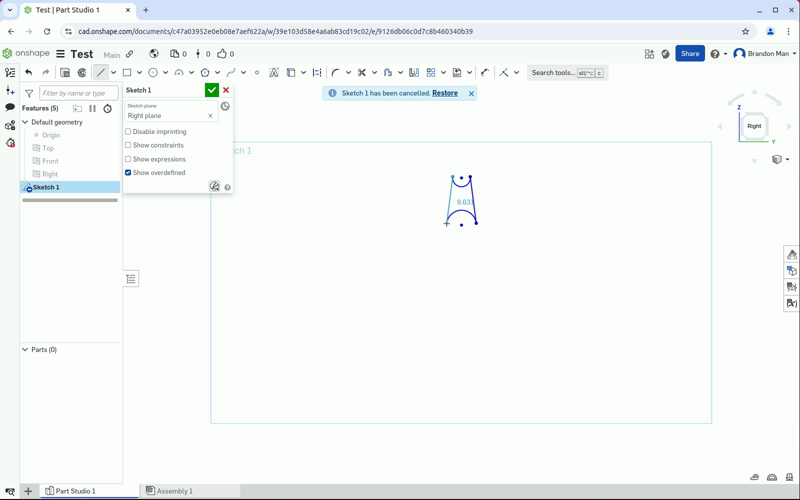
key_up(shift)
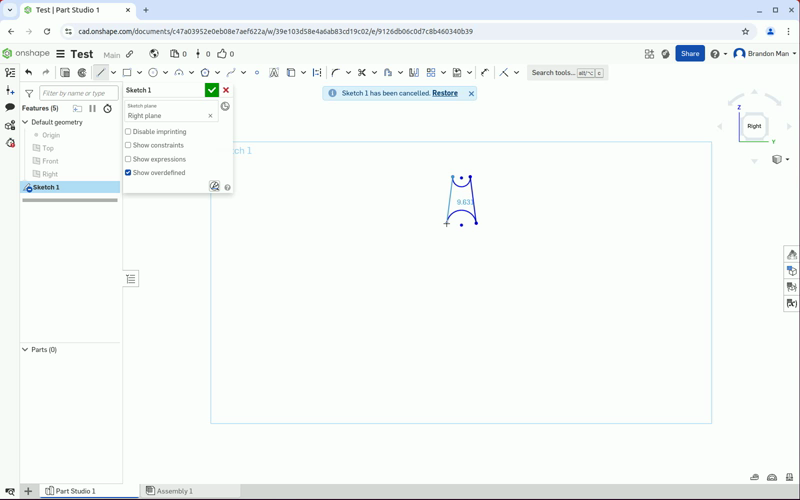
click(446, 223)
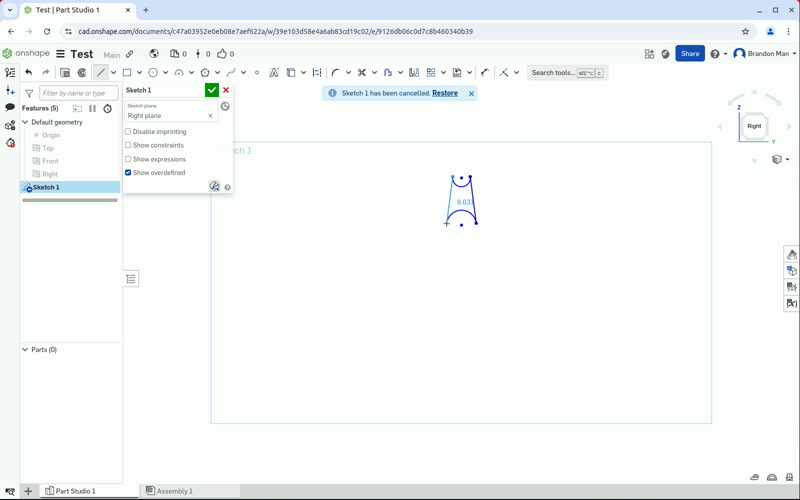
key(esc)
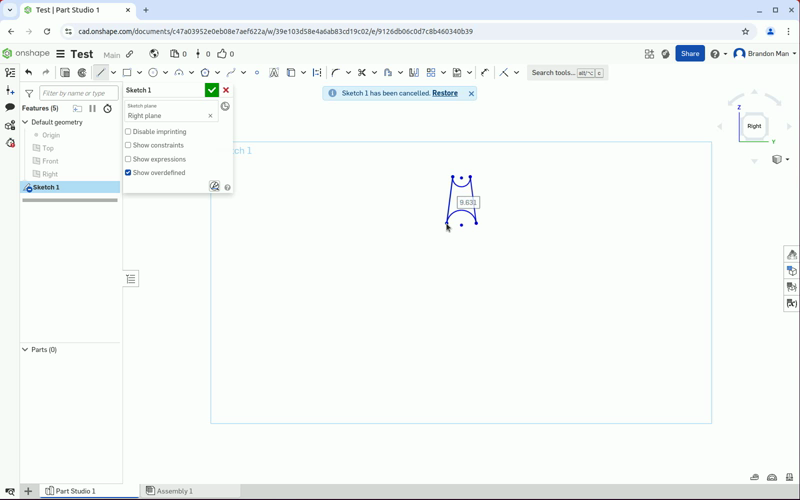
key(c)
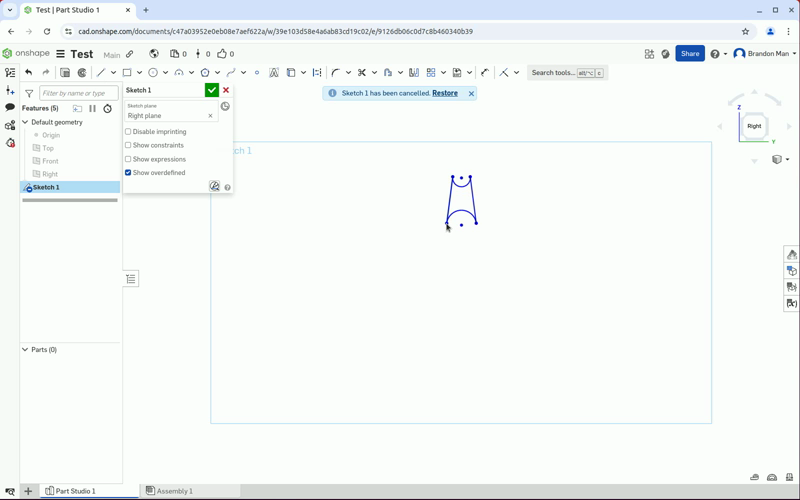
key_down(shift)
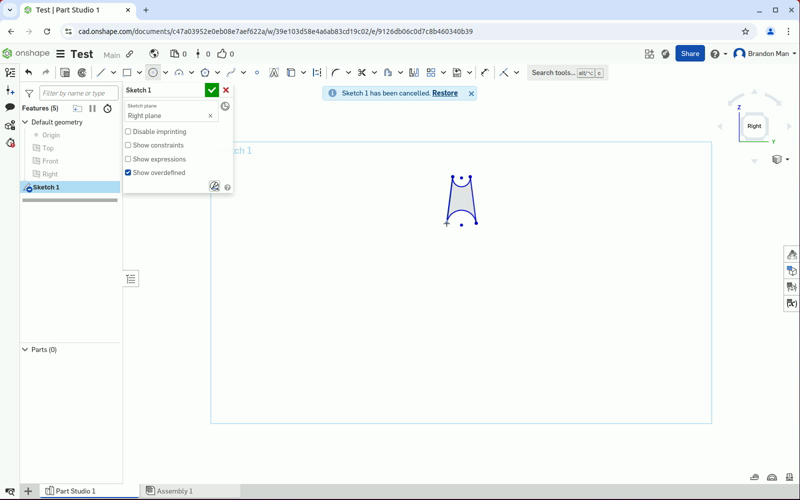
mouse_move(459, 192)
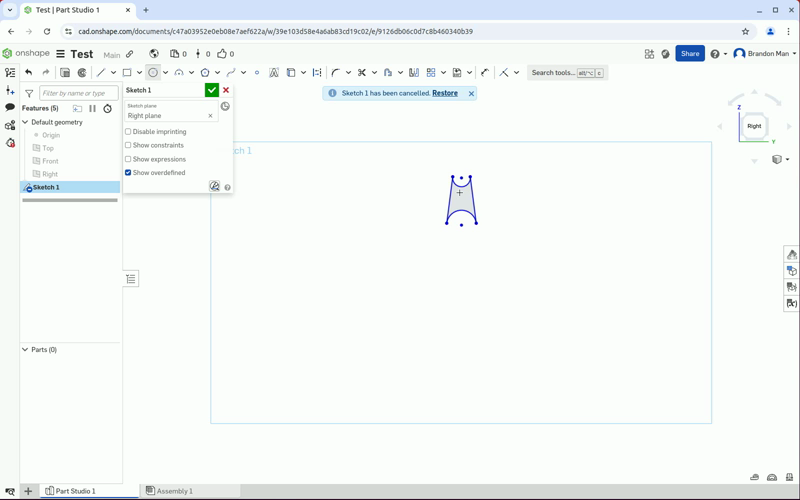
click(459, 192)
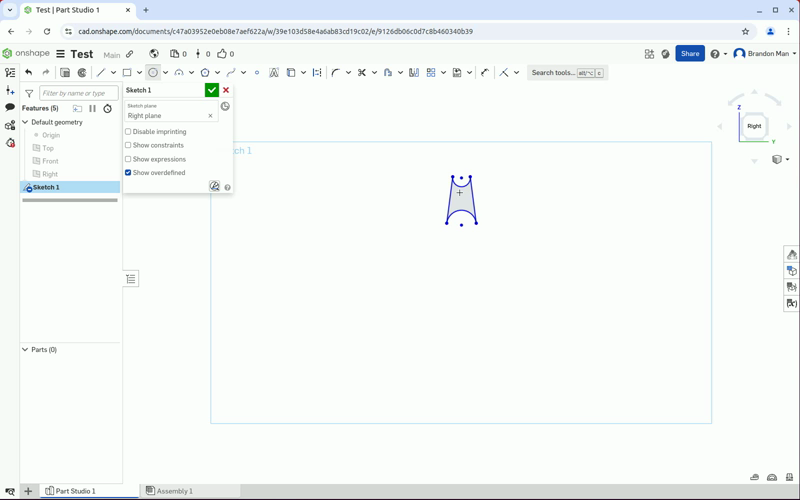
key_up(shift)
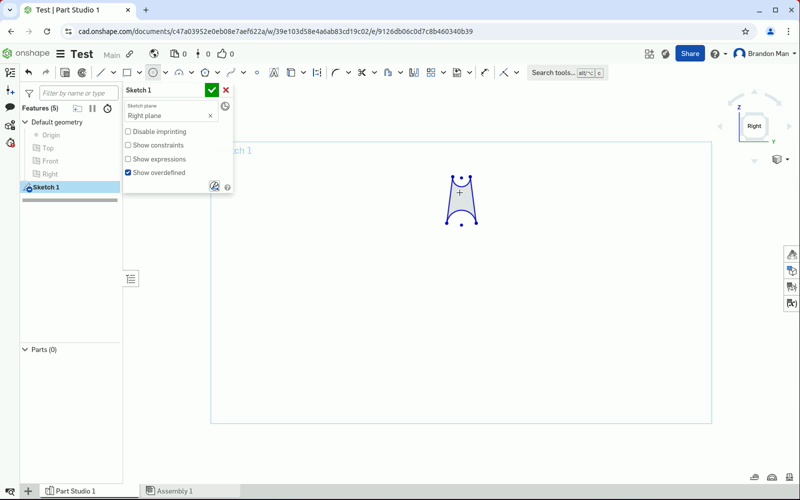
mouse_move(462, 192)
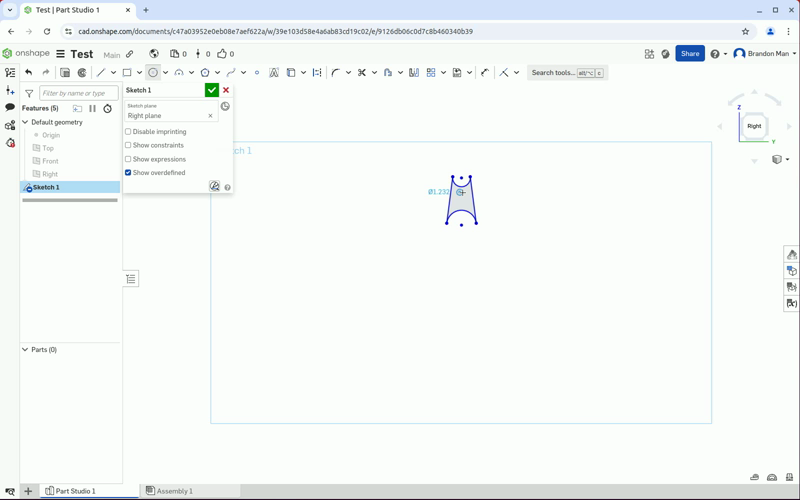
click(462, 192)
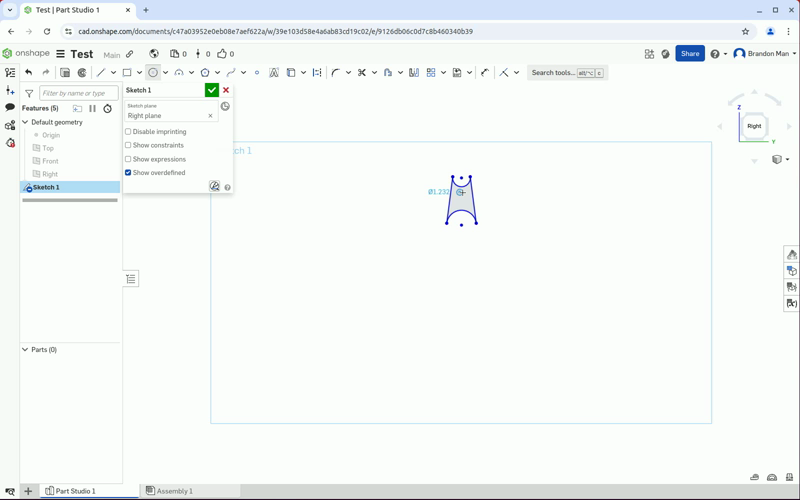
key(esc)
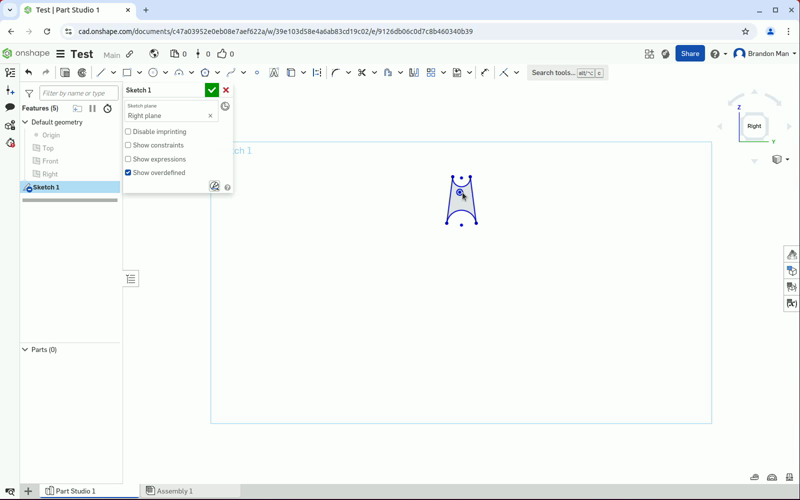
mouse_move(463, 201)
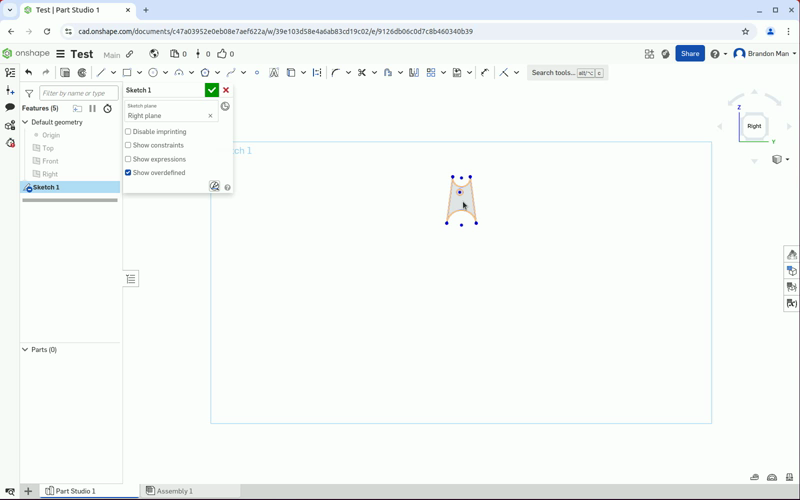
scroll(6)
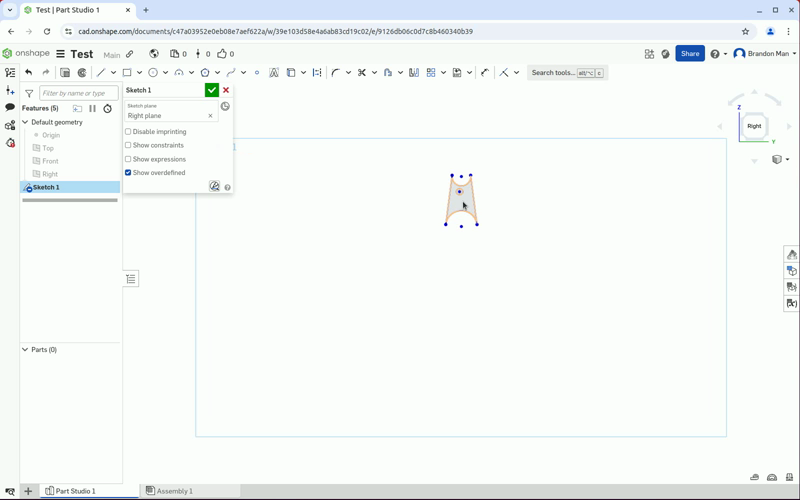
scroll(6)
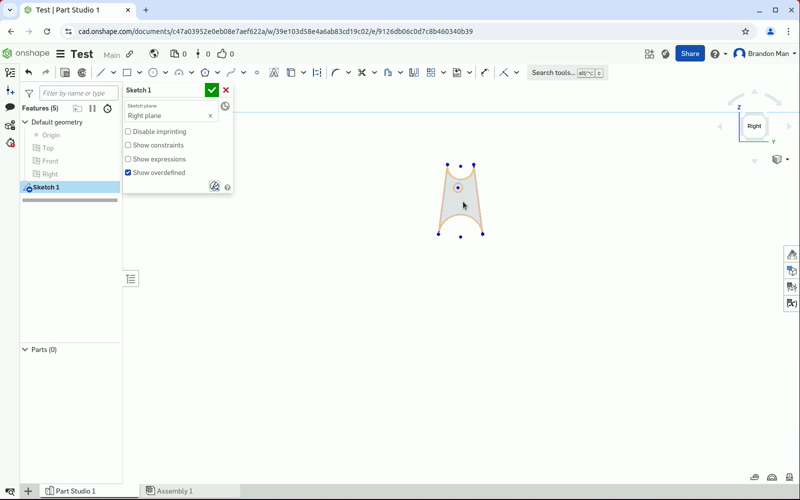
scroll(6)
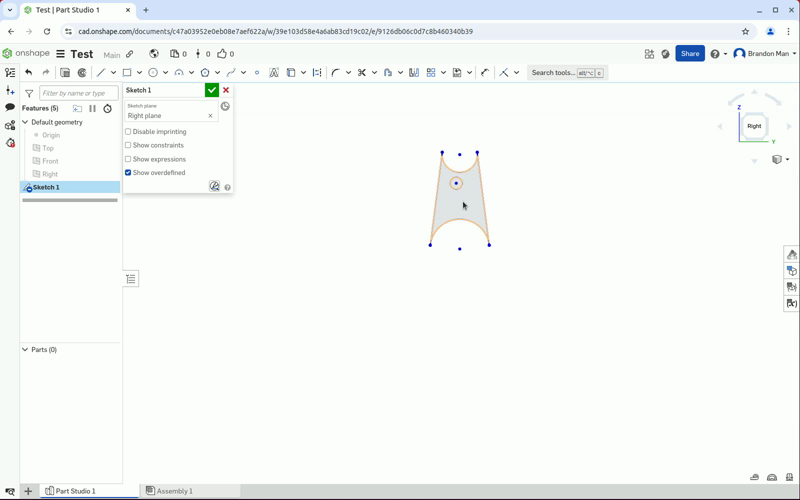
scroll(6)
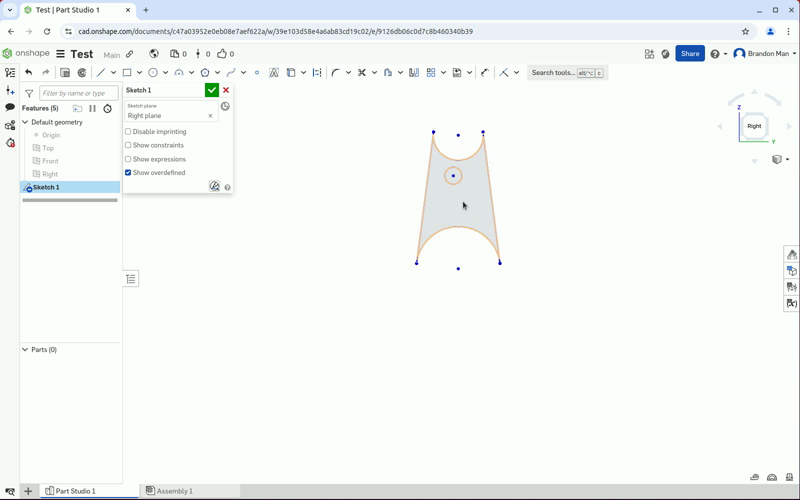
scroll(6)
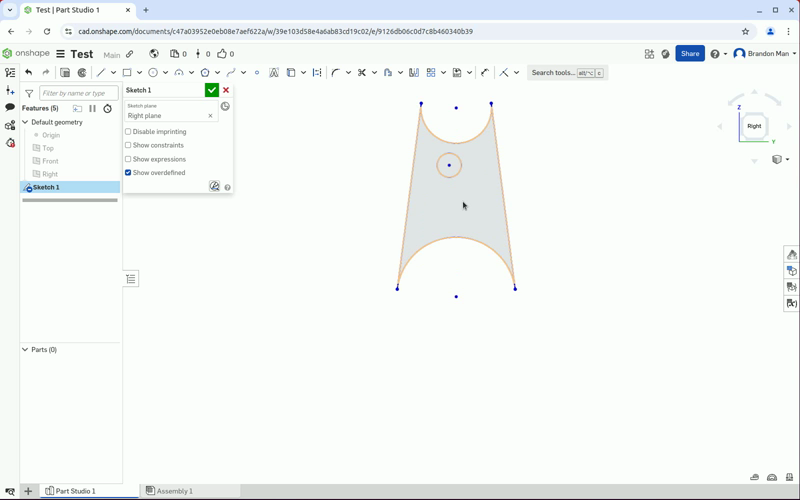
scroll(6)
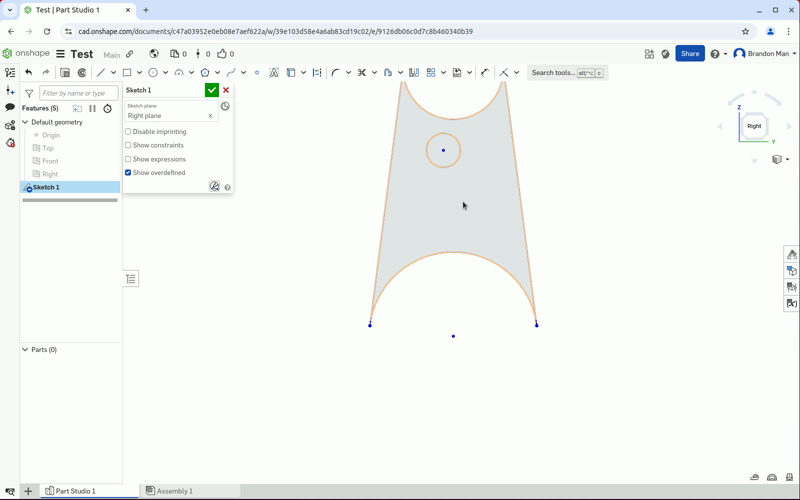
scroll(6)
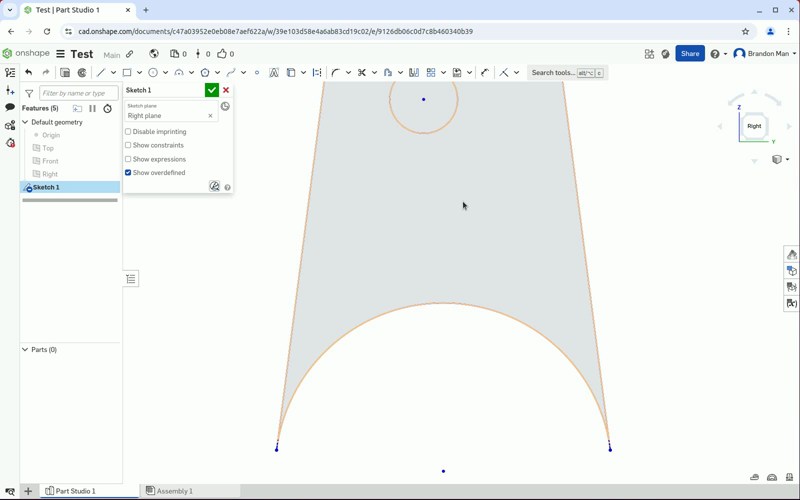
click(463, 201)
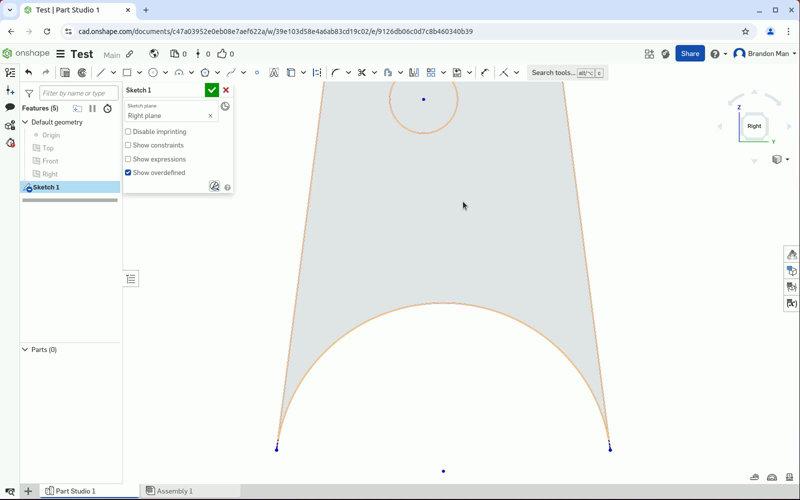
scroll(-6)
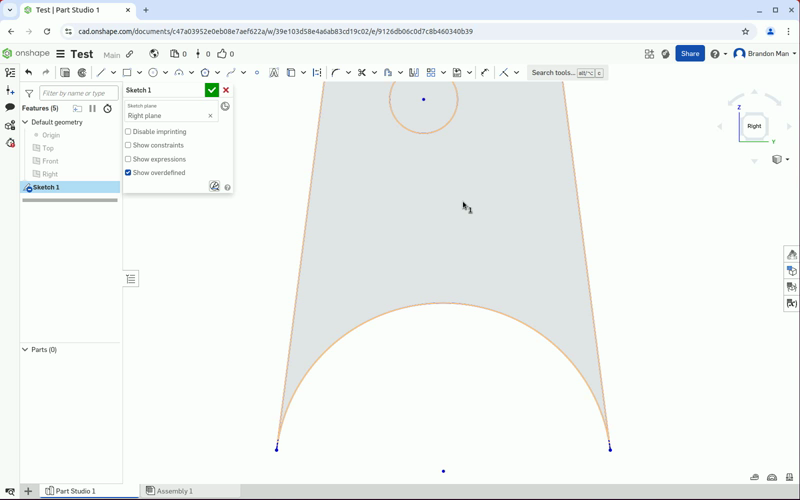
scroll(-6)
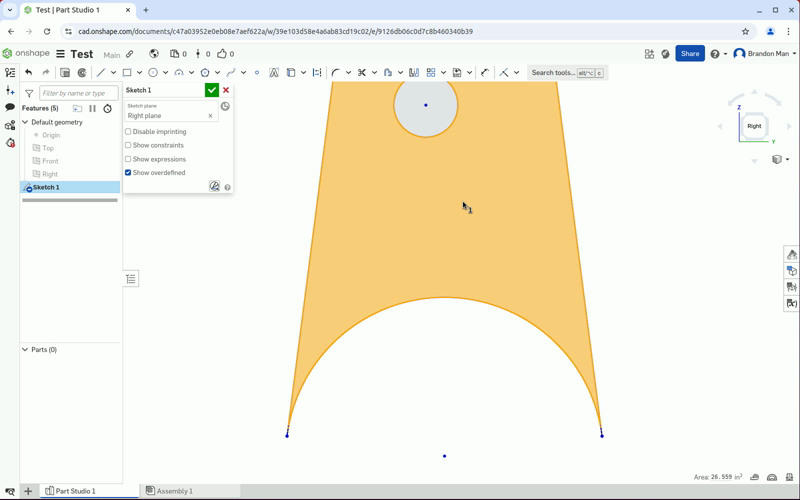
scroll(-6)
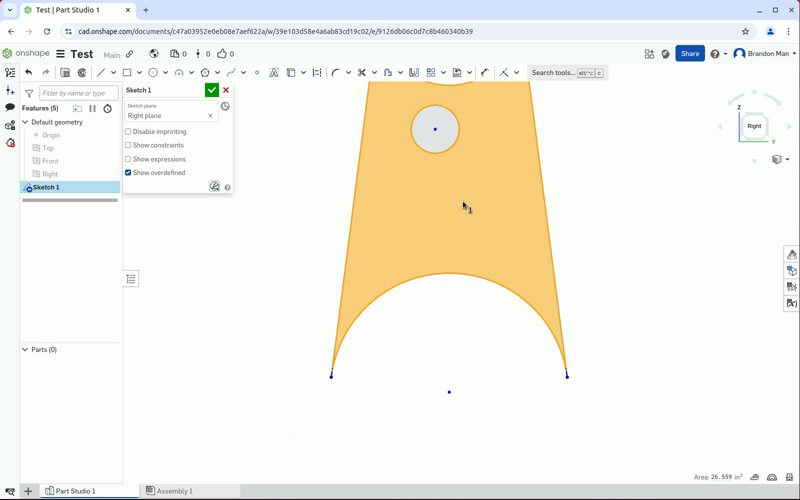
scroll(-6)
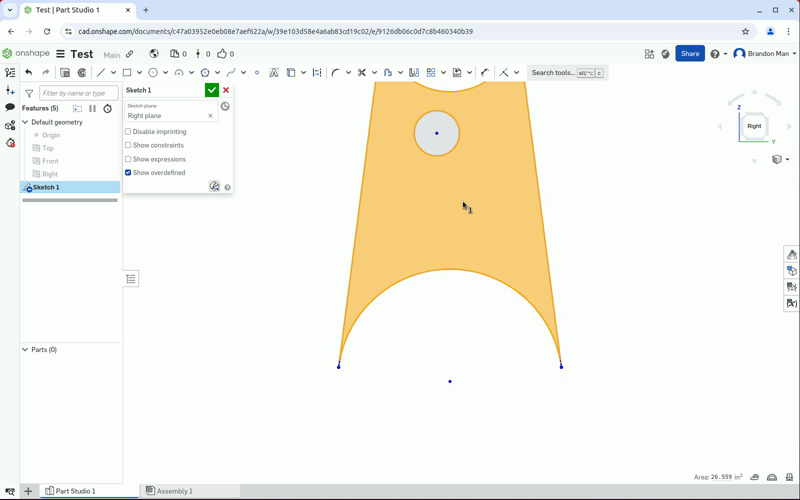
scroll(-6)
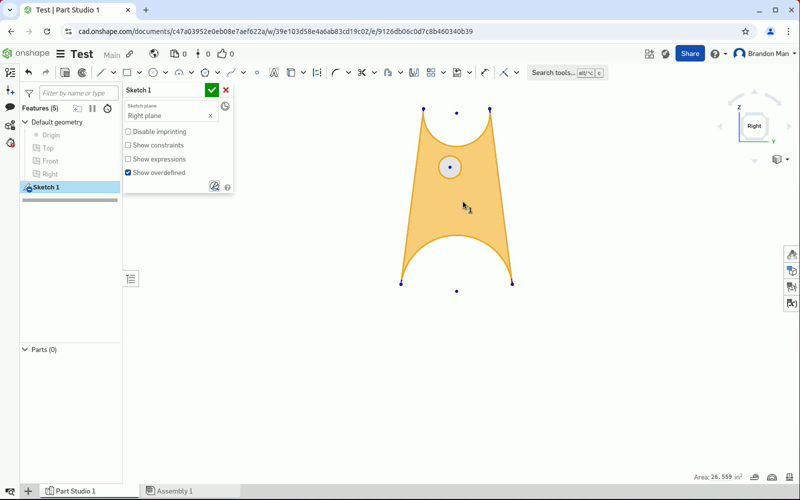
scroll(-6)
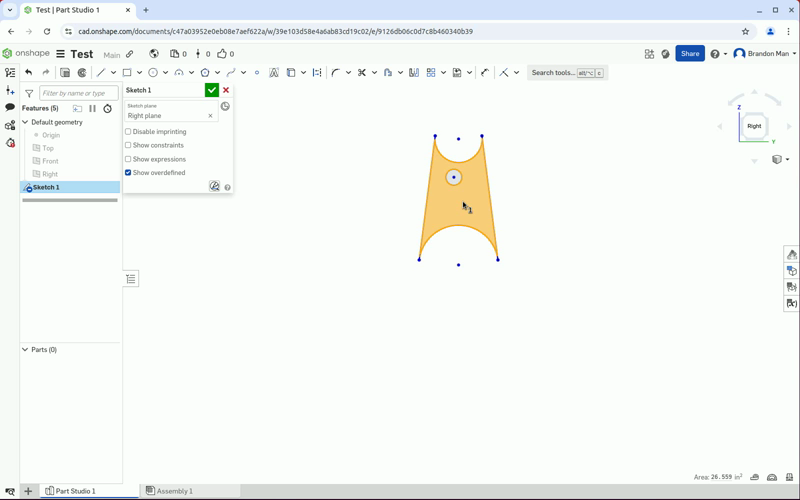
scroll(-6)
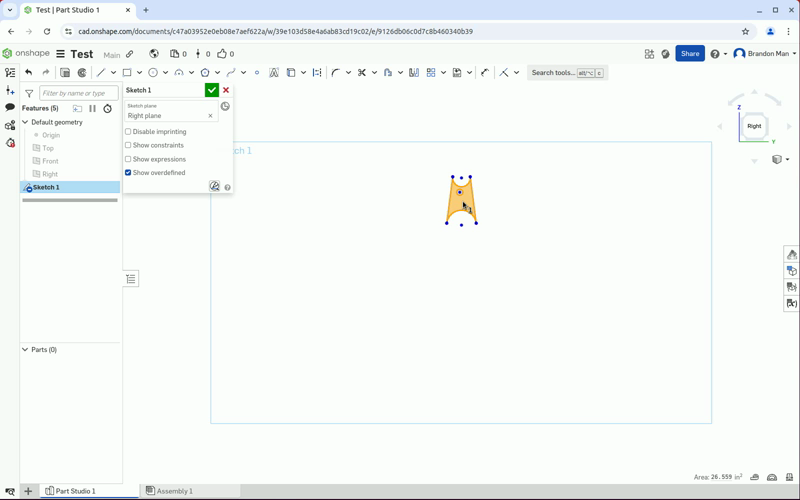
mouse_move(73, 352)
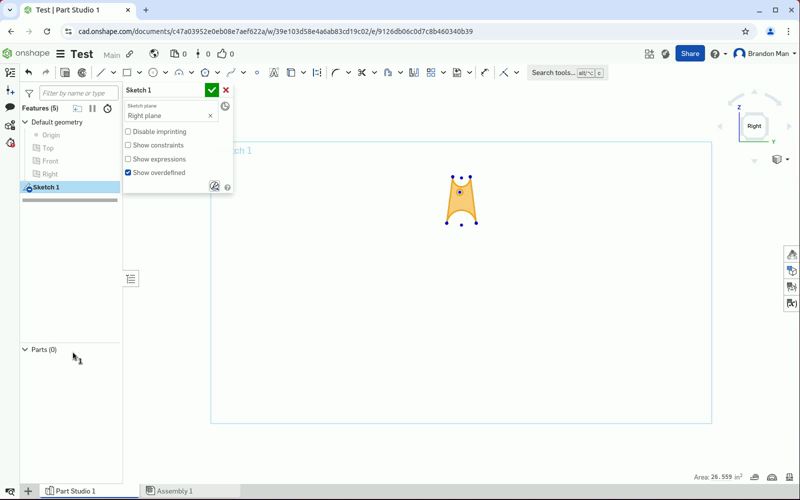
key(shift+y)
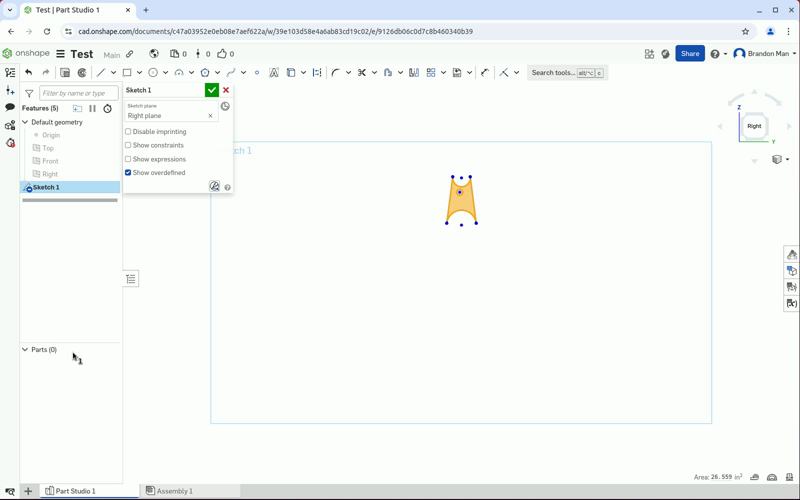
key(shift+e)
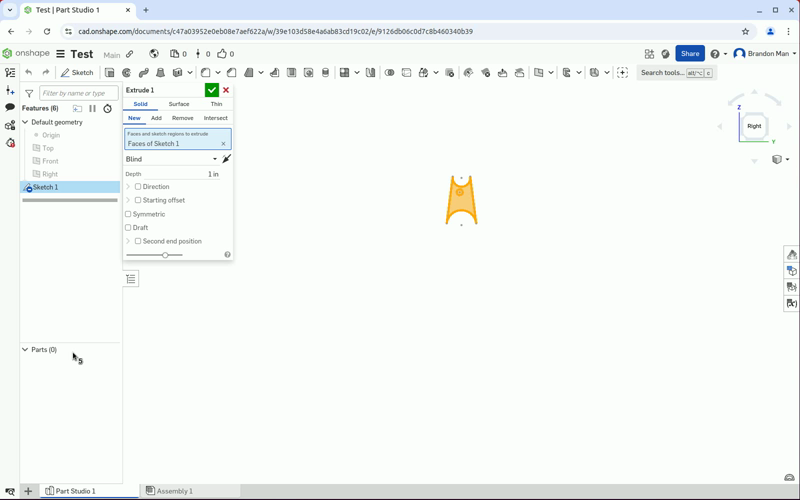
mouse_move(143, 106)
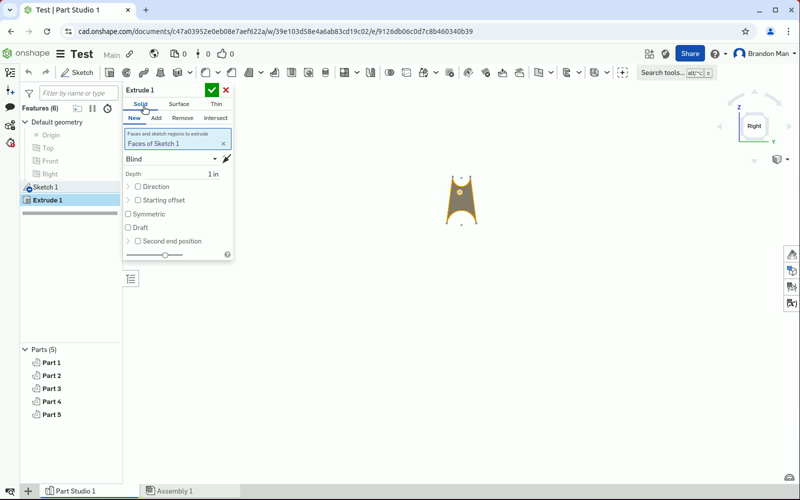
click(143, 106)
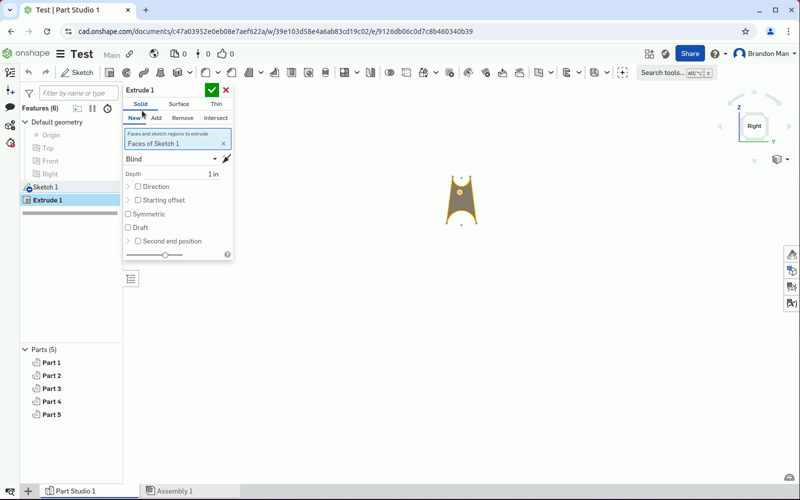
mouse_move(137, 120)
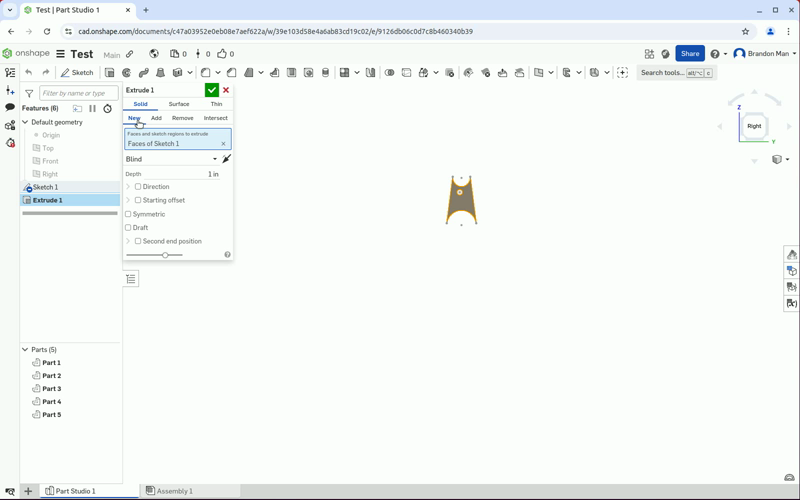
click(137, 120)
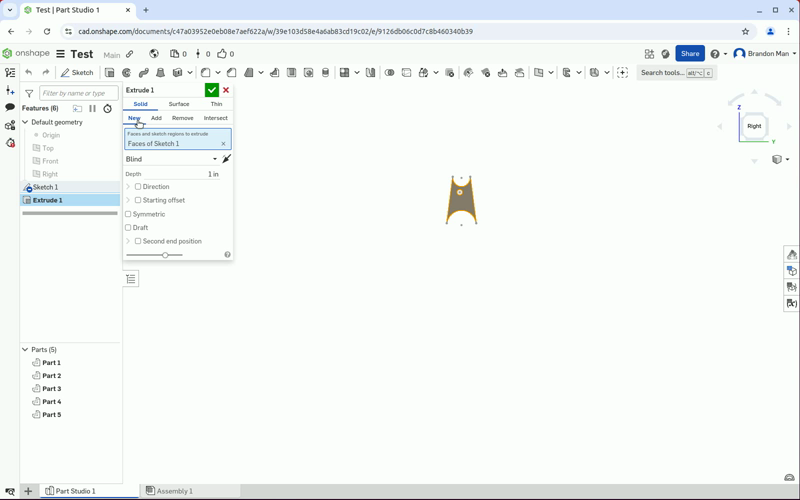
key(tab, 4)
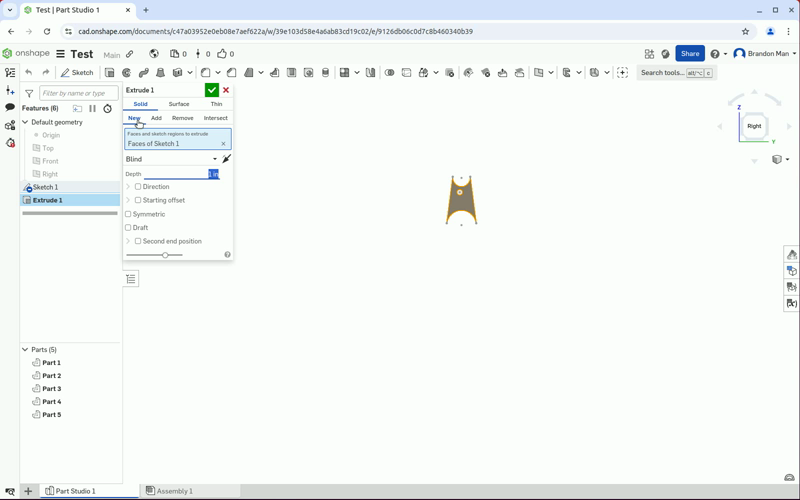
text(0.481)
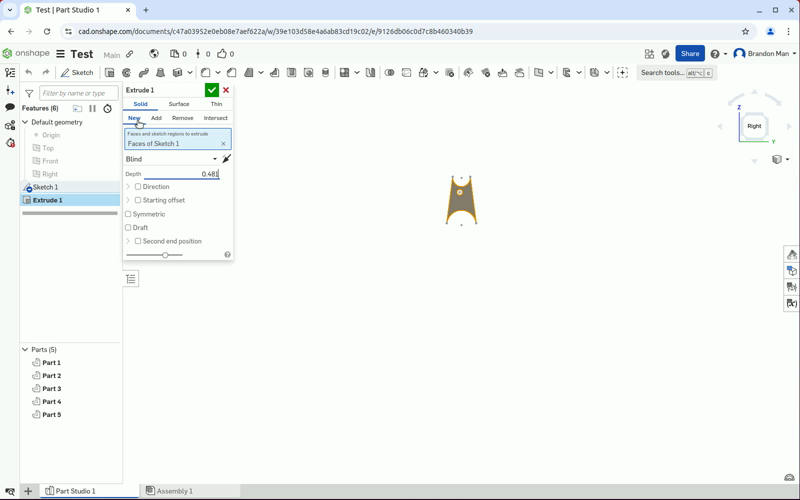
key(enter)
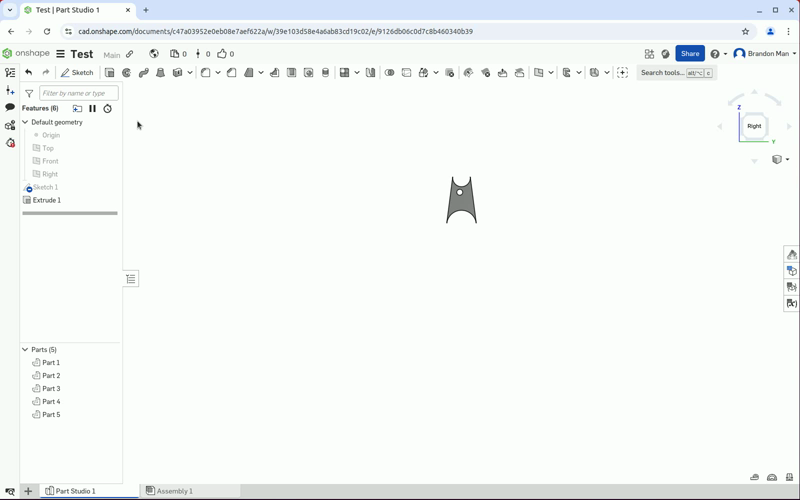
key(shift+h)
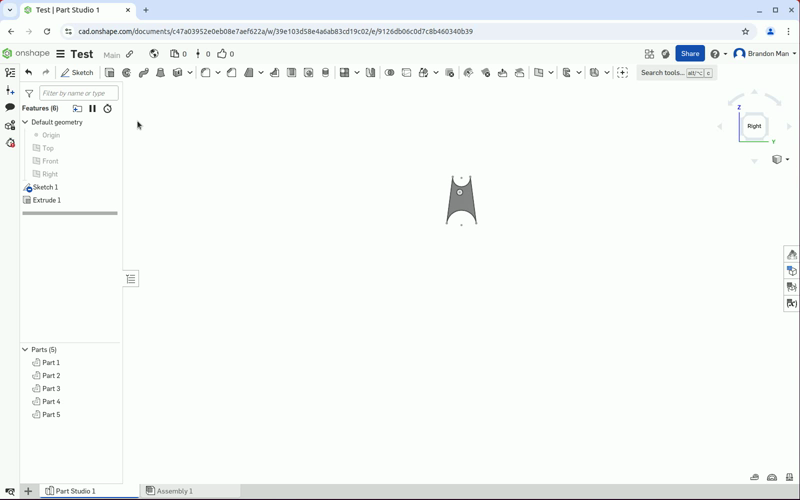
key(shift+h)
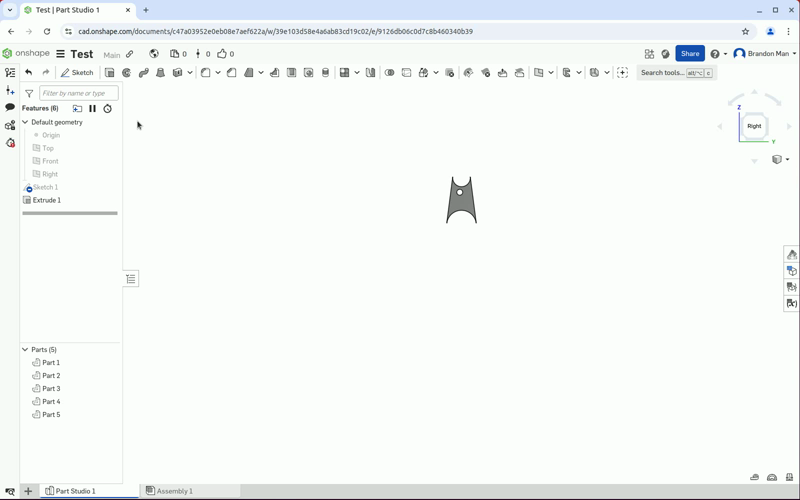
mouse_move(73, 189)
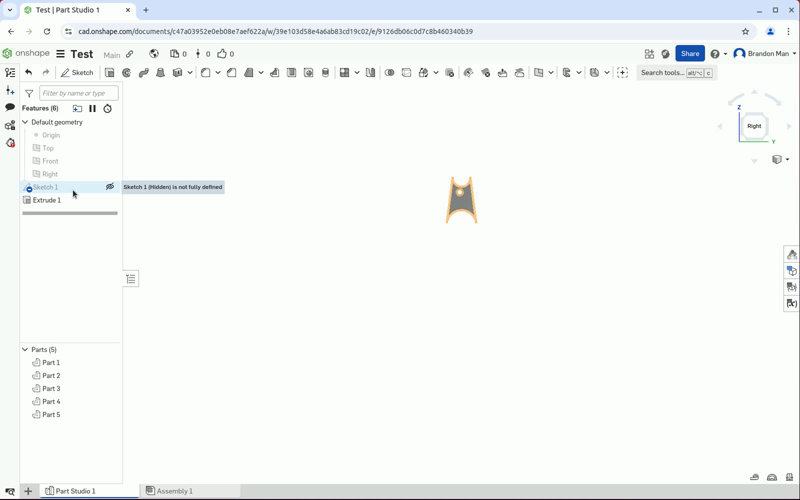
click(73, 189)
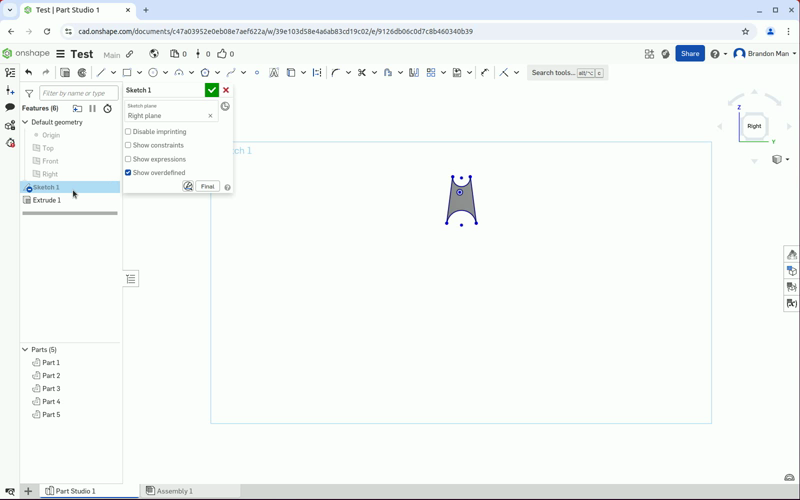
mouse_move(229, 92)
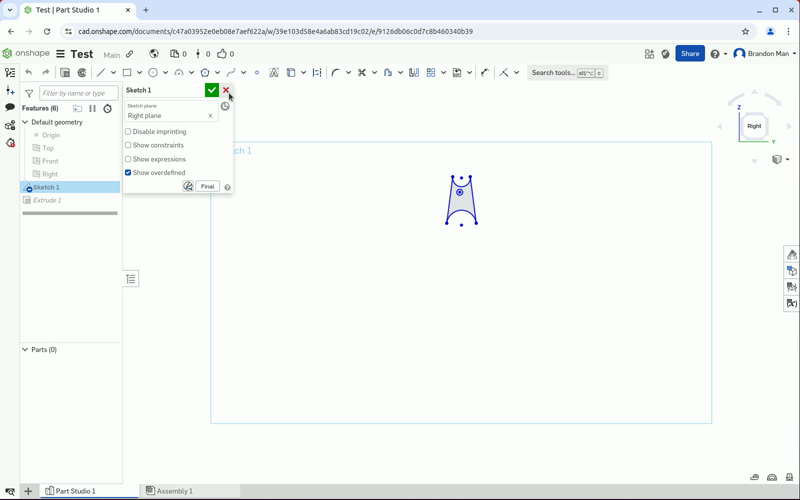
click(229, 92)
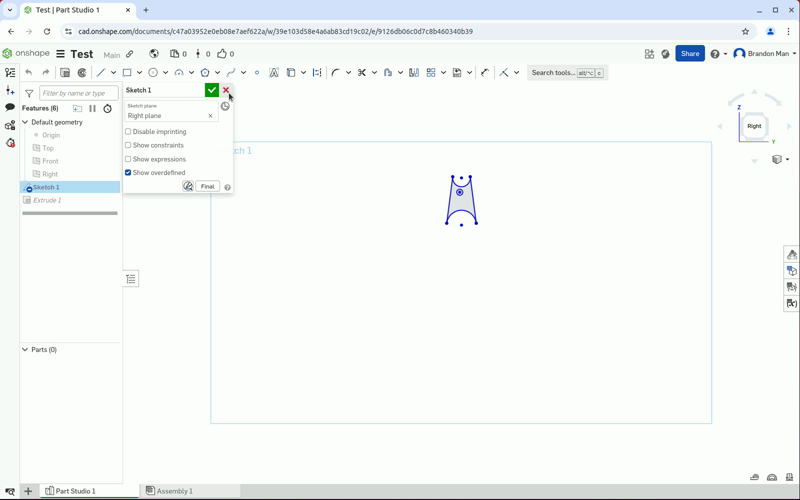
key(shift+s)
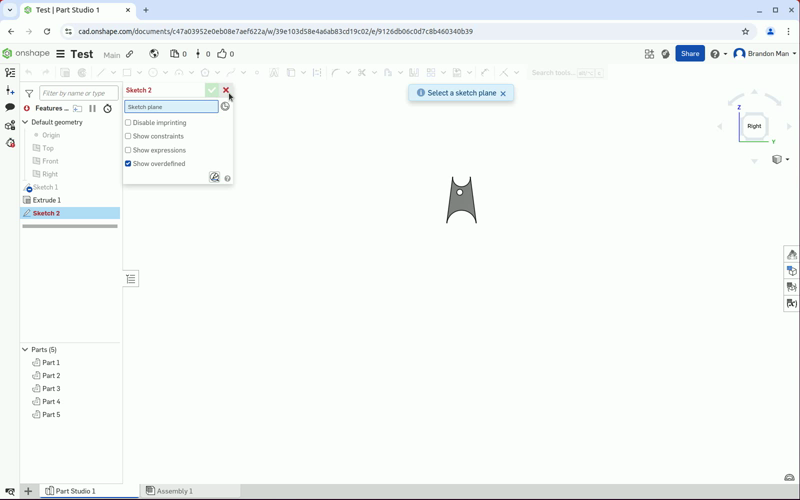
mouse_move(73, 176)
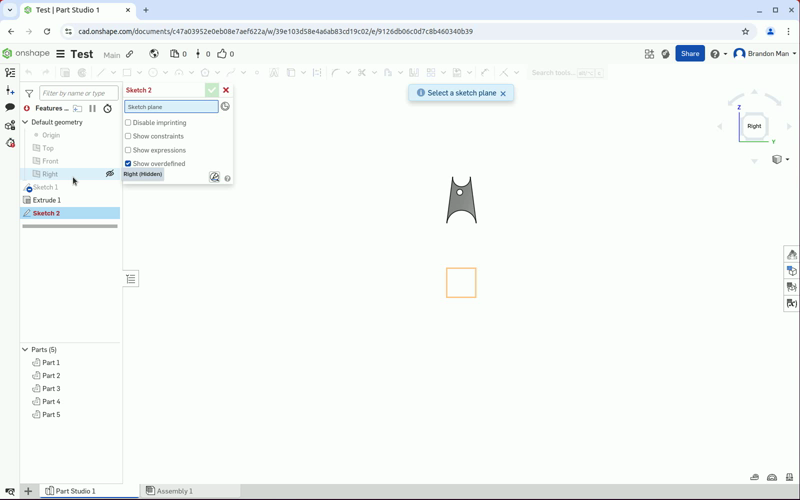
click(73, 176)
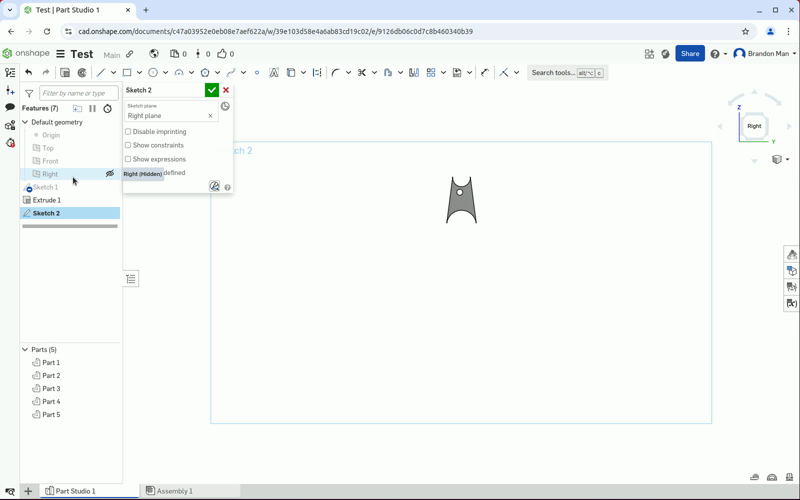
mouse_move(73, 352)
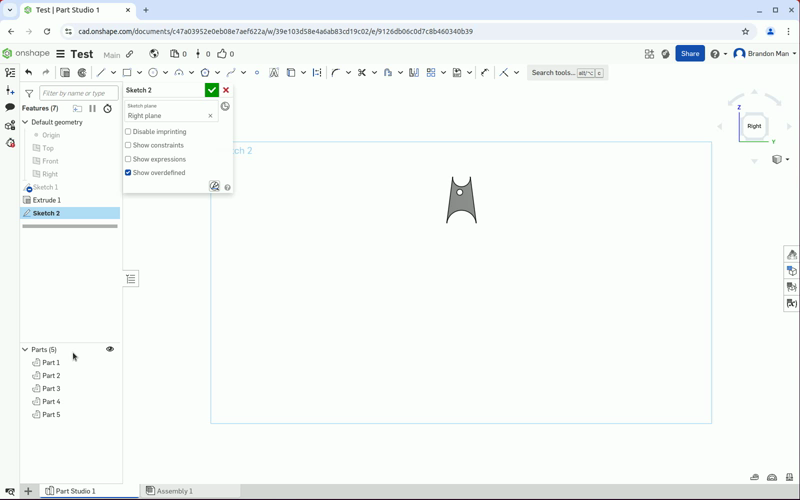
key(y)
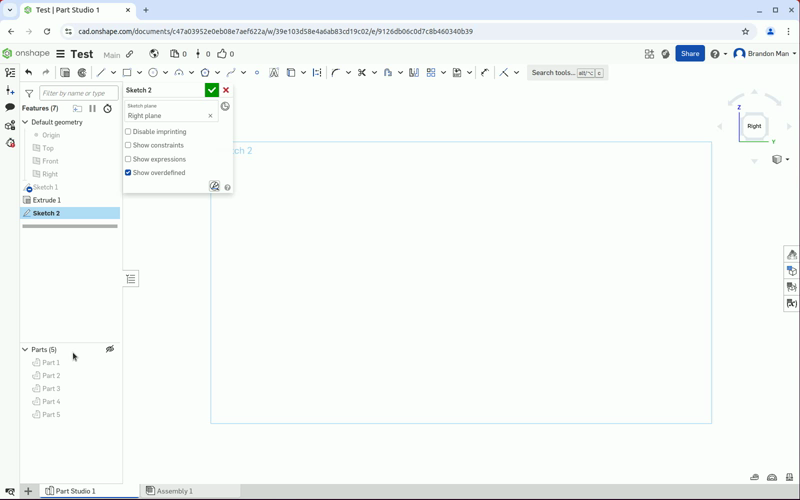
key(c)
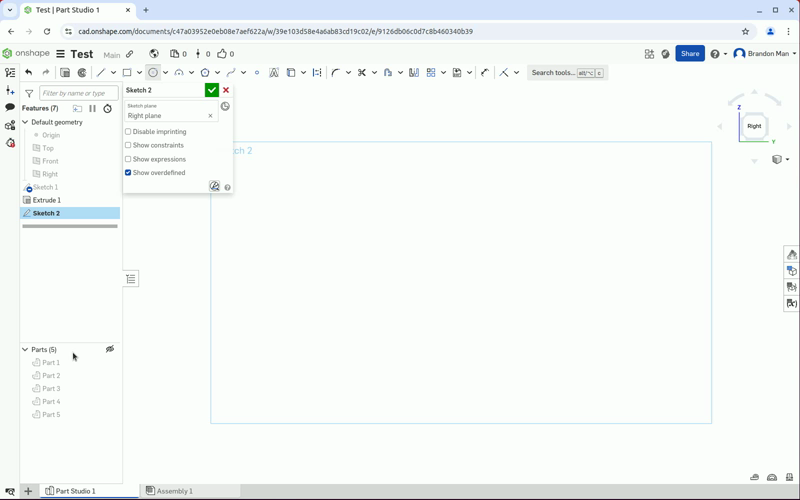
key_down(shift)
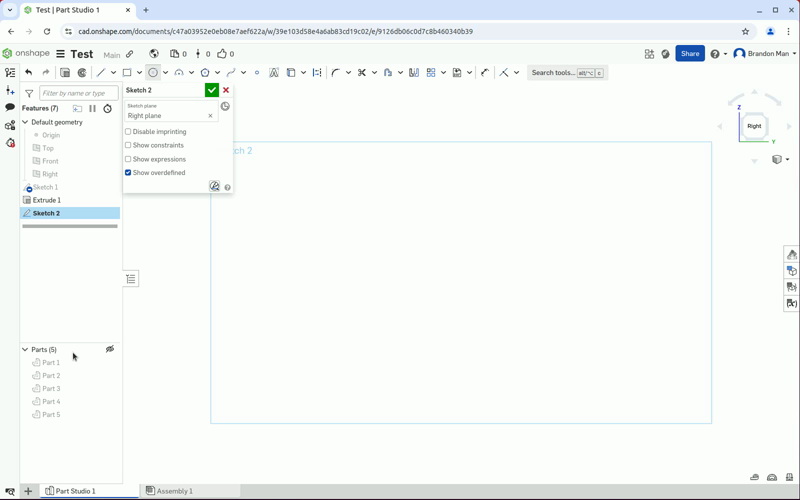
mouse_move(461, 178)
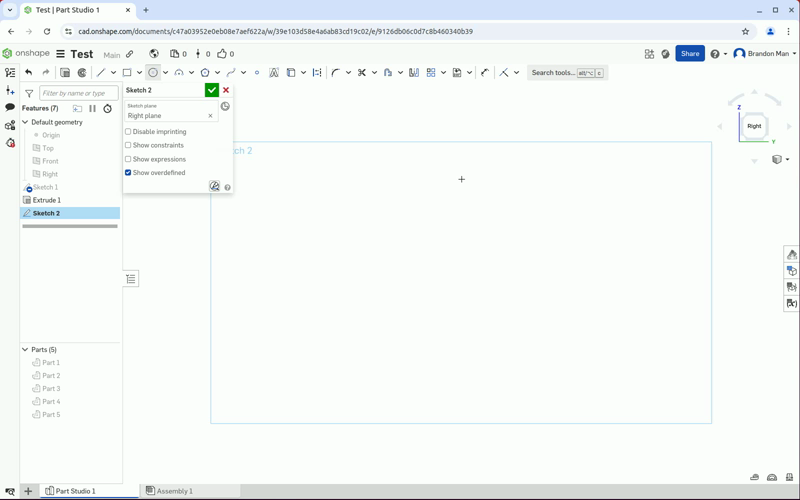
click(461, 178)
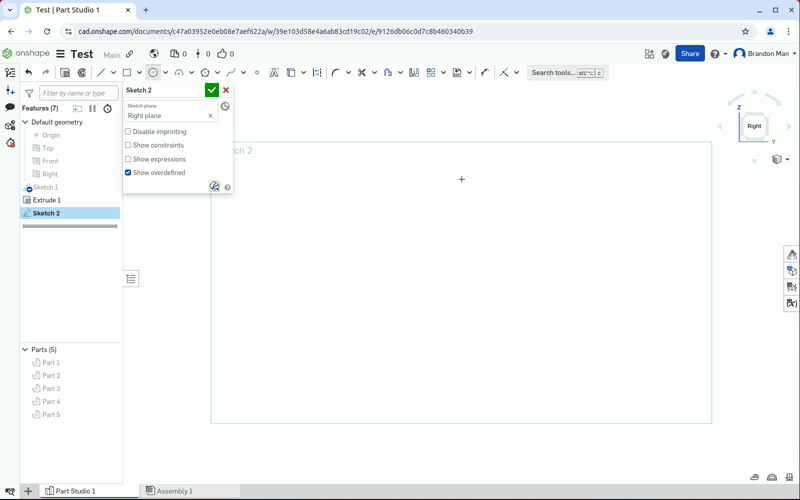
key_up(shift)
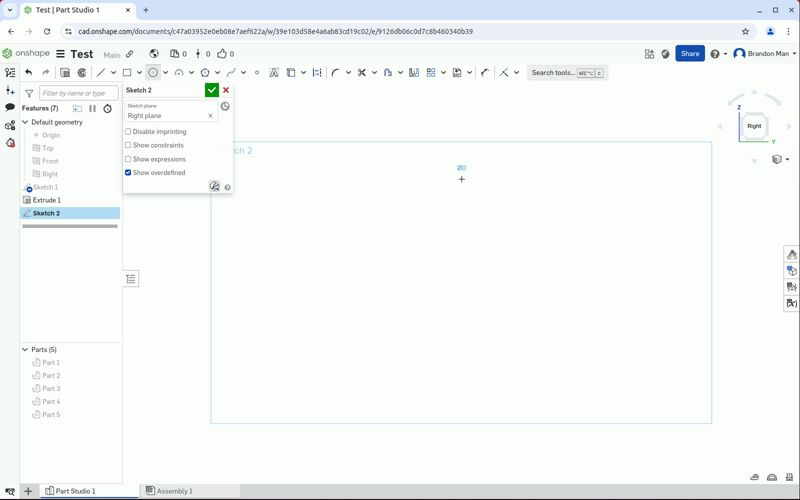
mouse_move(471, 178)
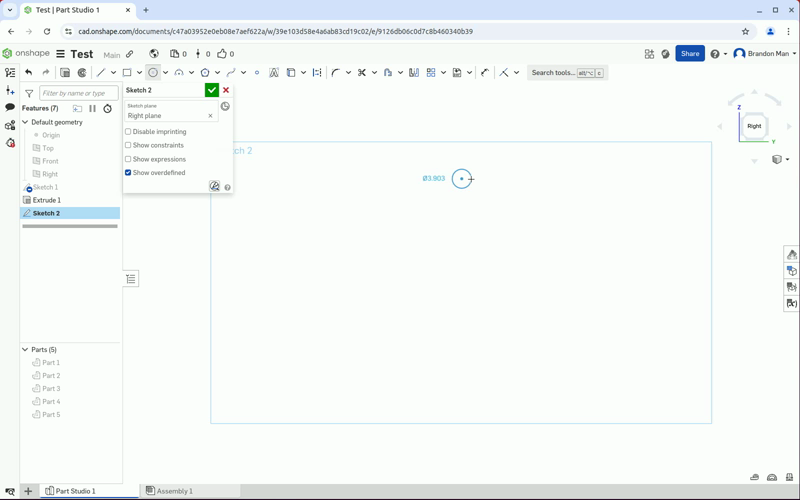
click(471, 178)
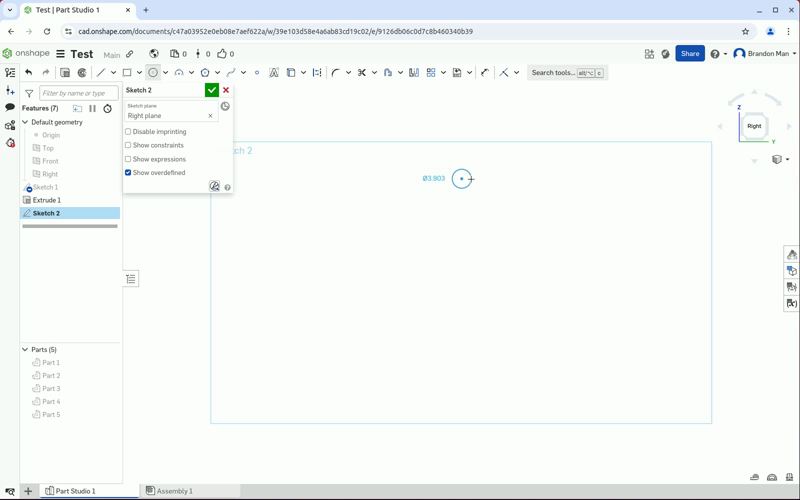
key(esc)
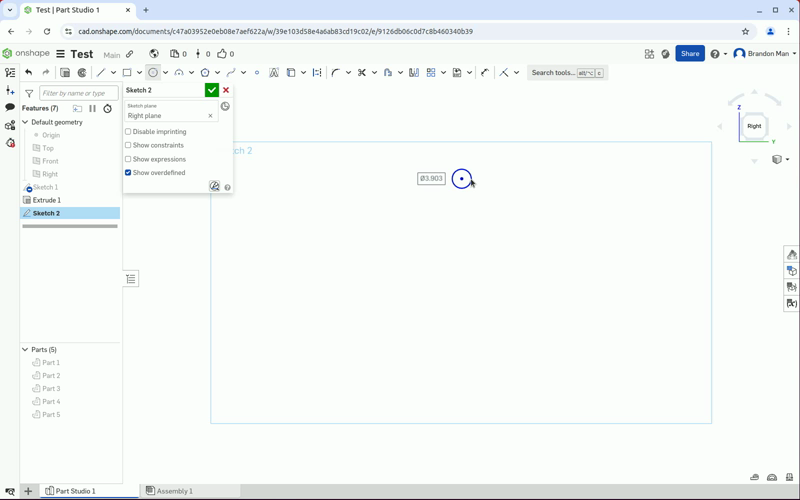
key(c)
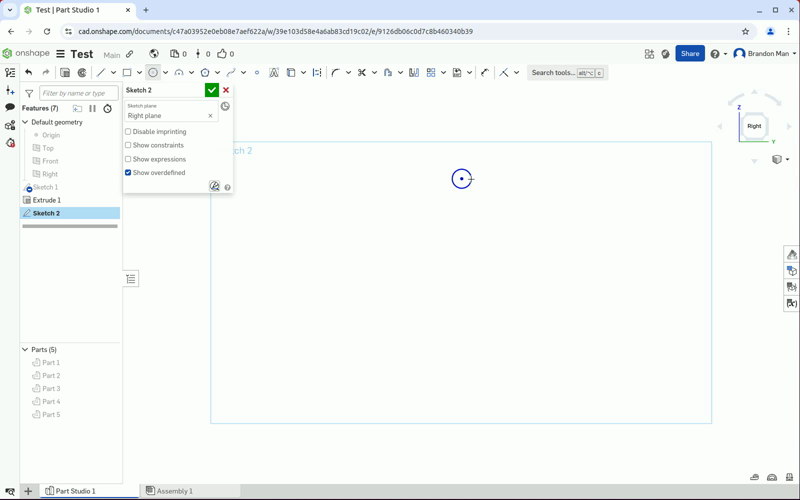
key_down(shift)
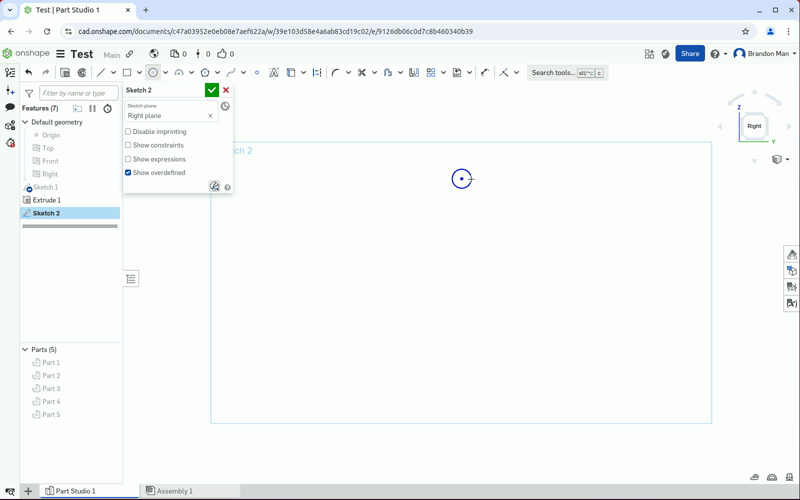
mouse_move(461, 178)
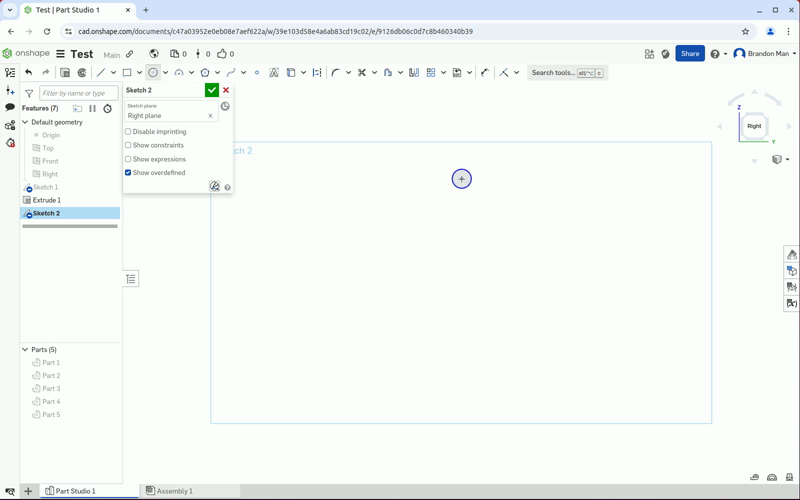
click(461, 178)
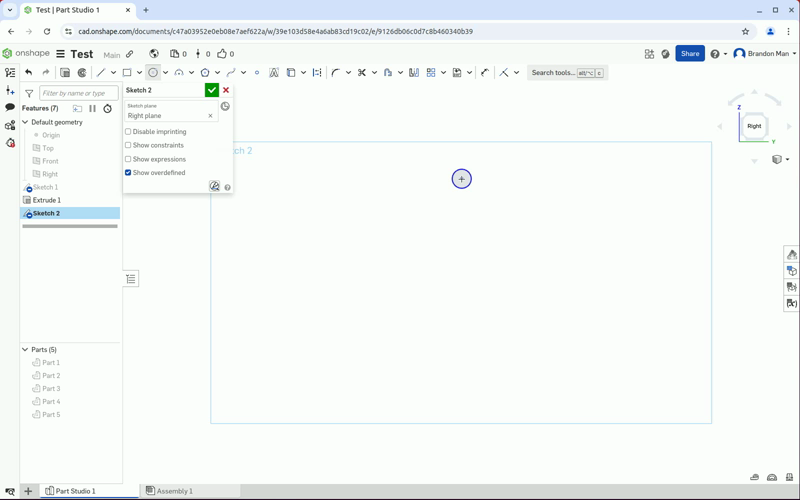
key_up(shift)
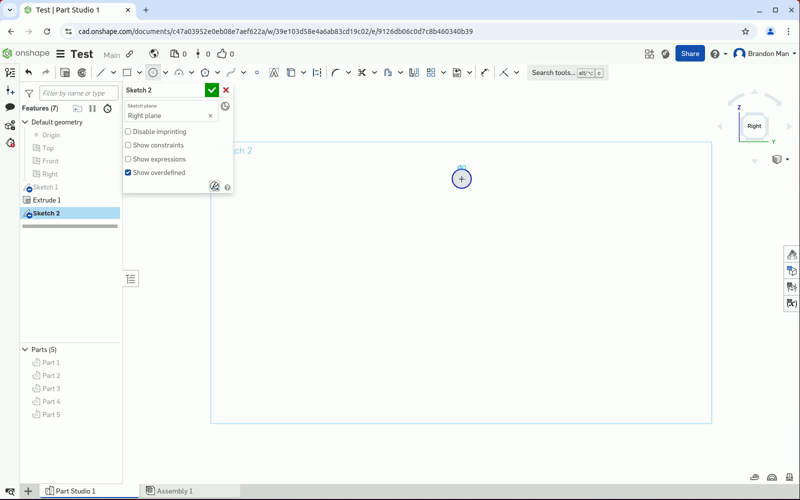
mouse_move(464, 178)
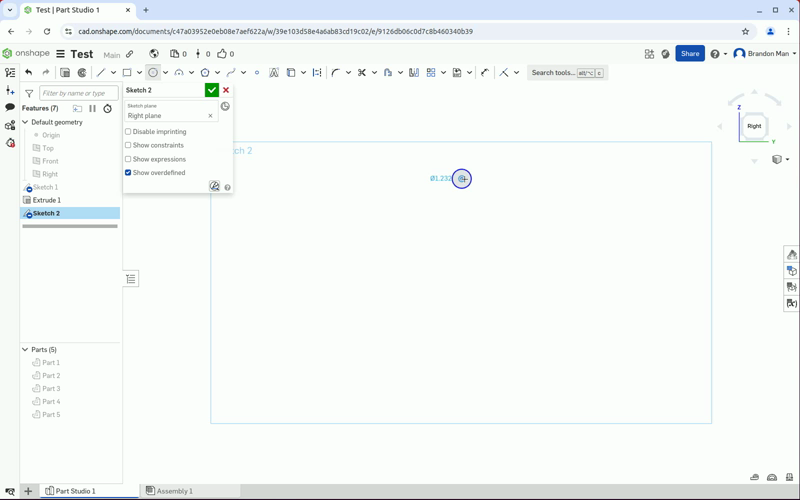
scroll(6)
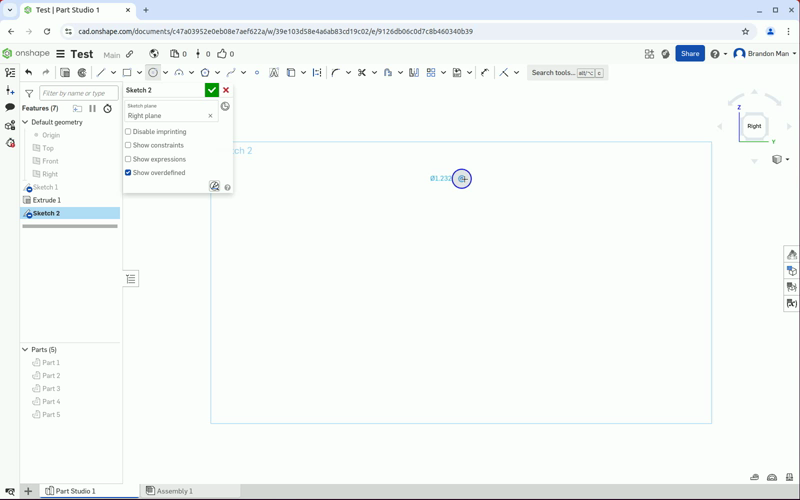
scroll(6)
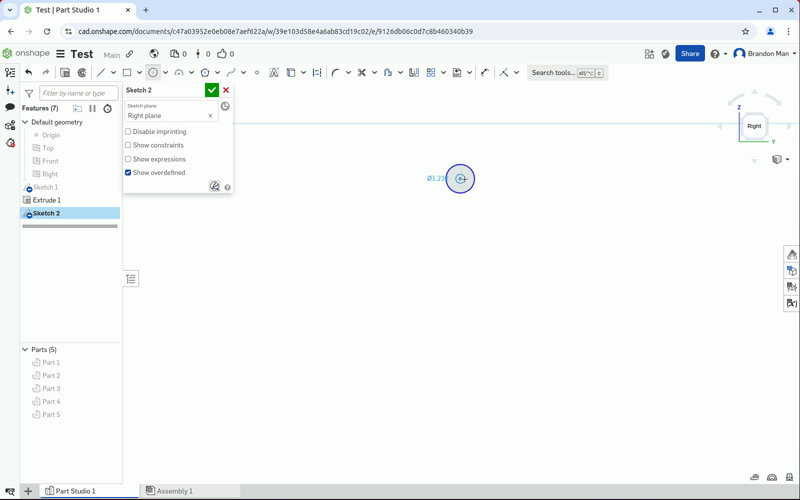
scroll(6)
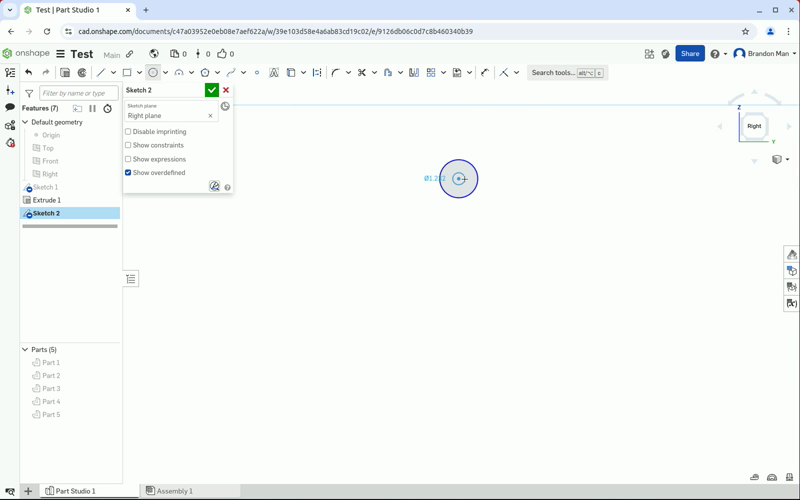
scroll(6)
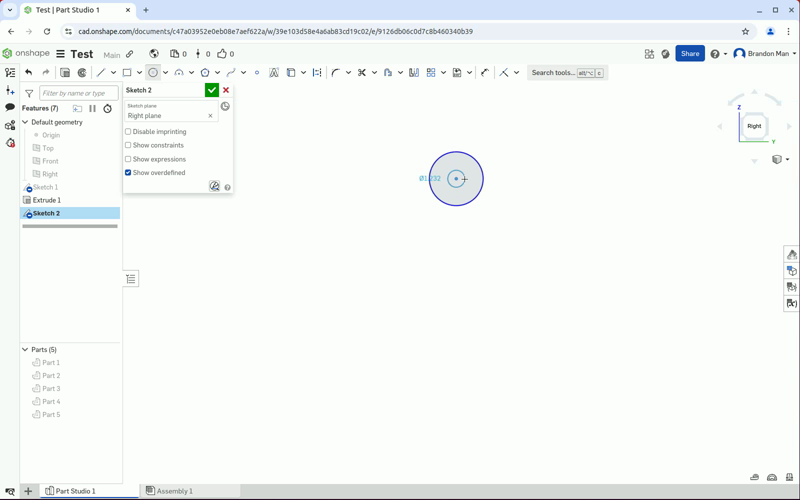
scroll(6)
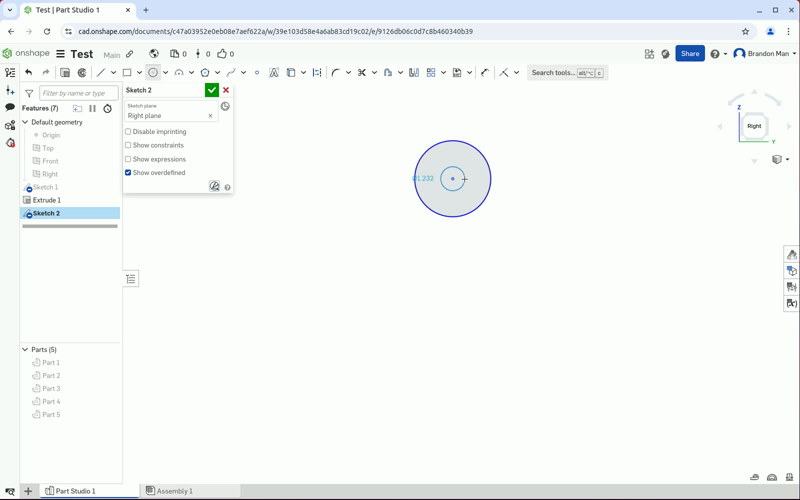
scroll(6)
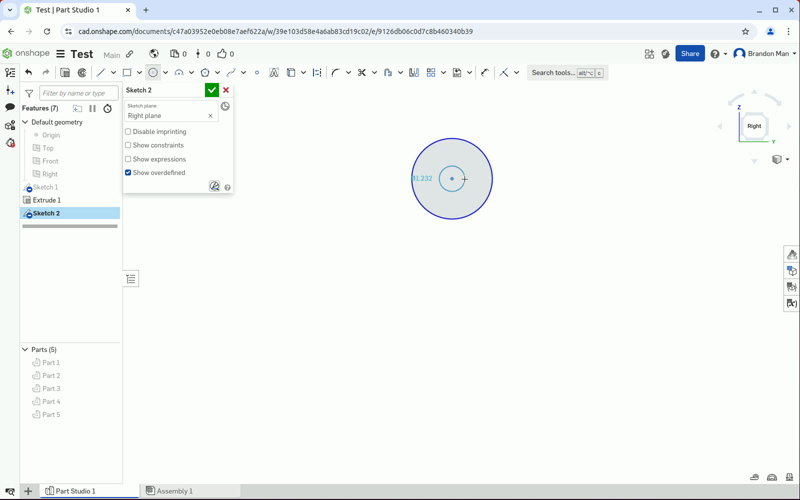
scroll(6)
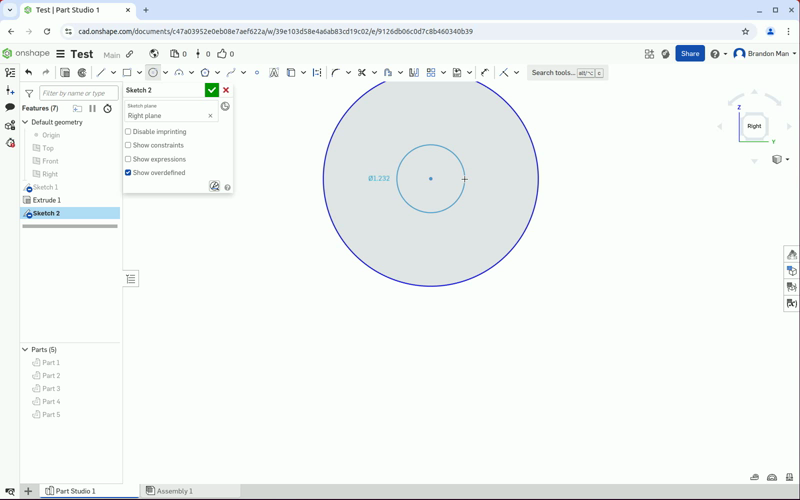
click(464, 178)
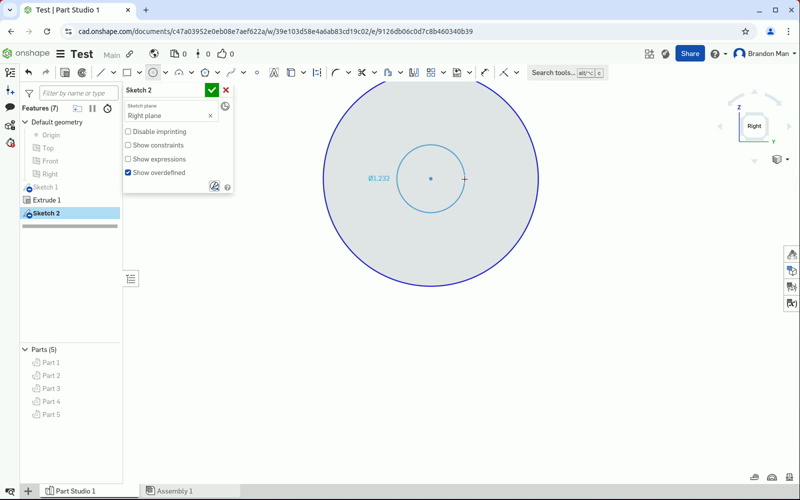
scroll(-6)
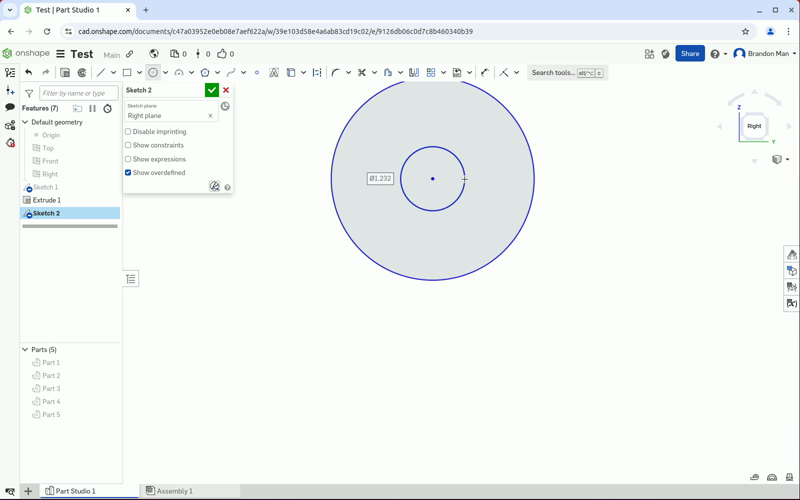
scroll(-6)
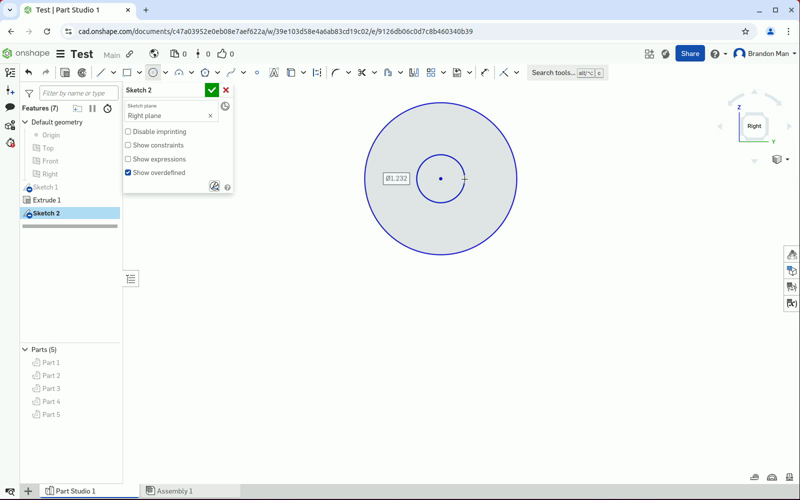
scroll(-6)
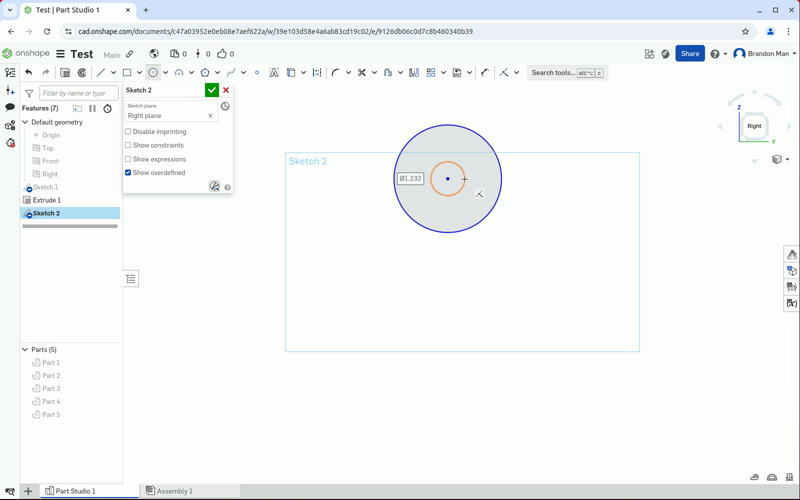
scroll(-6)
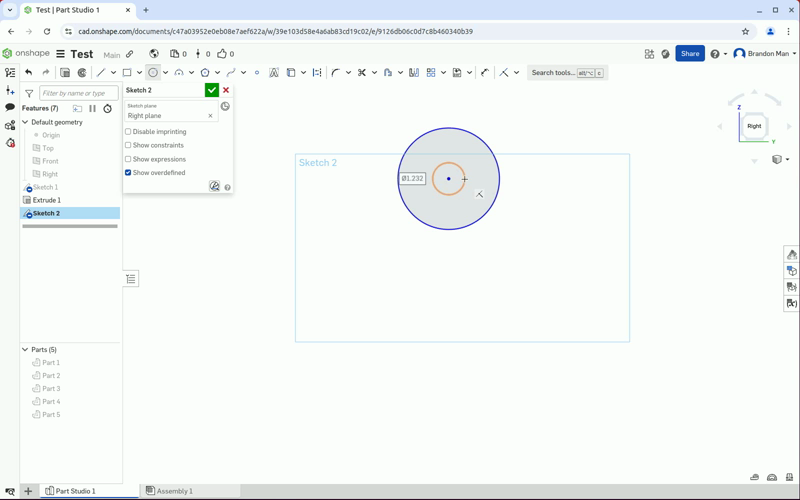
scroll(-6)
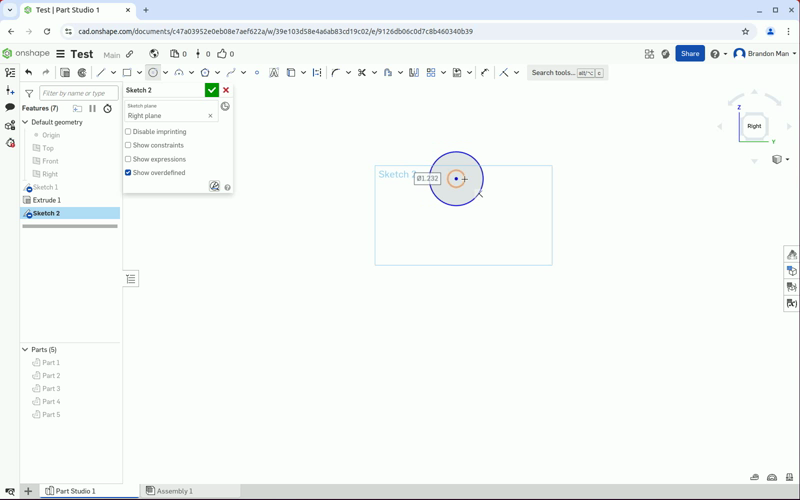
scroll(-6)
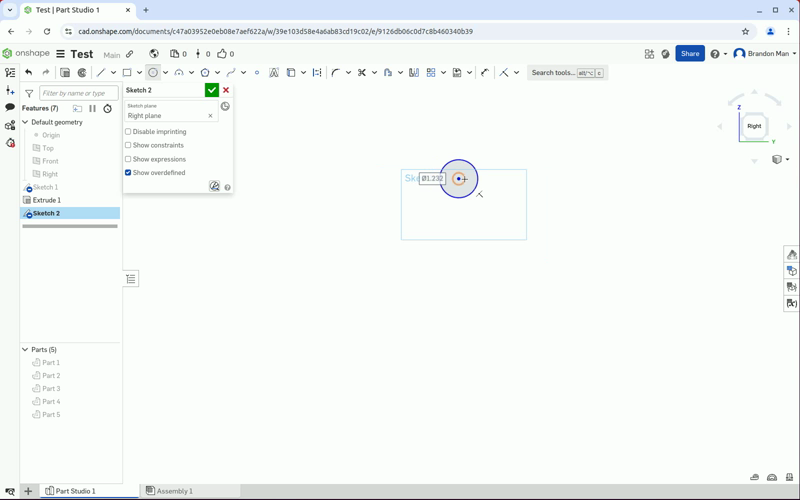
scroll(-6)
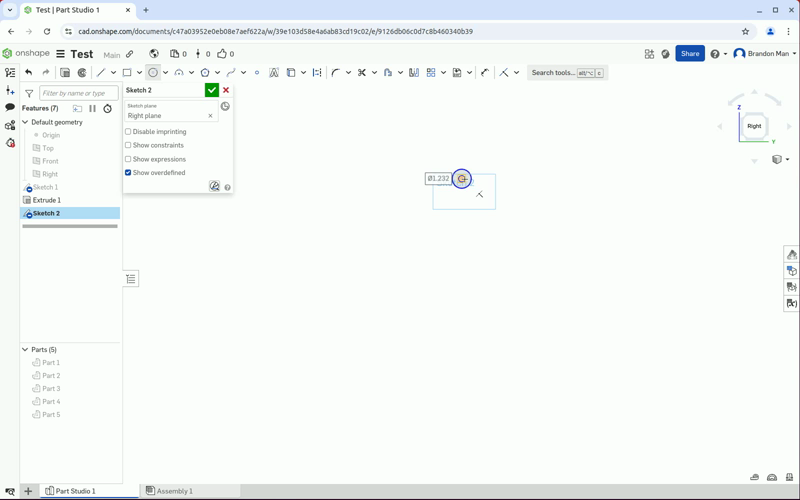
key(esc)
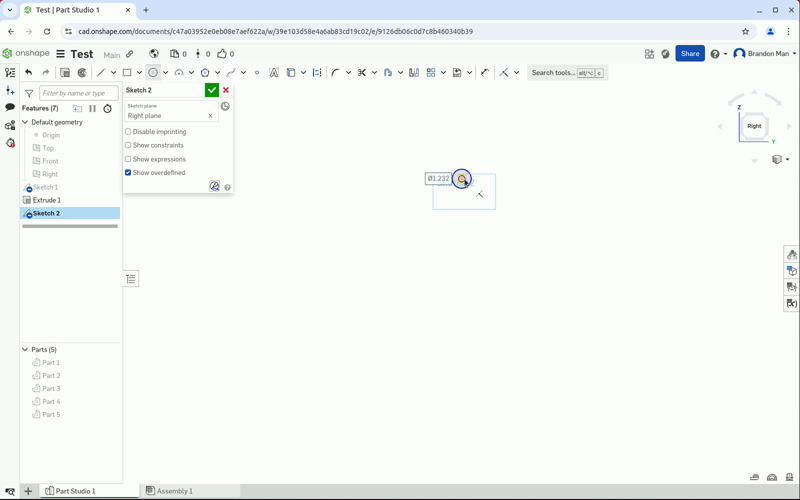
mouse_move(467, 177)
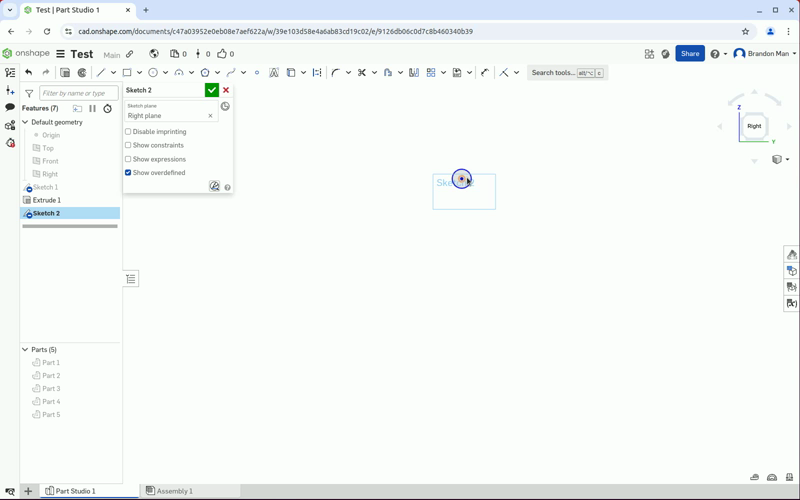
scroll(6)
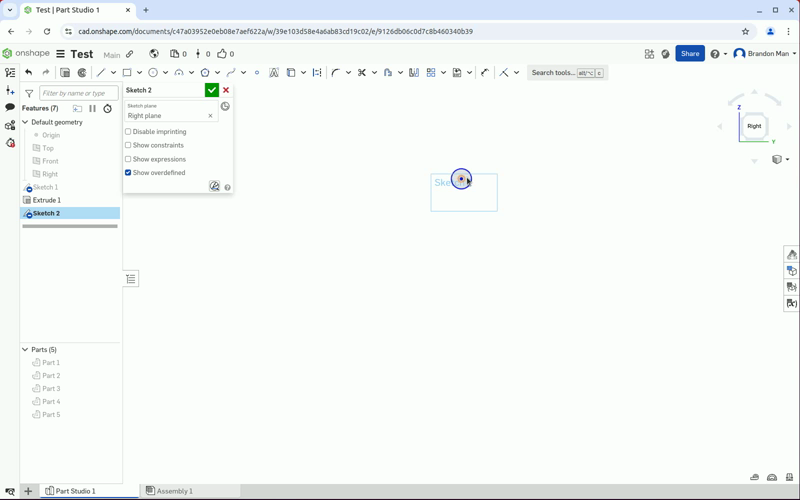
scroll(6)
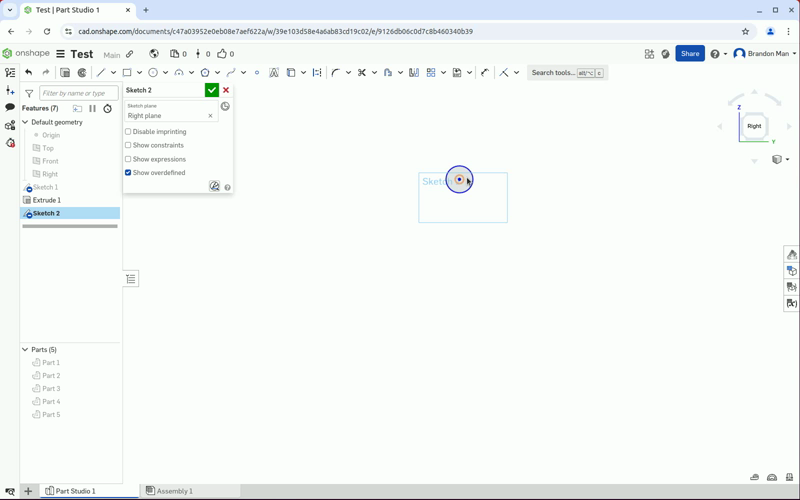
scroll(6)
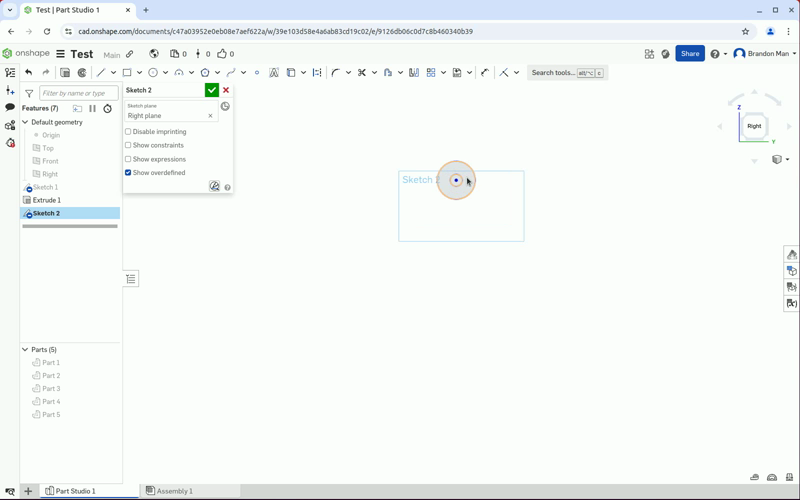
scroll(6)
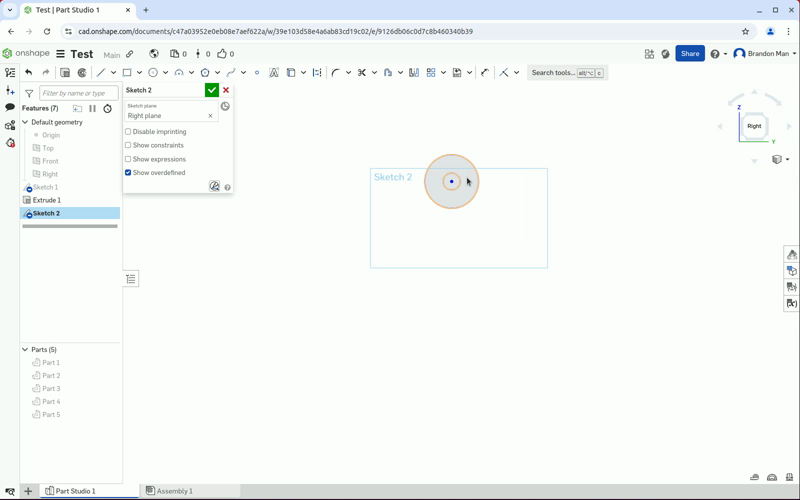
scroll(6)
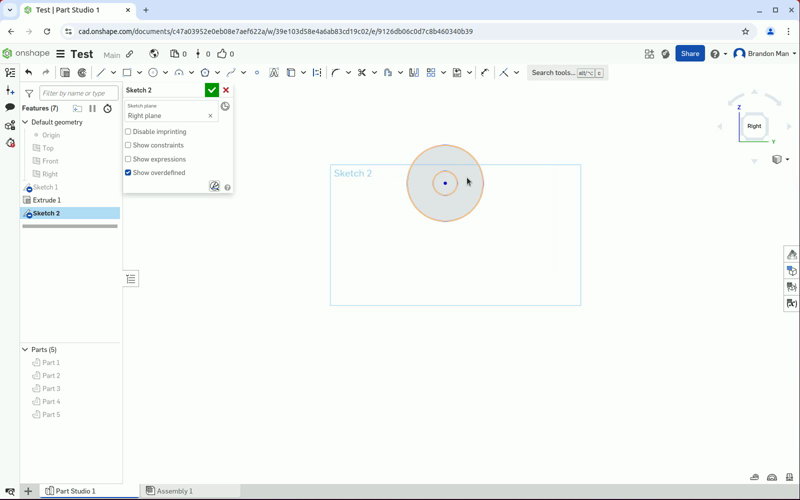
scroll(6)
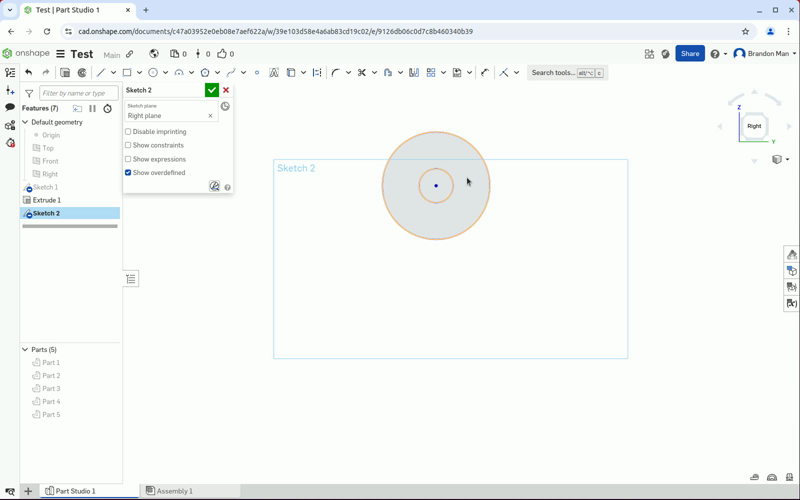
scroll(6)
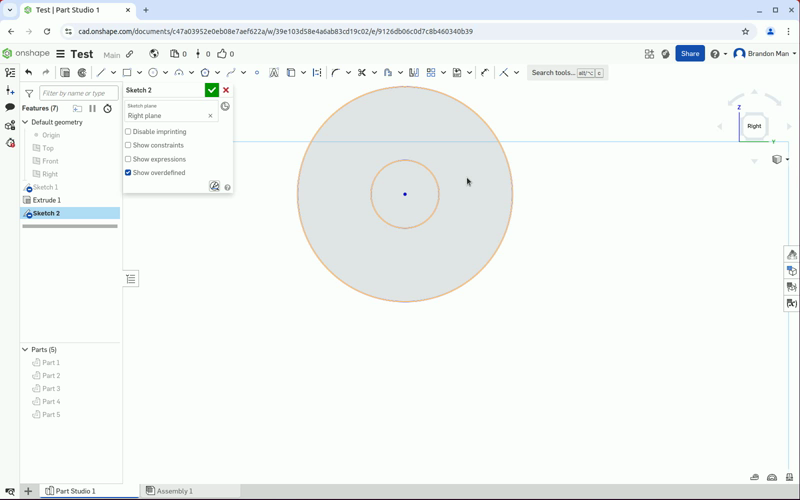
click(467, 177)
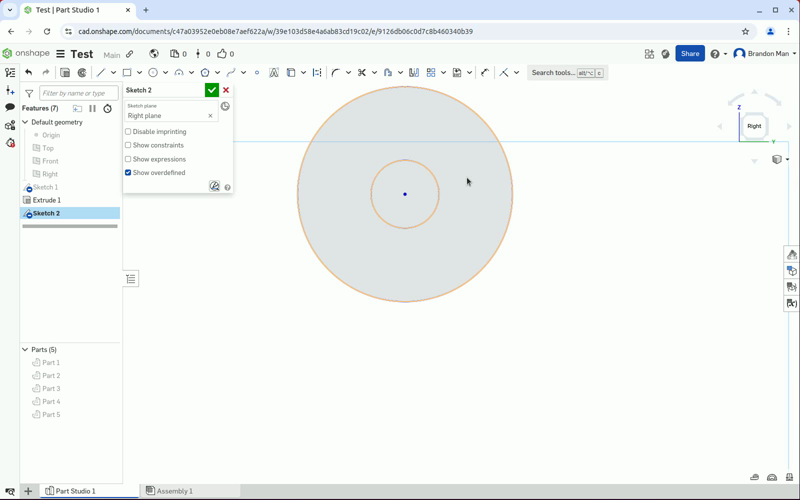
scroll(-6)
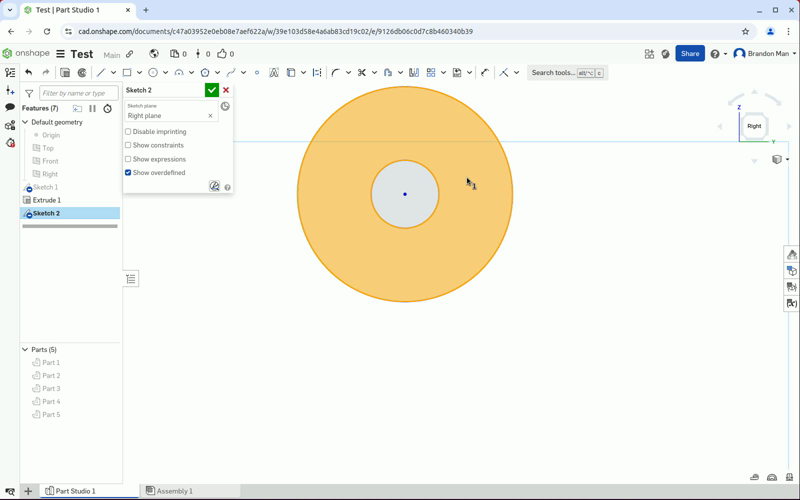
scroll(-6)
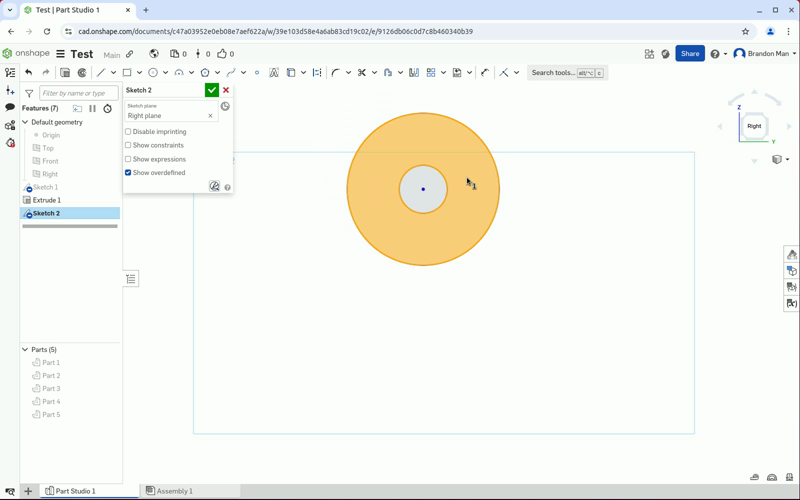
scroll(-6)
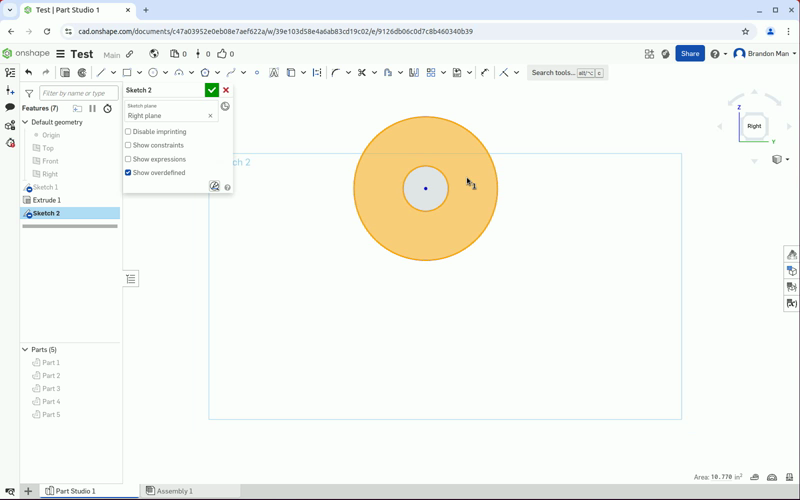
scroll(-6)
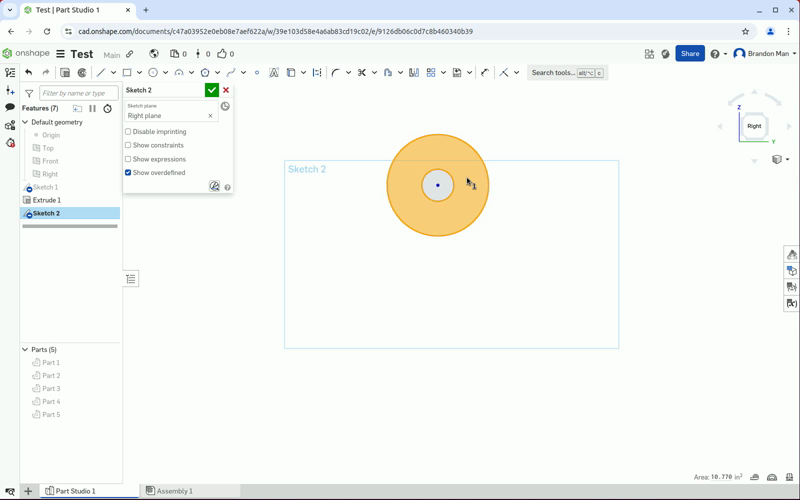
scroll(-6)
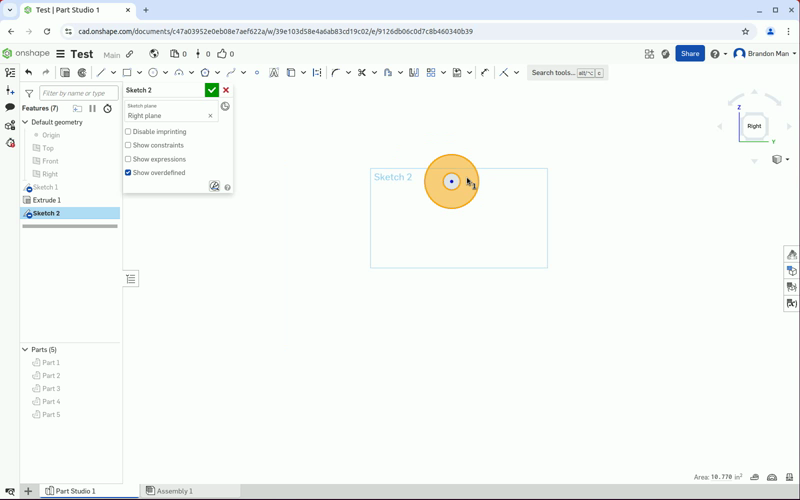
scroll(-6)
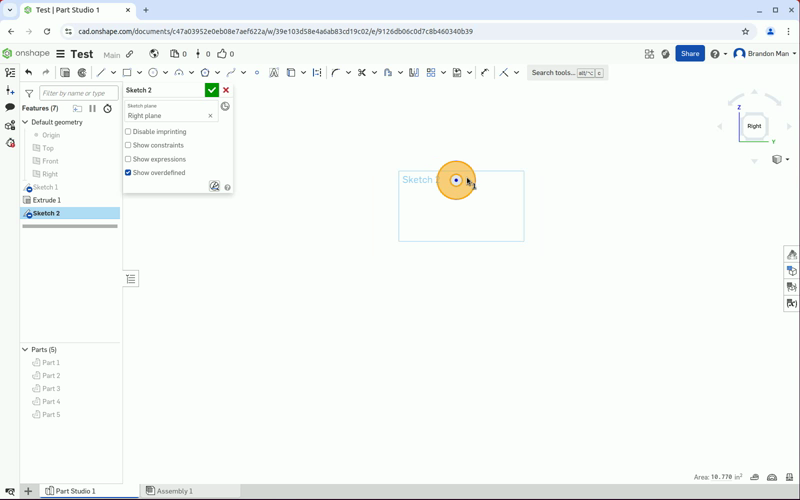
scroll(-6)
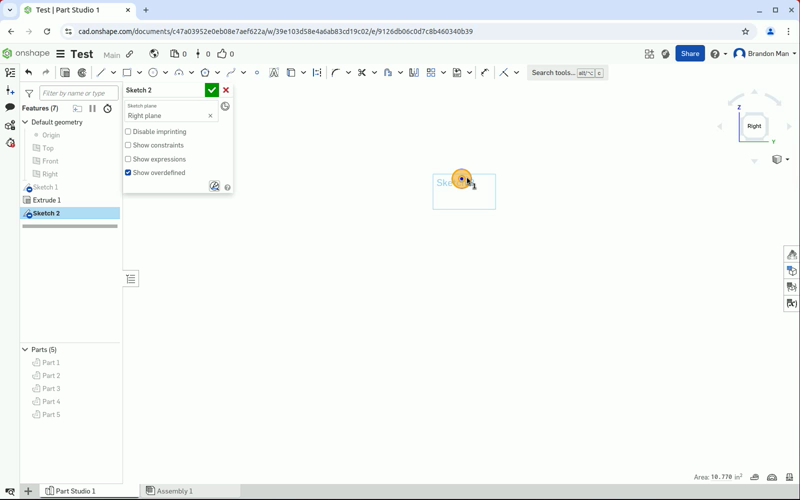
mouse_move(73, 352)
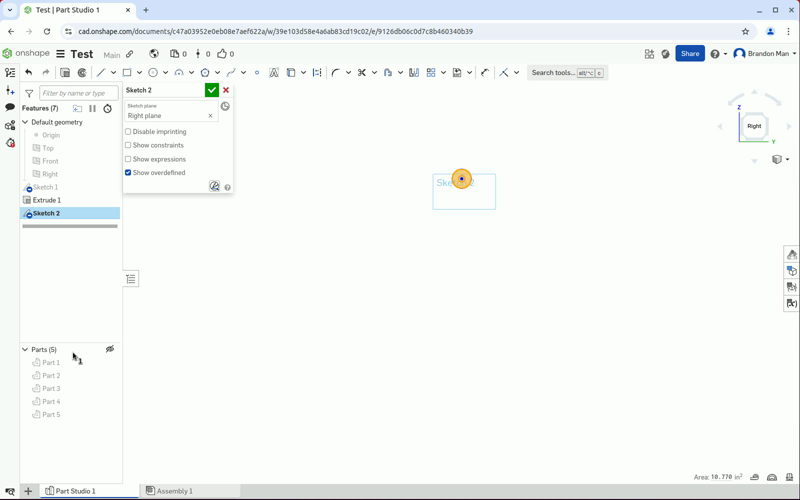
key(shift+y)
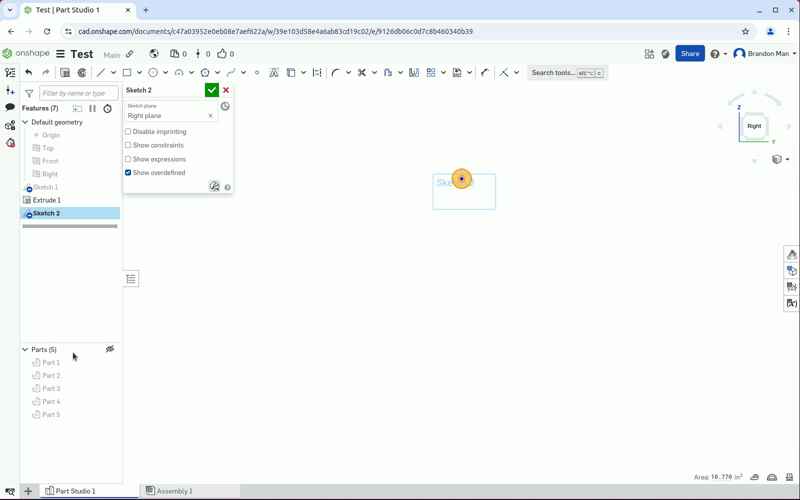
key(shift+e)
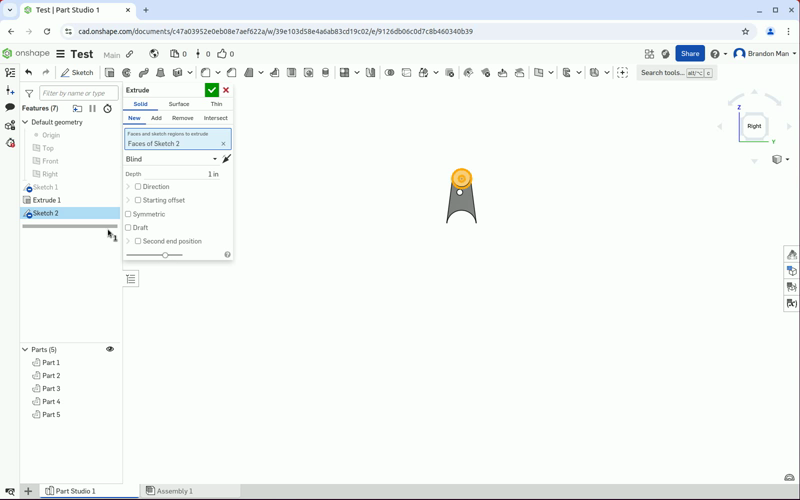
mouse_move(143, 106)
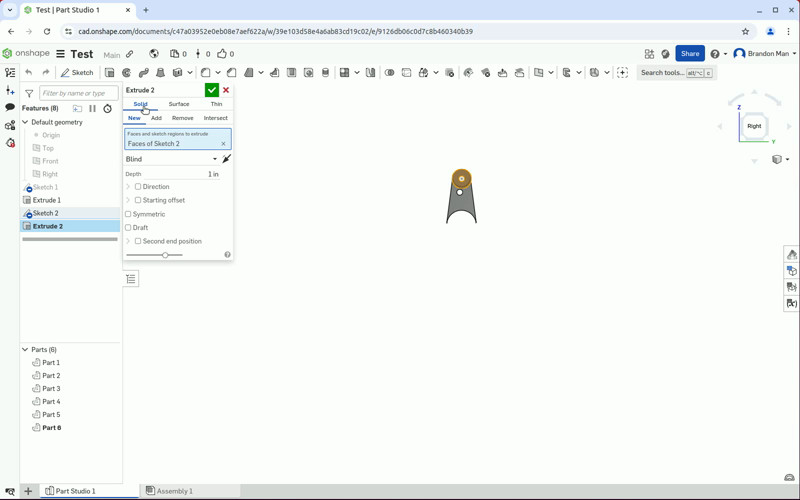
click(143, 106)
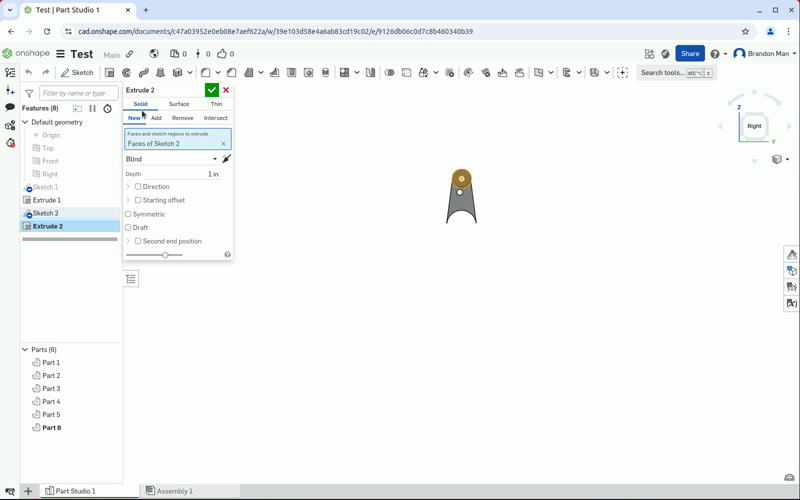
mouse_move(137, 120)
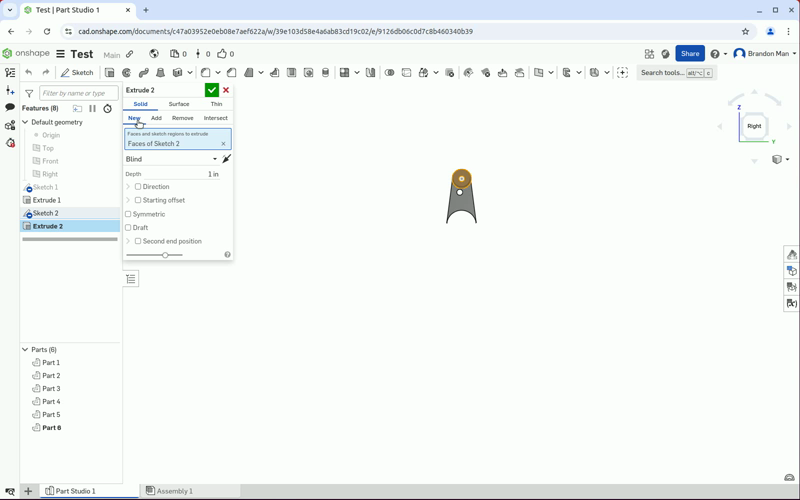
click(137, 120)
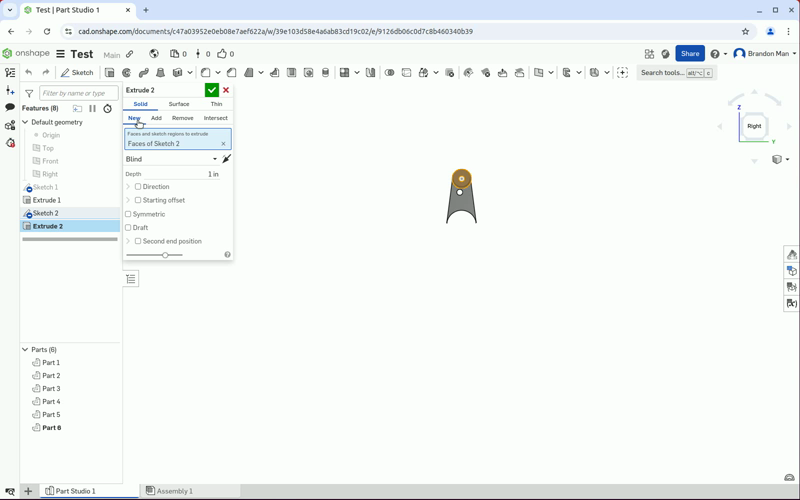
key(tab, 4)
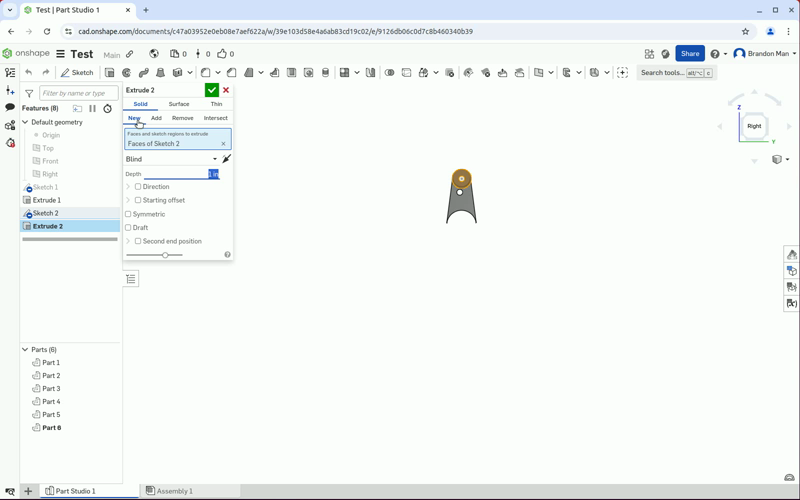
text(0.481)
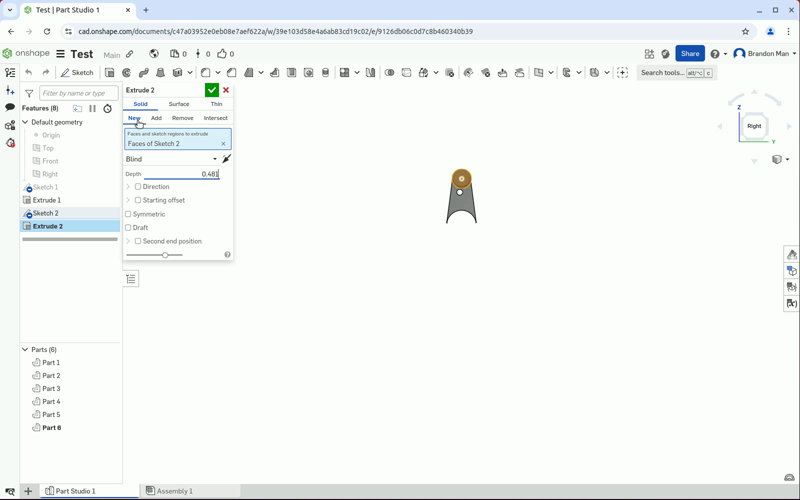
key(enter)
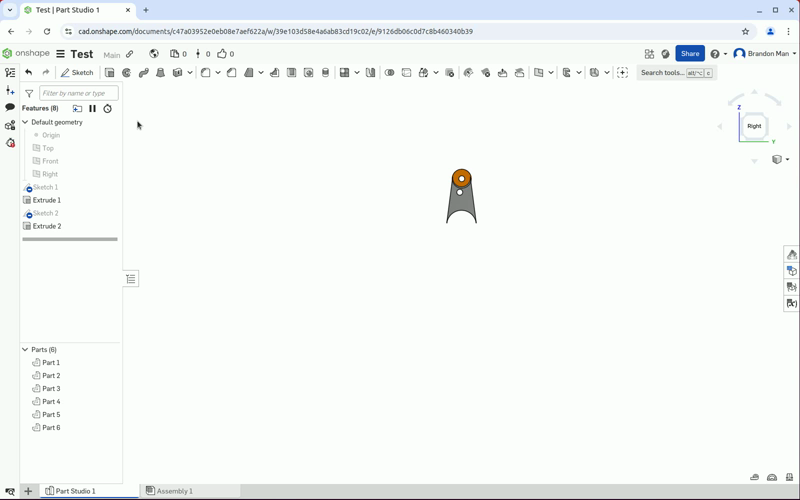
key(shift+h)
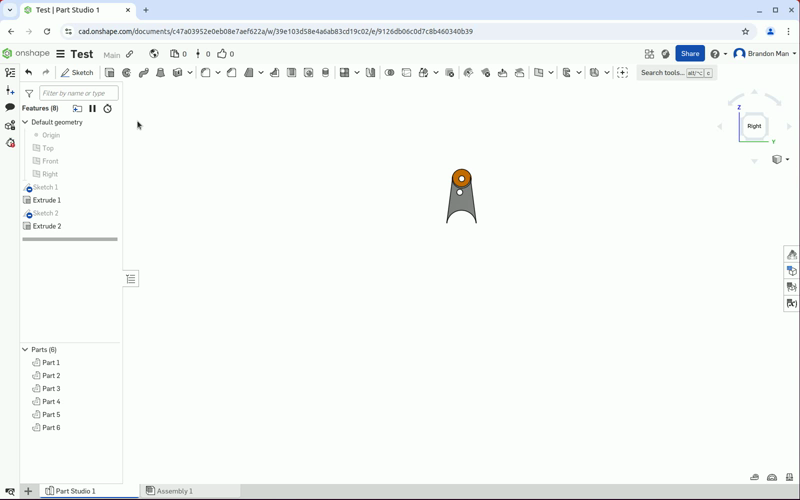
key(shift+h)
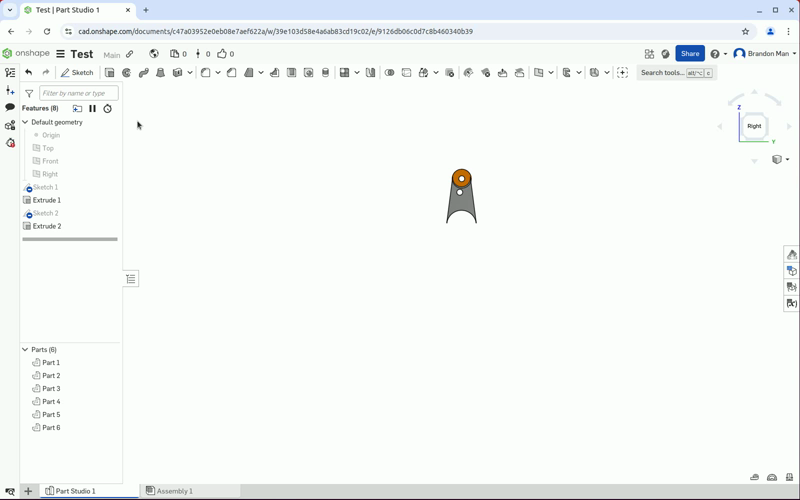
mouse_move(73, 189)
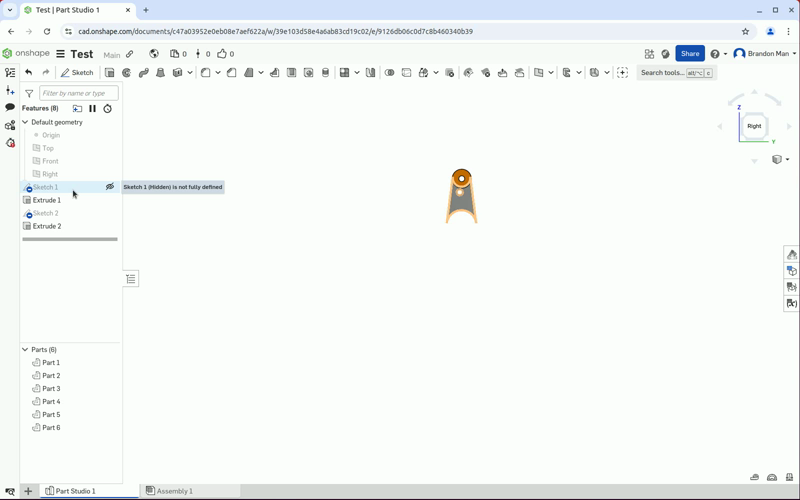
click(73, 189)
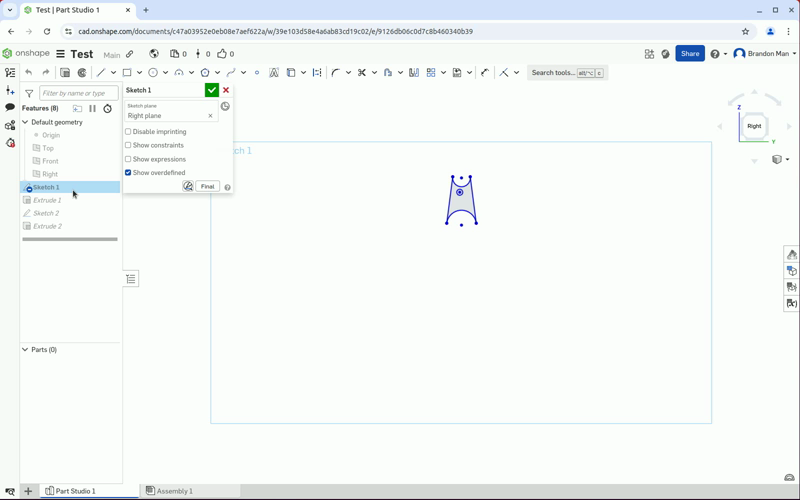
mouse_move(229, 92)
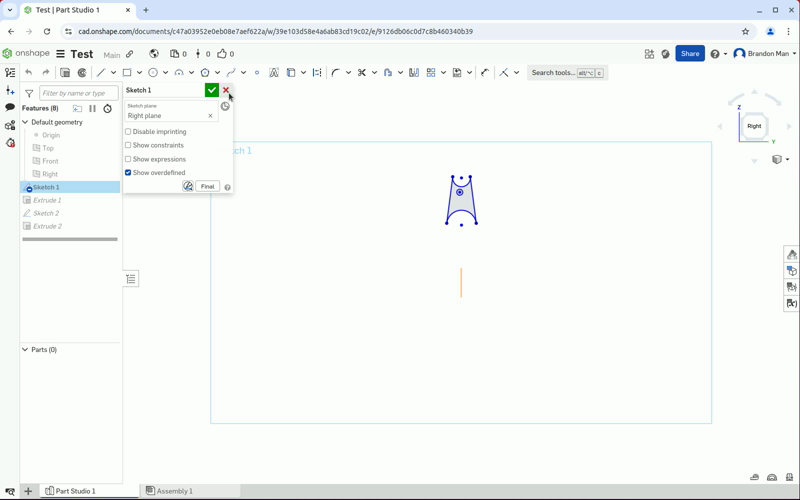
click(229, 92)
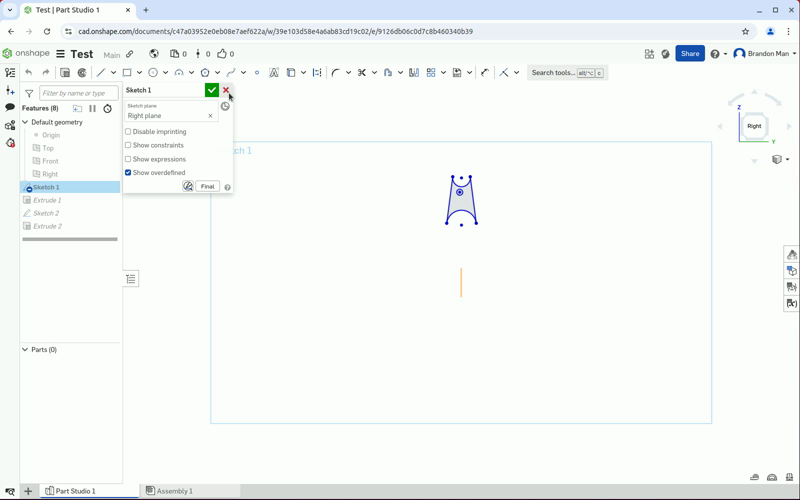
key(shift+s)
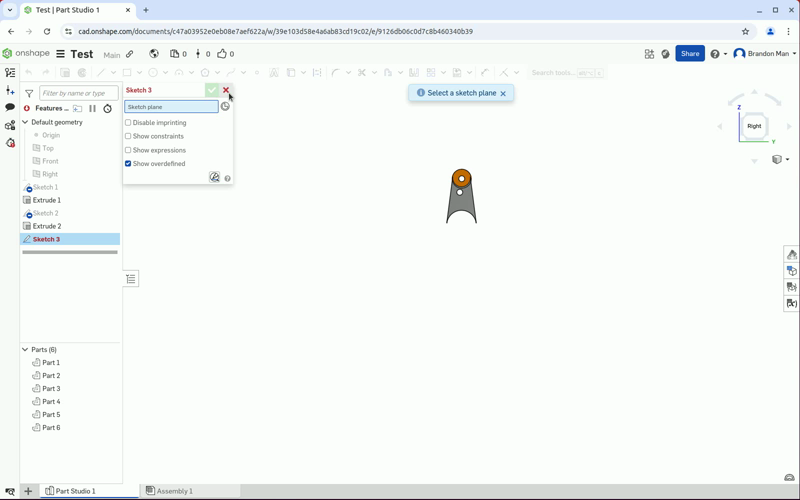
mouse_move(73, 176)
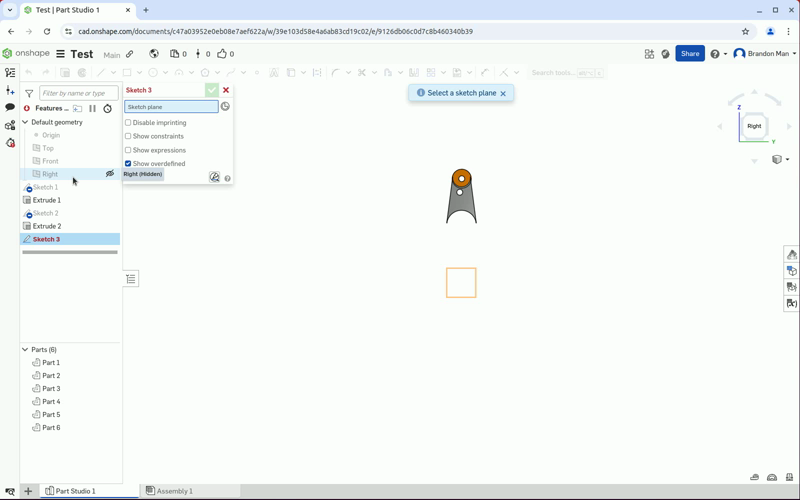
click(73, 176)
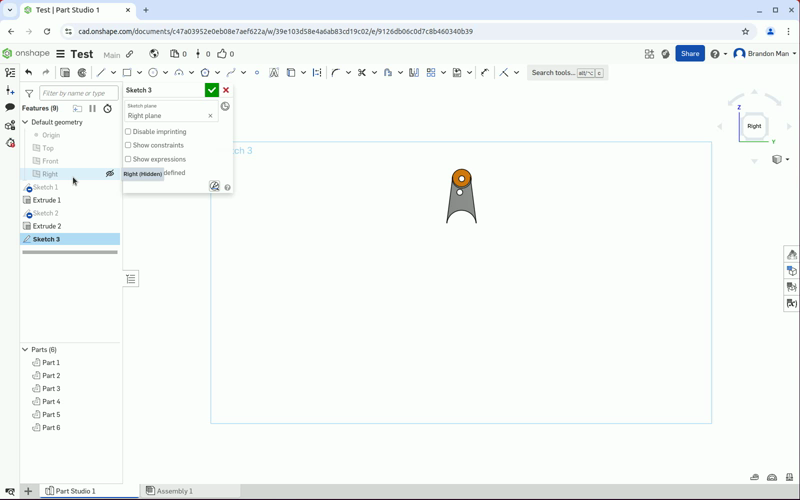
mouse_move(73, 352)
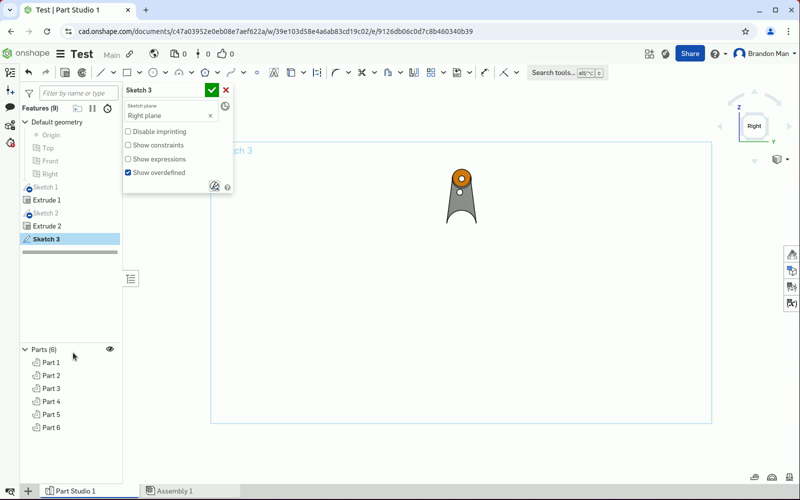
key(y)
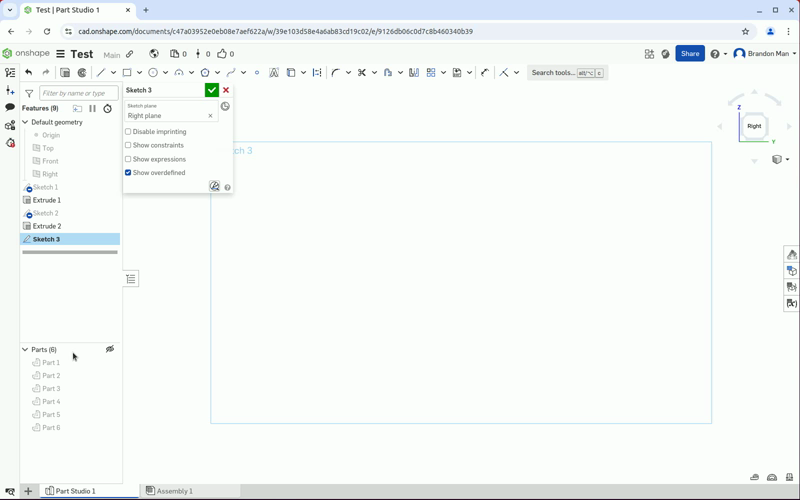
key(c)
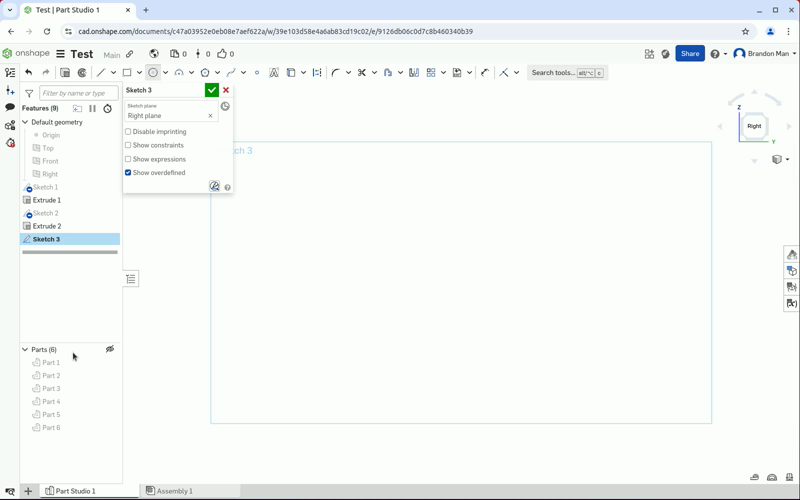
key_down(shift)
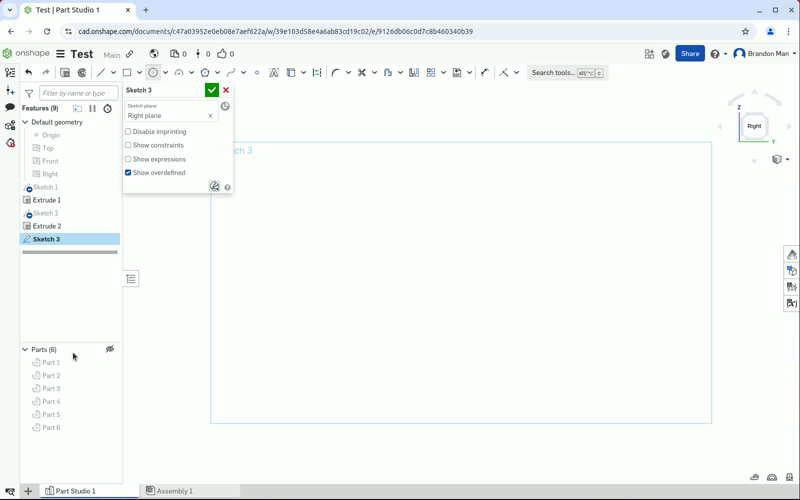
mouse_move(461, 225)
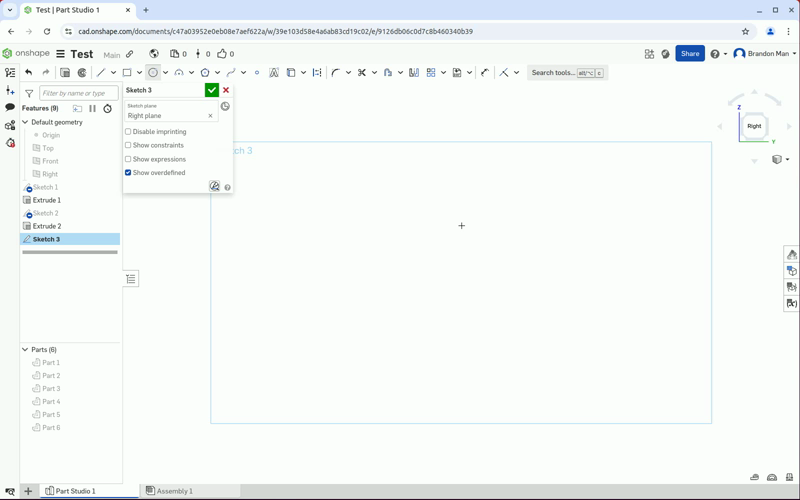
click(461, 225)
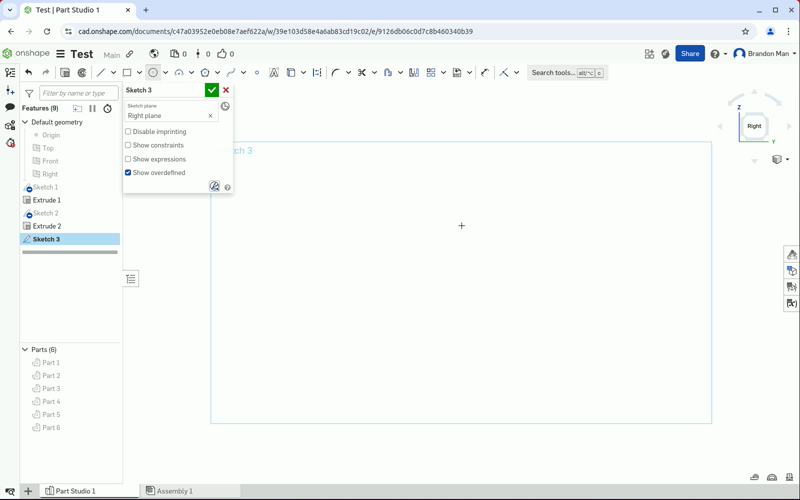
key_up(shift)
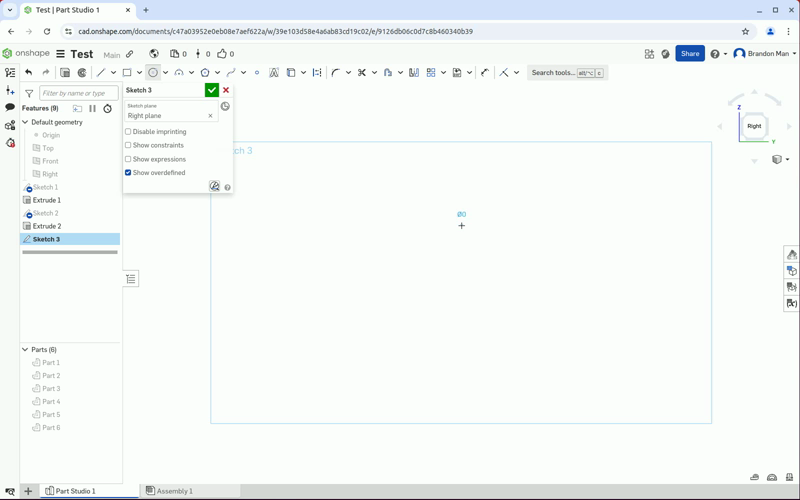
mouse_move(477, 225)
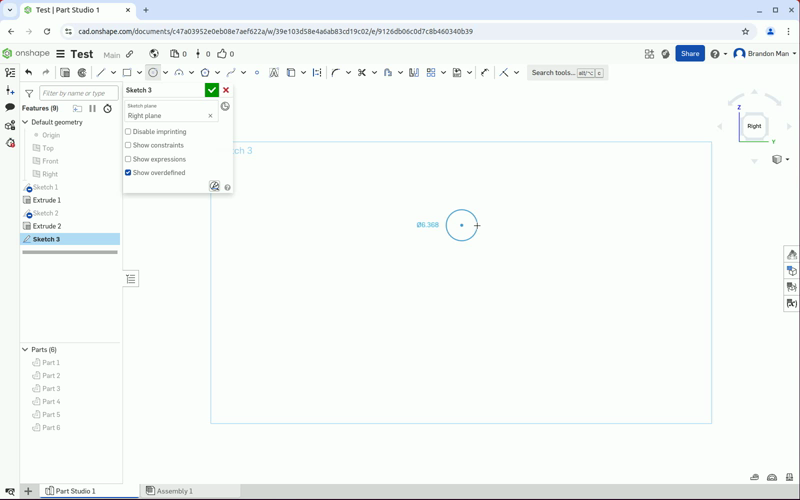
click(477, 225)
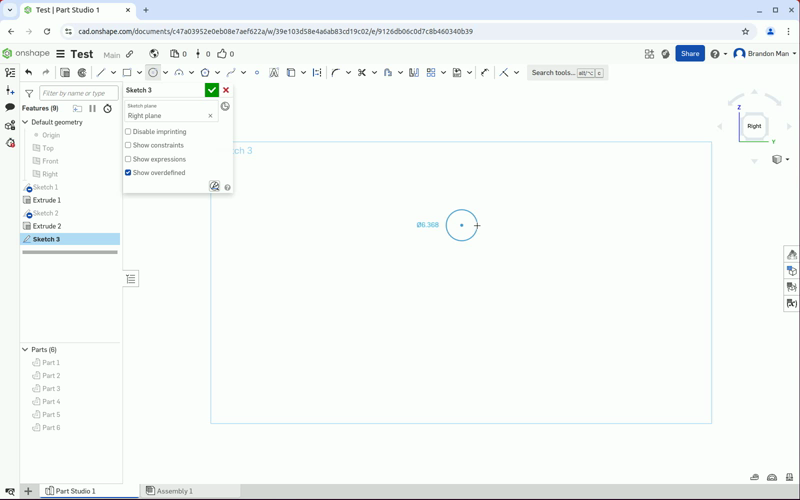
key(esc)
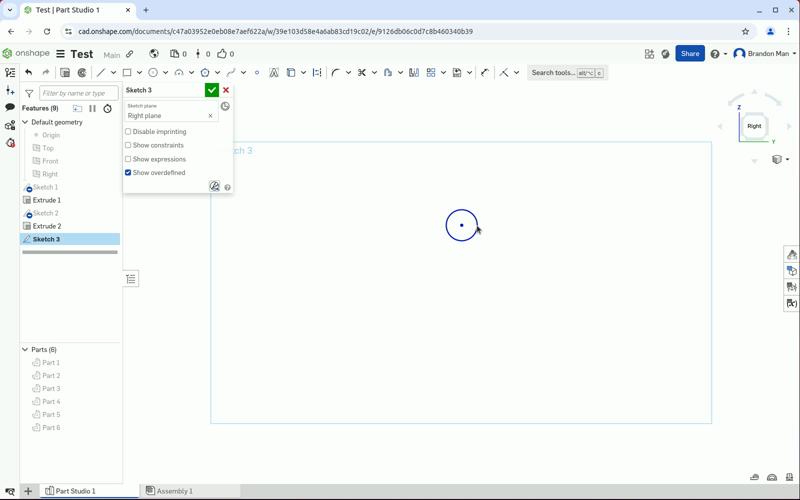
key(c)
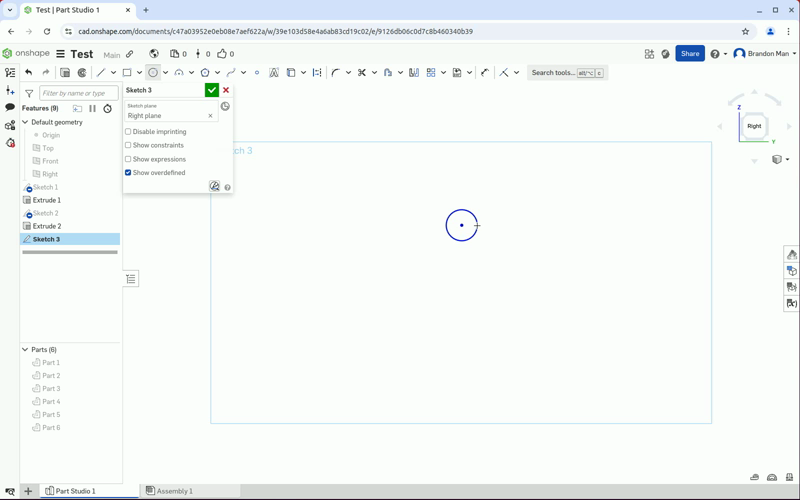
key_down(shift)
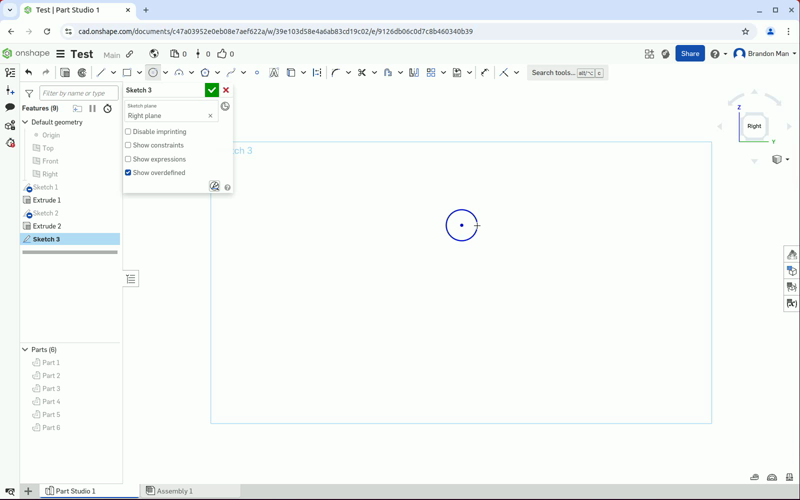
mouse_move(461, 225)
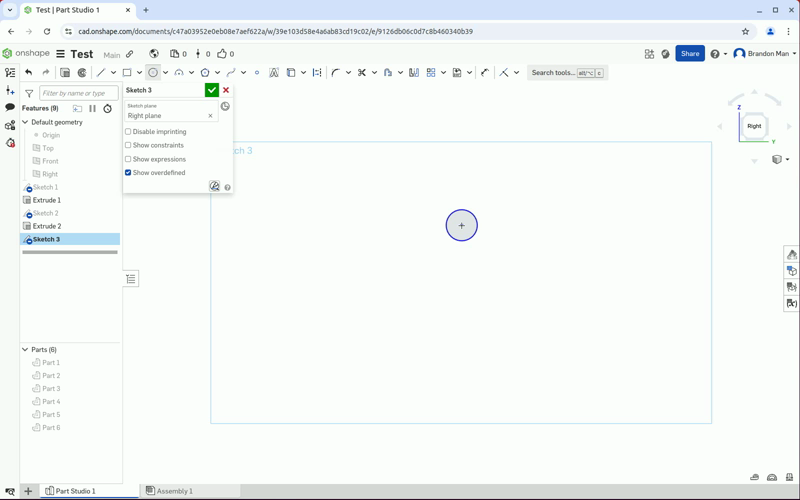
click(461, 225)
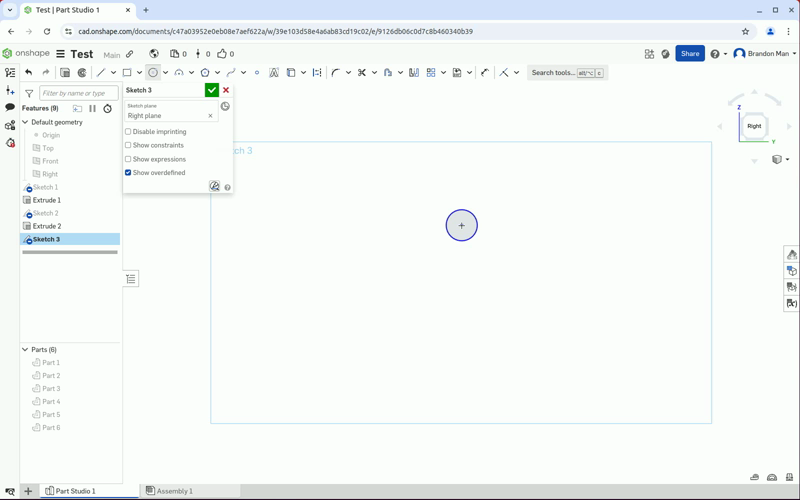
key_up(shift)
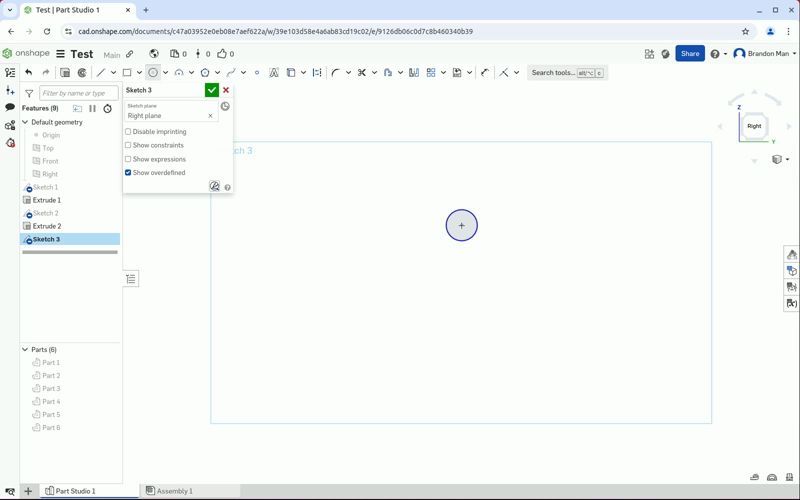
mouse_move(465, 225)
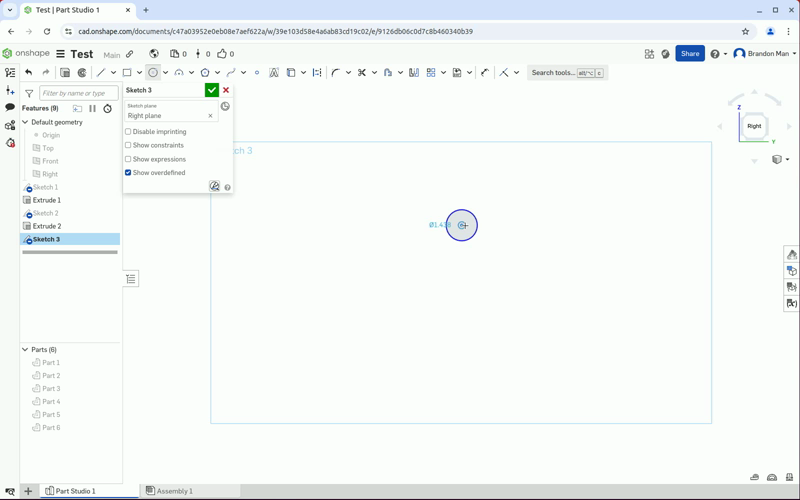
scroll(6)
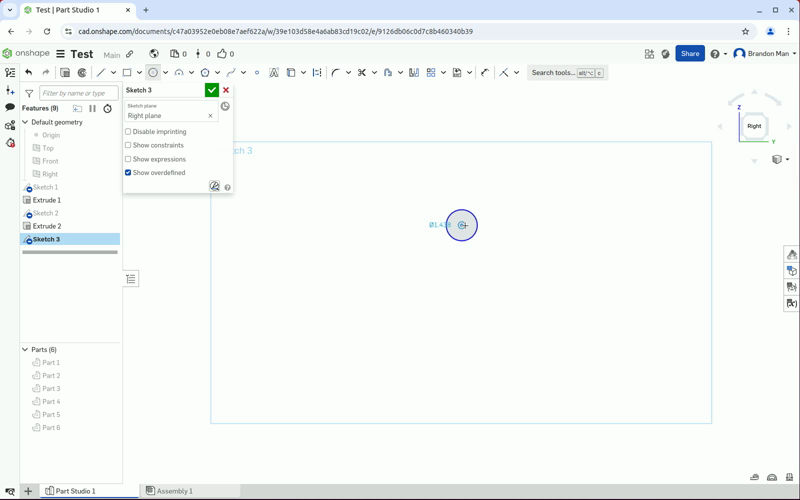
scroll(6)
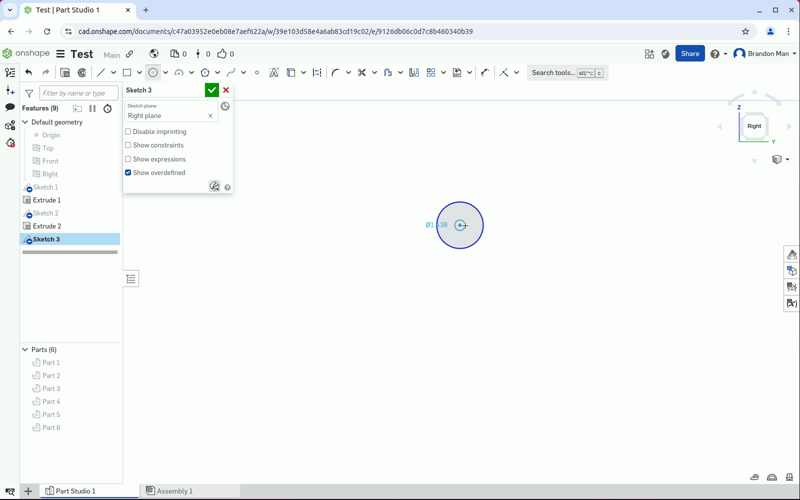
scroll(6)
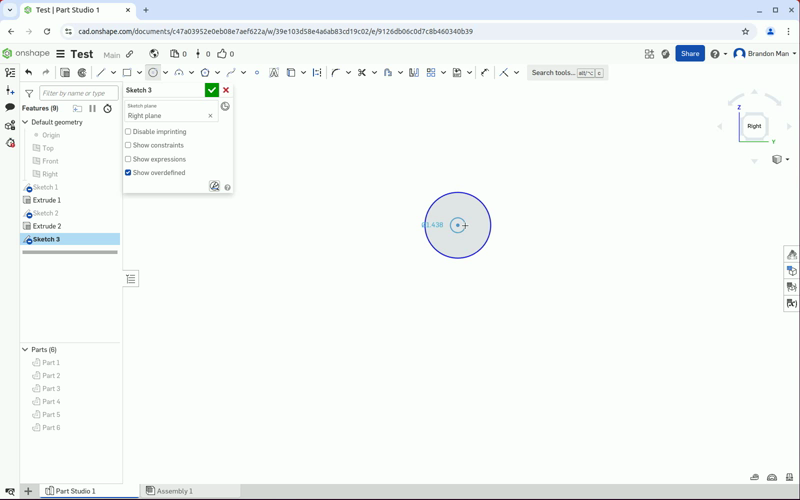
scroll(6)
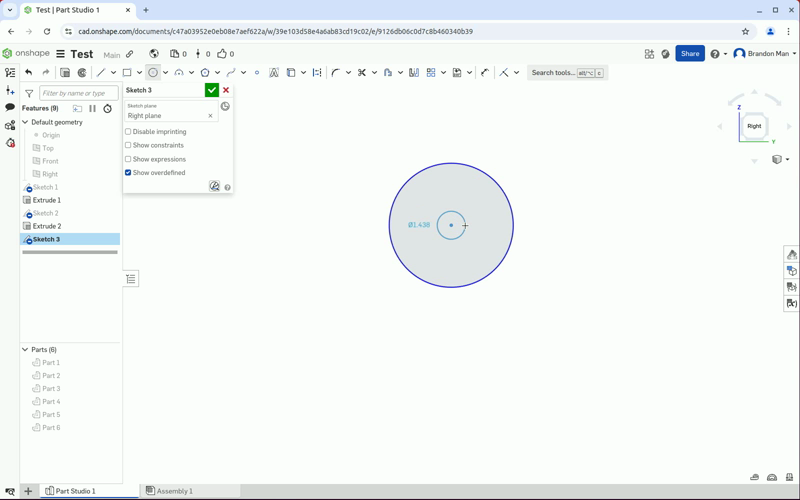
scroll(6)
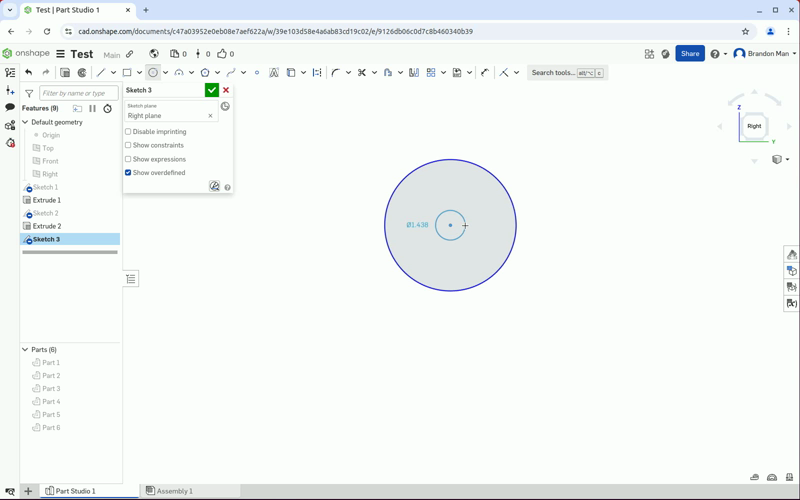
scroll(6)
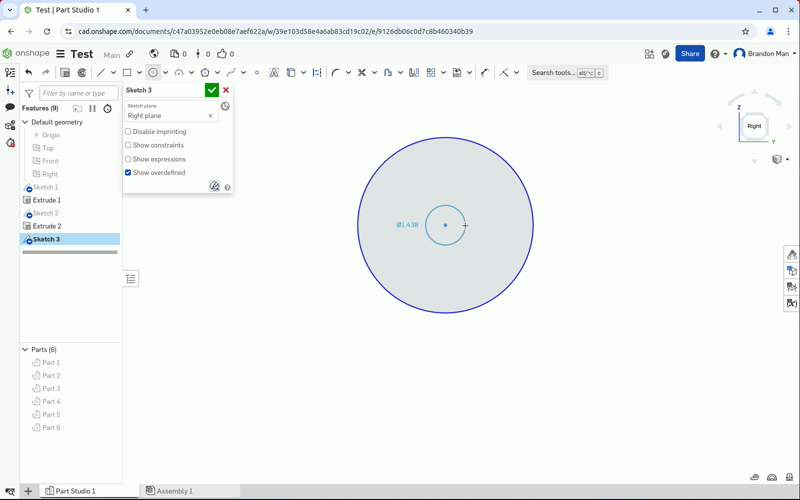
scroll(6)
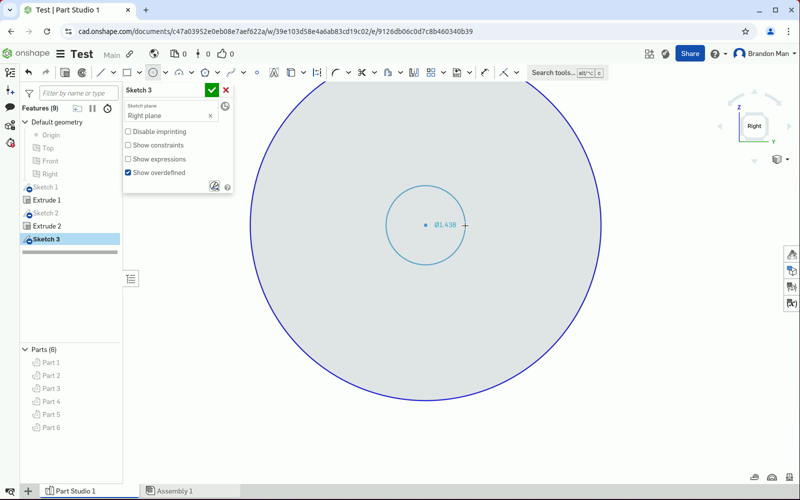
click(465, 225)
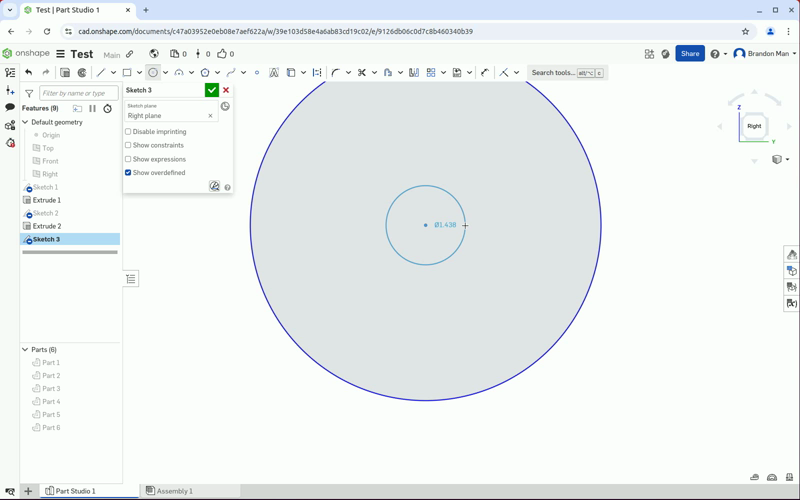
scroll(-6)
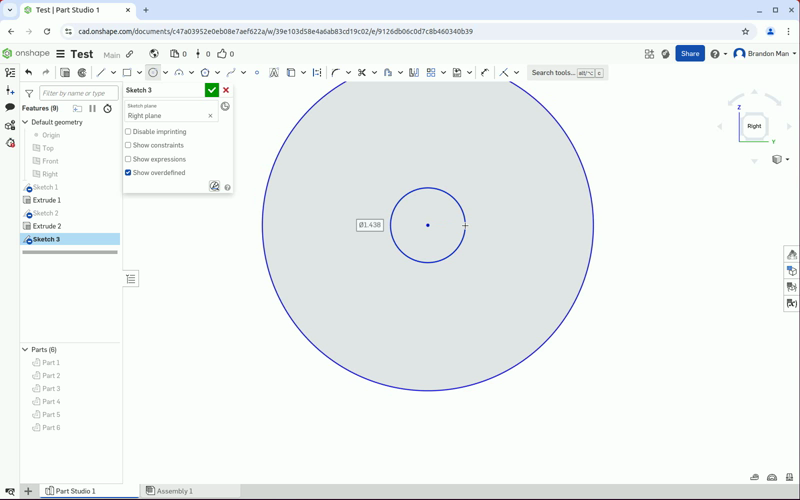
scroll(-6)
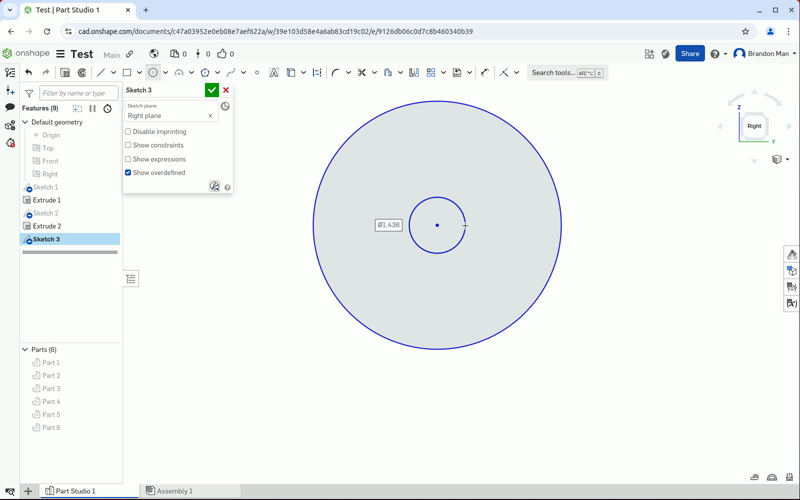
scroll(-6)
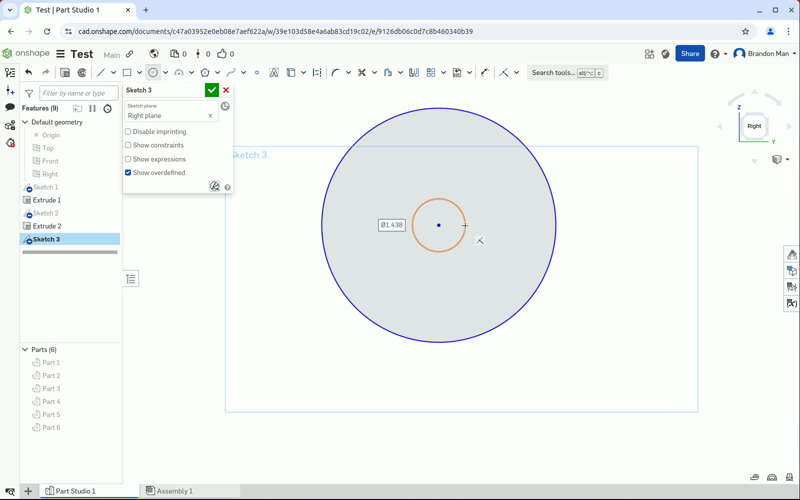
scroll(-6)
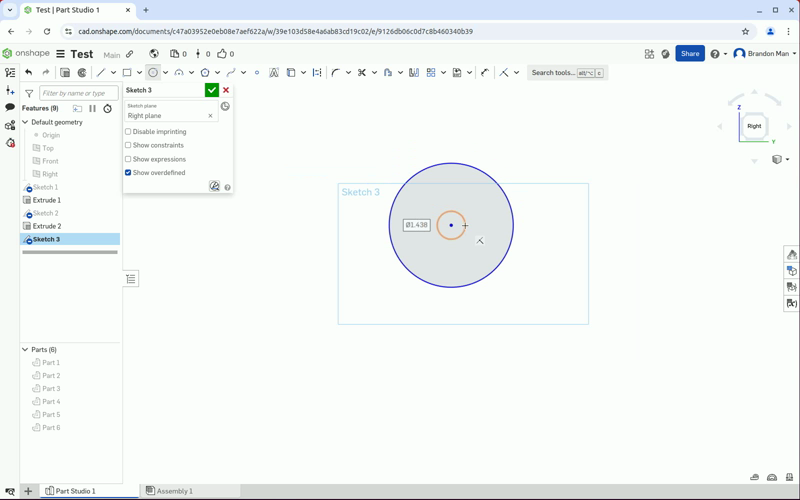
scroll(-6)
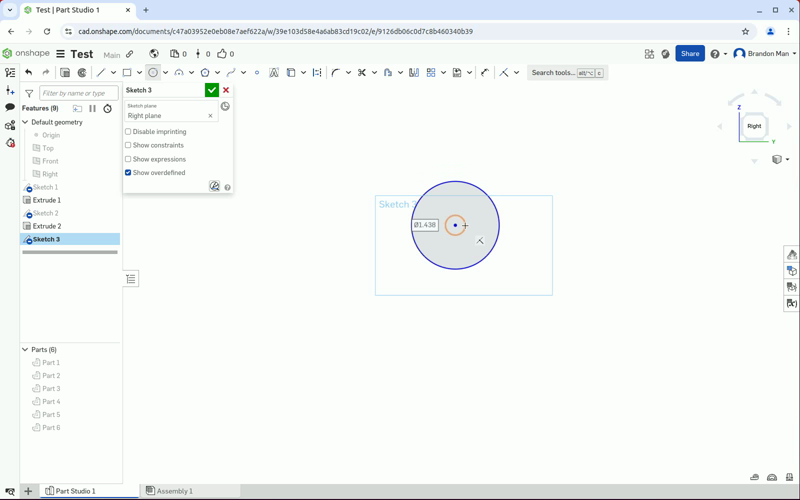
scroll(-6)
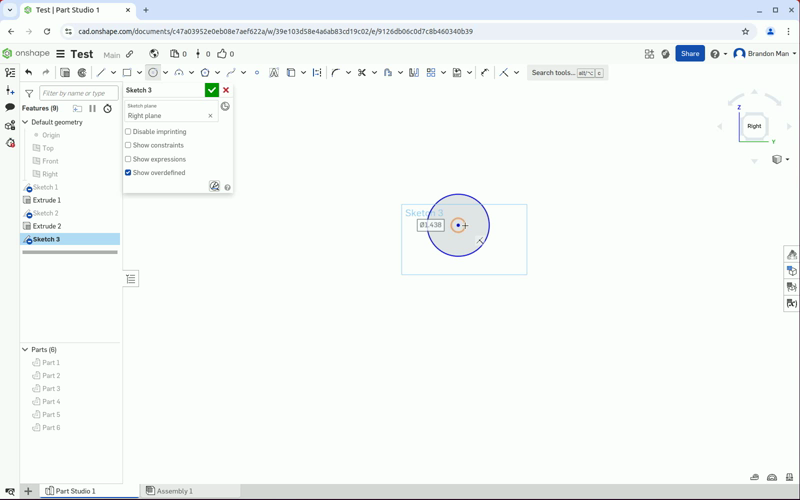
scroll(-6)
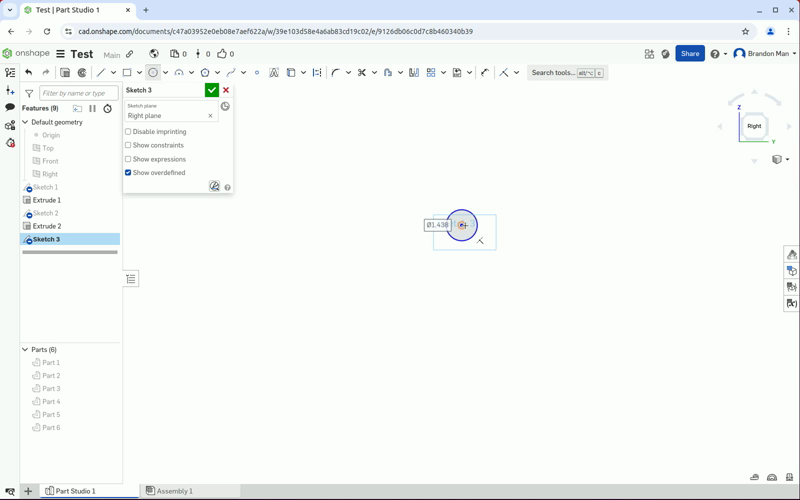
key(esc)
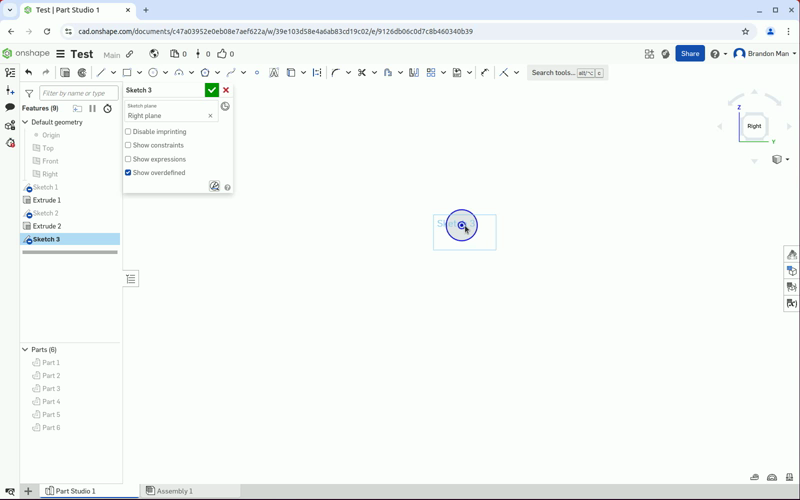
mouse_move(458, 213)
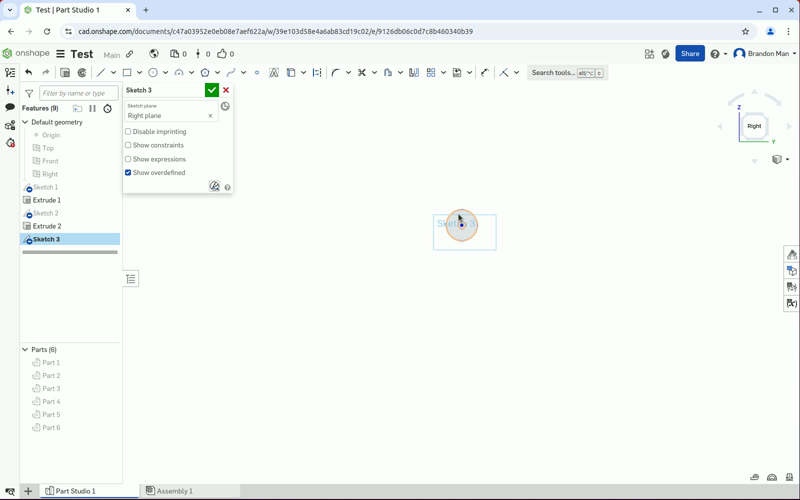
scroll(6)
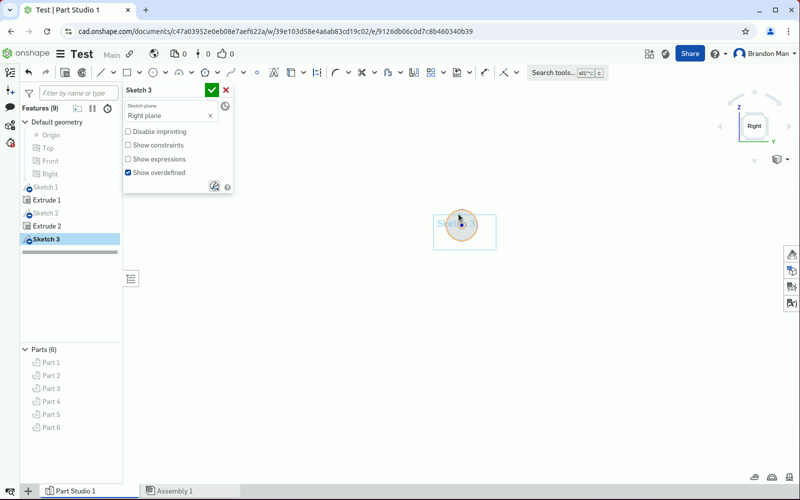
scroll(6)
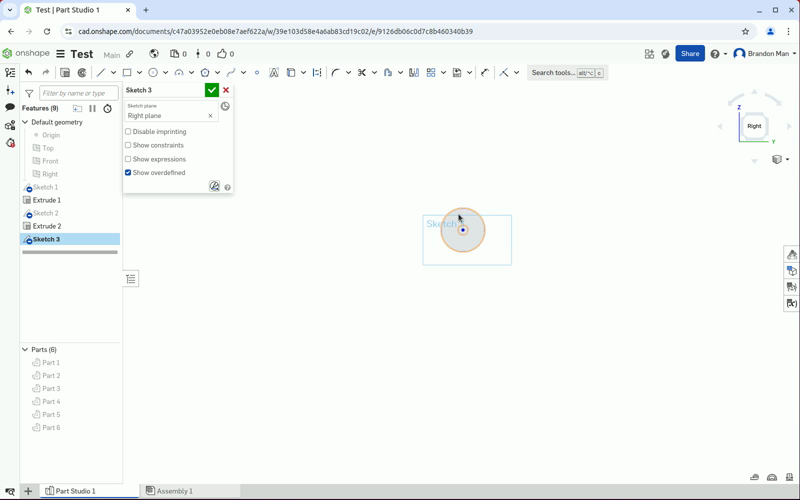
scroll(6)
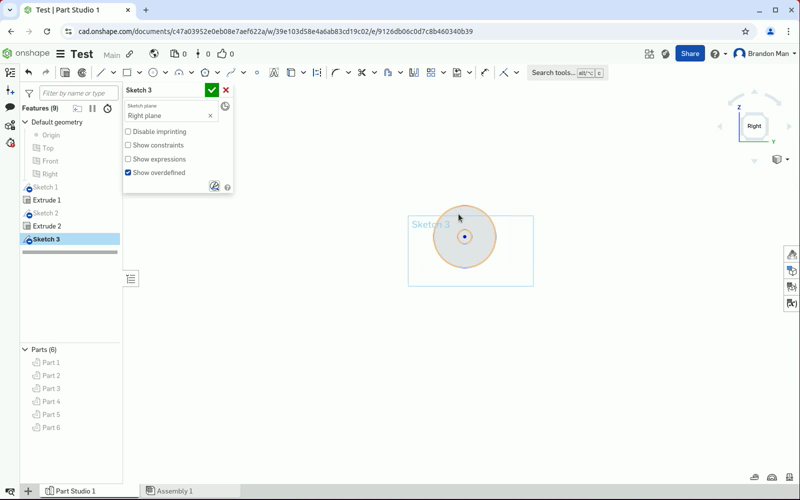
scroll(6)
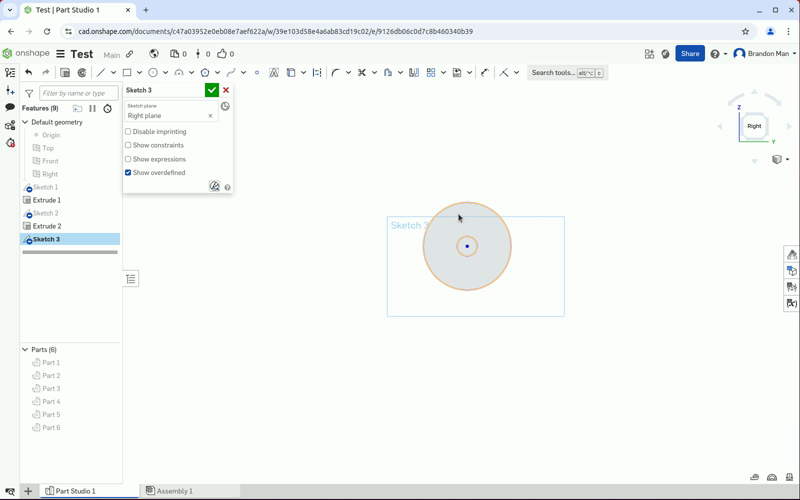
scroll(6)
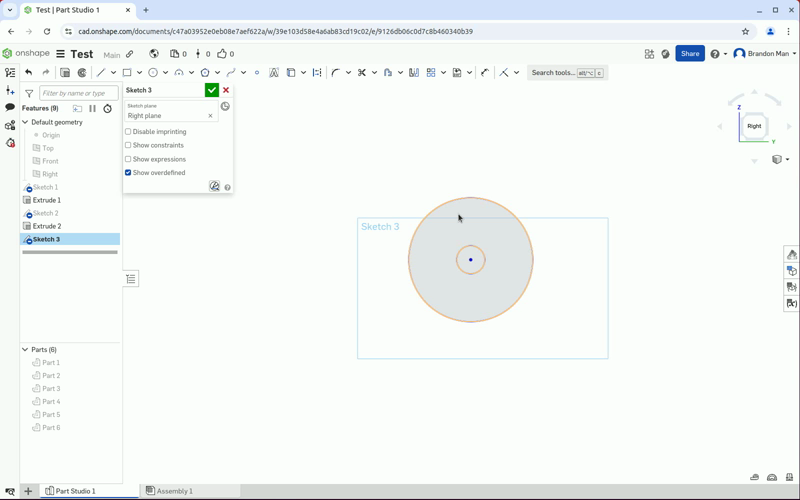
scroll(6)
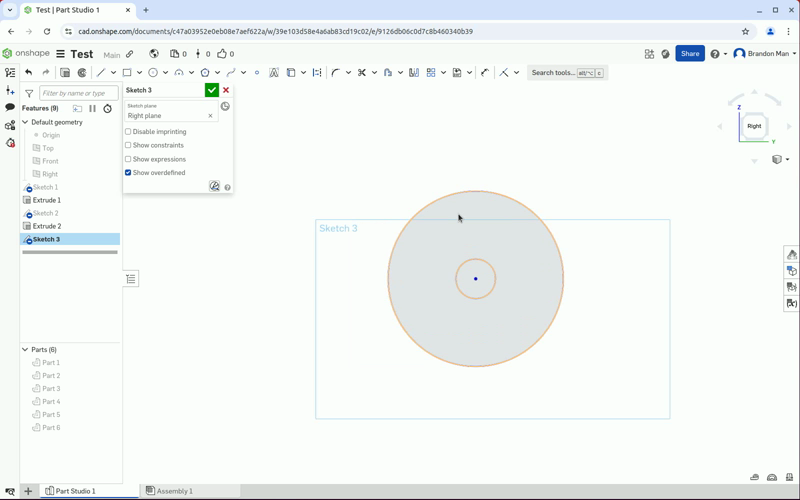
scroll(6)
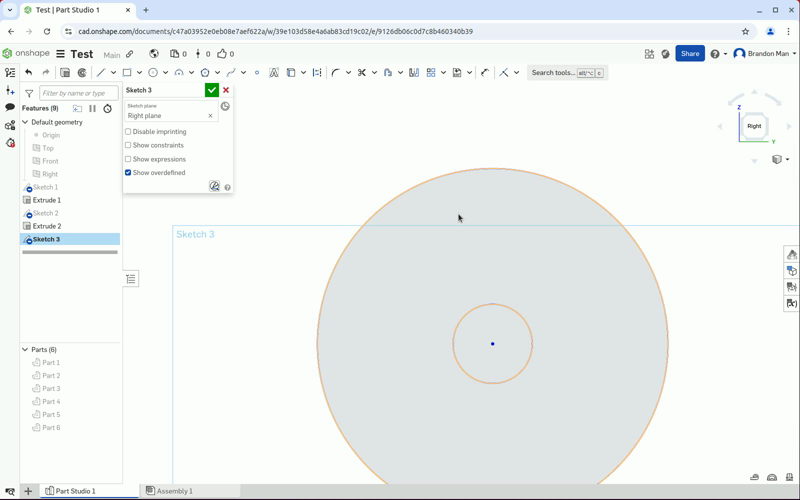
click(458, 213)
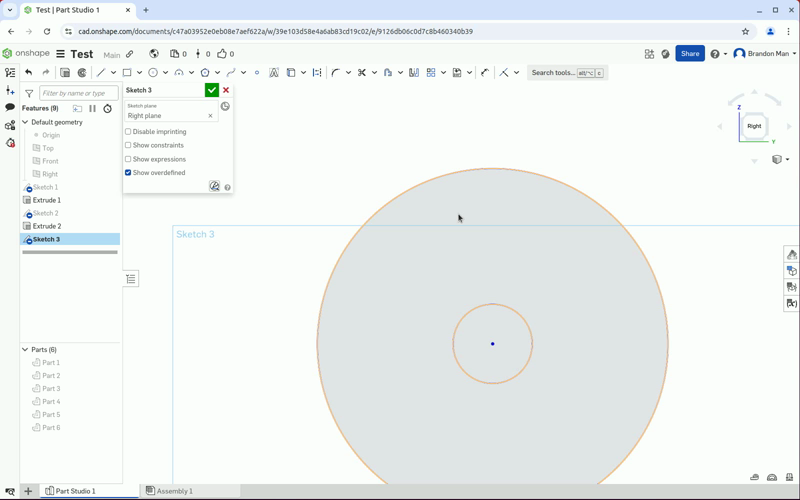
scroll(-6)
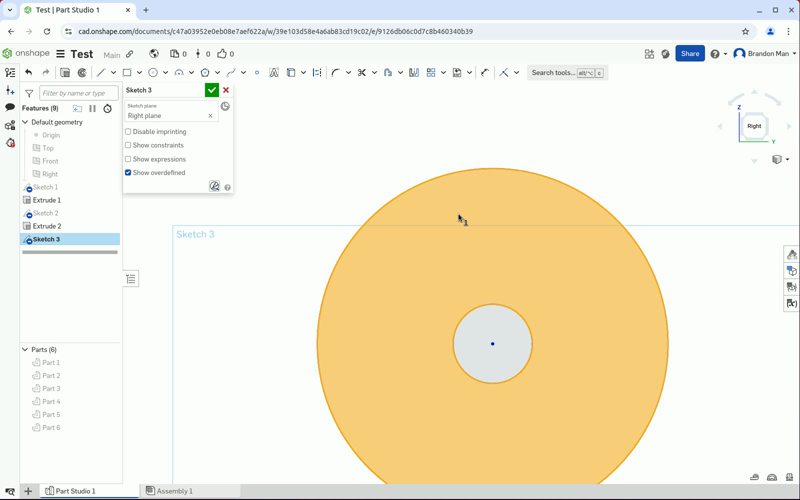
scroll(-6)
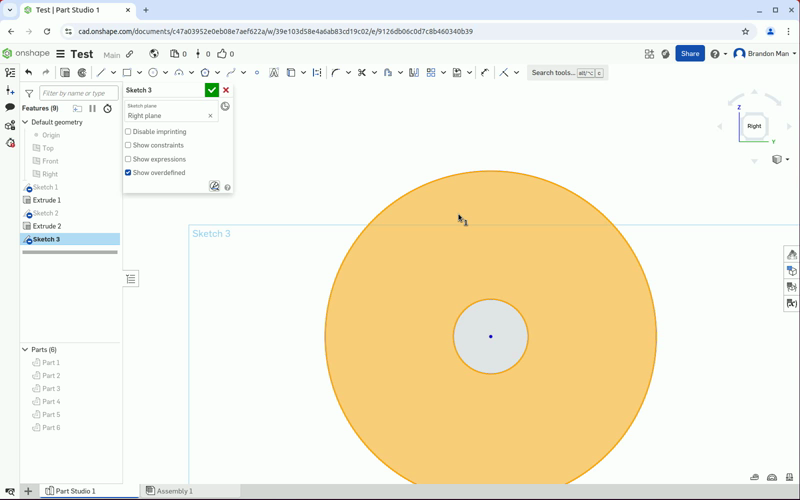
scroll(-6)
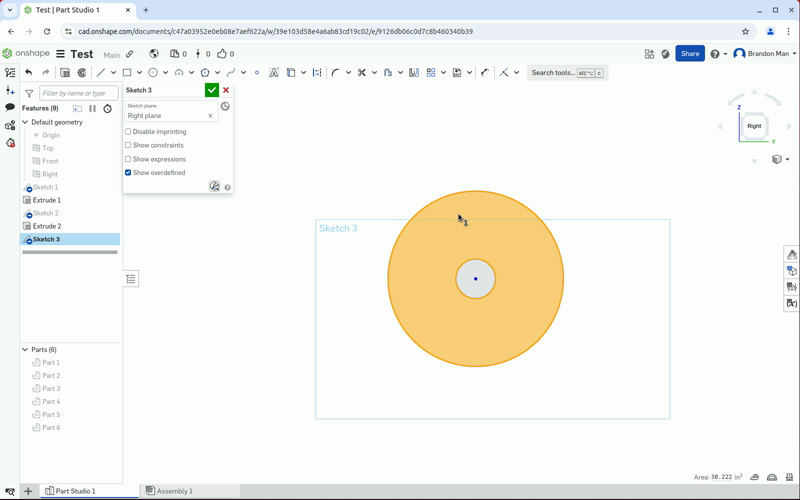
scroll(-6)
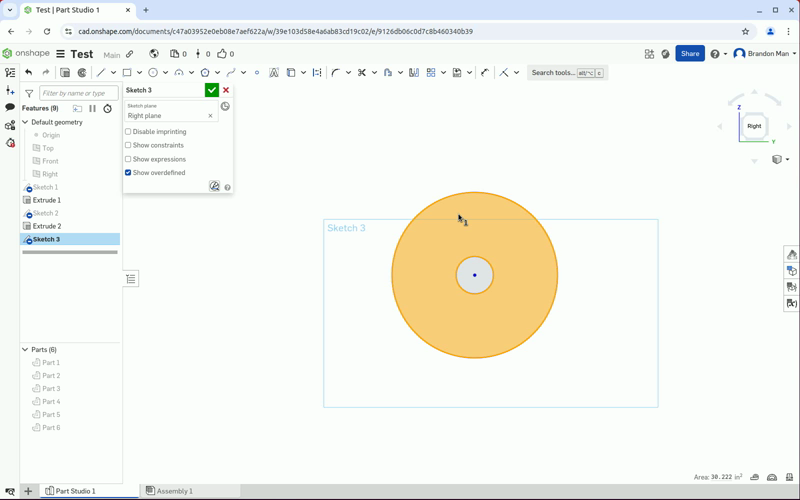
scroll(-6)
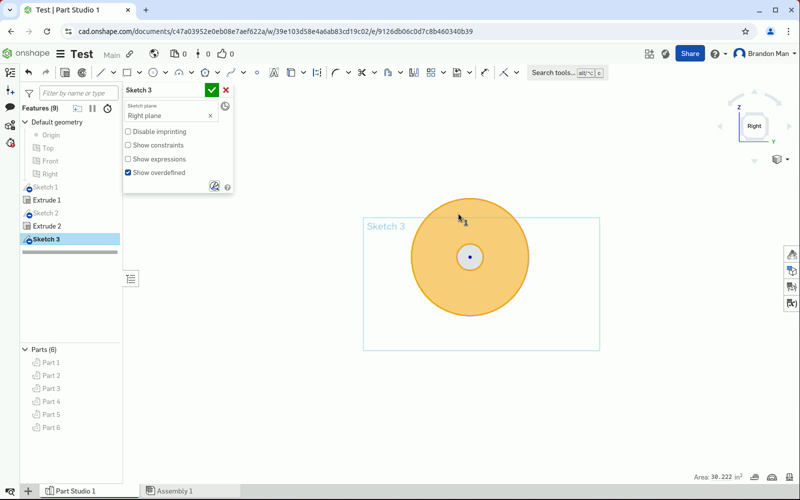
scroll(-6)
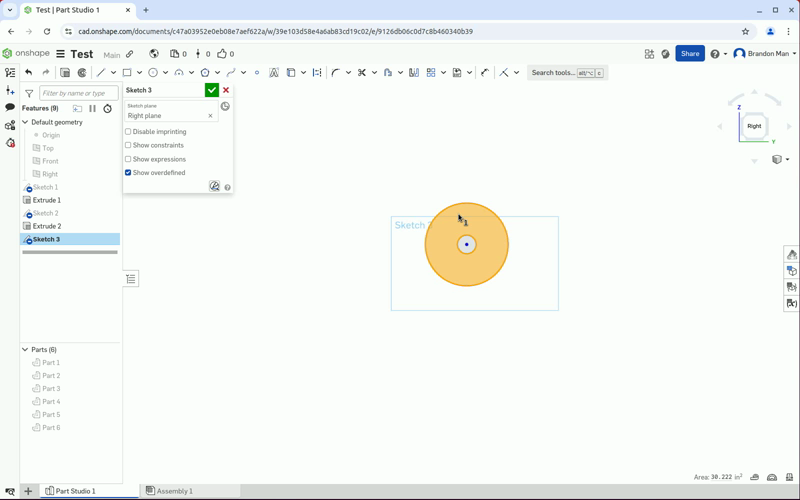
scroll(-6)
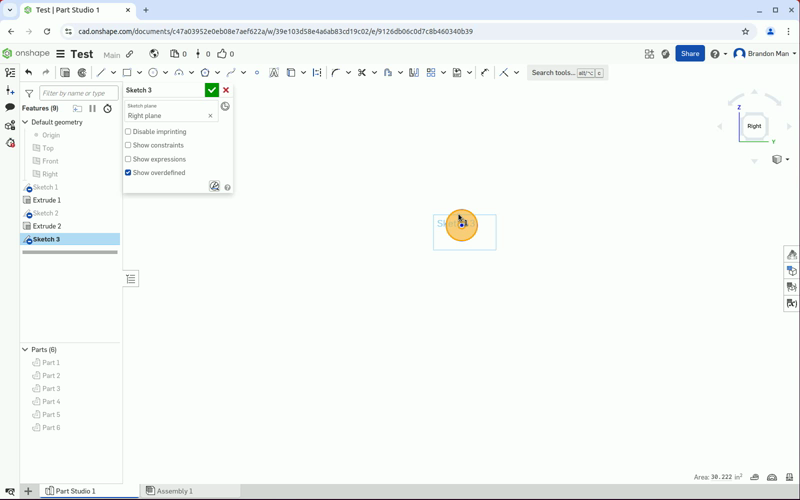
mouse_move(73, 352)
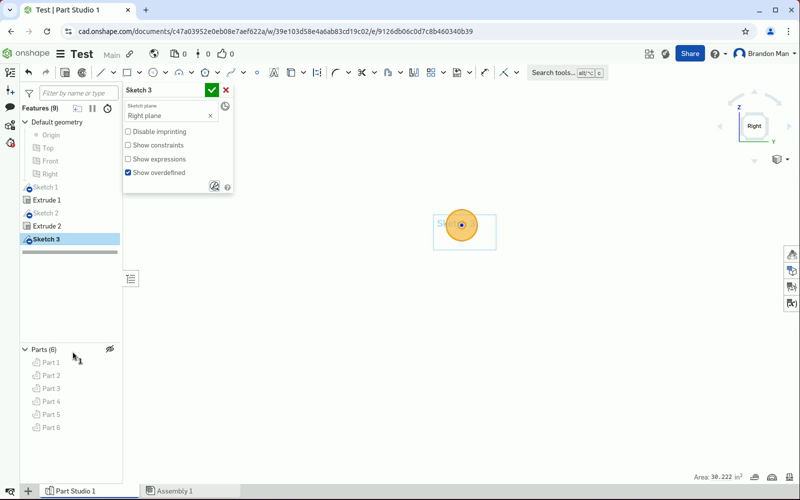
key(shift+y)
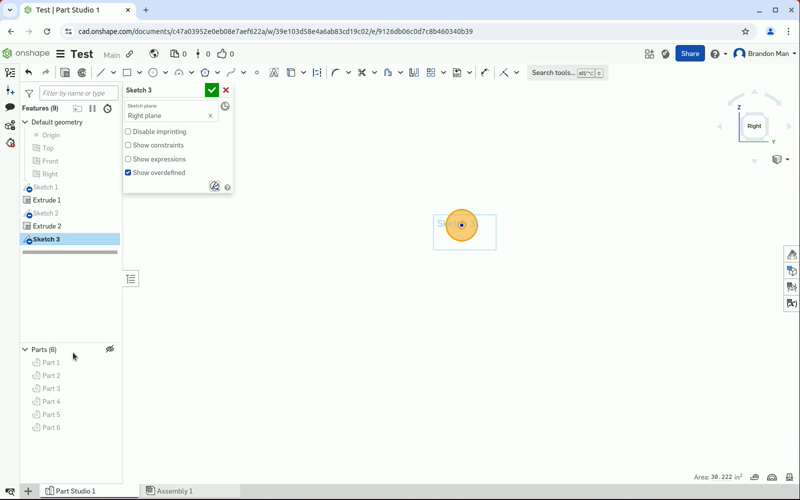
key(shift+e)
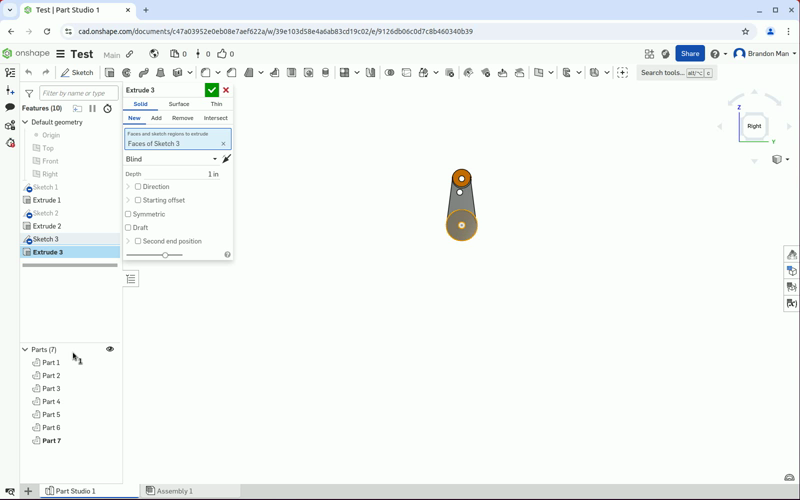
mouse_move(143, 106)
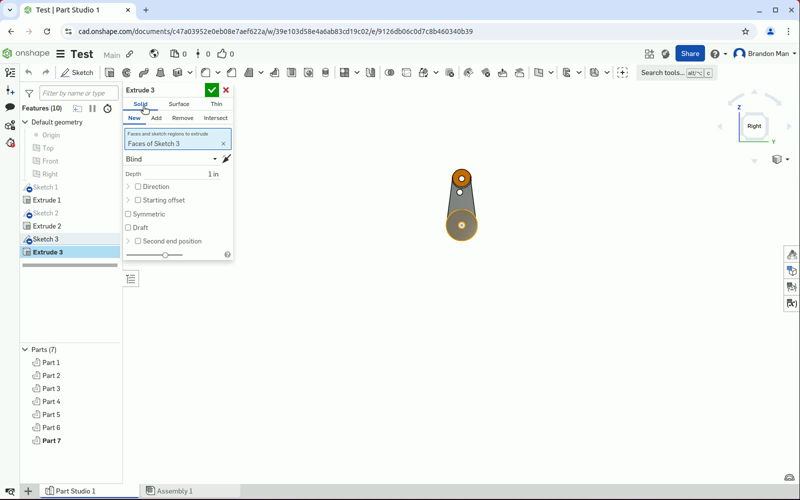
click(143, 106)
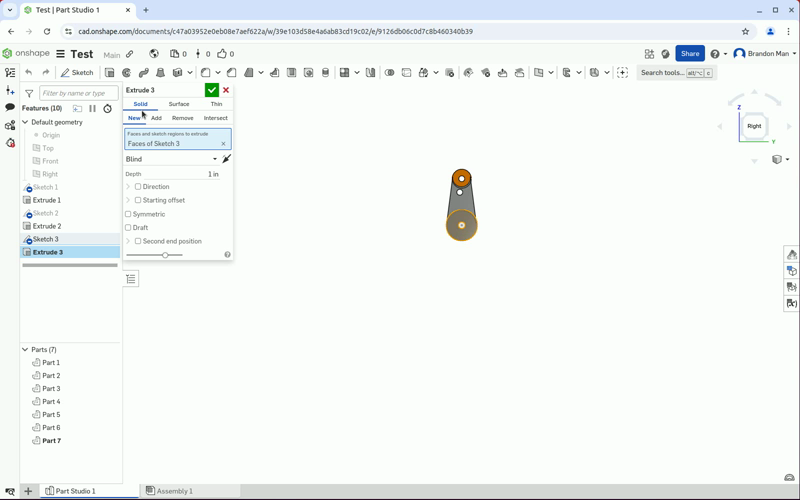
mouse_move(137, 120)
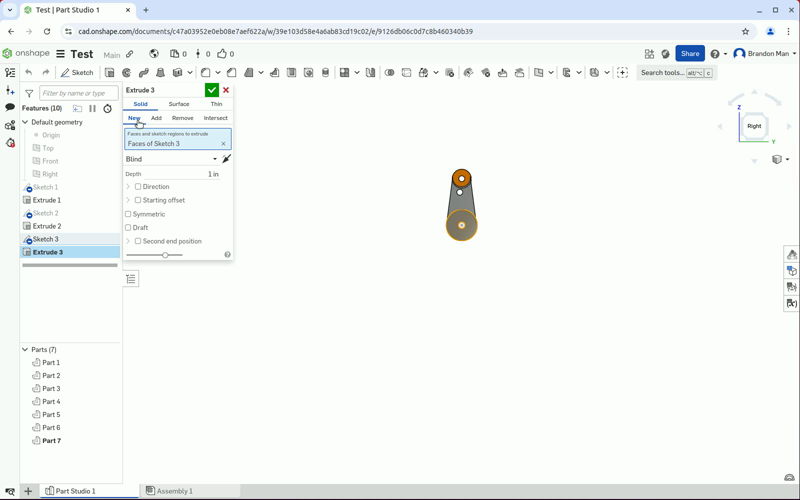
click(137, 120)
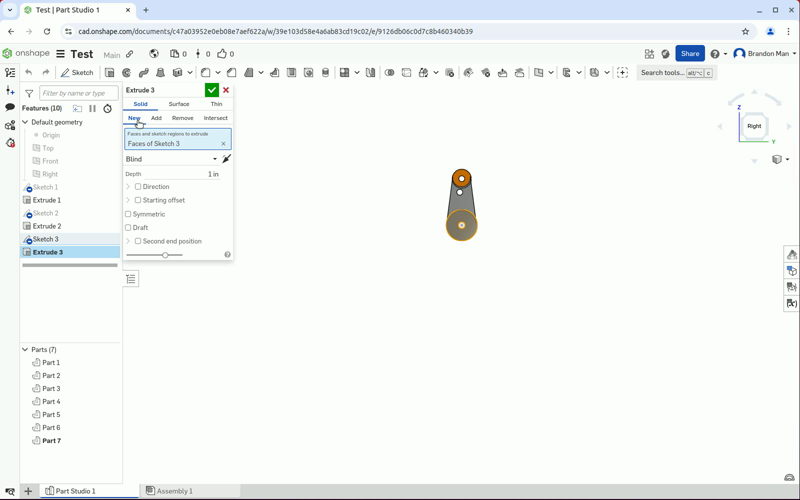
key(tab, 4)
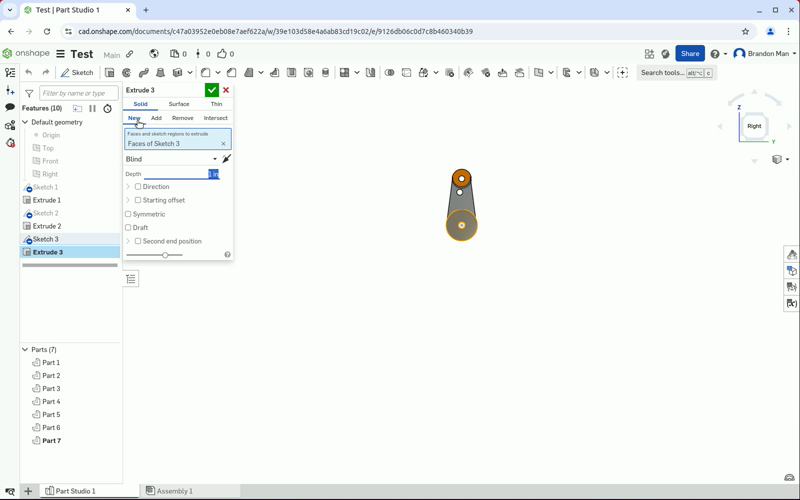
text(0.481)
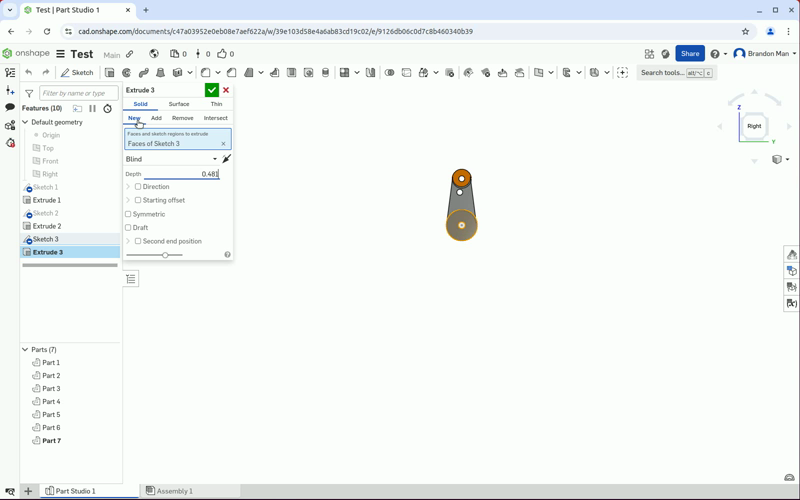
key(enter)
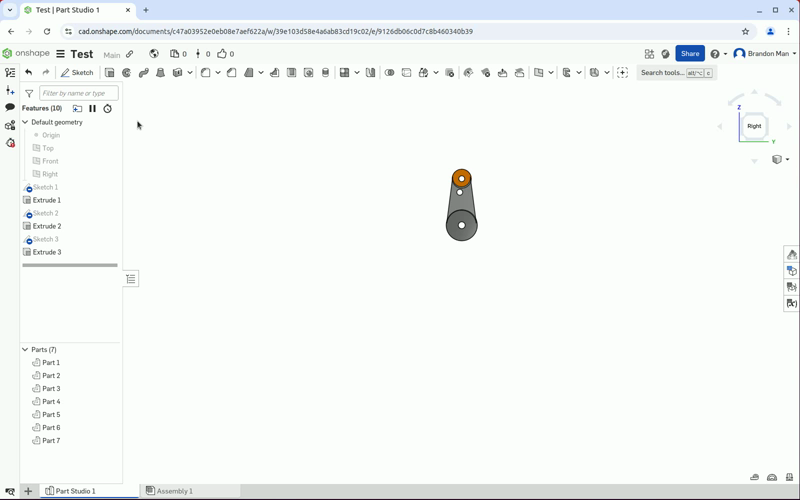
key(shift+h)
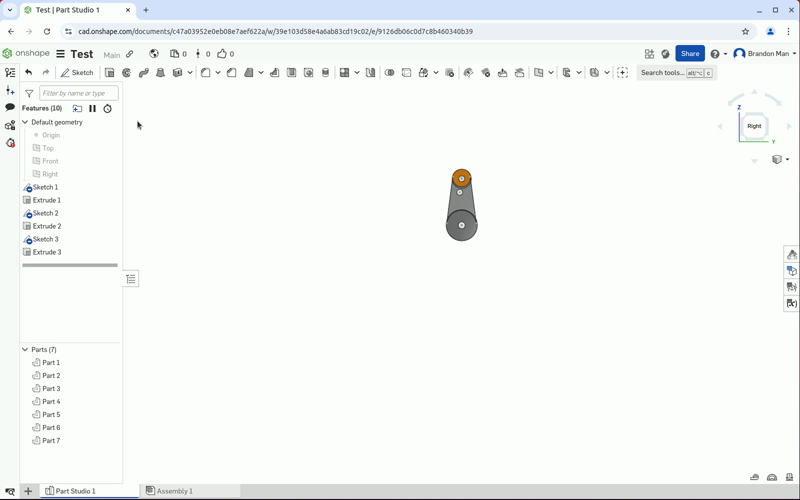
key(shift+h)
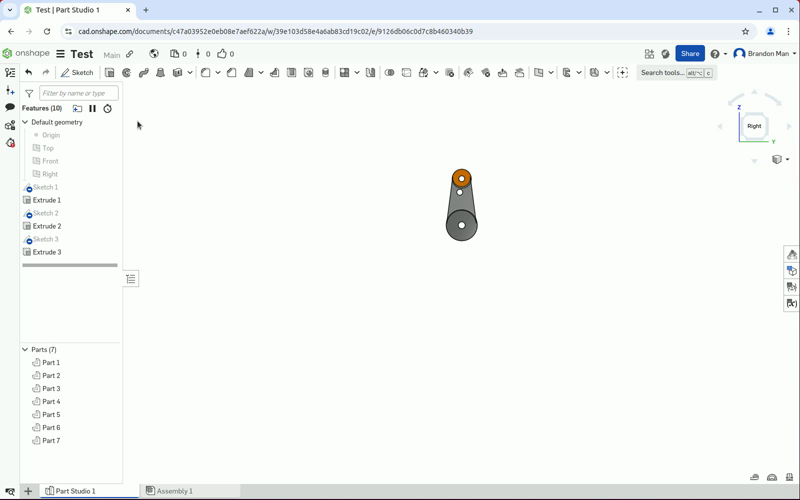
mouse_move(73, 189)
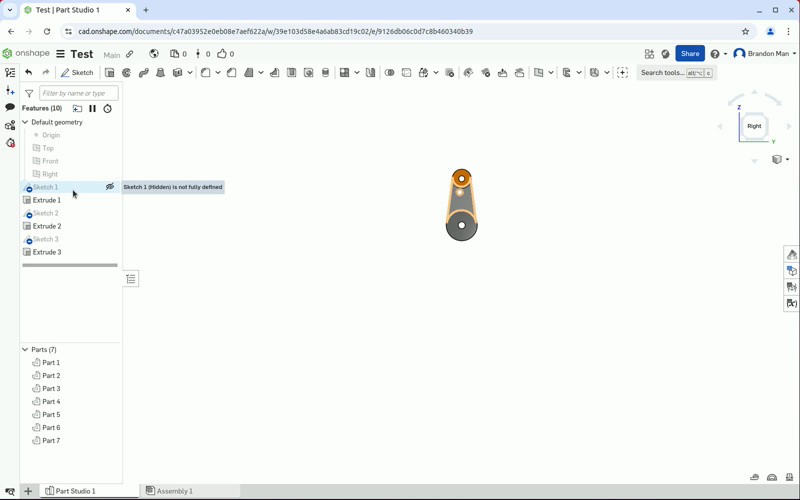
click(73, 189)
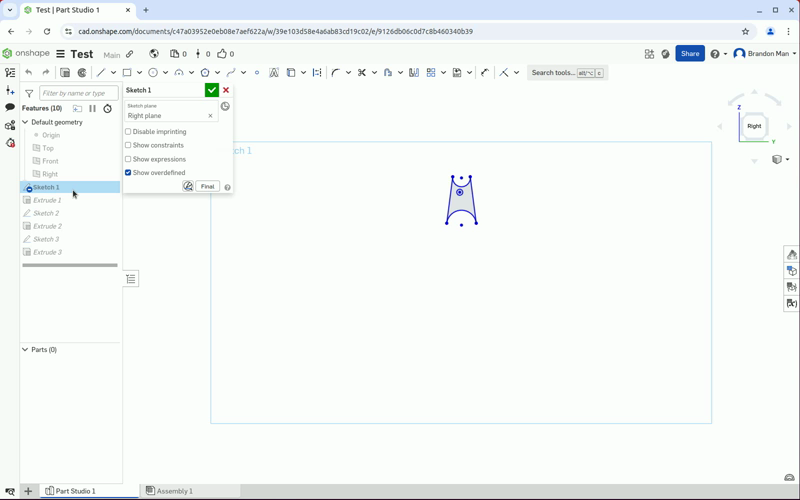
mouse_move(229, 92)
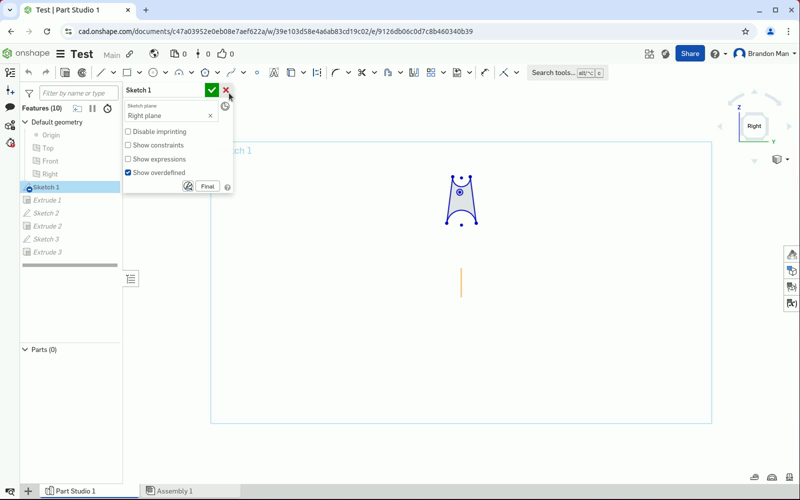
click(229, 92)
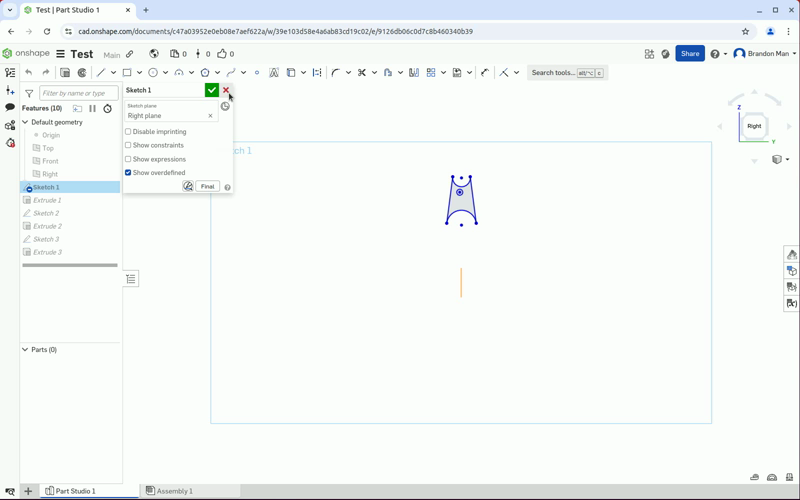
key(shift+s)
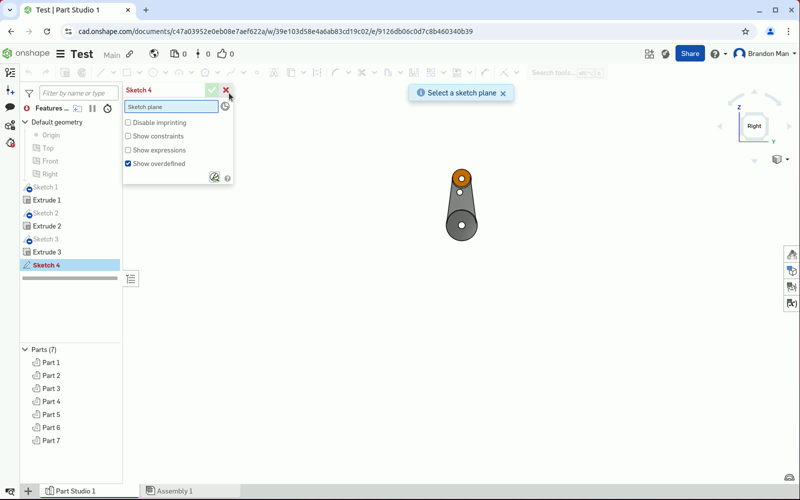
mouse_move(73, 176)
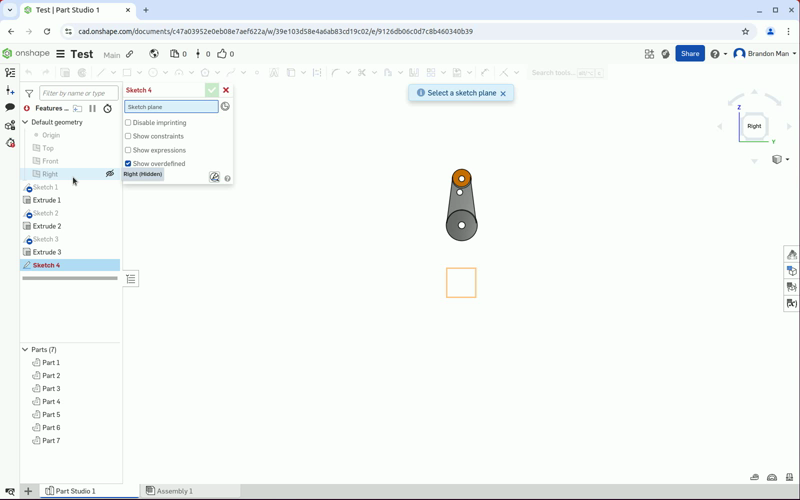
click(73, 176)
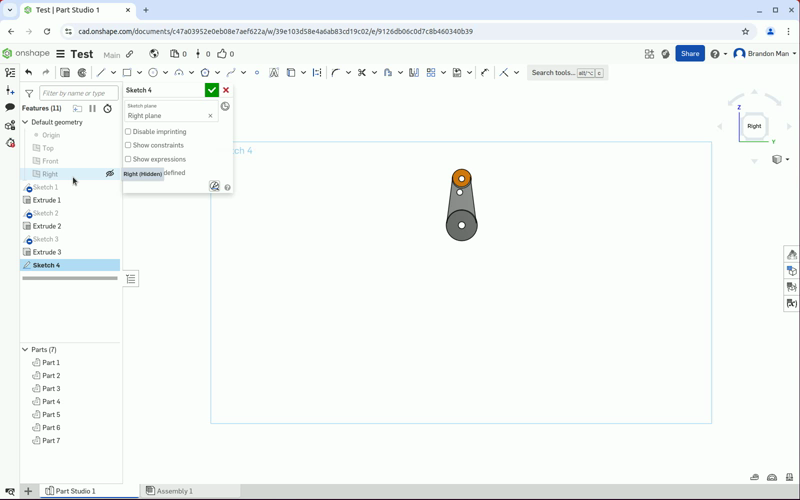
mouse_move(73, 352)
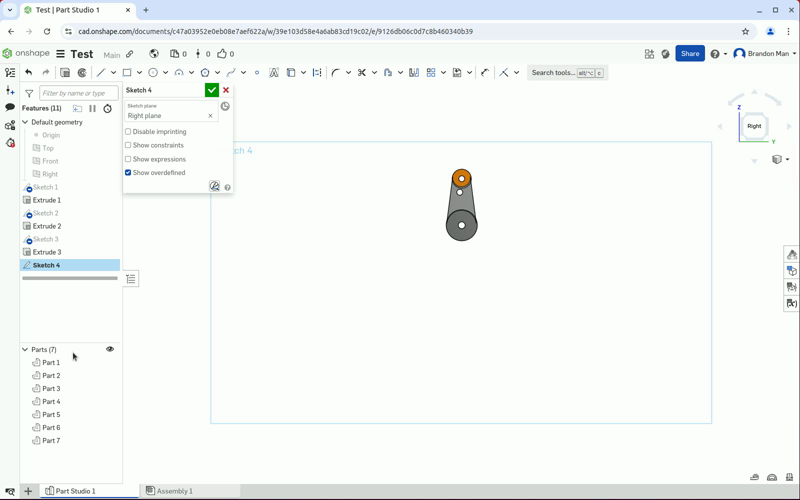
key(y)
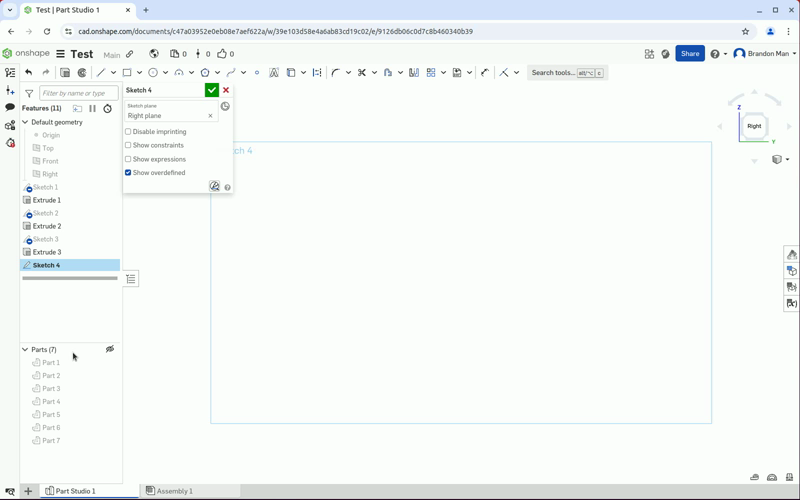
key(l)
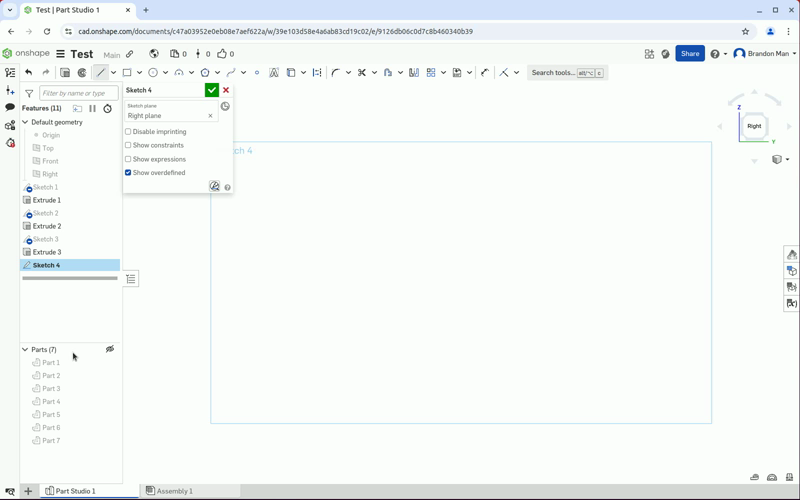
key_down(shift)
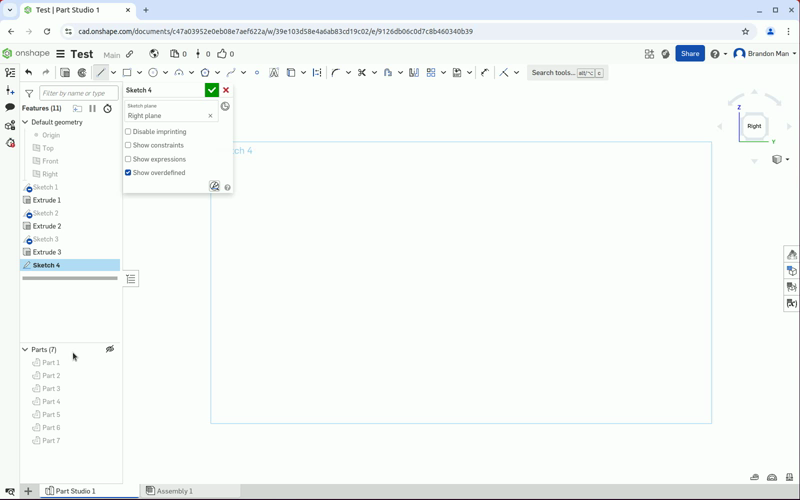
mouse_move(446, 226)
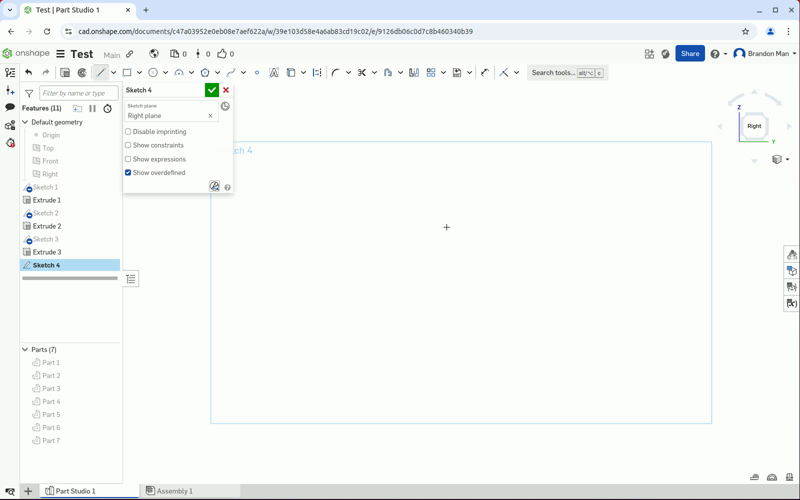
click(446, 226)
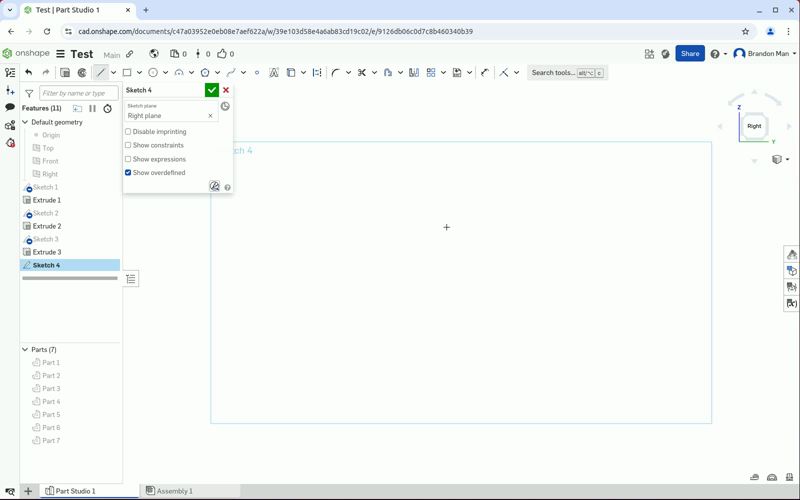
key_up(shift)
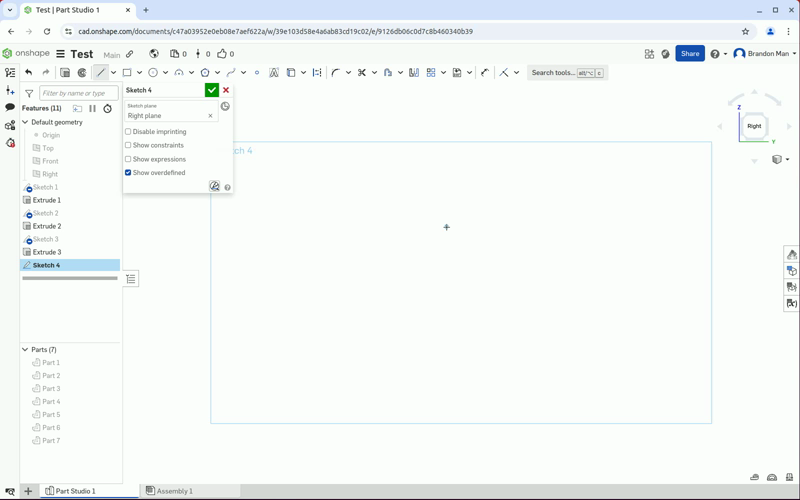
key_down(shift)
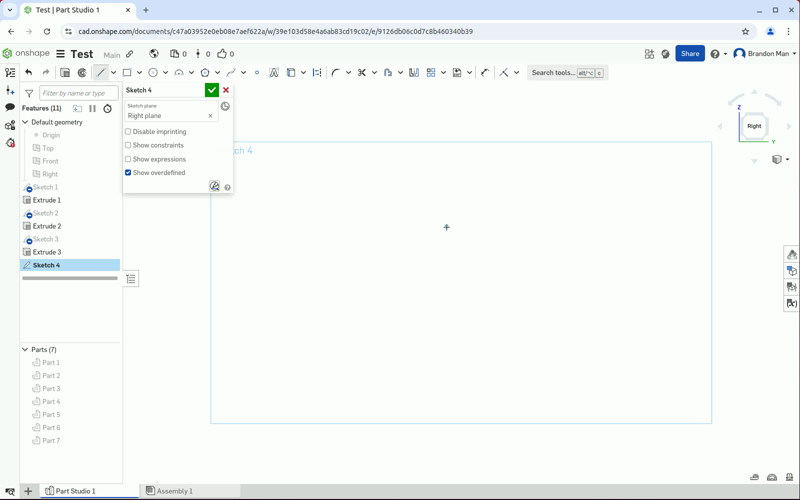
mouse_move(476, 226)
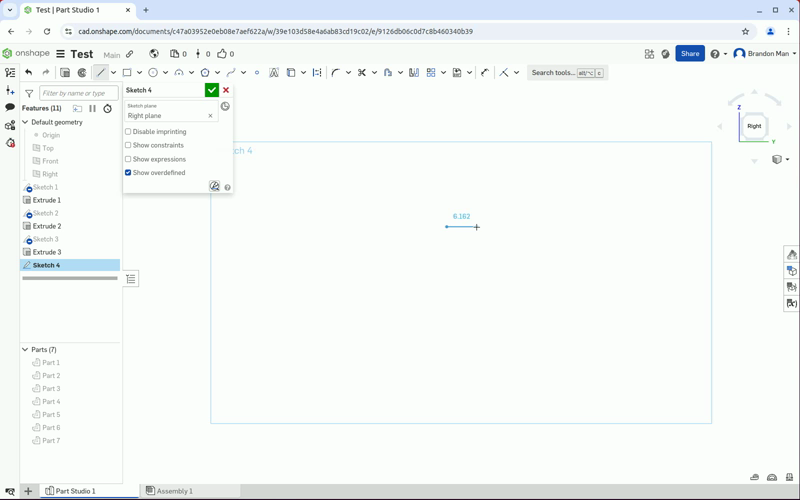
mouse_move(452, 284)
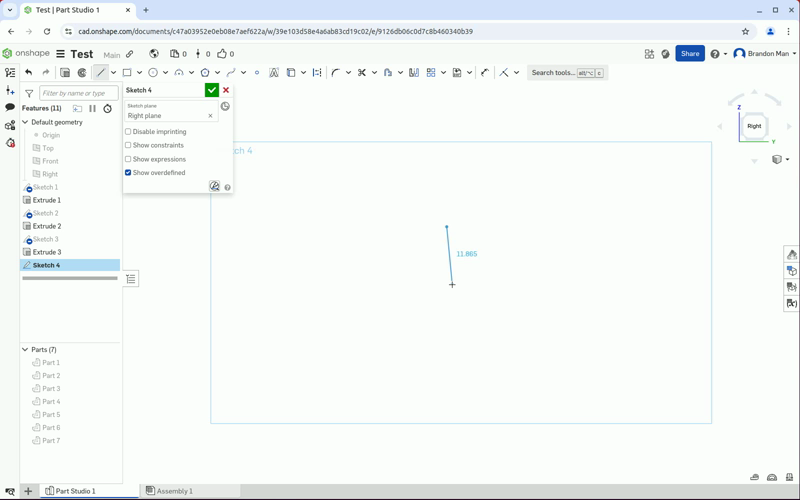
click(452, 284)
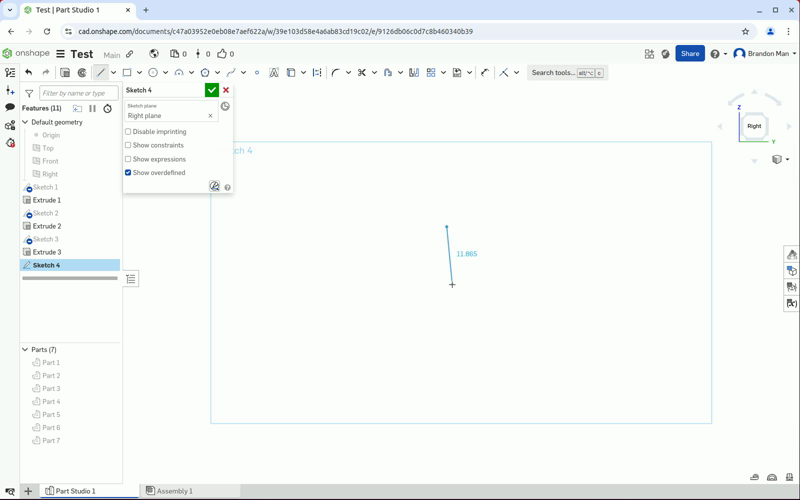
key_up(shift)
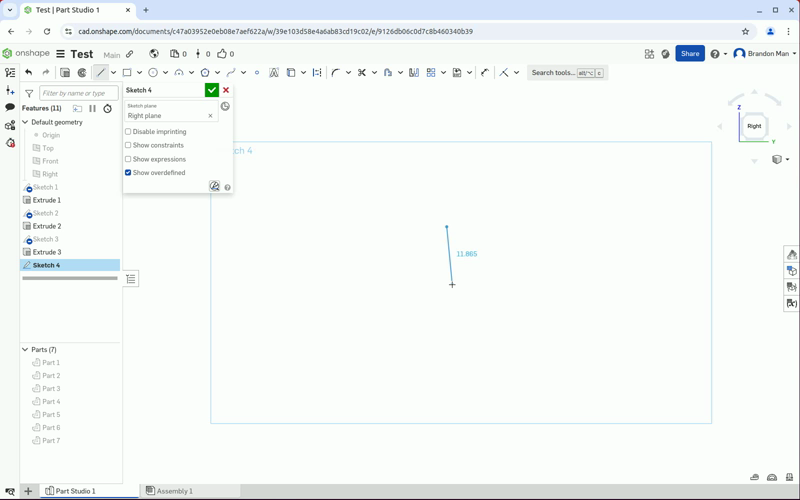
key(esc)
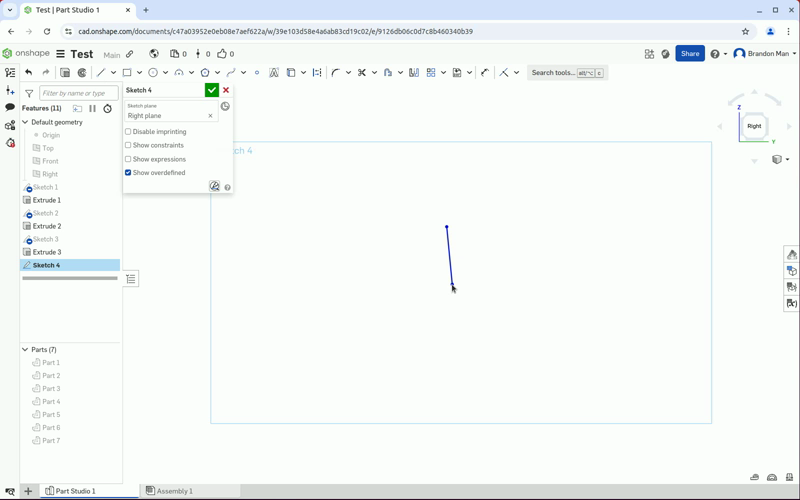
key(a)
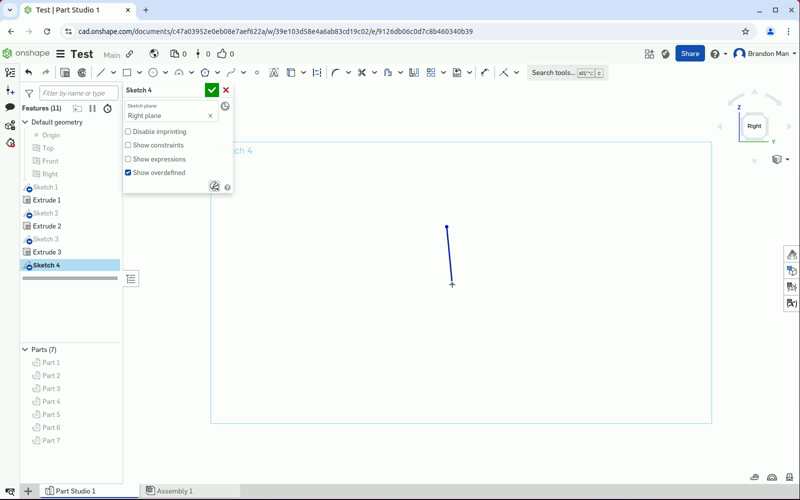
mouse_move(452, 284)
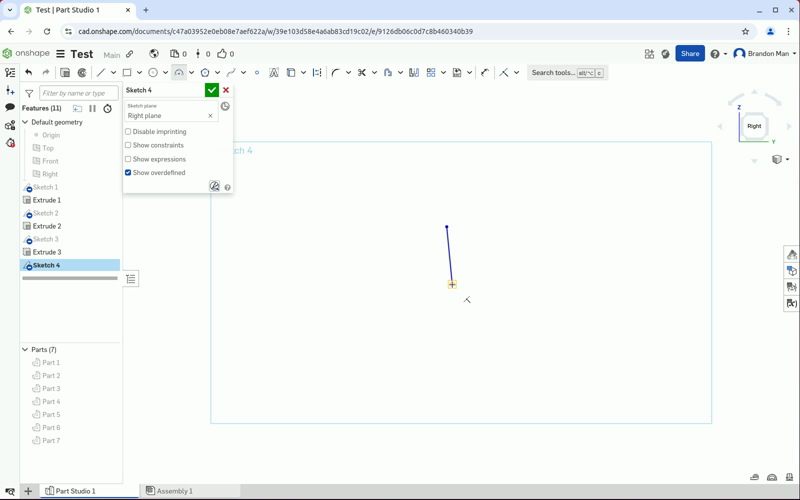
click(452, 284)
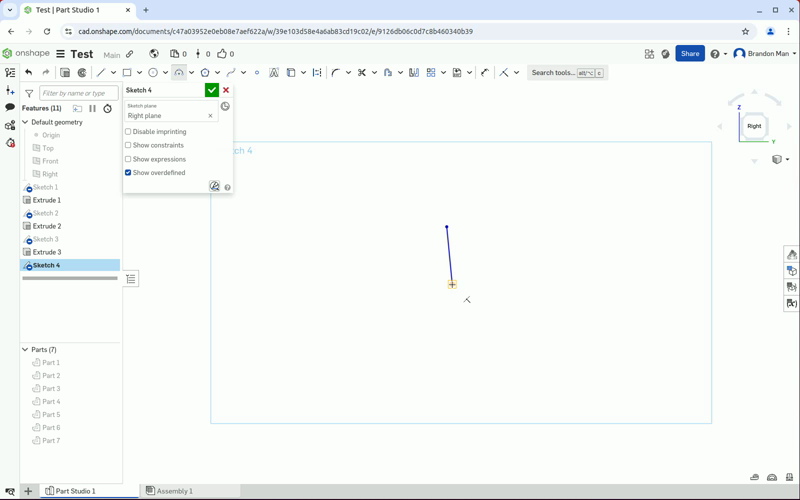
key_down(shift)
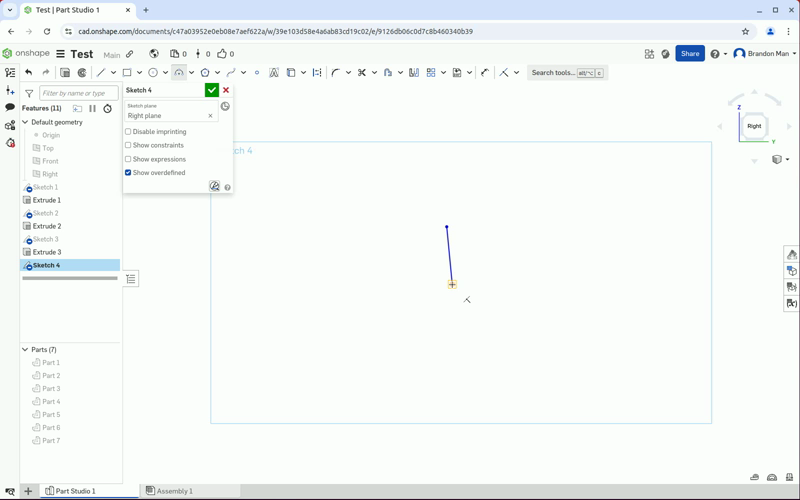
mouse_move(461, 291)
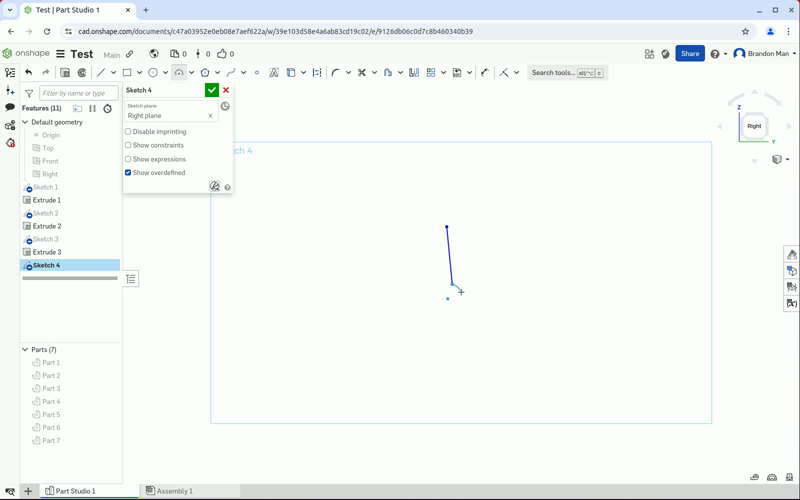
click(461, 291)
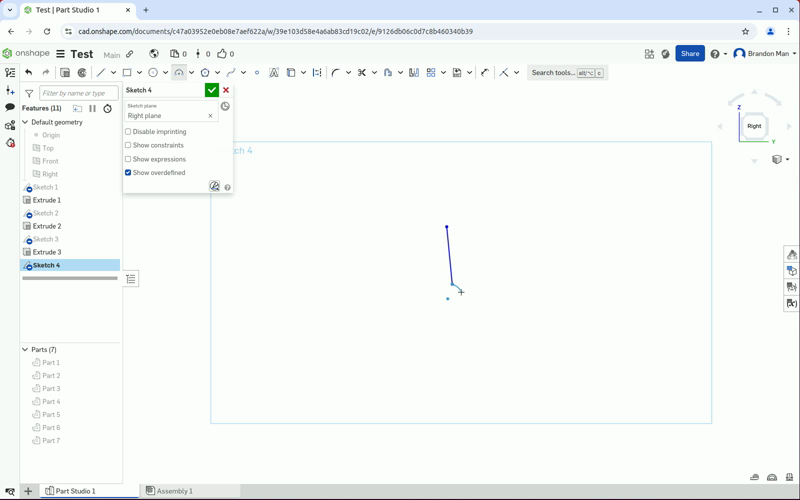
mouse_move(466, 276)
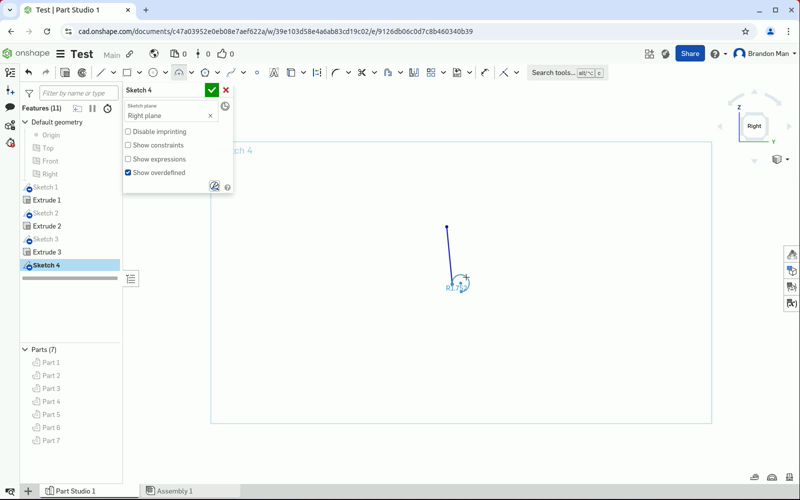
click(466, 276)
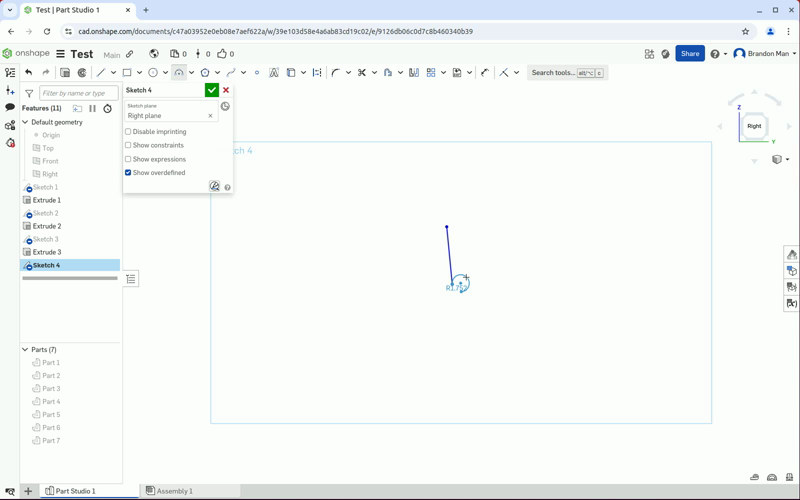
key_up(shift)
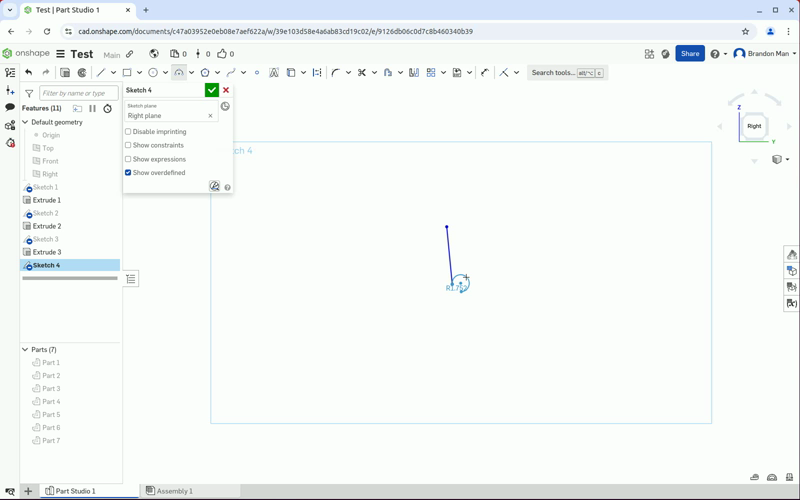
key(esc)
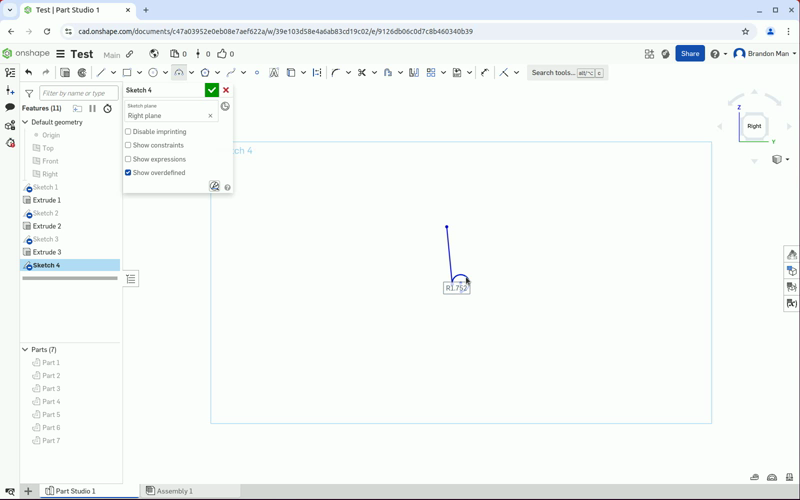
key(l)
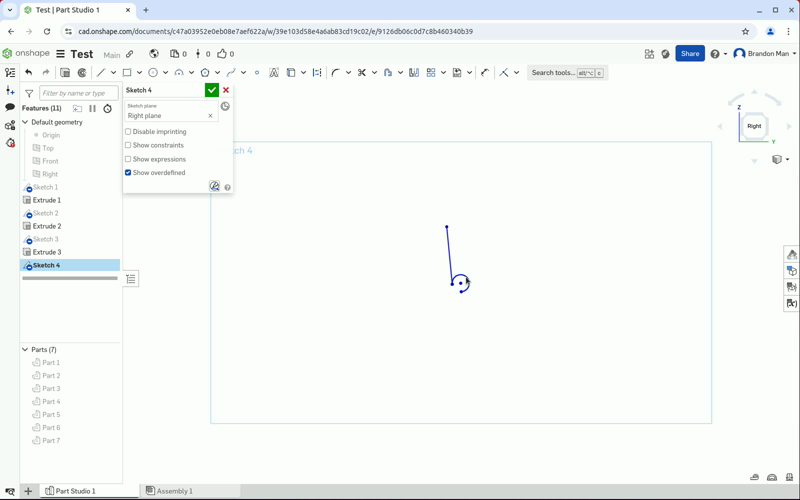
mouse_move(461, 291)
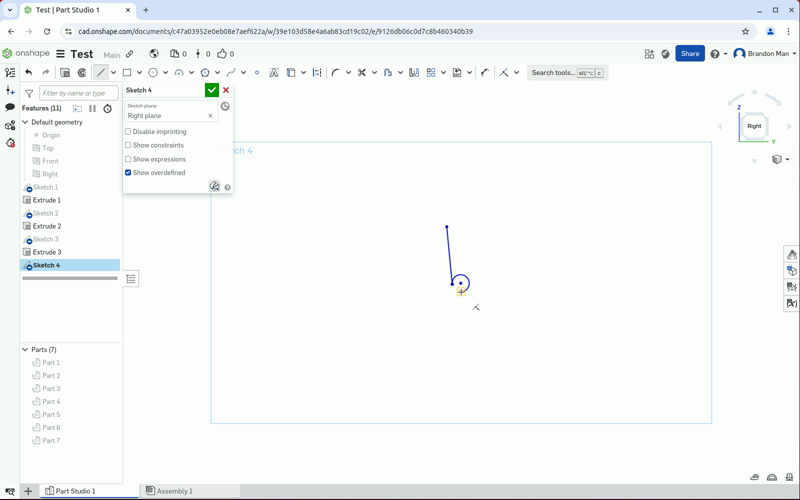
click(461, 291)
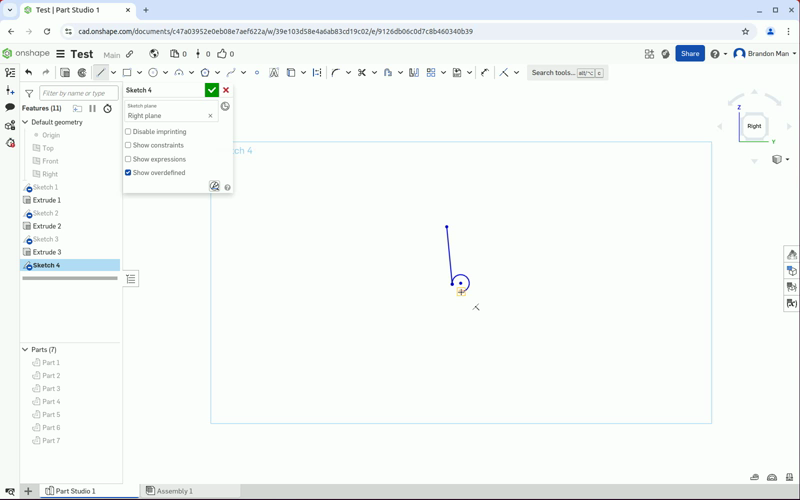
key_down(shift)
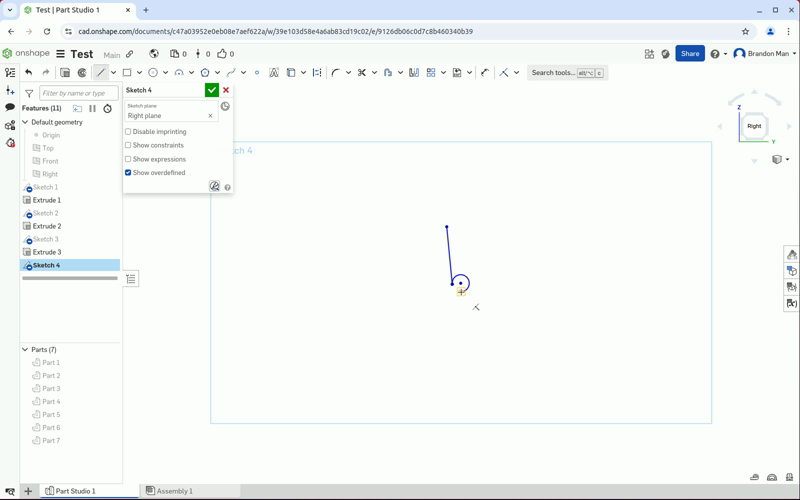
mouse_move(491, 291)
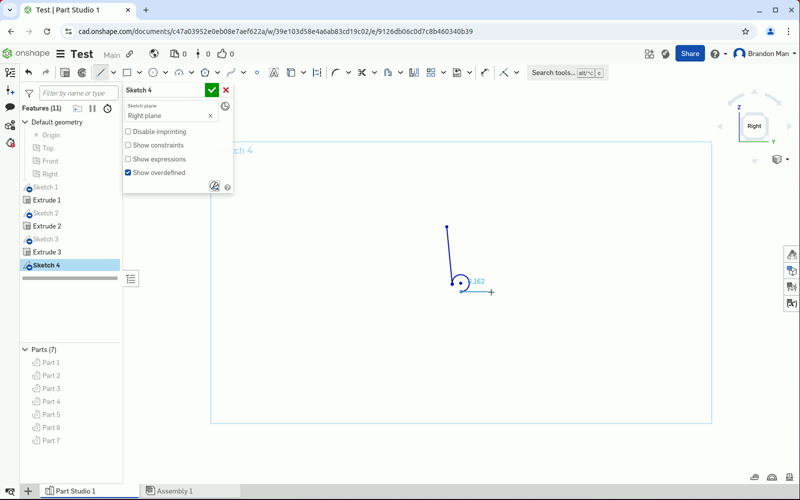
mouse_move(502, 290)
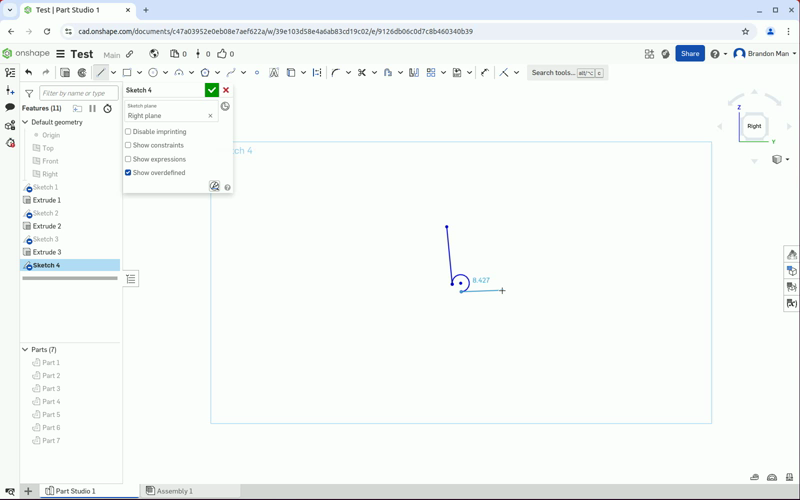
click(502, 290)
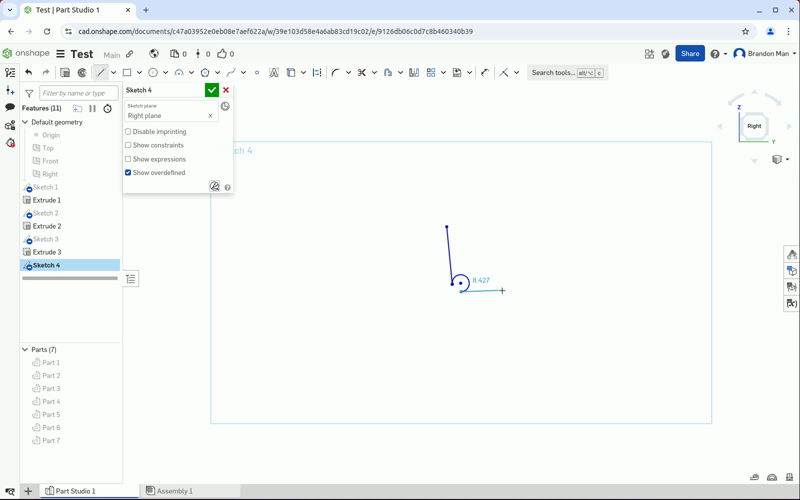
key_up(shift)
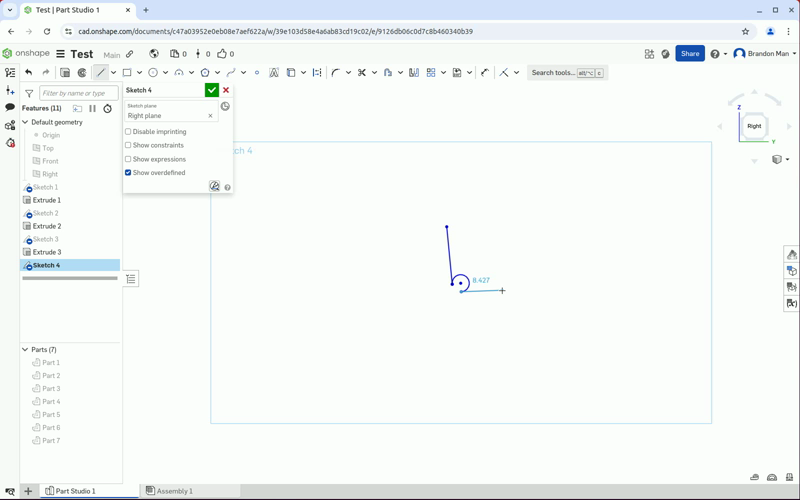
key(esc)
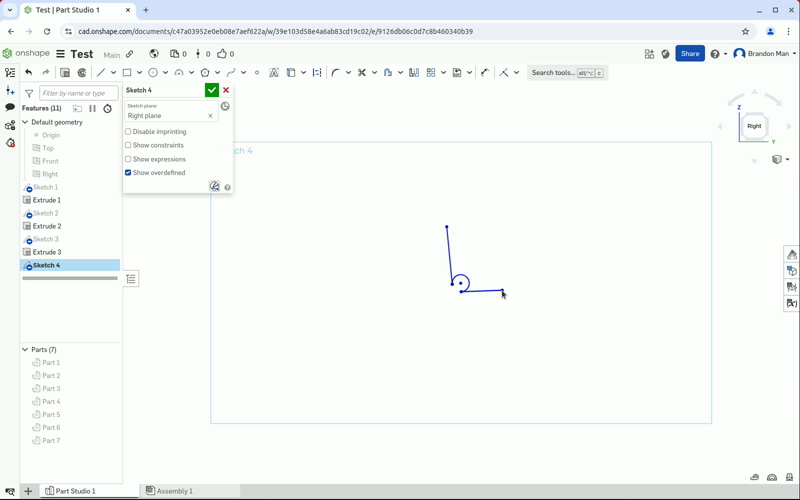
key(a)
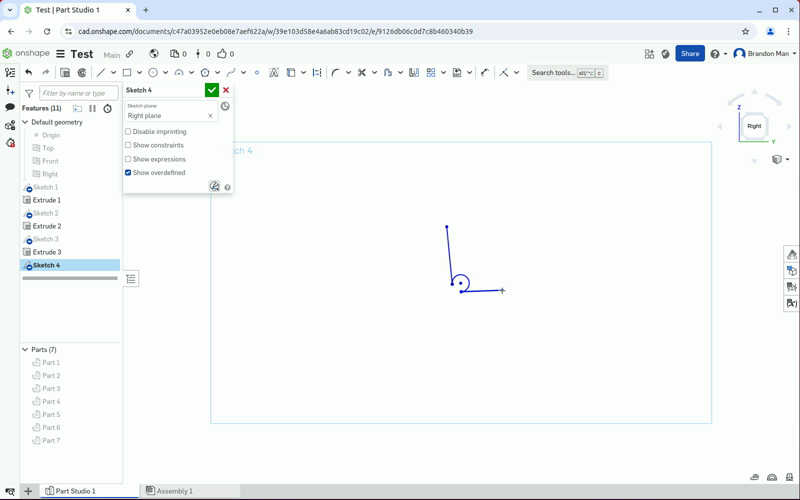
mouse_move(502, 290)
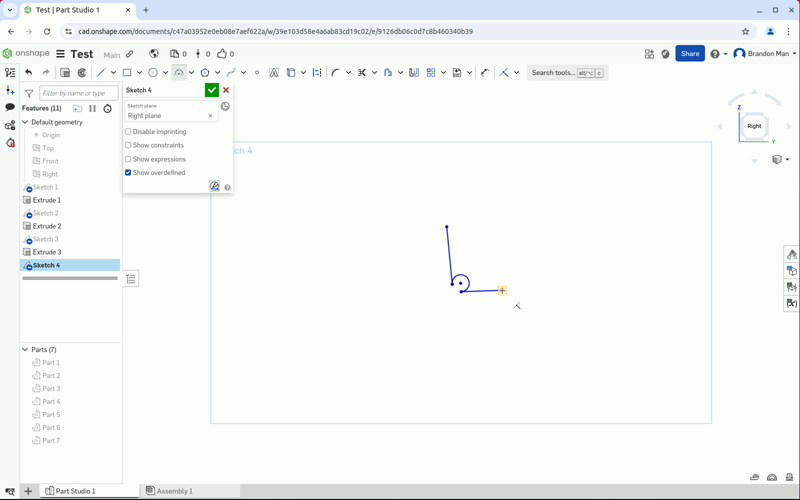
click(502, 290)
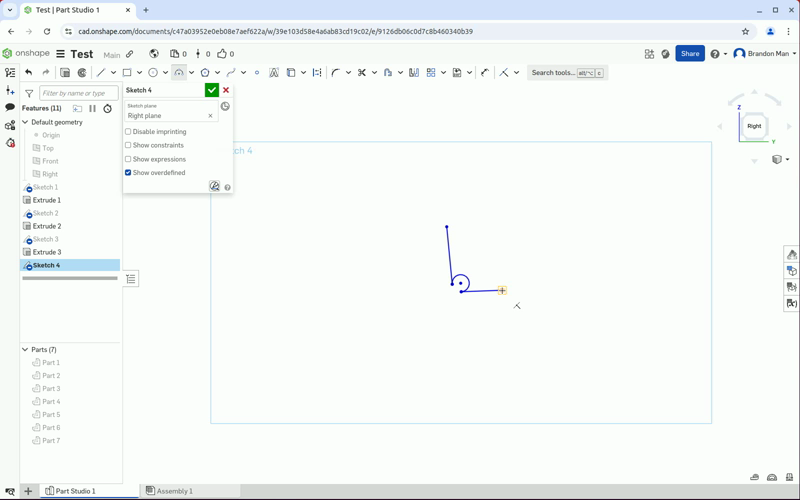
key_down(shift)
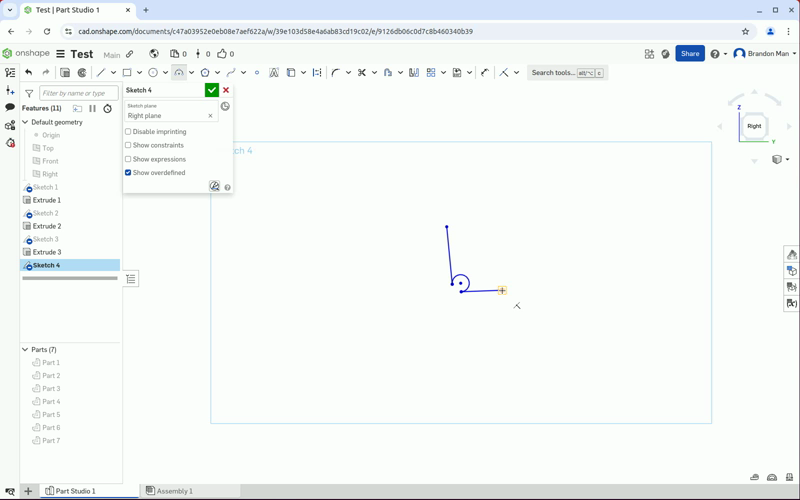
mouse_move(502, 276)
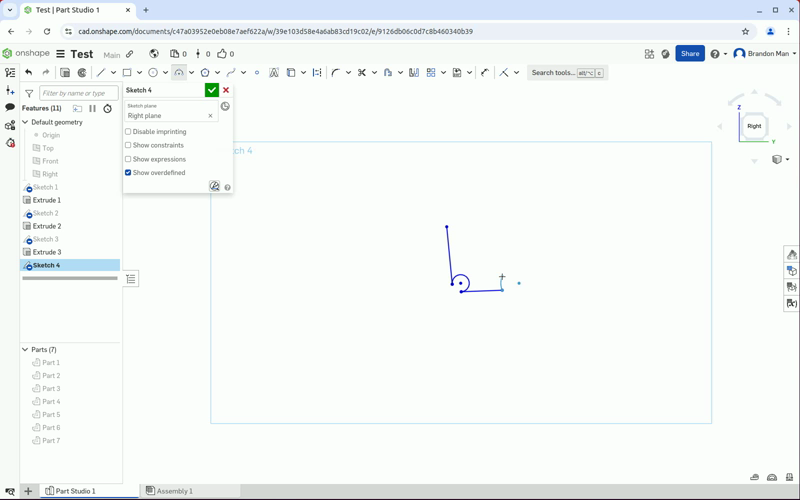
click(502, 276)
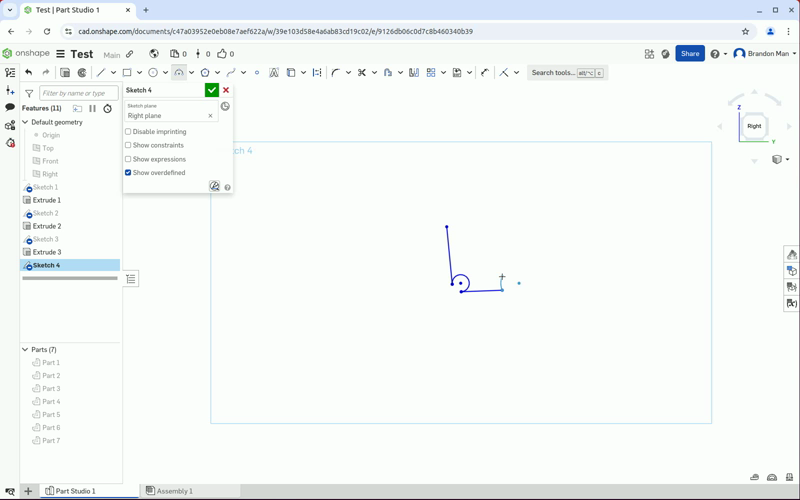
mouse_move(494, 282)
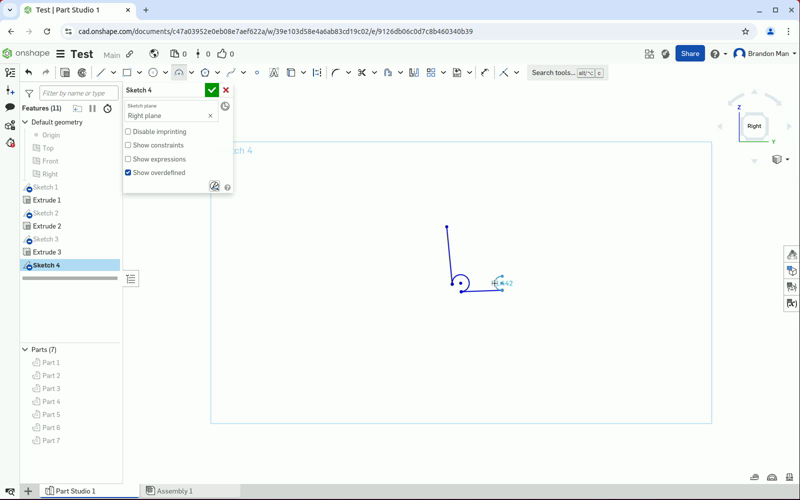
click(494, 282)
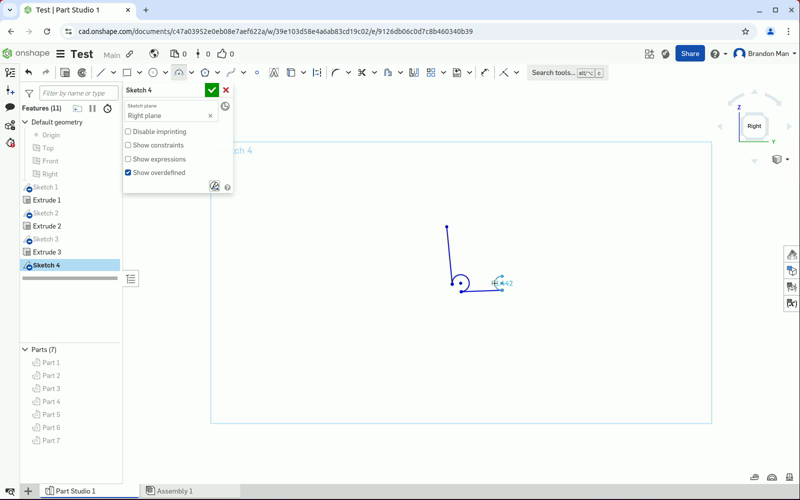
key_up(shift)
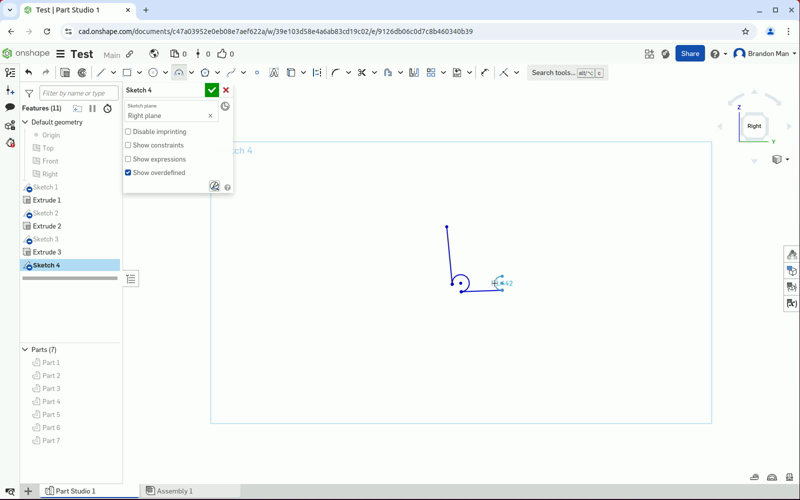
key(esc)
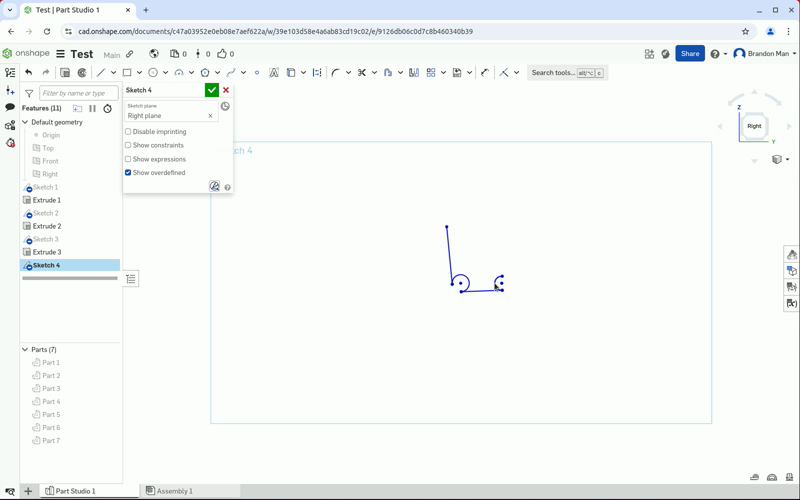
key(l)
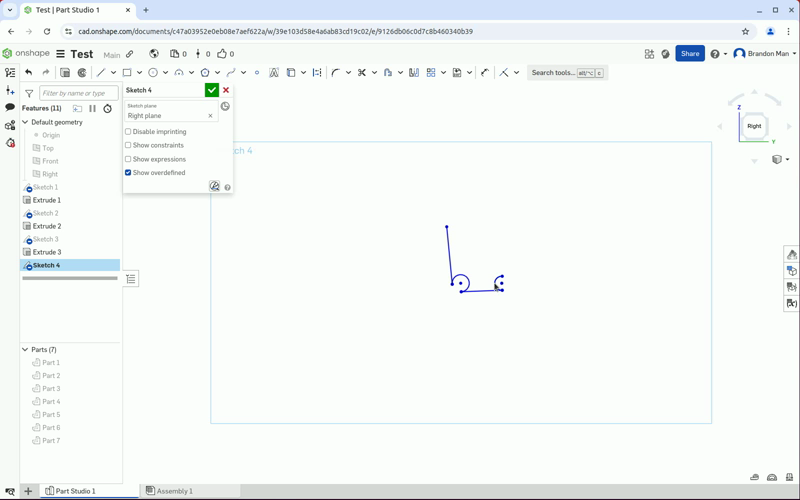
mouse_move(502, 276)
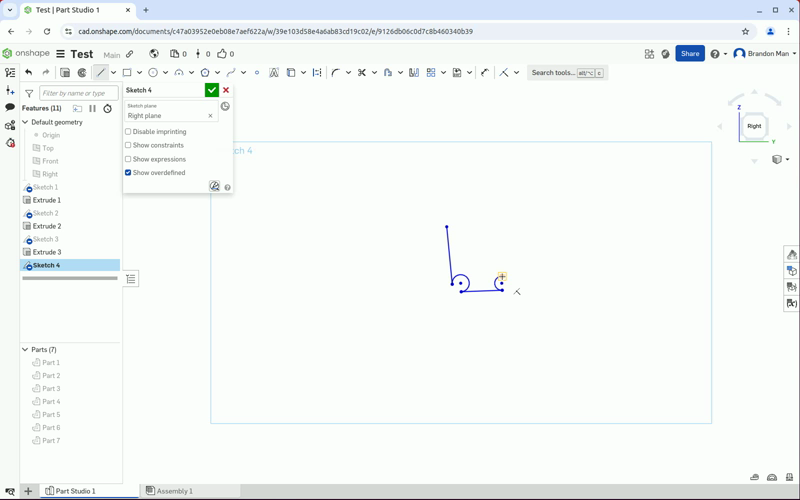
click(502, 276)
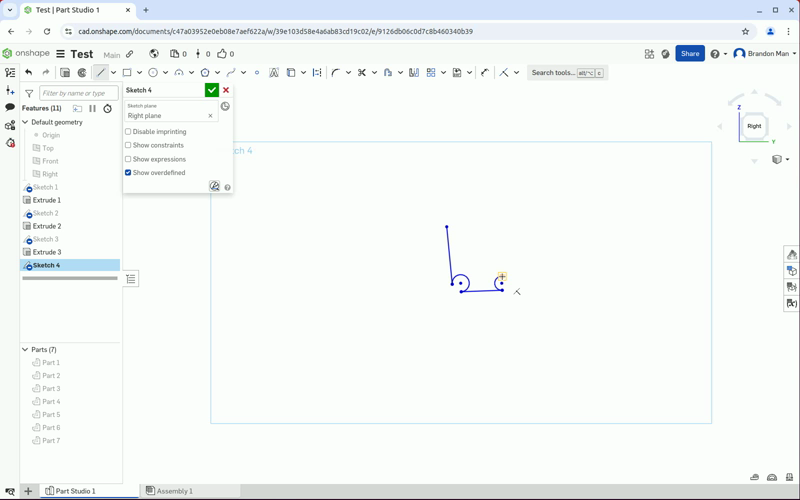
key_down(shift)
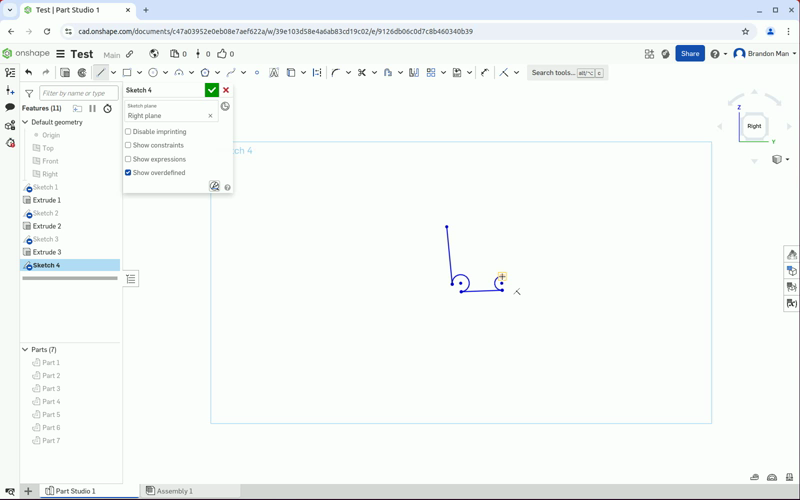
mouse_move(532, 276)
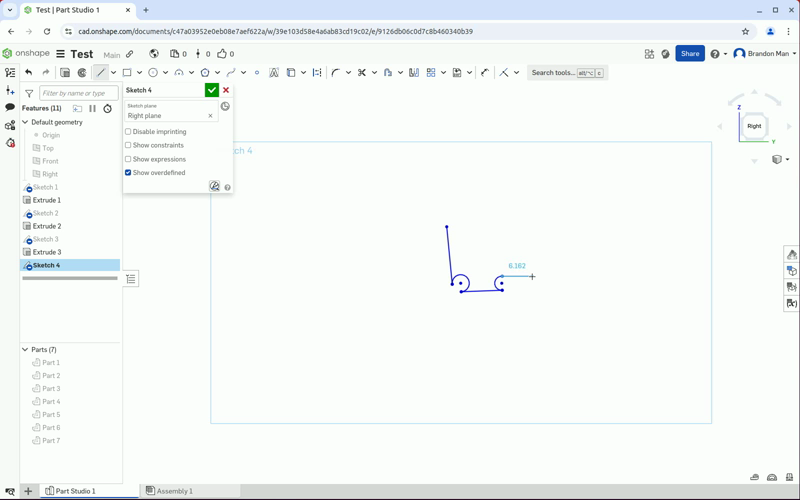
mouse_move(478, 275)
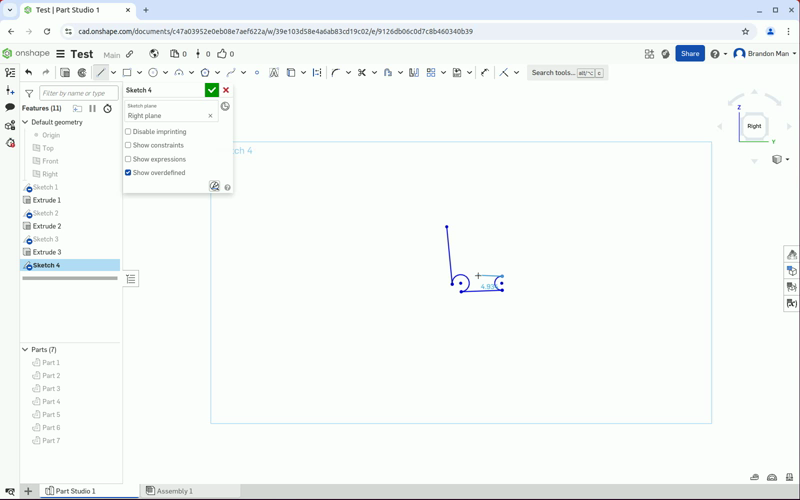
click(478, 275)
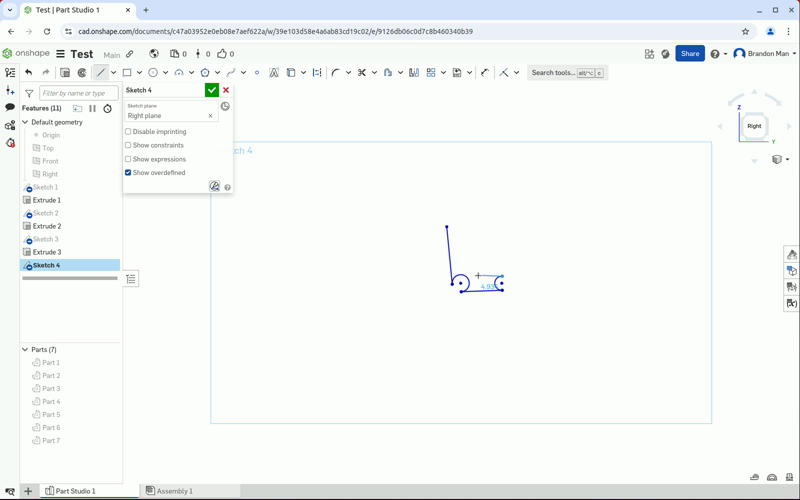
key_up(shift)
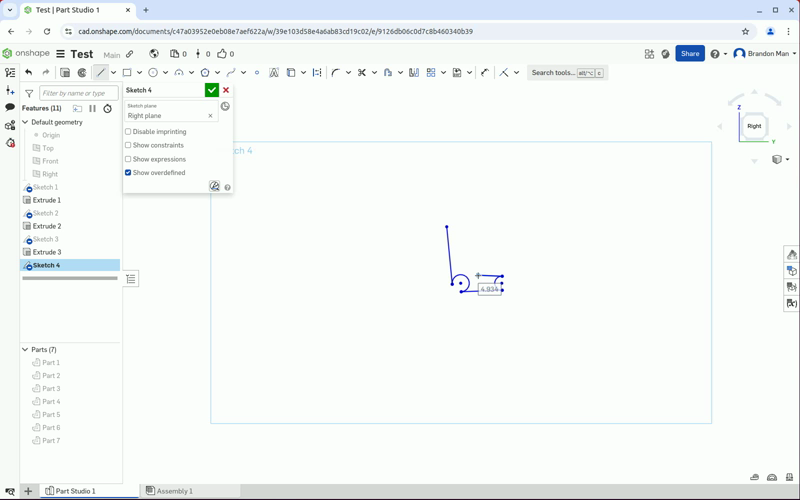
key(esc)
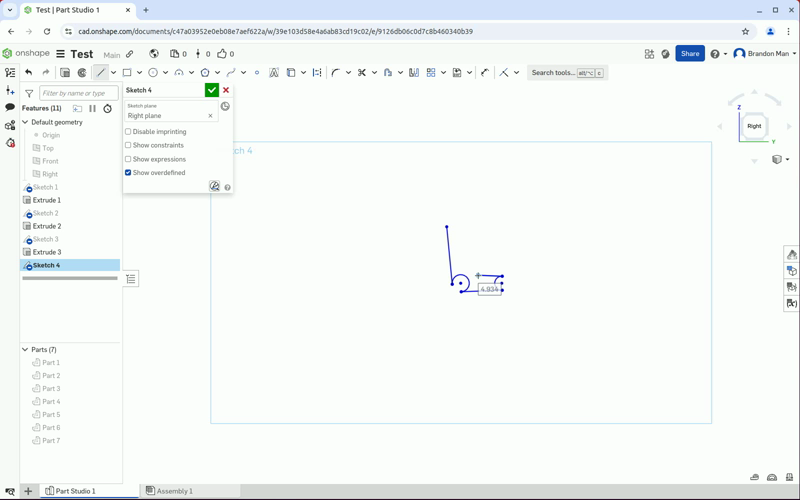
key(a)
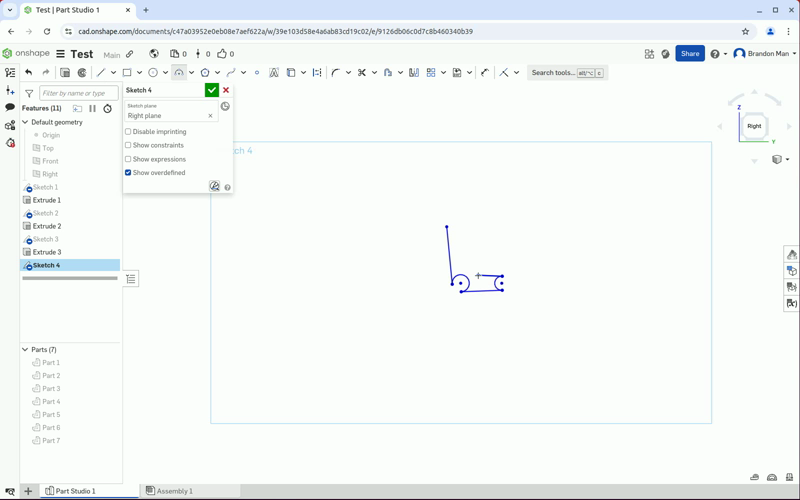
mouse_move(478, 275)
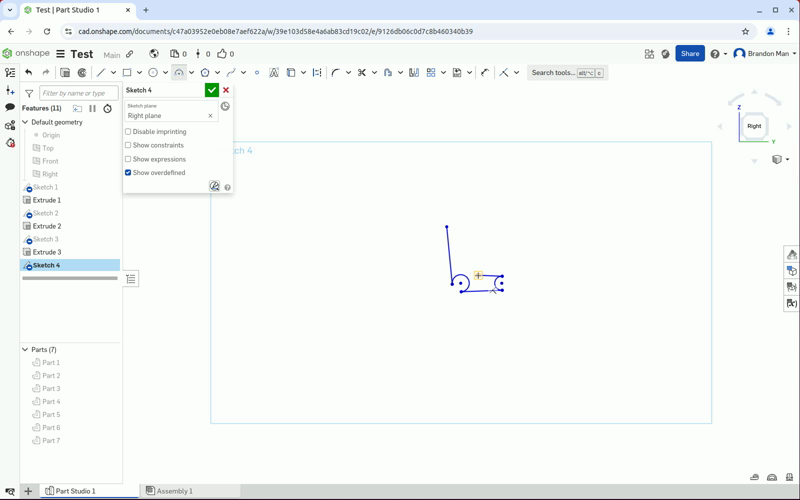
click(478, 275)
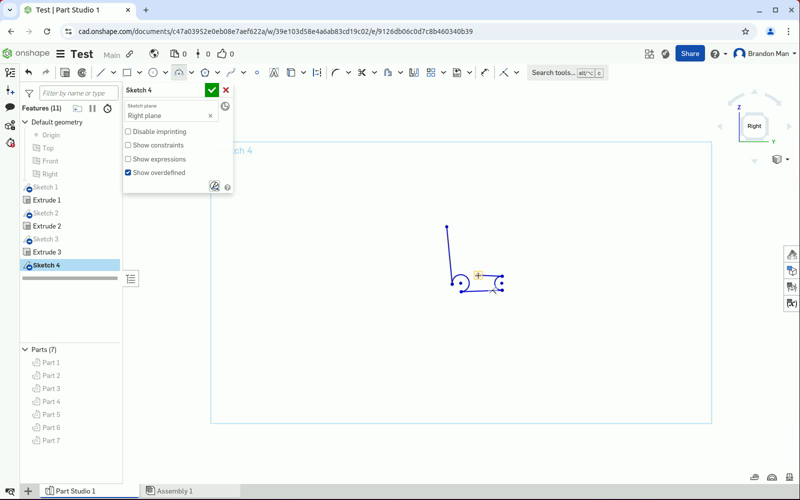
key_down(shift)
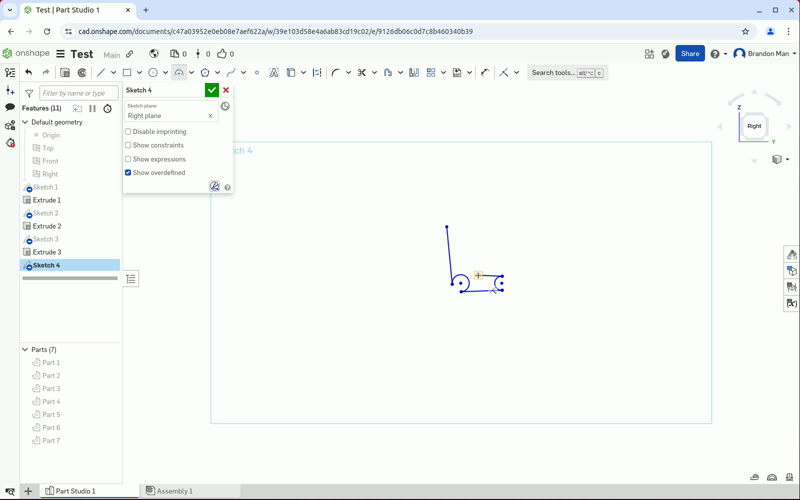
mouse_move(471, 267)
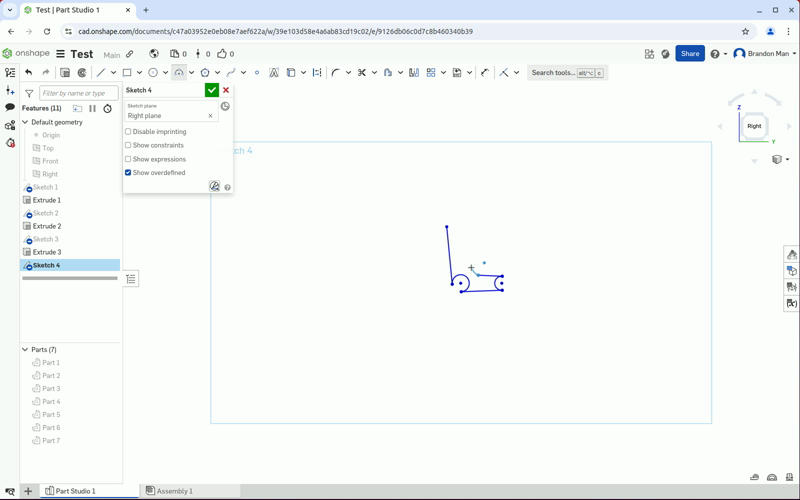
click(471, 267)
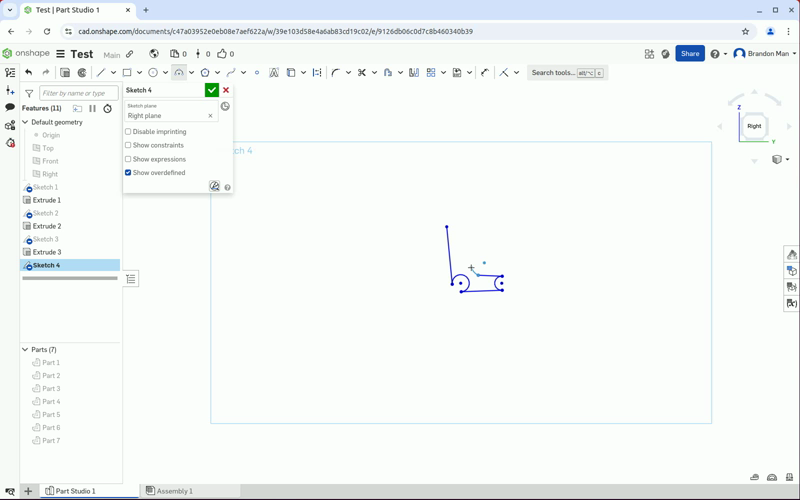
mouse_move(472, 272)
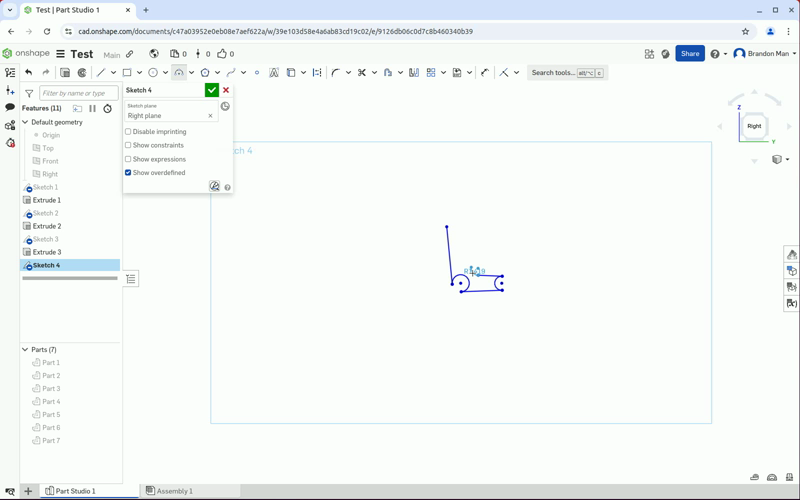
click(472, 272)
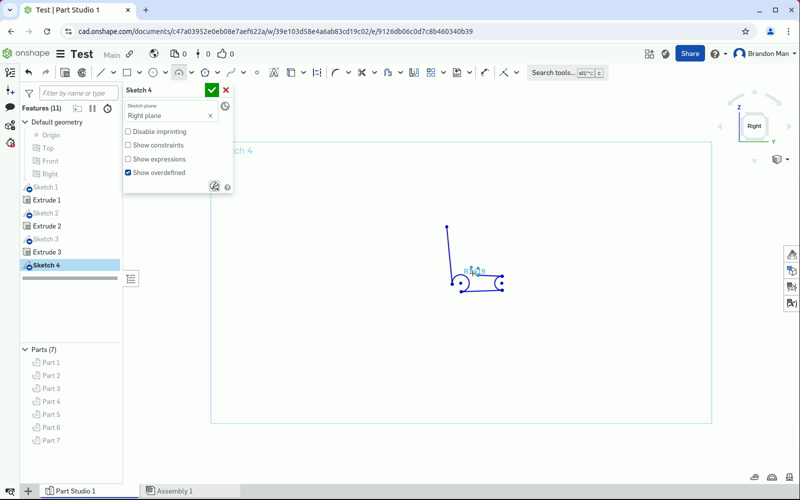
key_up(shift)
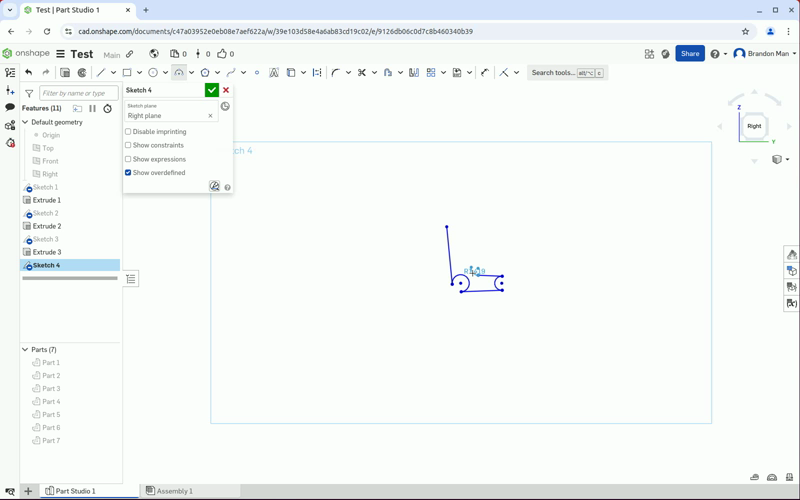
key(esc)
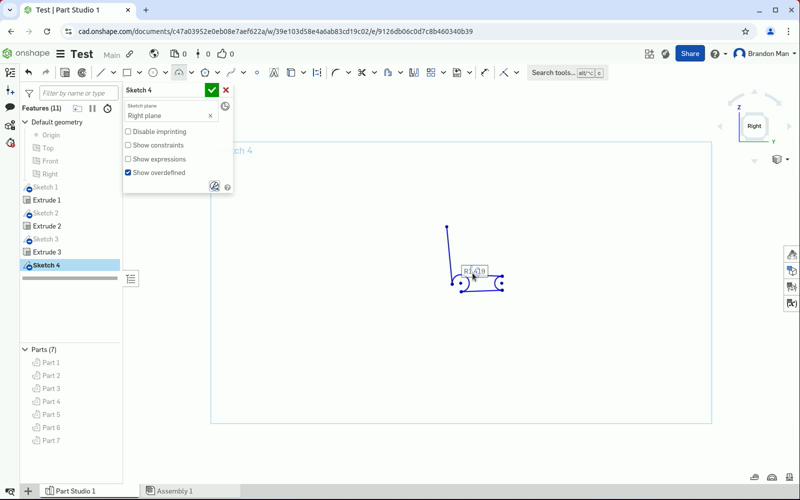
key(l)
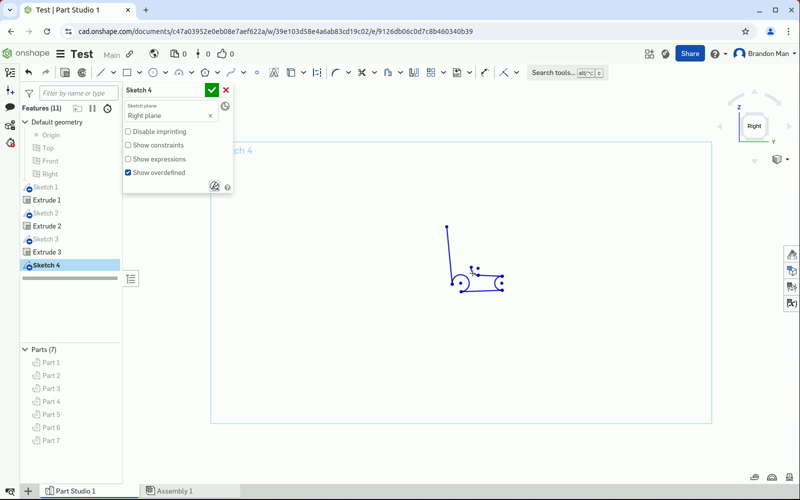
mouse_move(471, 267)
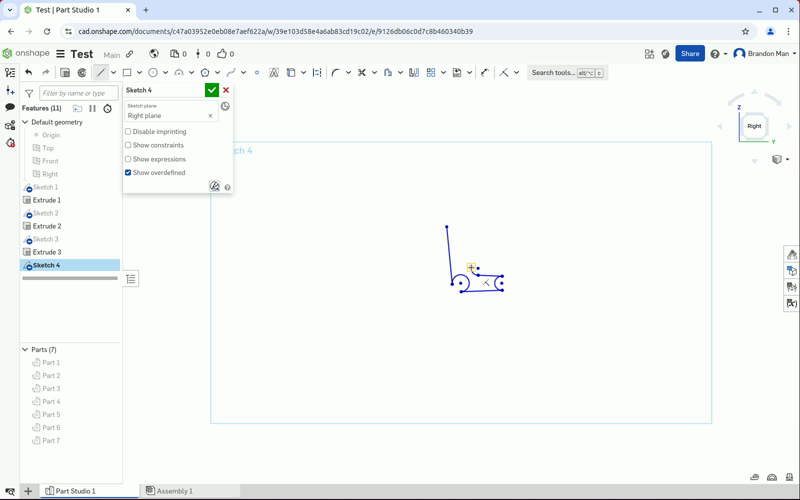
click(471, 267)
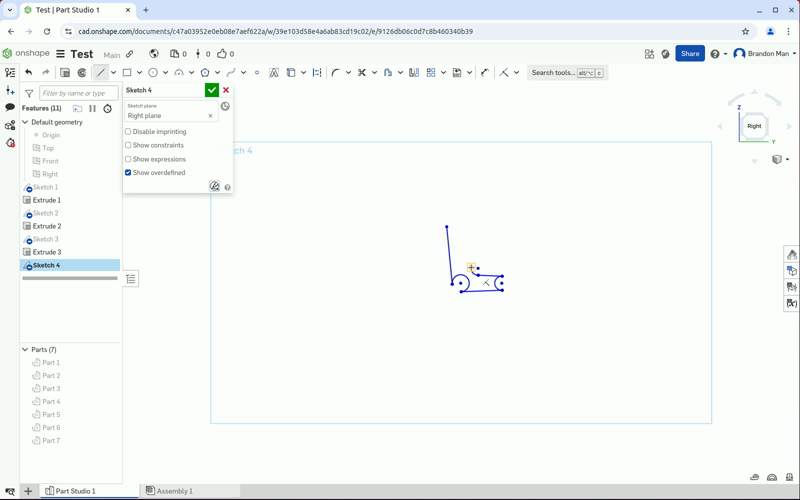
key_down(shift)
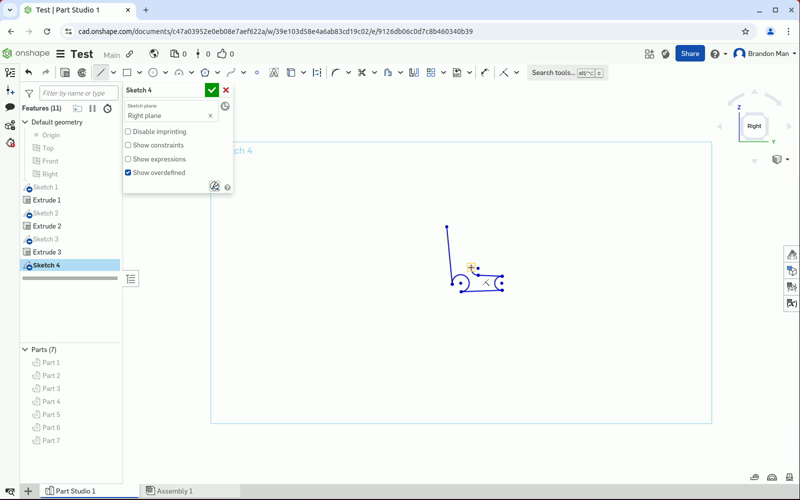
mouse_move(501, 267)
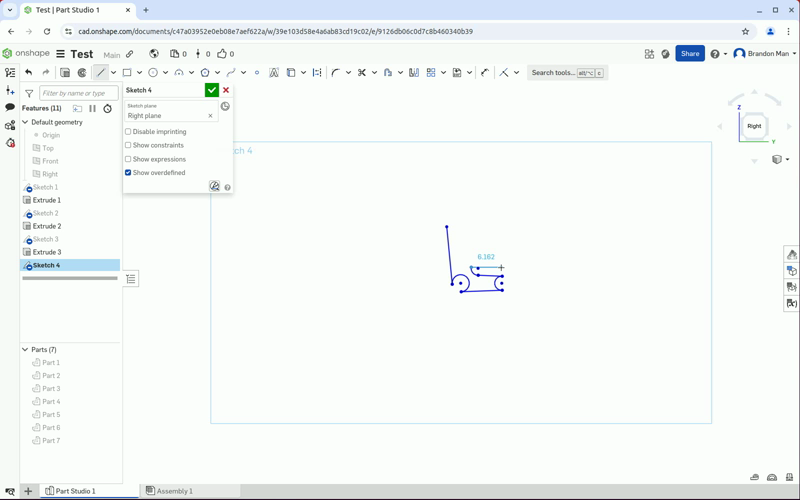
mouse_move(475, 226)
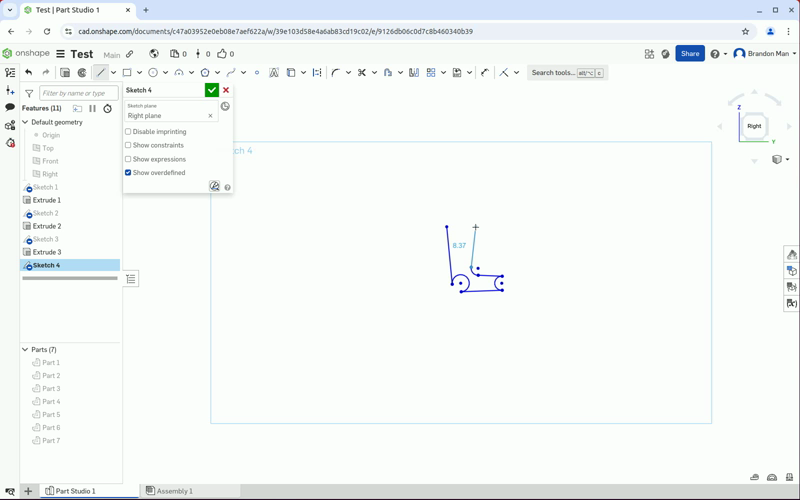
click(475, 226)
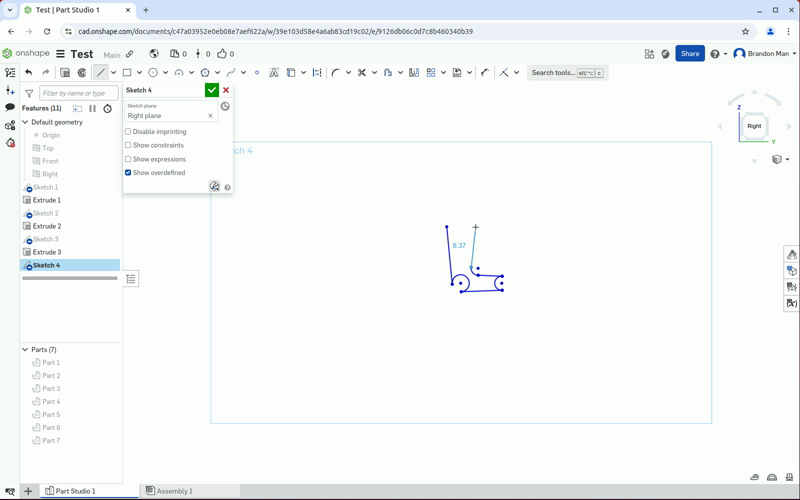
key_up(shift)
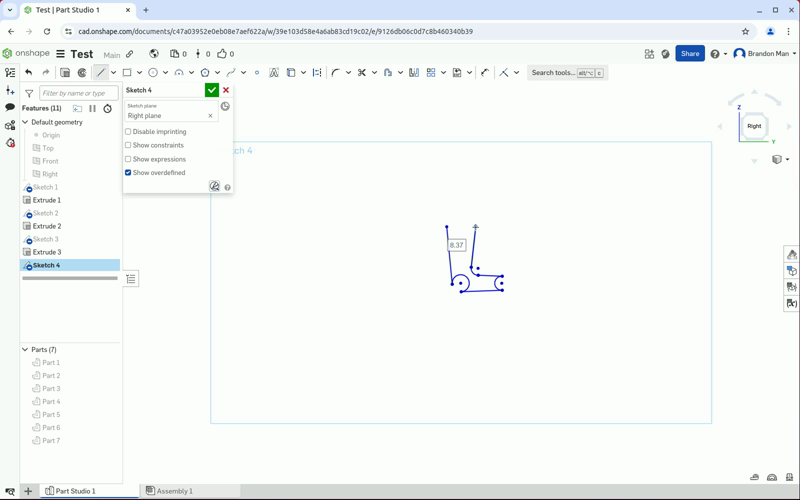
key(esc)
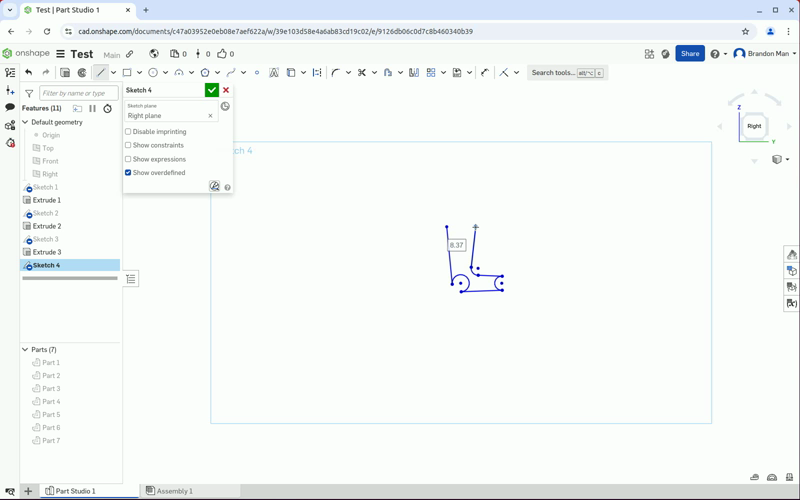
key(a)
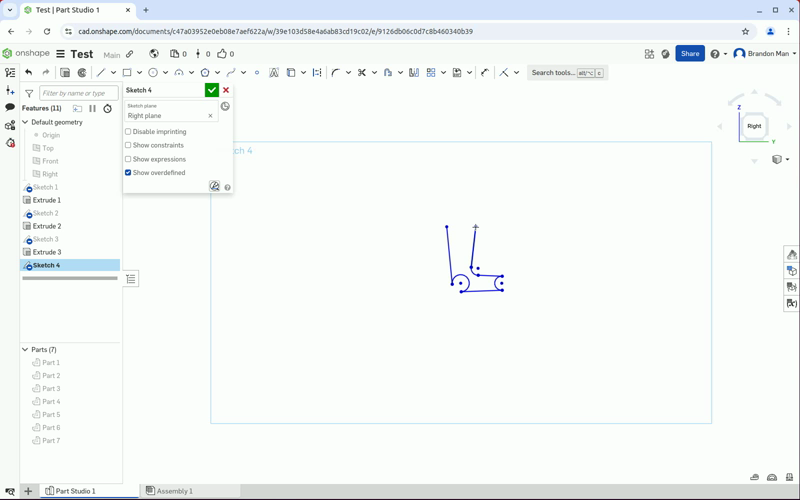
mouse_move(475, 226)
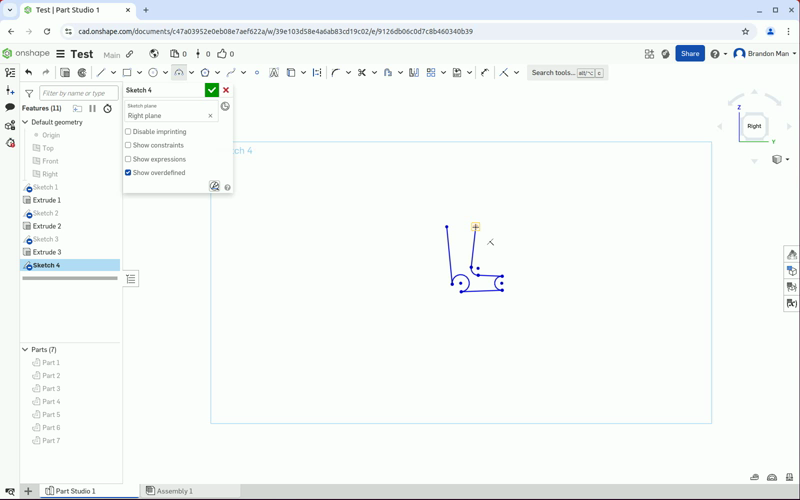
click(475, 226)
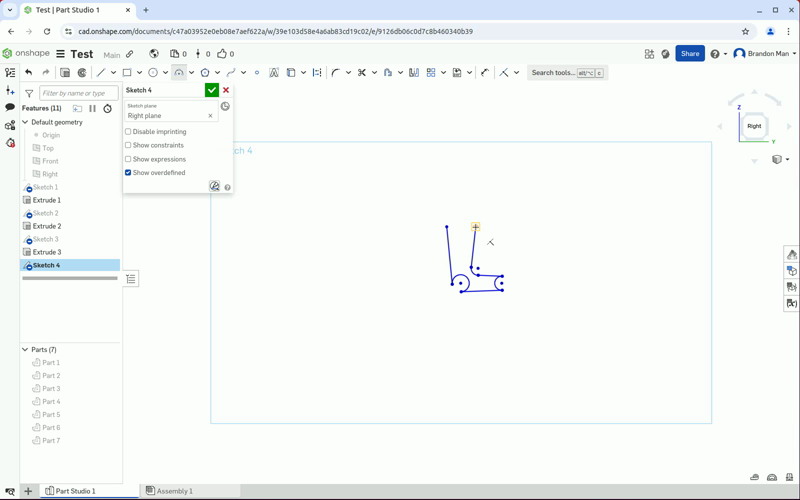
mouse_move(446, 226)
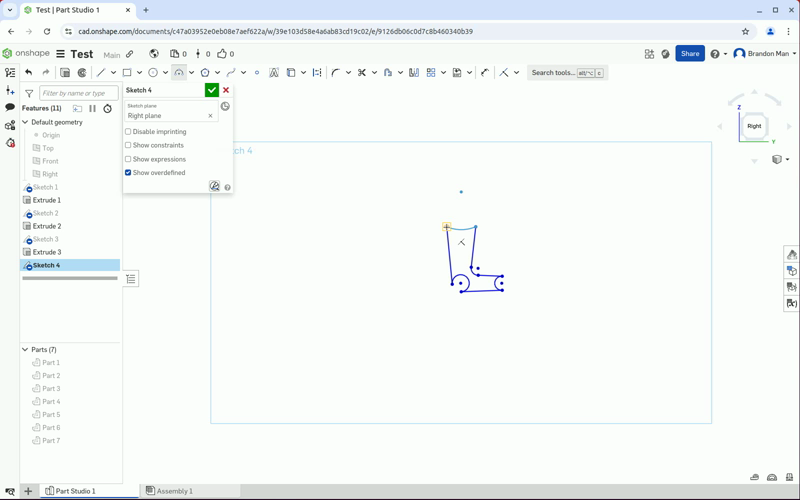
click(446, 226)
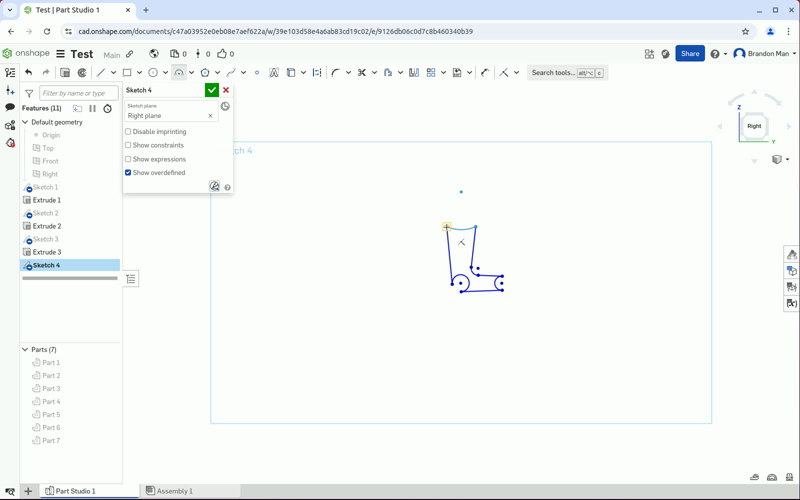
key_down(shift)
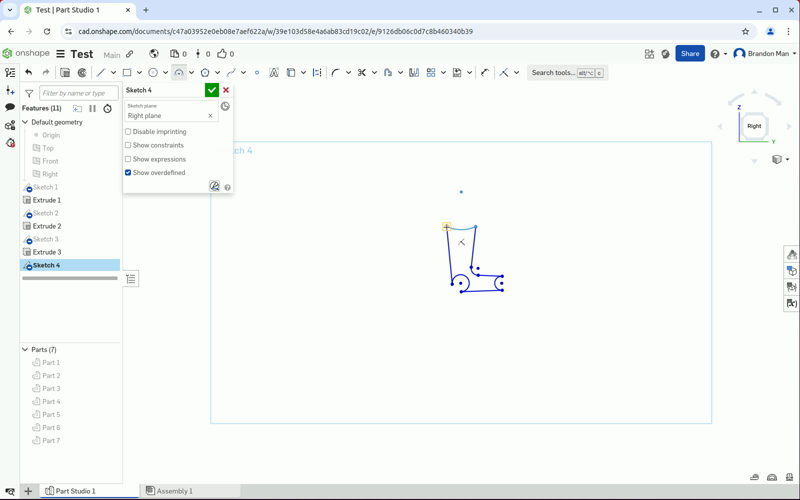
mouse_move(461, 239)
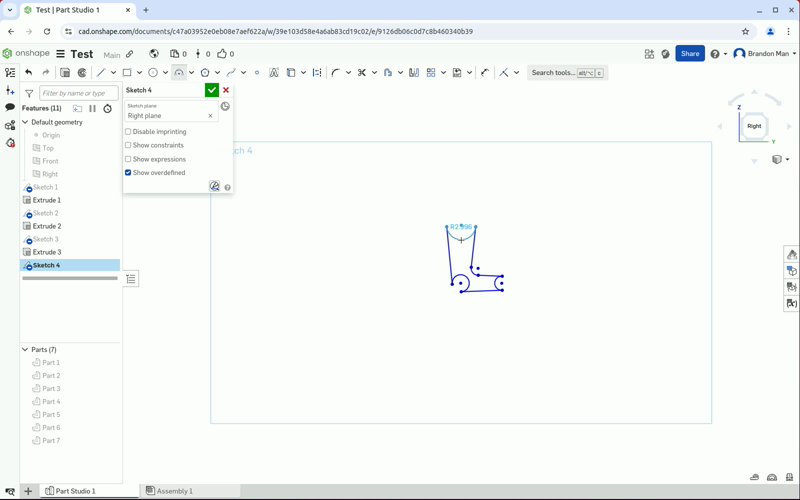
click(461, 239)
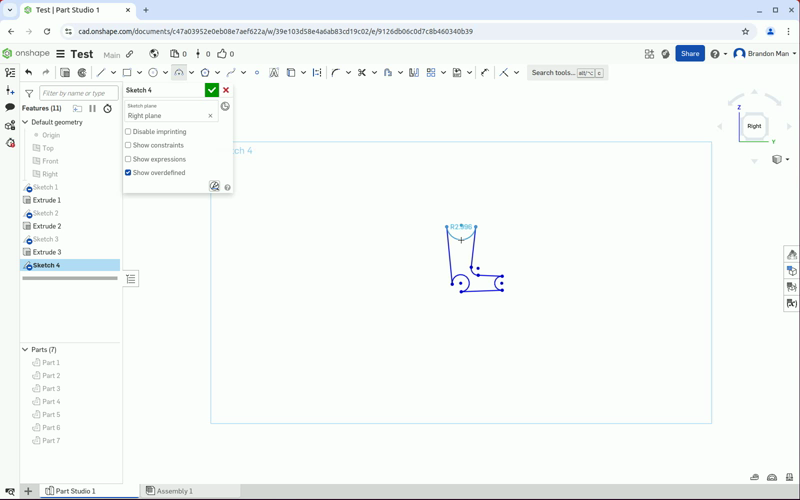
key_up(shift)
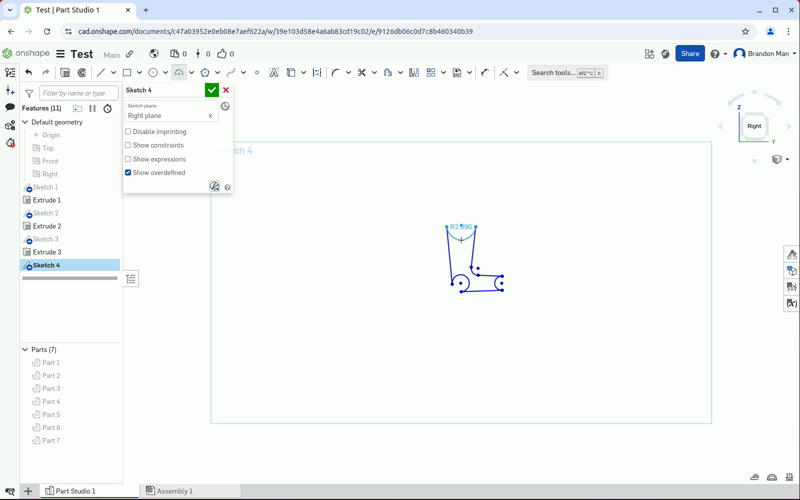
key(esc)
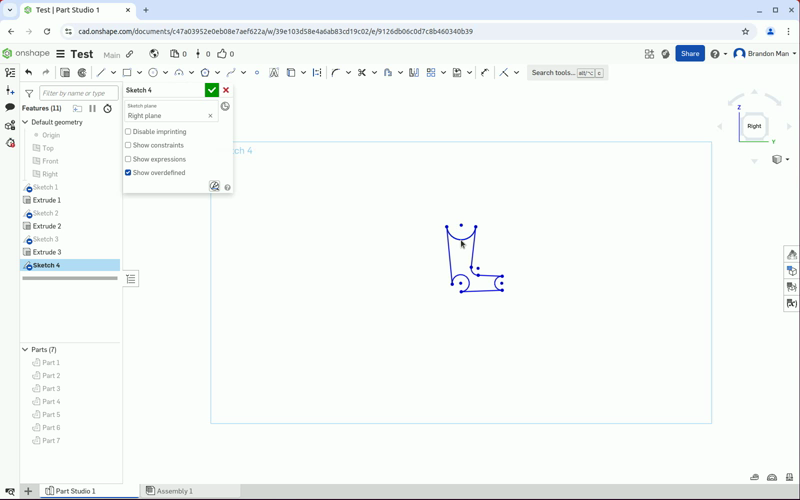
mouse_move(454, 256)
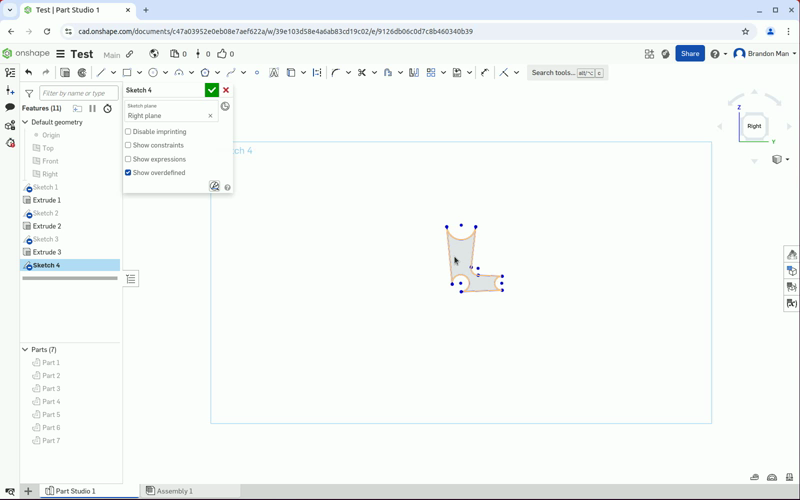
scroll(6)
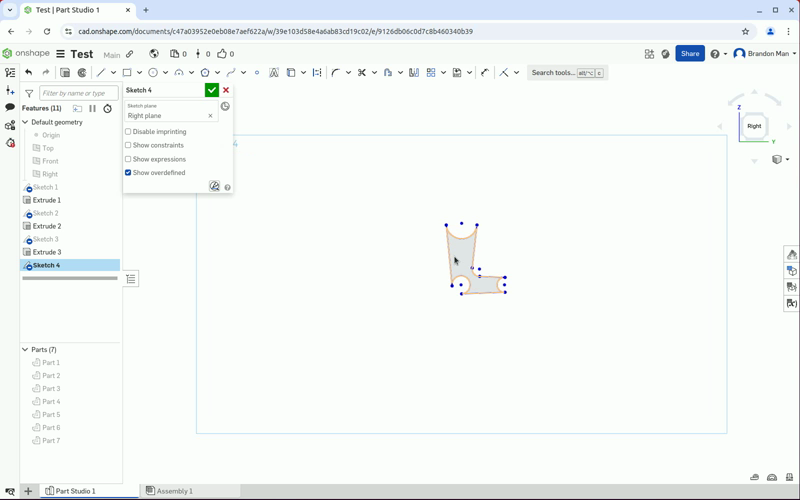
scroll(6)
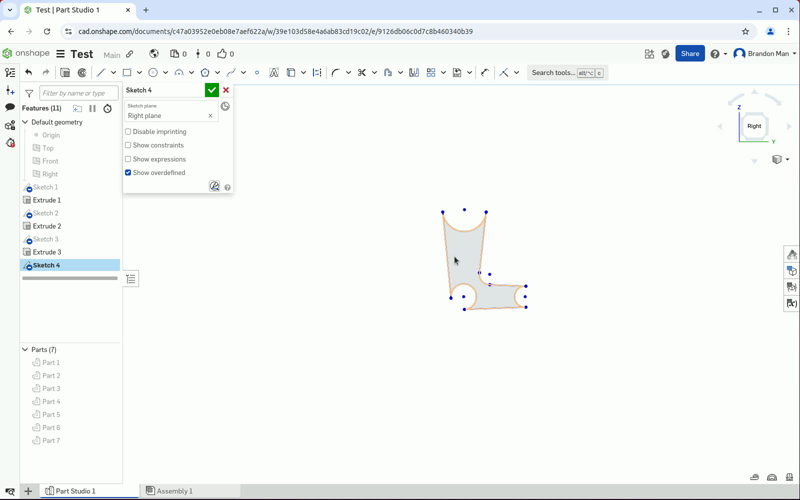
scroll(6)
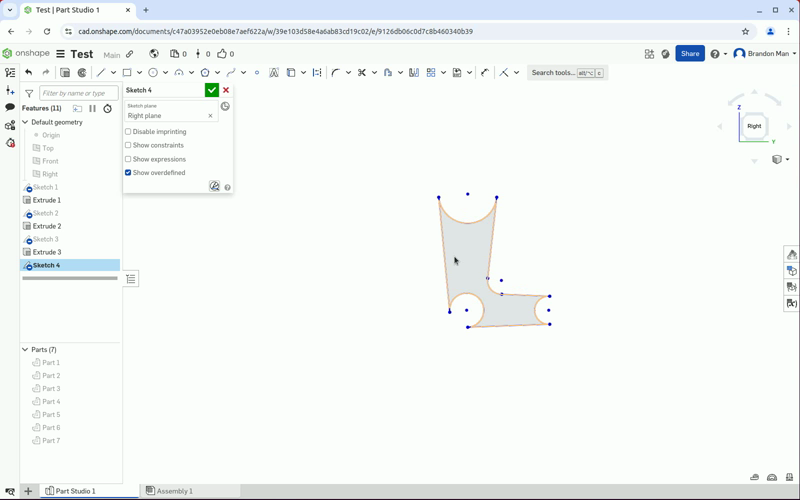
scroll(6)
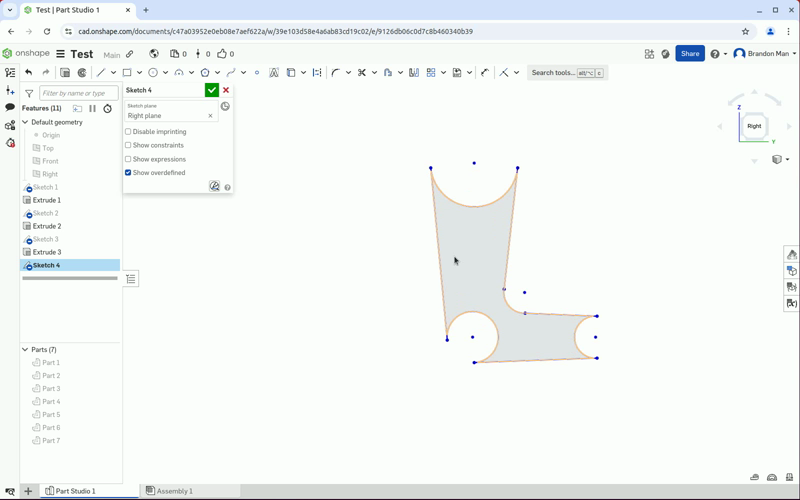
scroll(6)
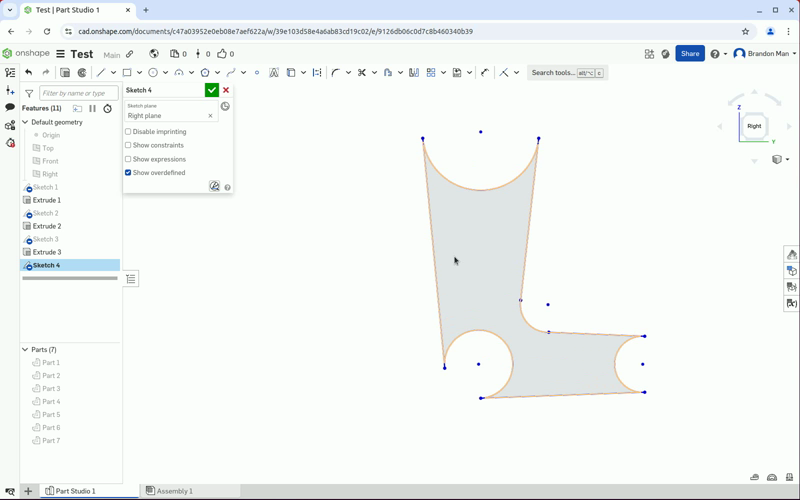
scroll(6)
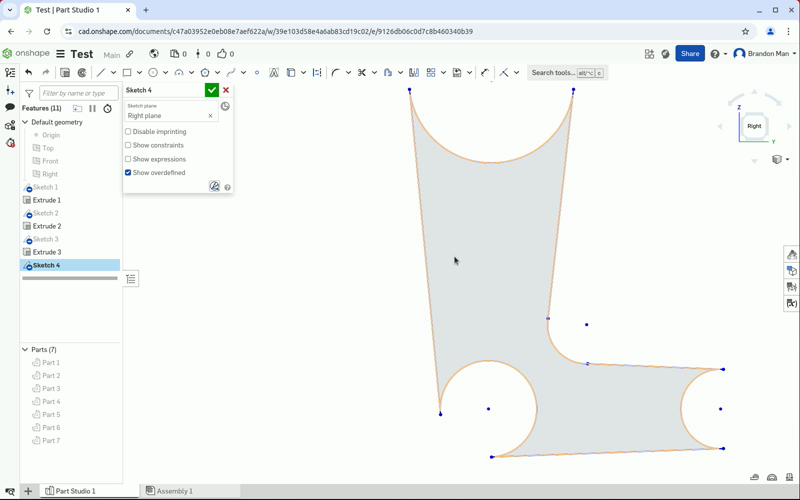
scroll(6)
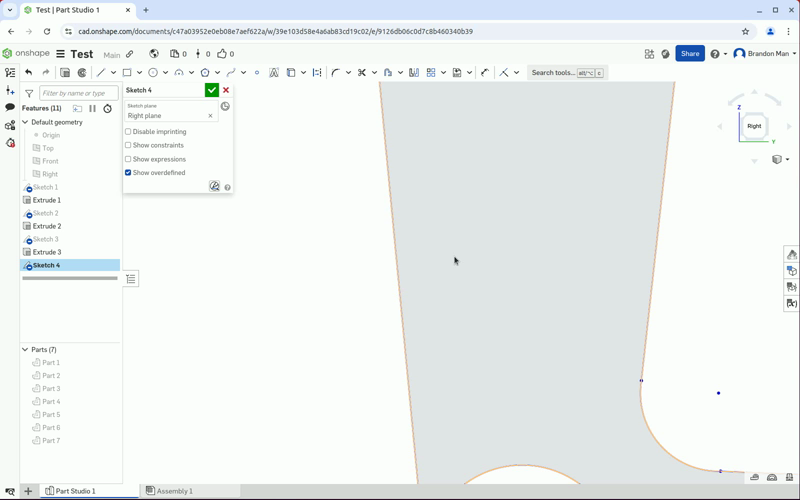
click(454, 256)
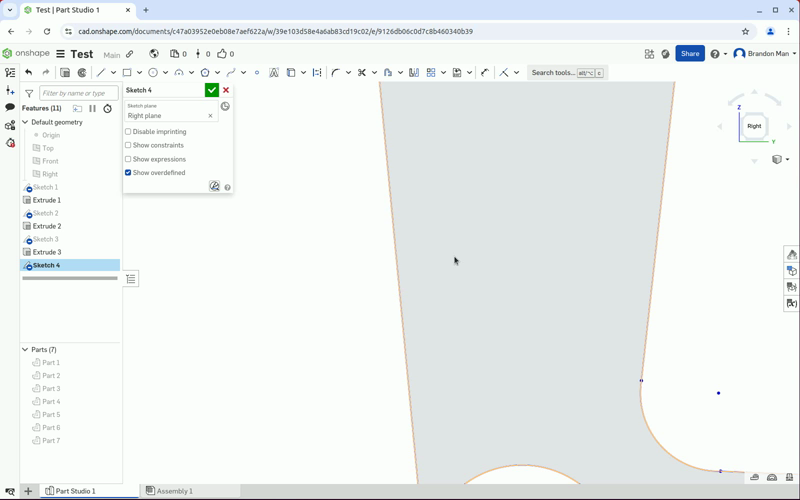
scroll(-6)
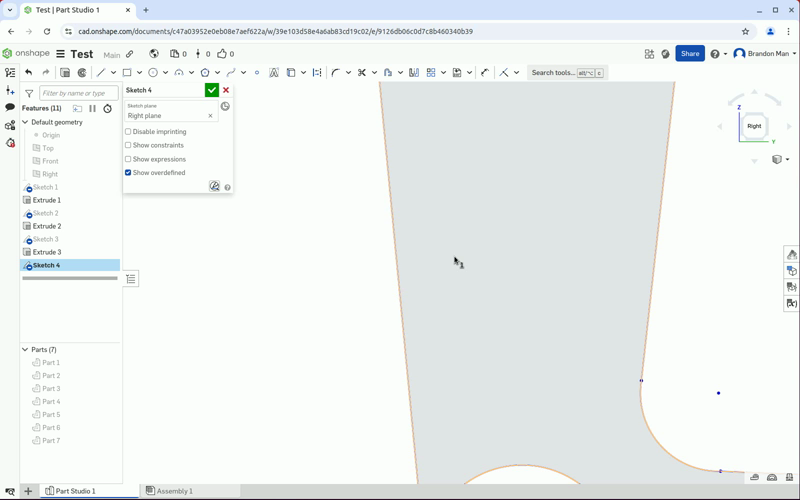
scroll(-6)
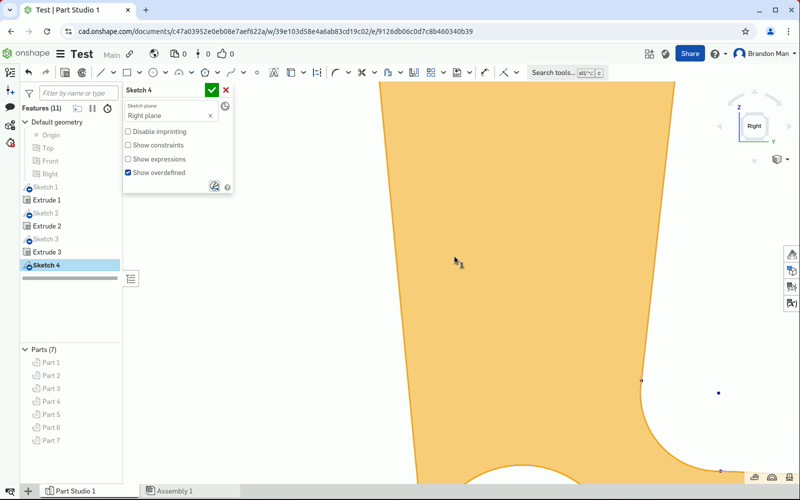
scroll(-6)
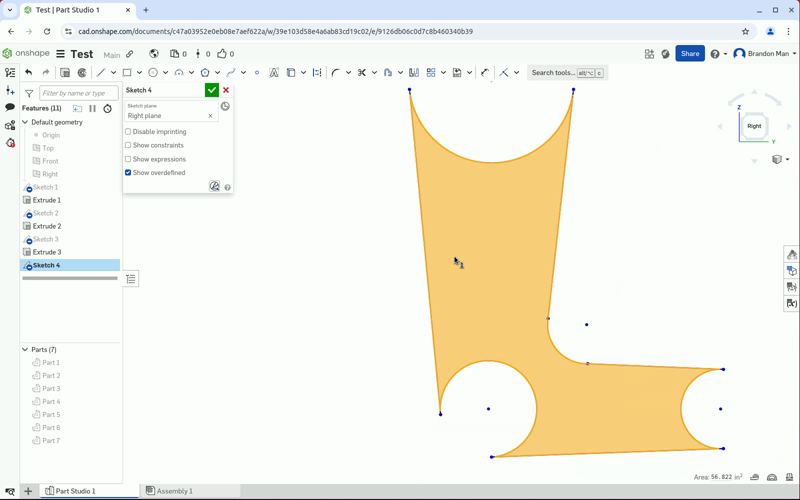
scroll(-6)
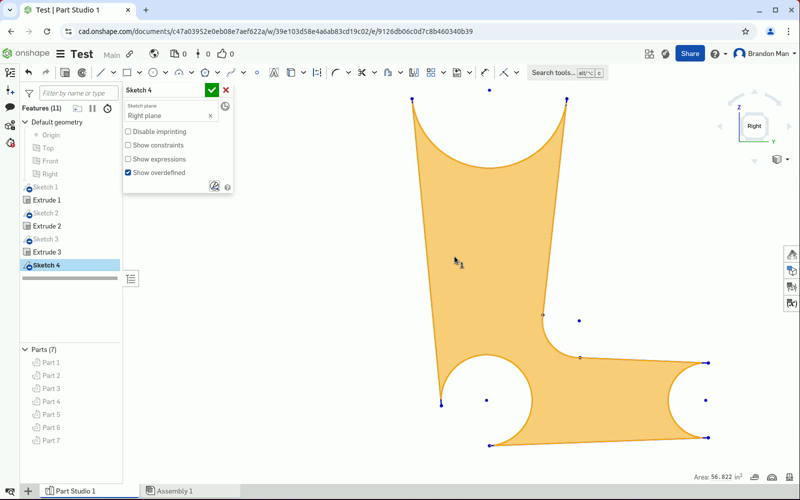
scroll(-6)
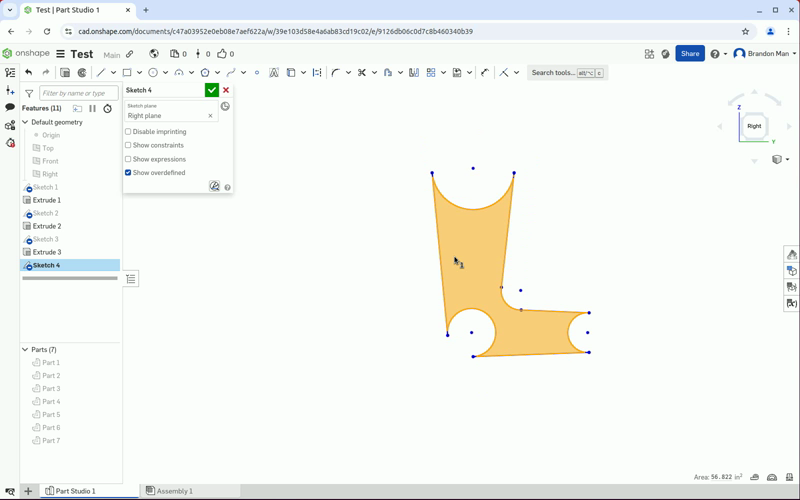
scroll(-6)
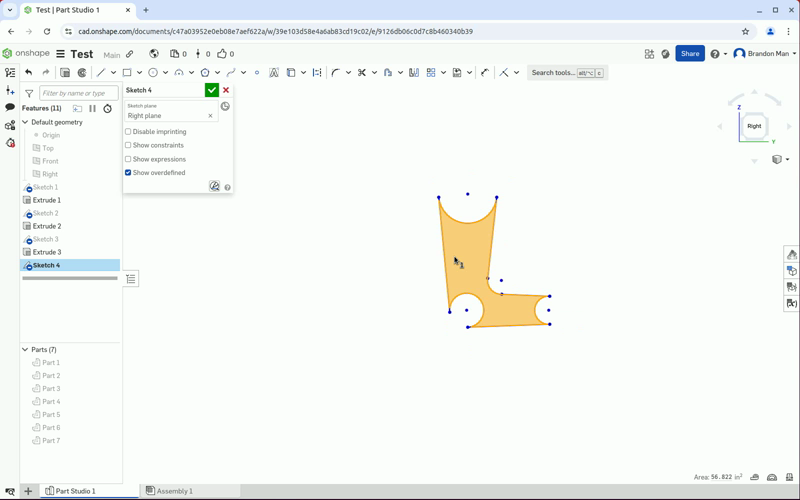
scroll(-6)
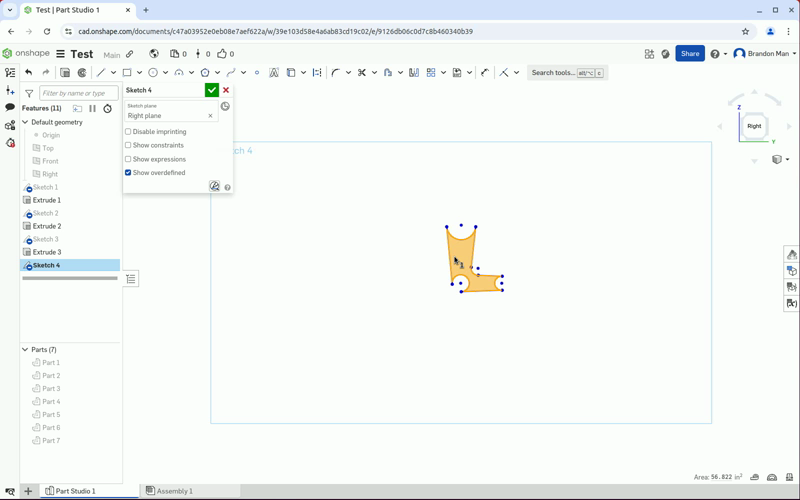
mouse_move(73, 352)
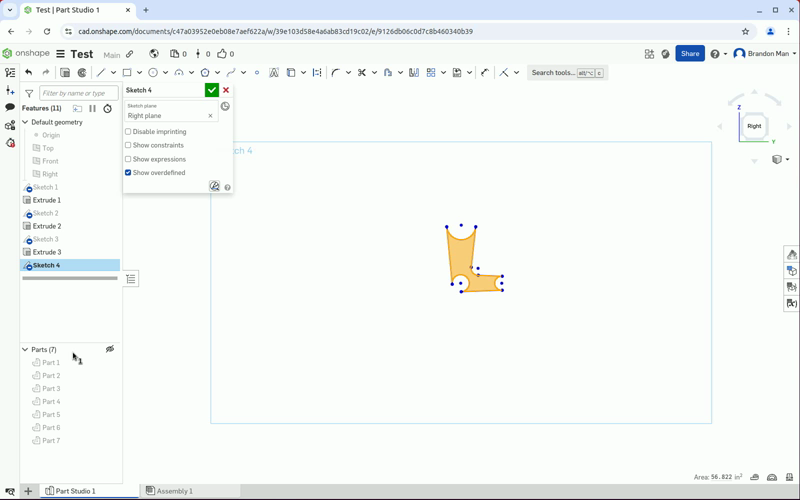
key(shift+y)
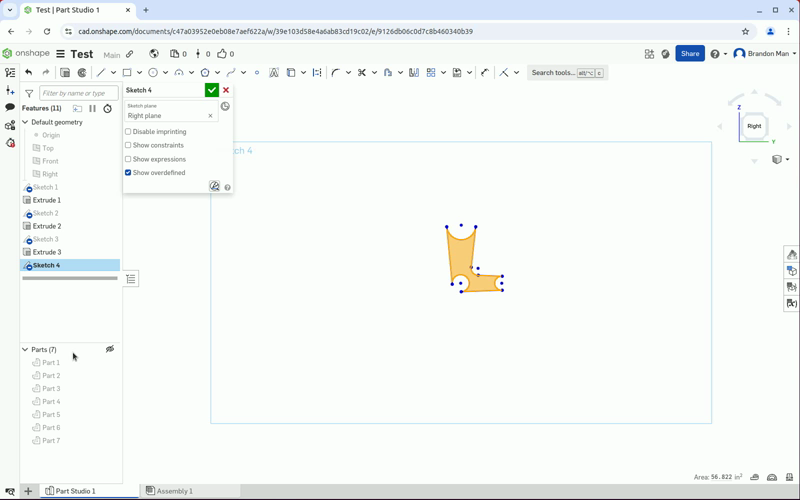
key(shift+e)
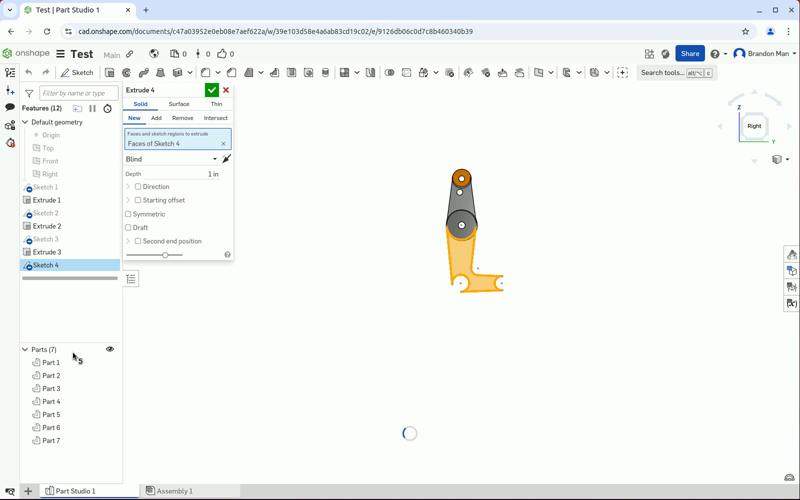
mouse_move(143, 106)
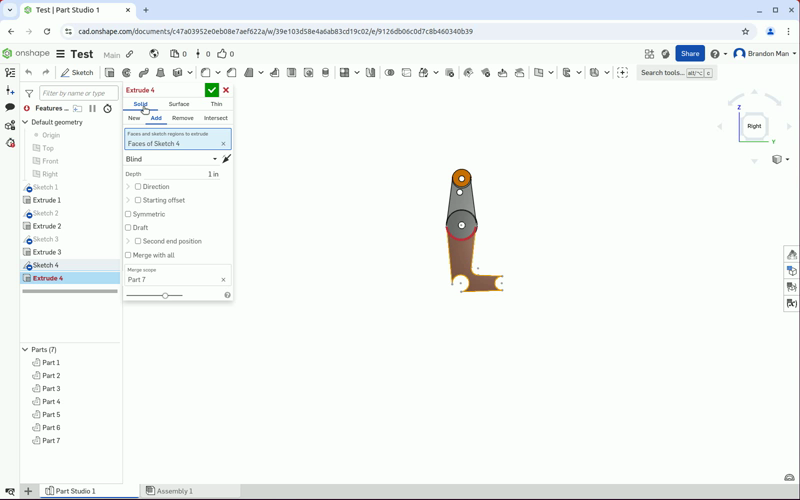
click(143, 106)
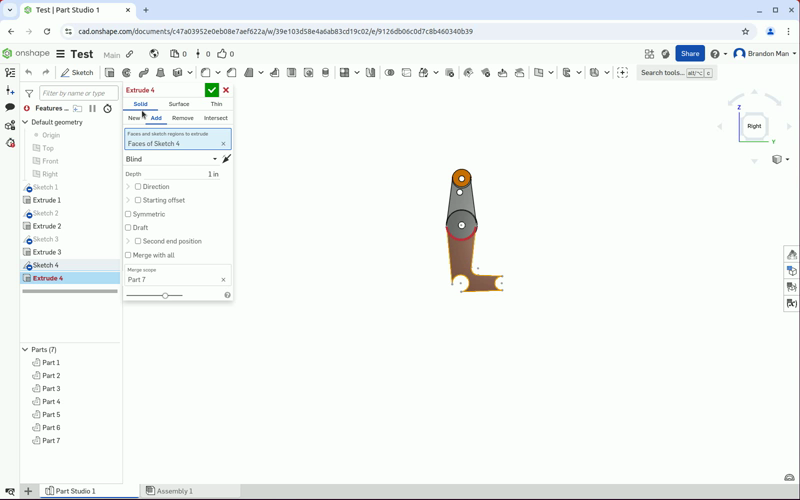
mouse_move(137, 120)
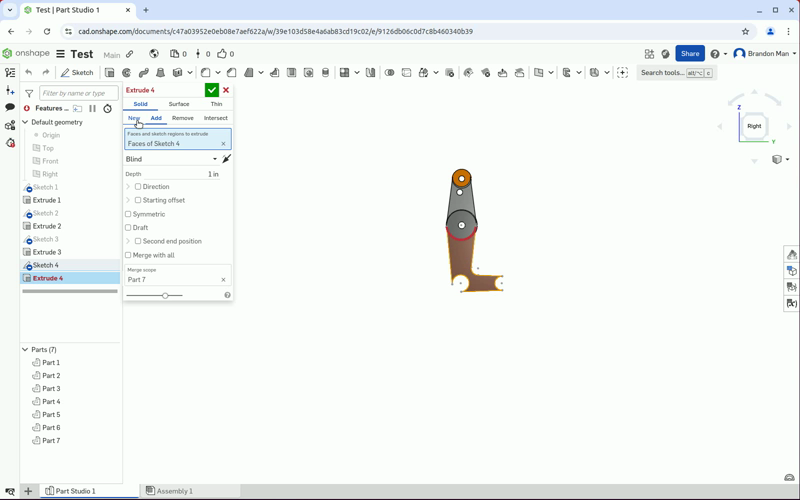
click(137, 120)
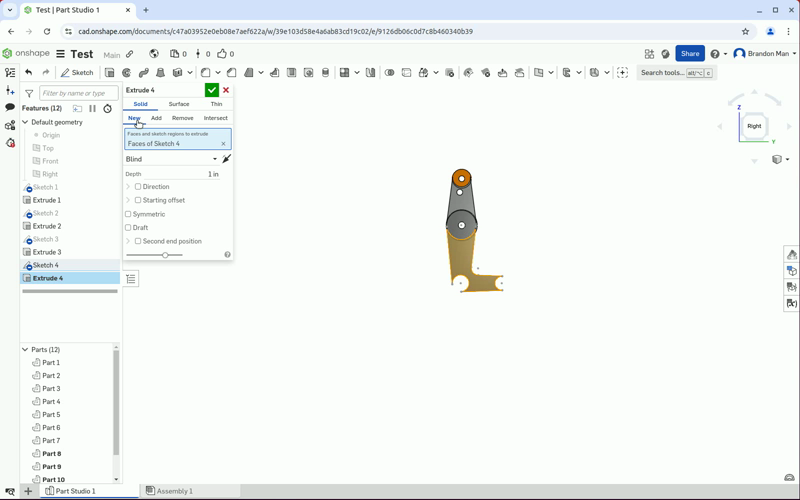
key(tab, 4)
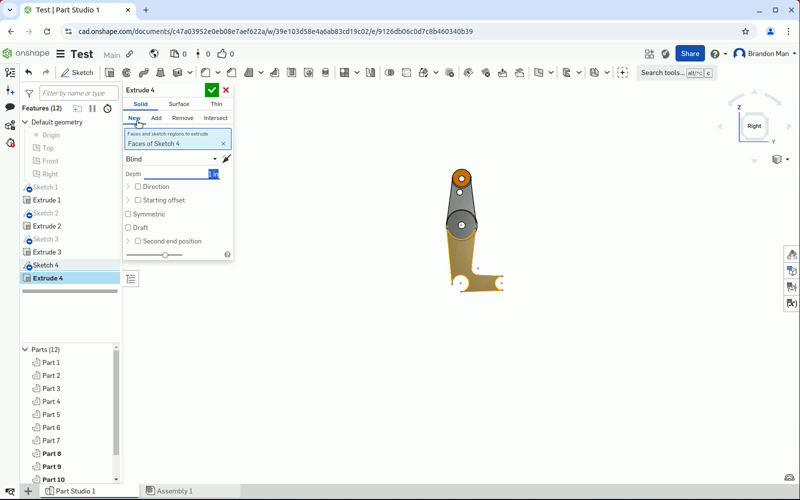
text(0.481)
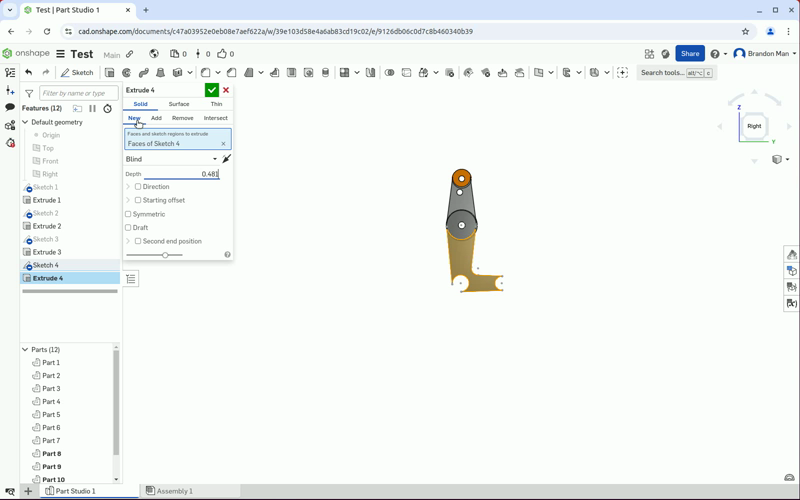
key(enter)
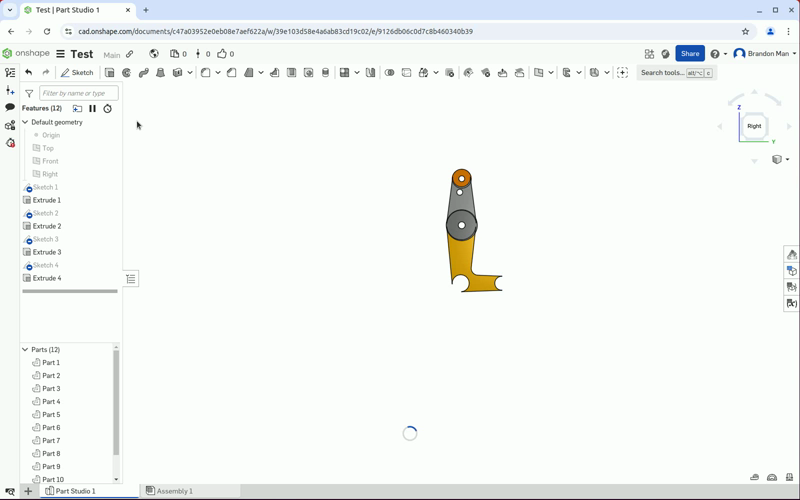
key(shift+h)
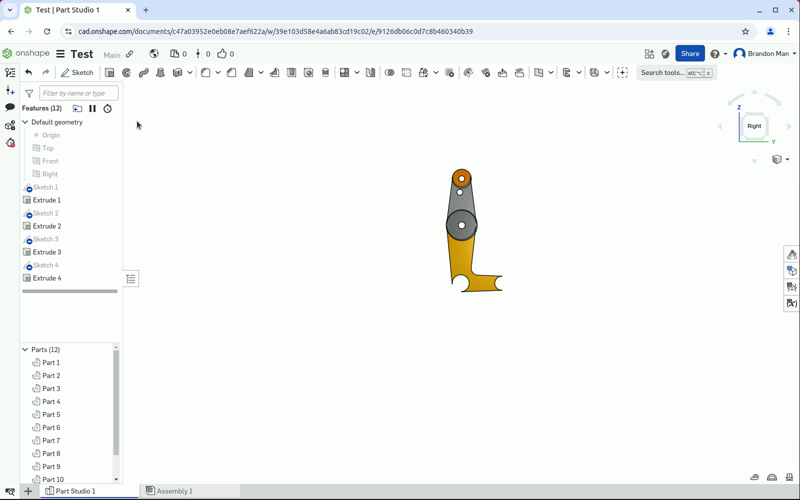
key(shift+h)
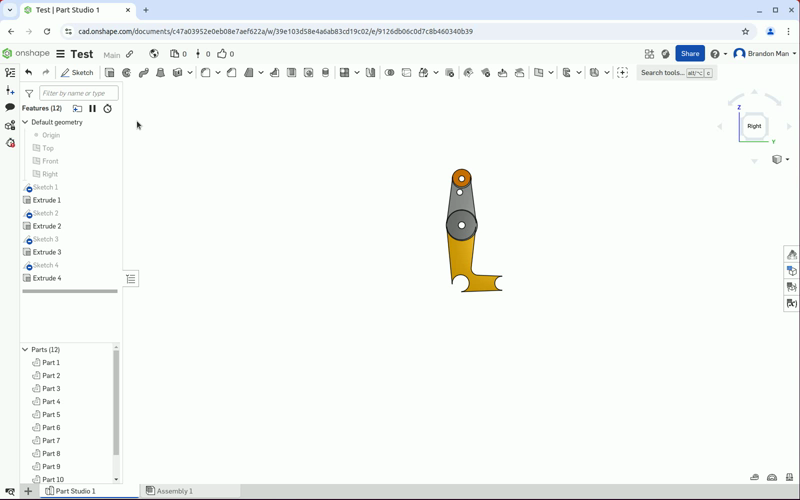
mouse_move(73, 189)
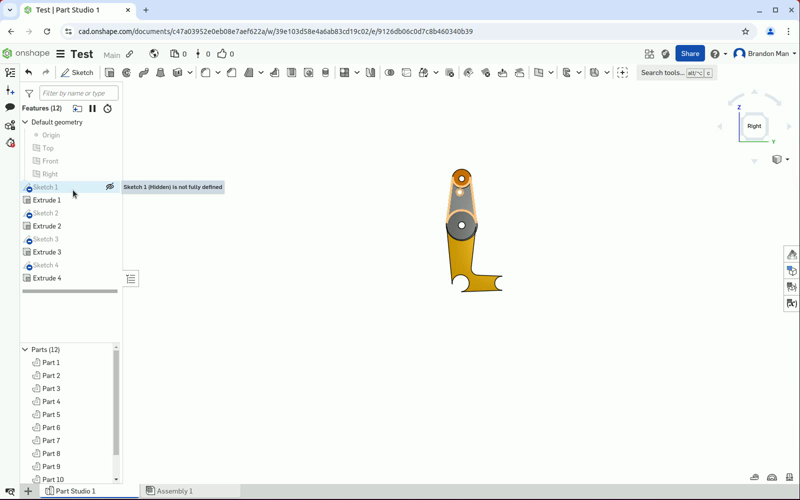
click(73, 189)
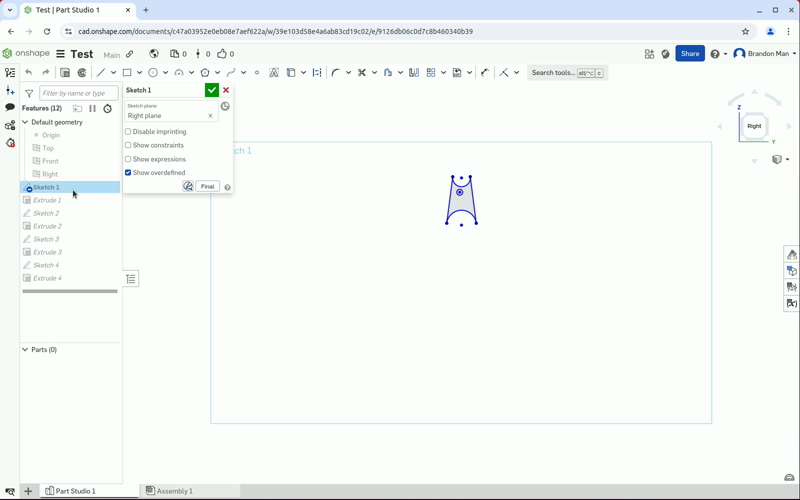
mouse_move(229, 92)
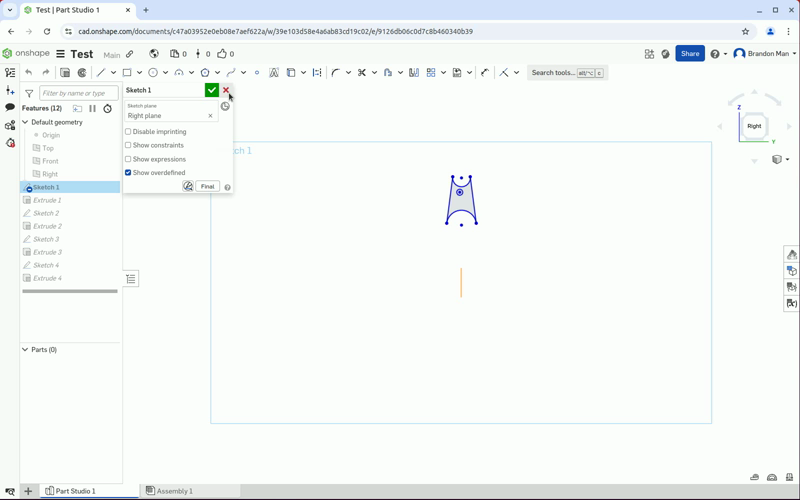
click(229, 92)
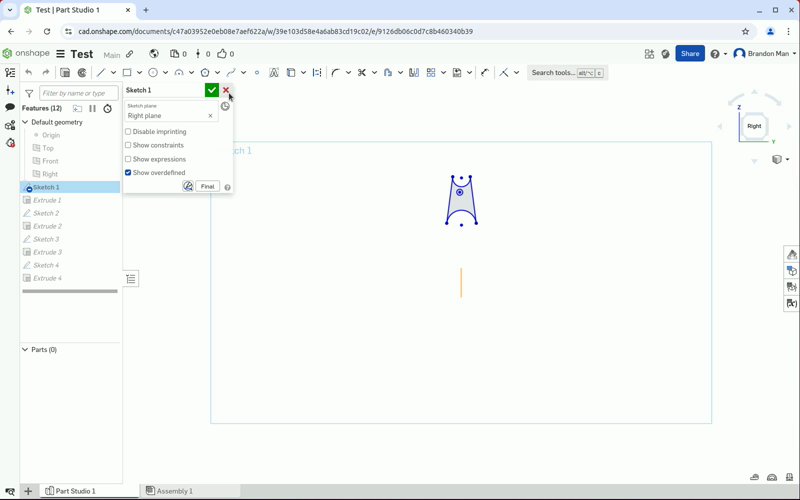
key(shift+s)
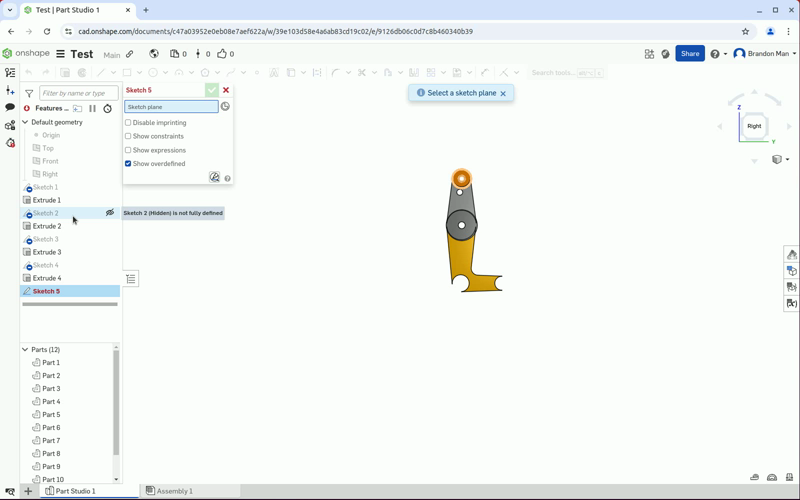
scroll(3)
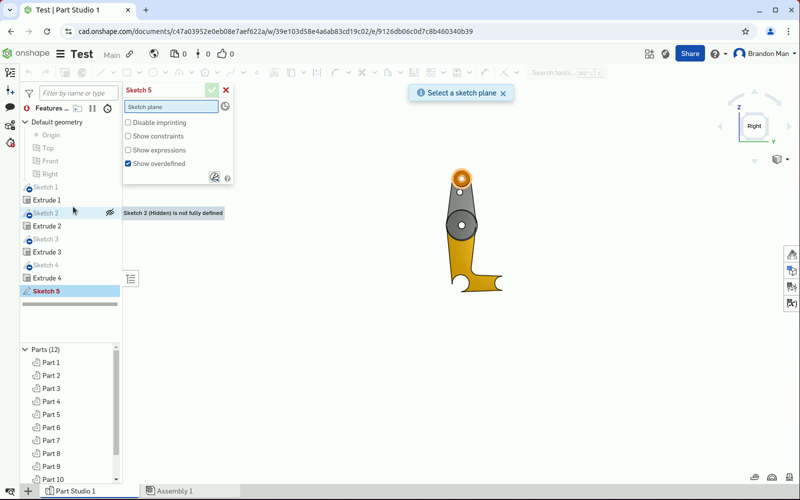
mouse_move(73, 176)
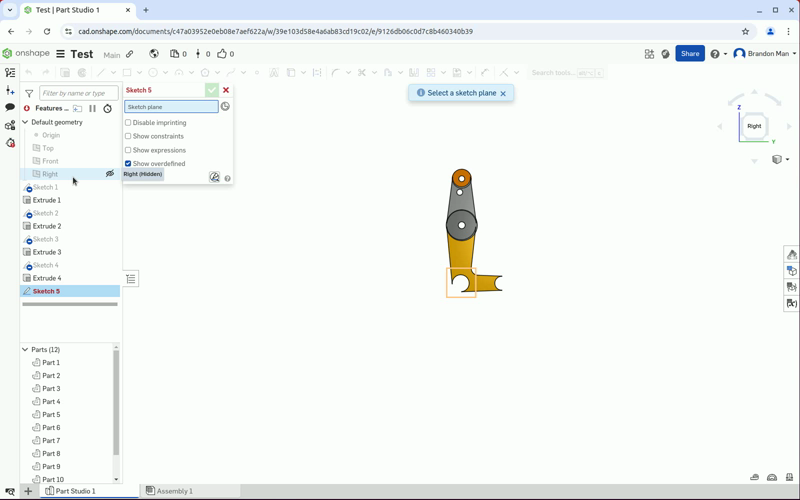
click(73, 176)
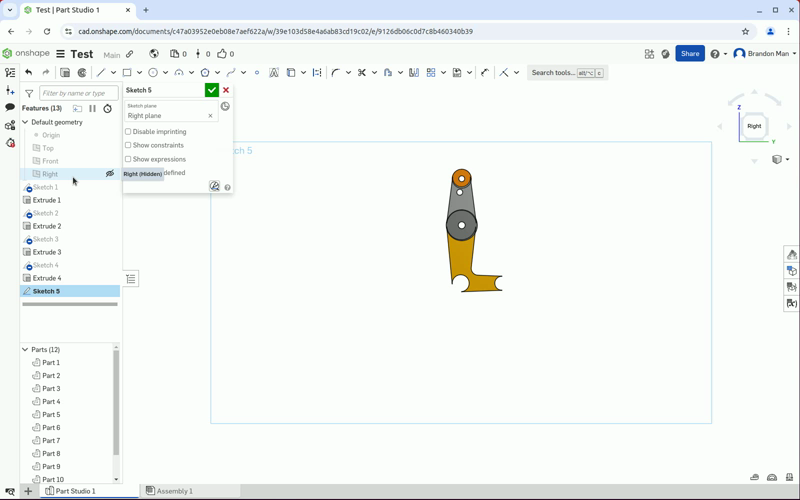
mouse_move(69, 352)
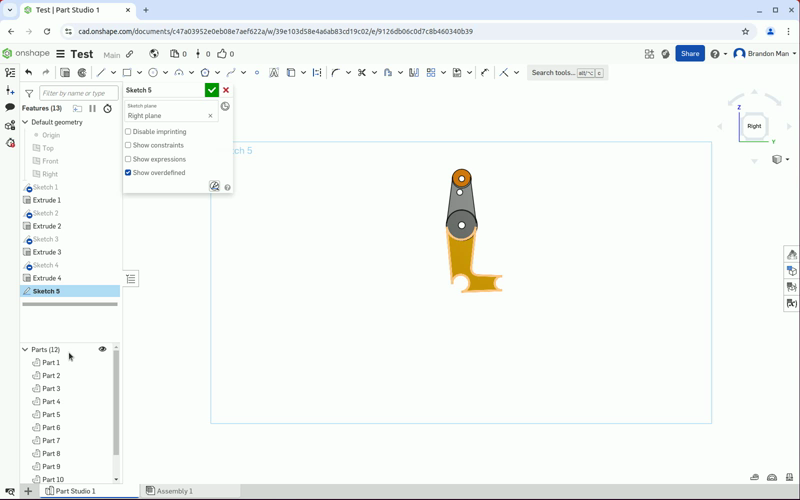
key(y)
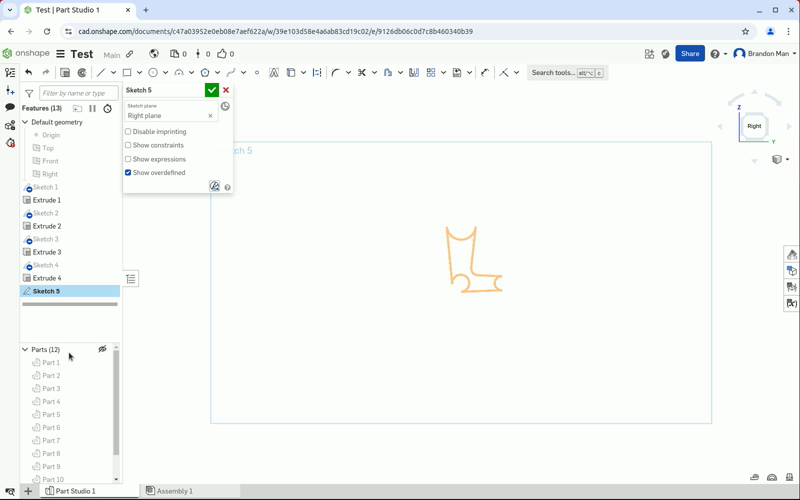
key(c)
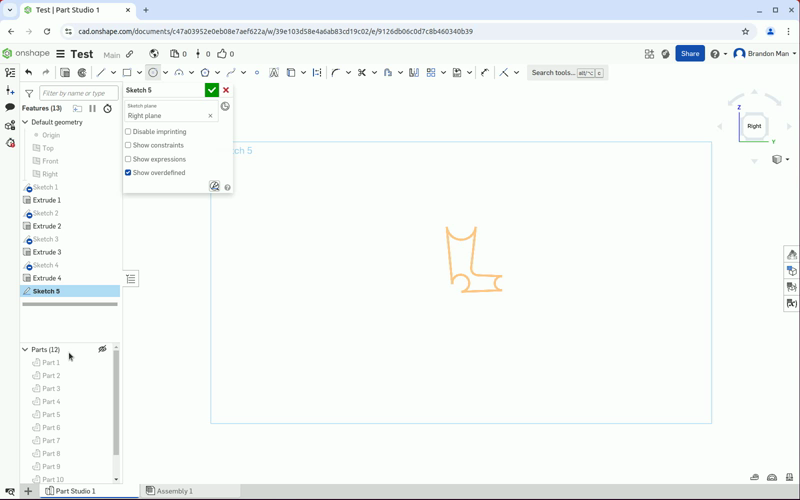
key_down(shift)
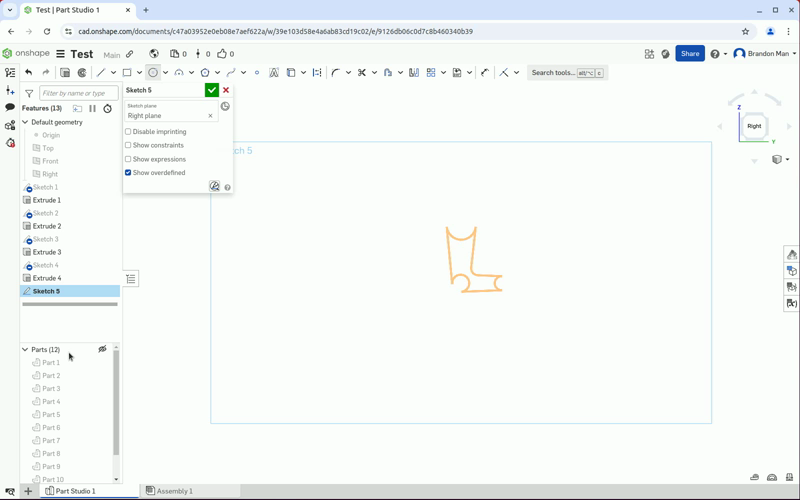
mouse_move(461, 282)
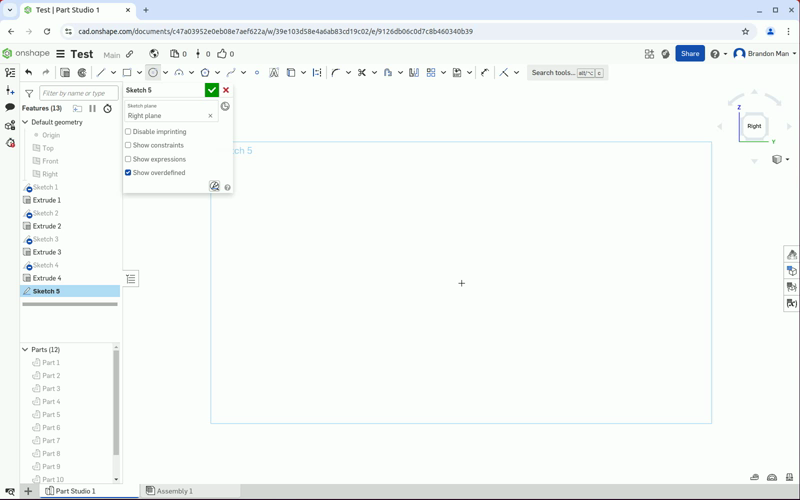
click(461, 282)
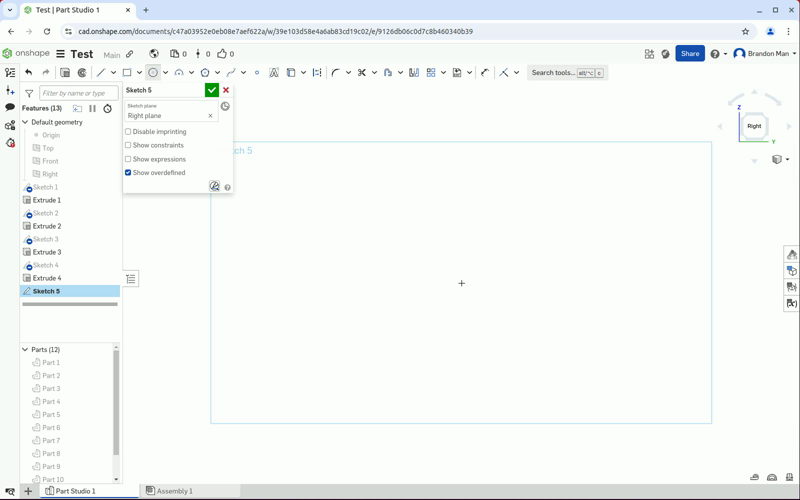
key_up(shift)
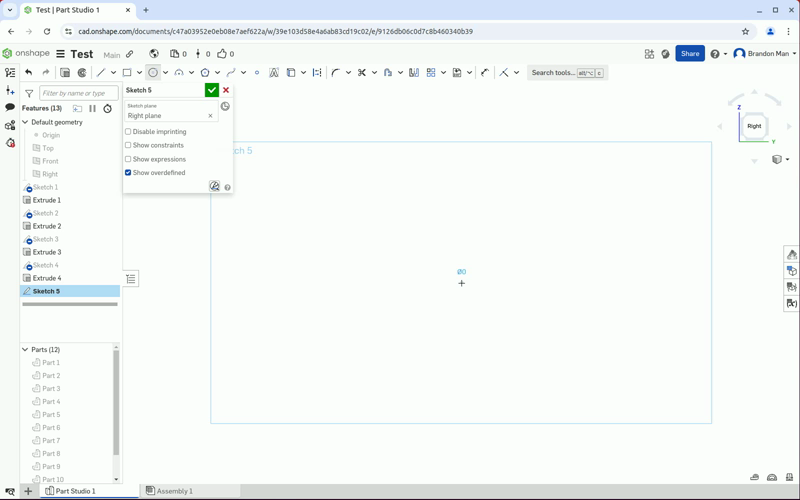
mouse_move(471, 282)
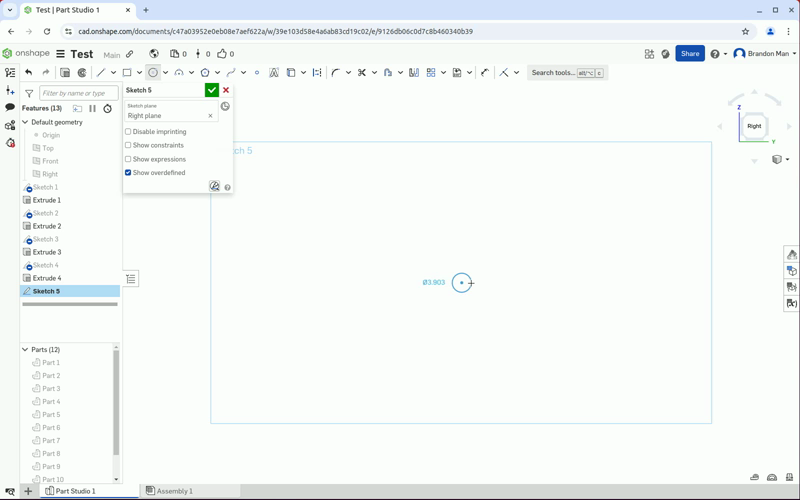
click(471, 282)
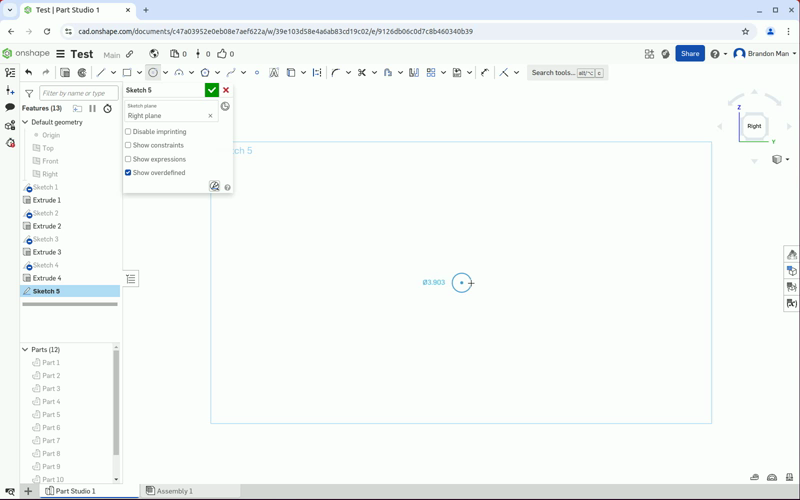
key(esc)
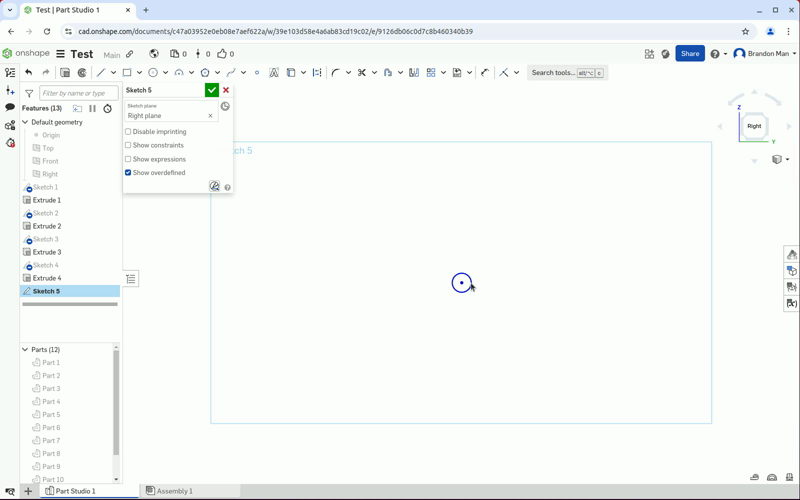
key(c)
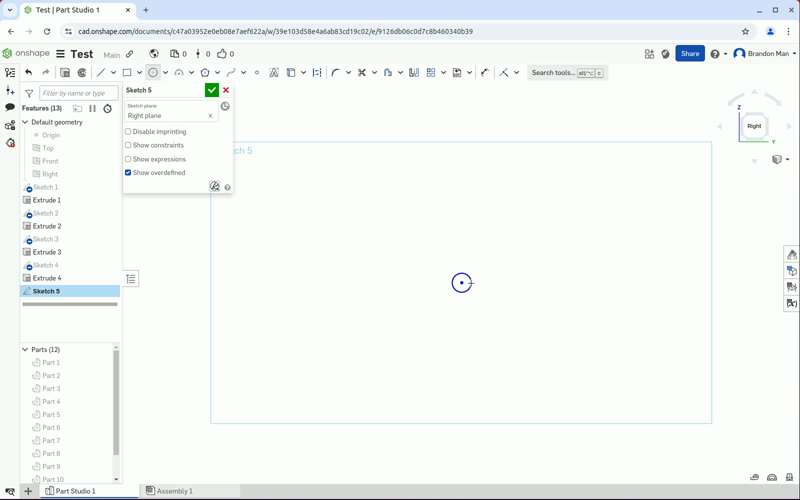
key_down(shift)
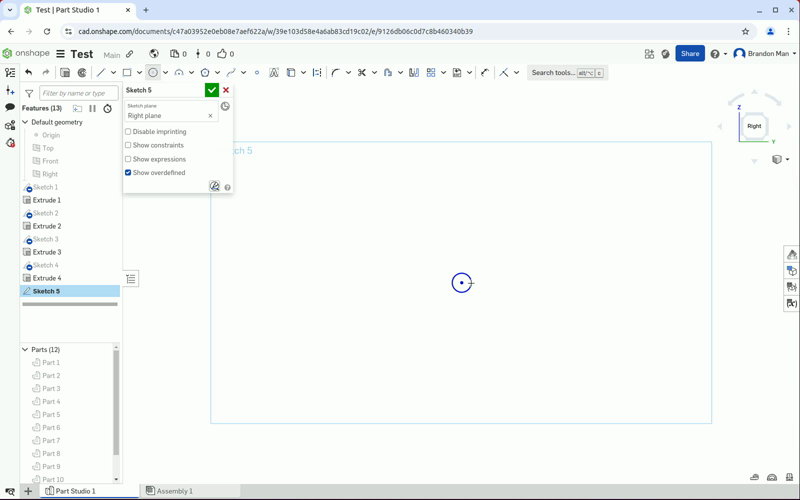
mouse_move(461, 282)
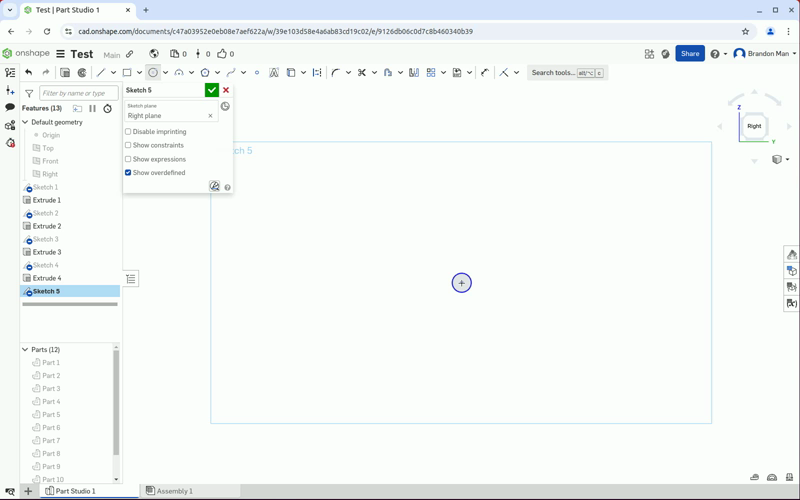
click(461, 282)
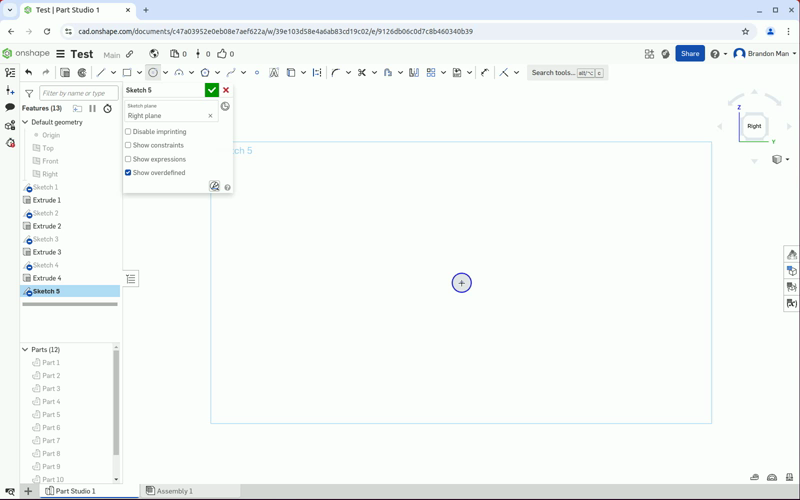
key_up(shift)
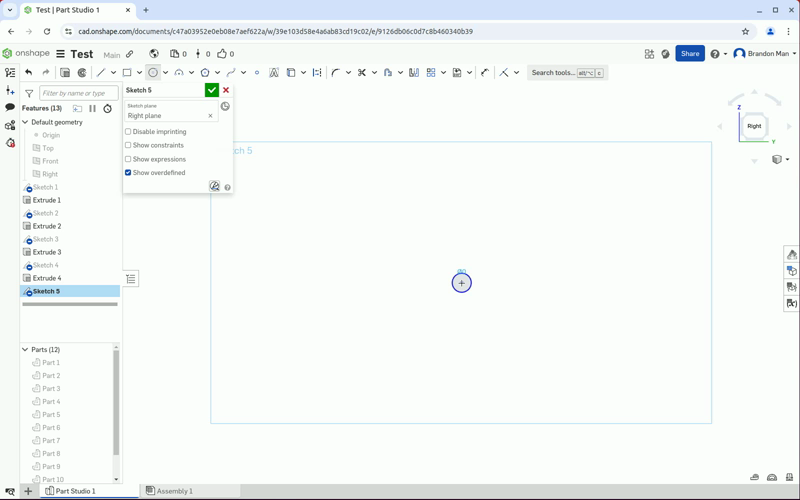
mouse_move(464, 282)
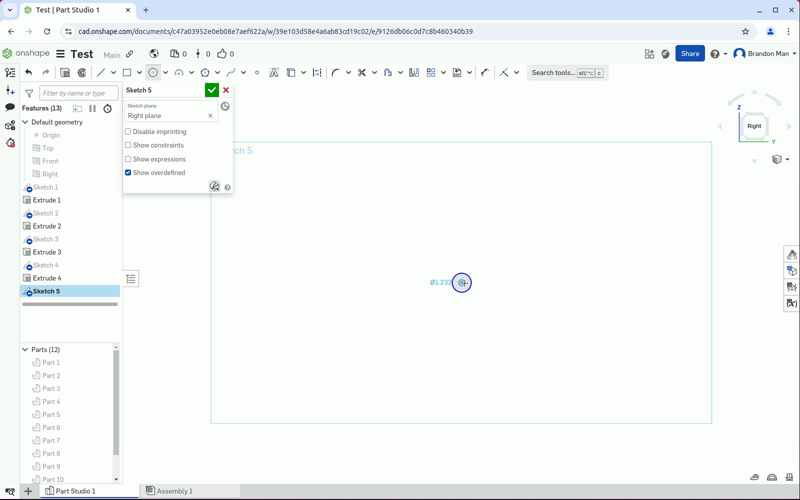
scroll(6)
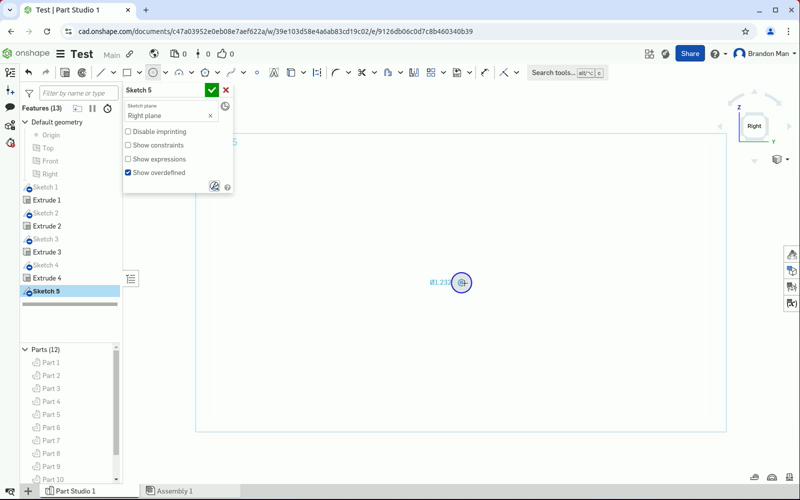
scroll(6)
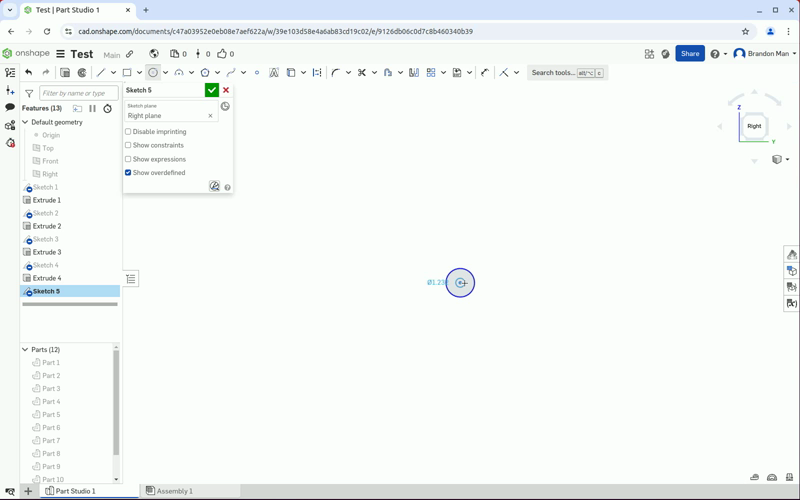
scroll(6)
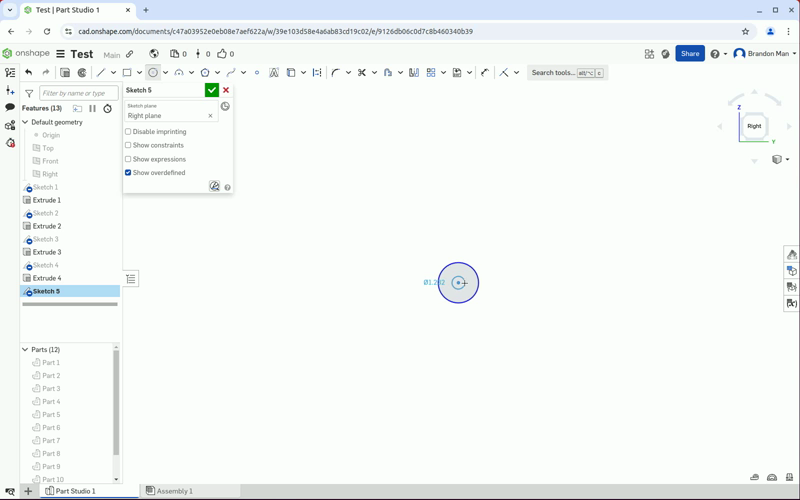
scroll(6)
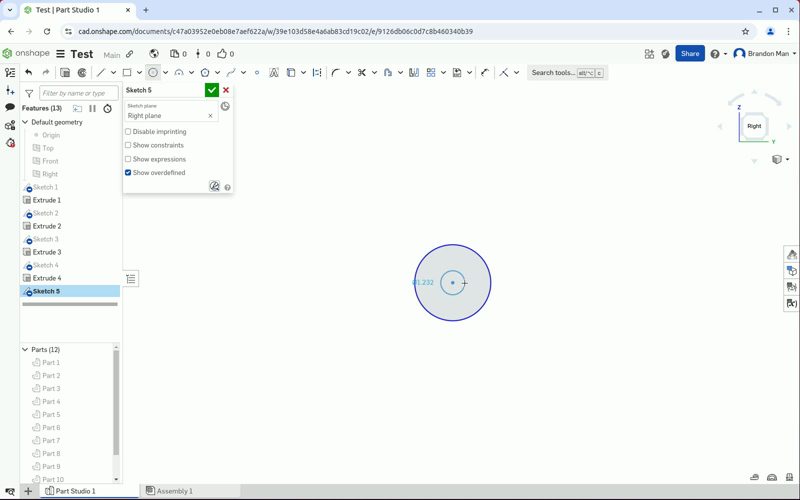
scroll(6)
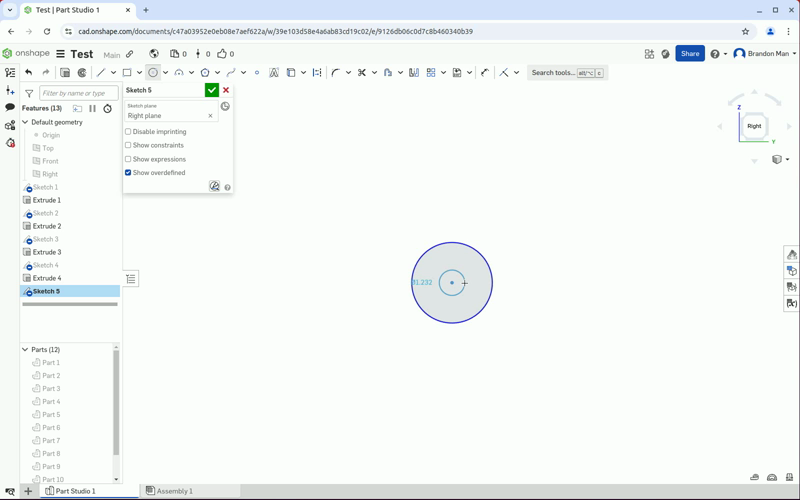
scroll(6)
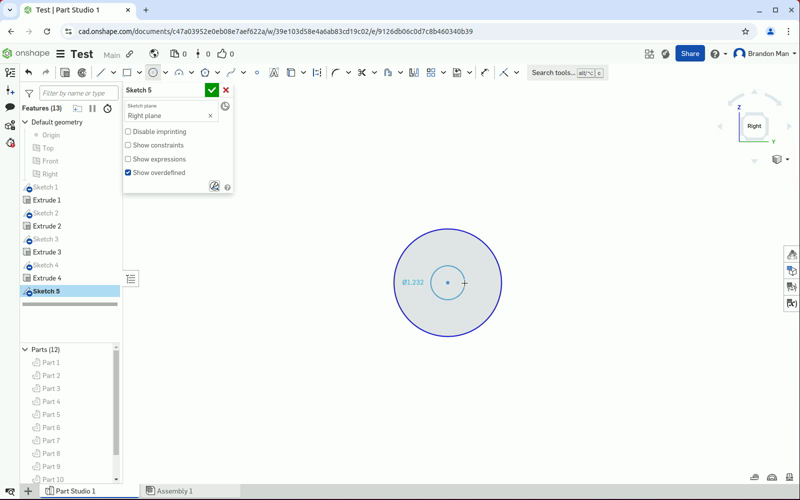
scroll(6)
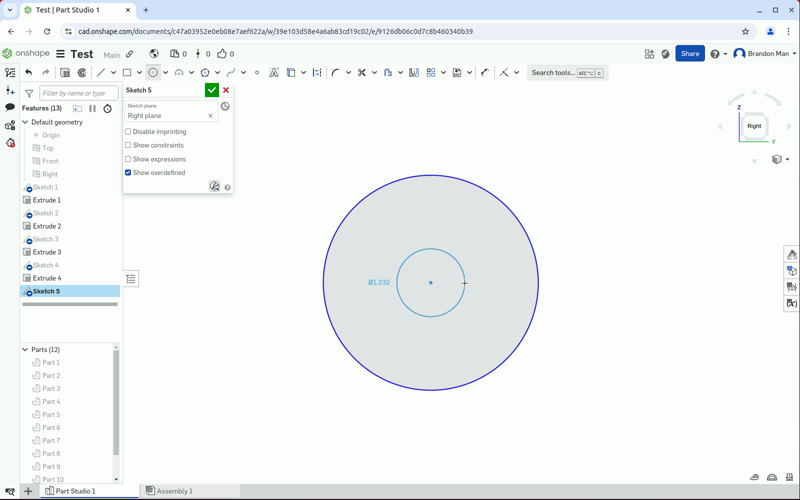
click(464, 282)
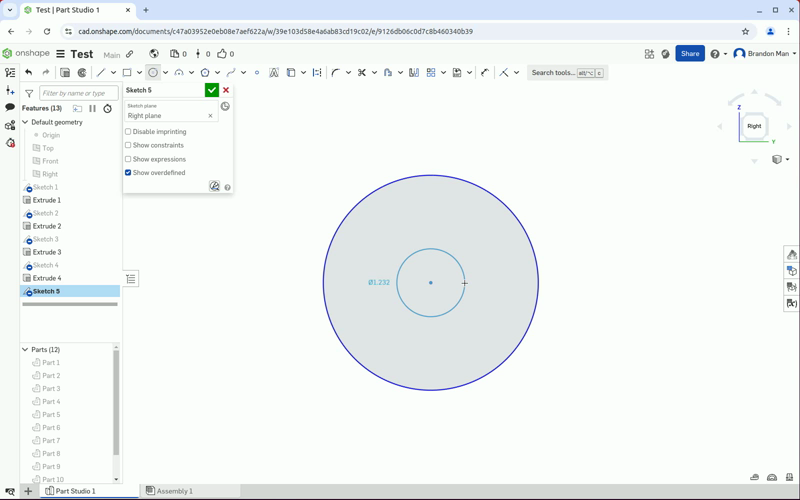
scroll(-6)
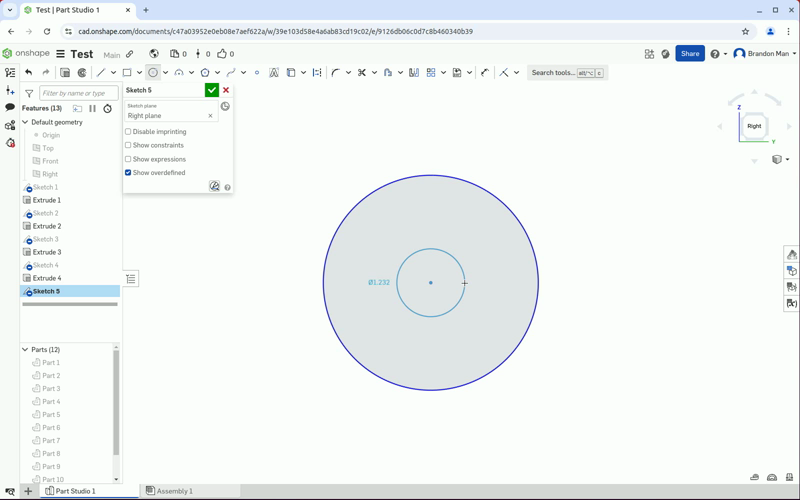
scroll(-6)
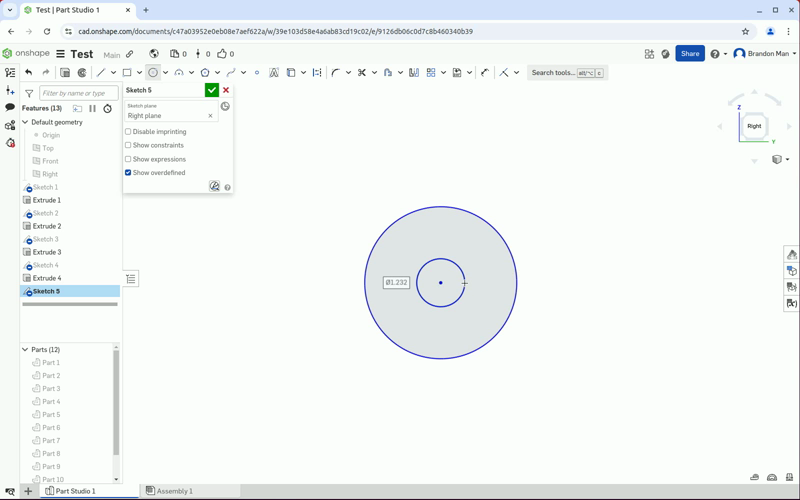
scroll(-6)
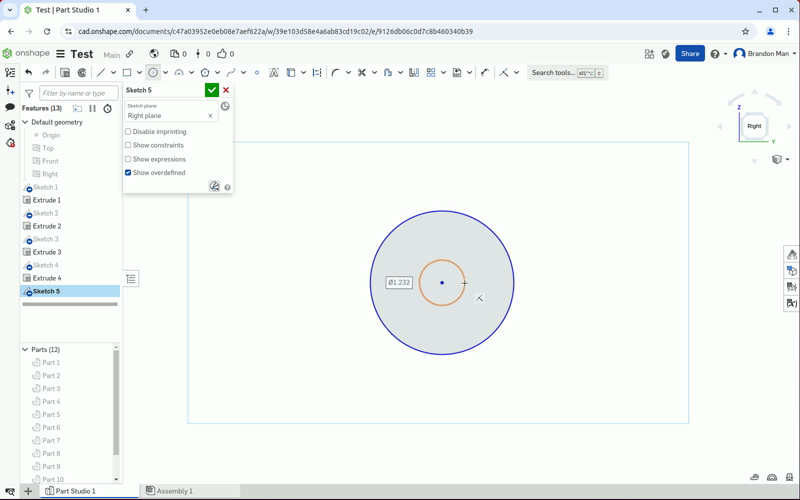
scroll(-6)
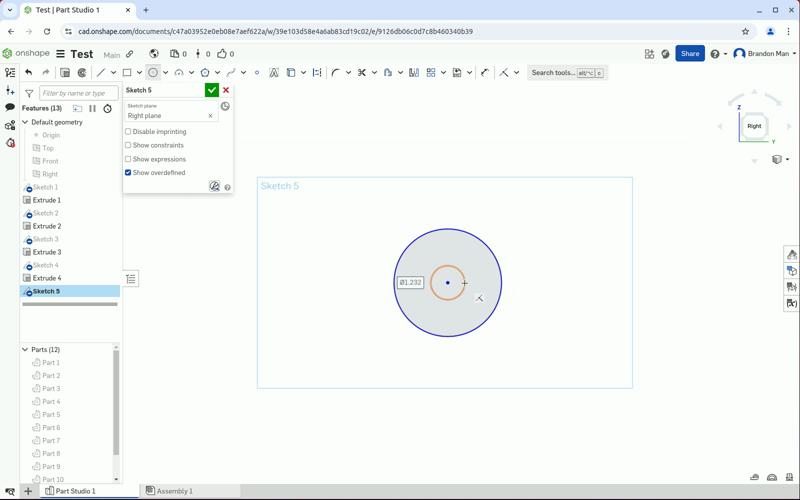
scroll(-6)
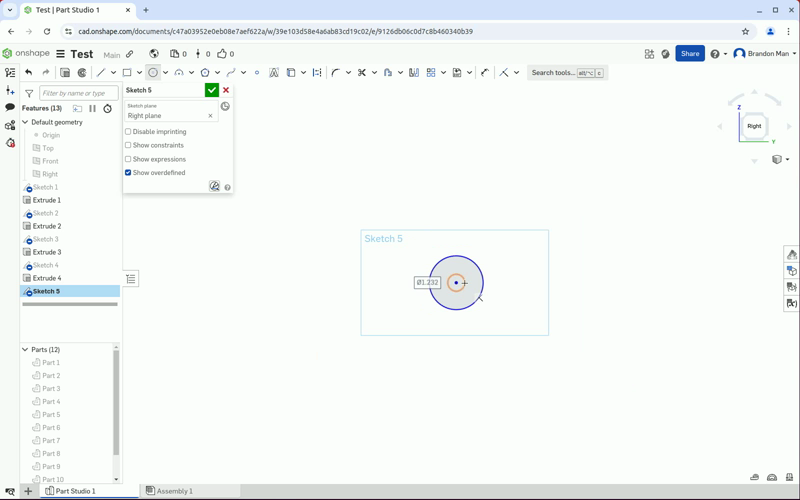
scroll(-6)
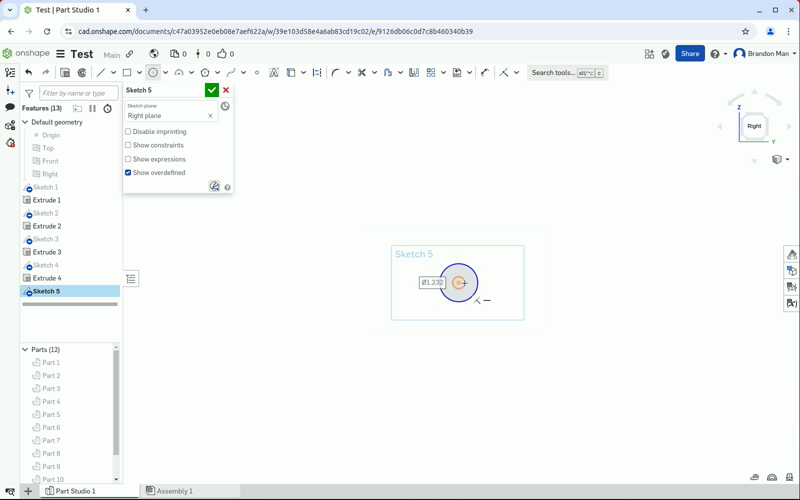
scroll(-6)
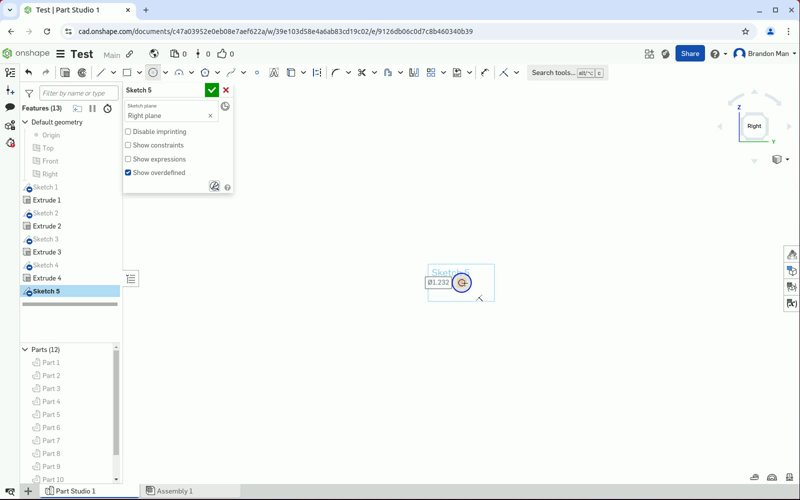
key(esc)
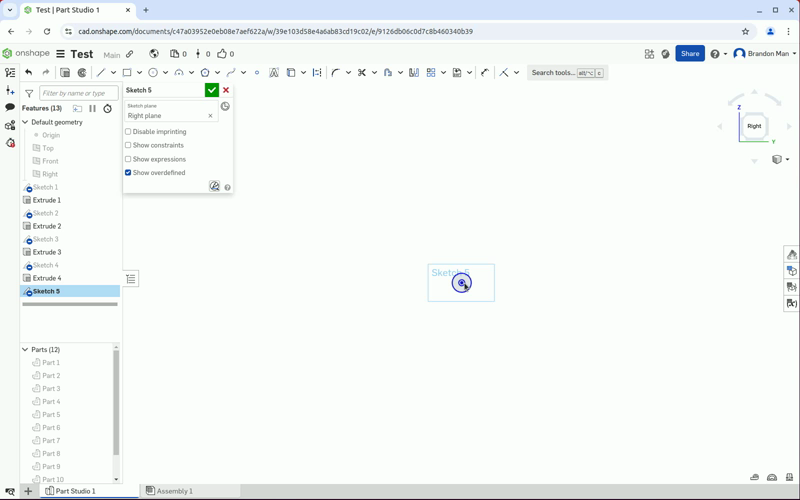
mouse_move(467, 283)
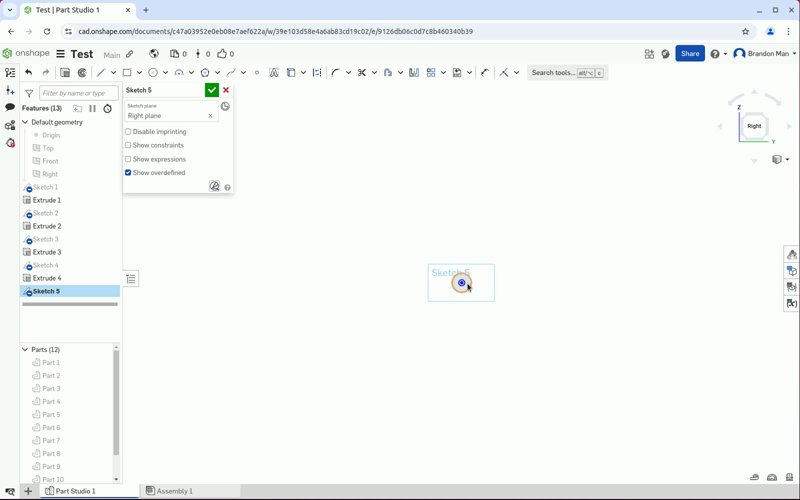
scroll(6)
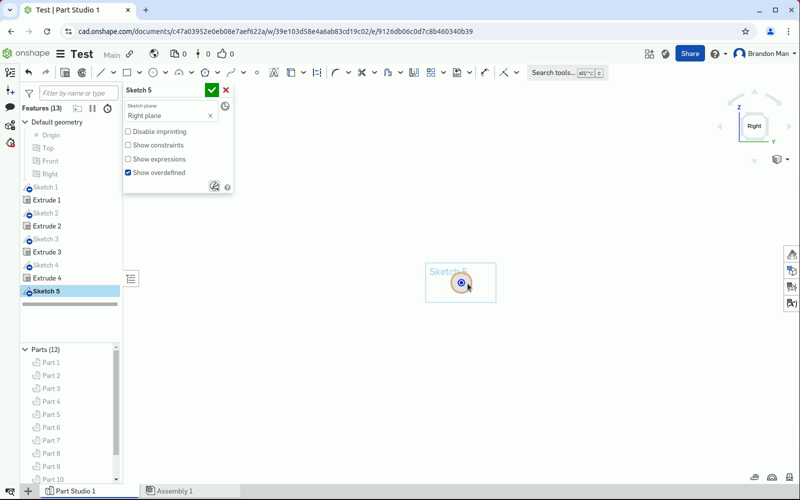
scroll(6)
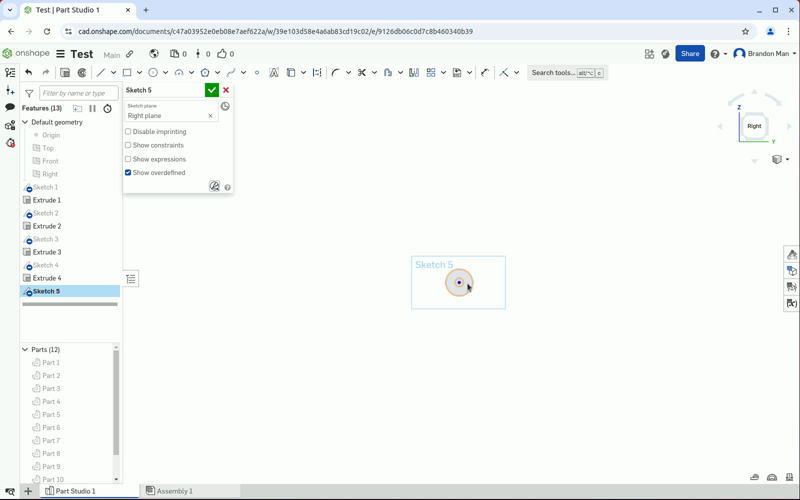
scroll(6)
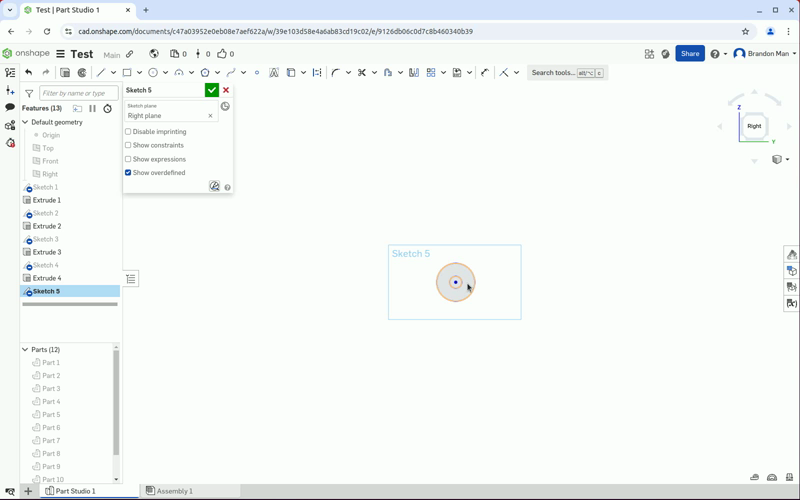
scroll(6)
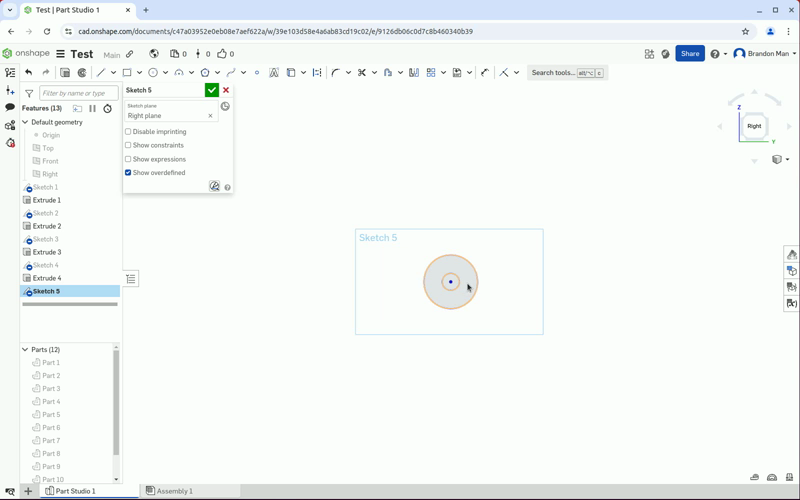
scroll(6)
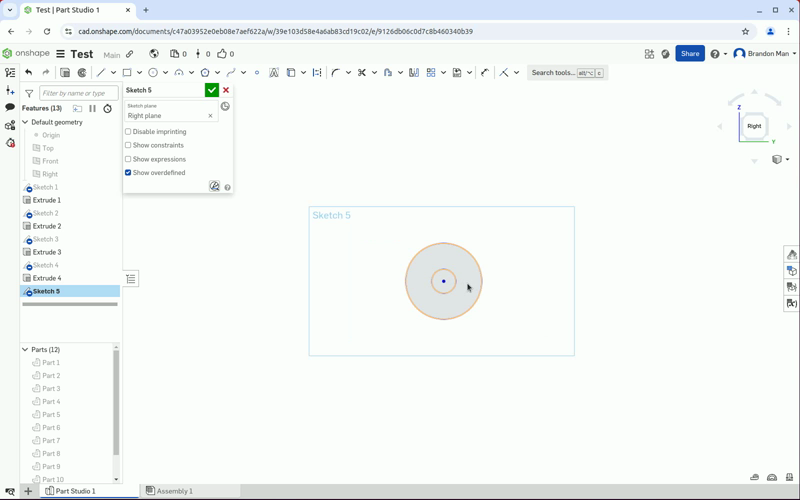
scroll(6)
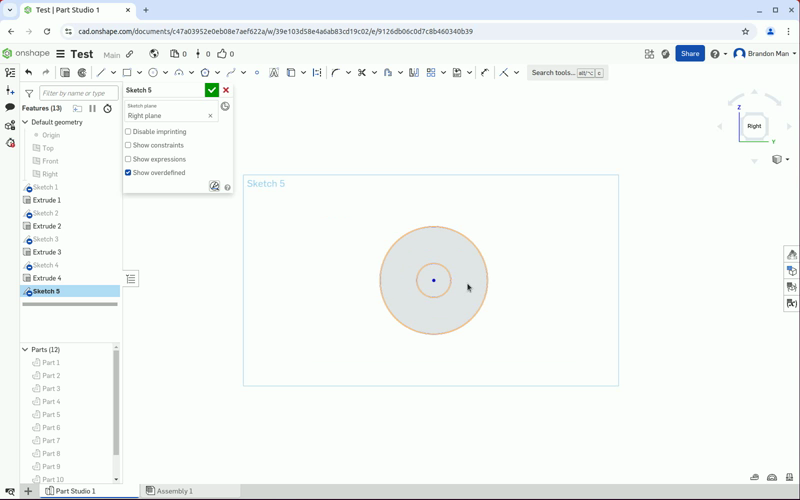
scroll(6)
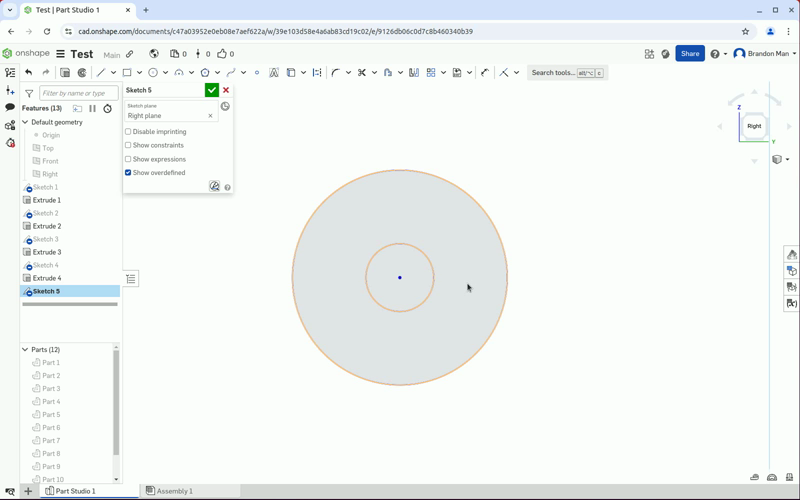
click(467, 283)
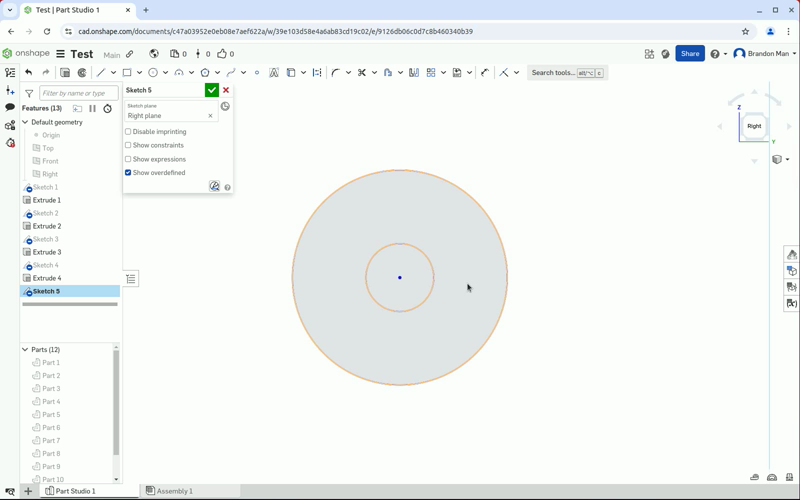
scroll(-6)
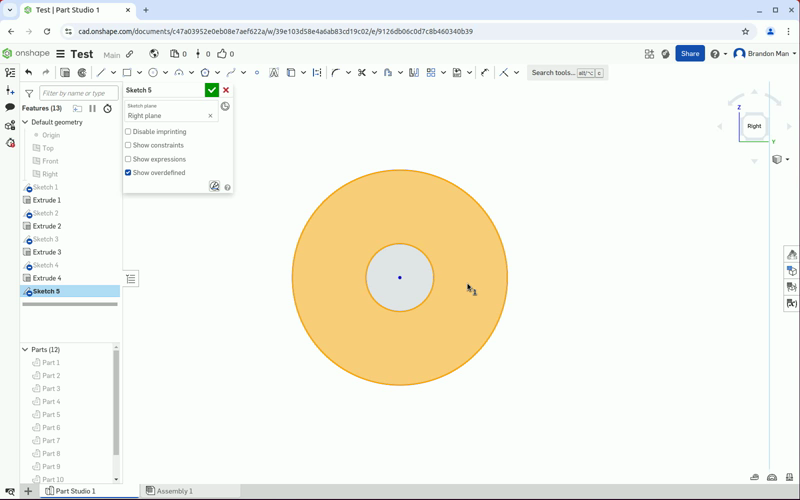
scroll(-6)
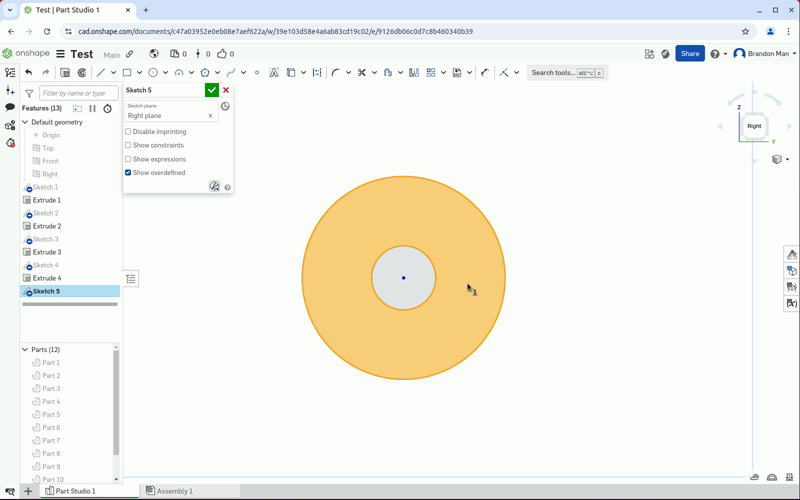
scroll(-6)
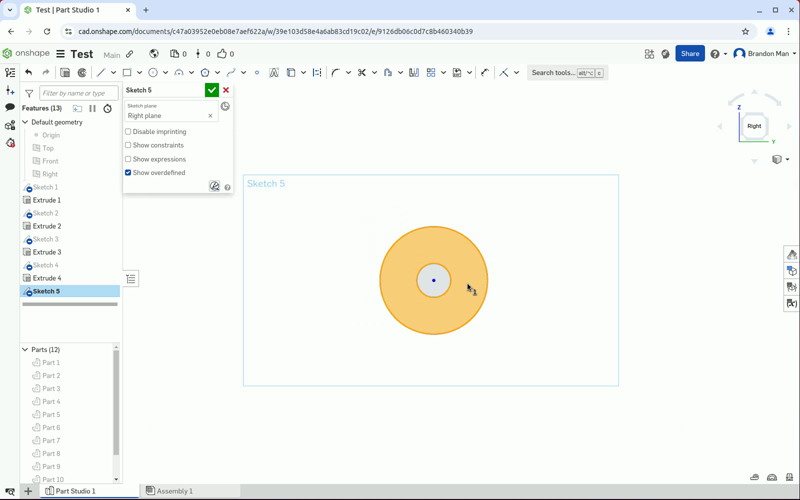
scroll(-6)
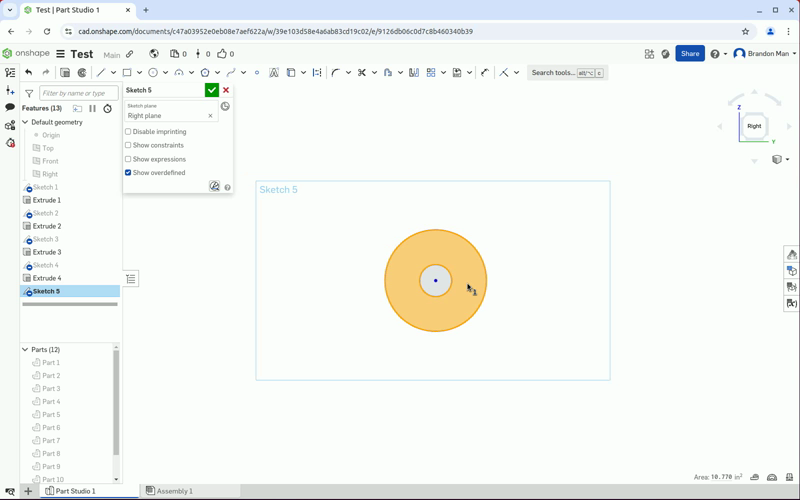
scroll(-6)
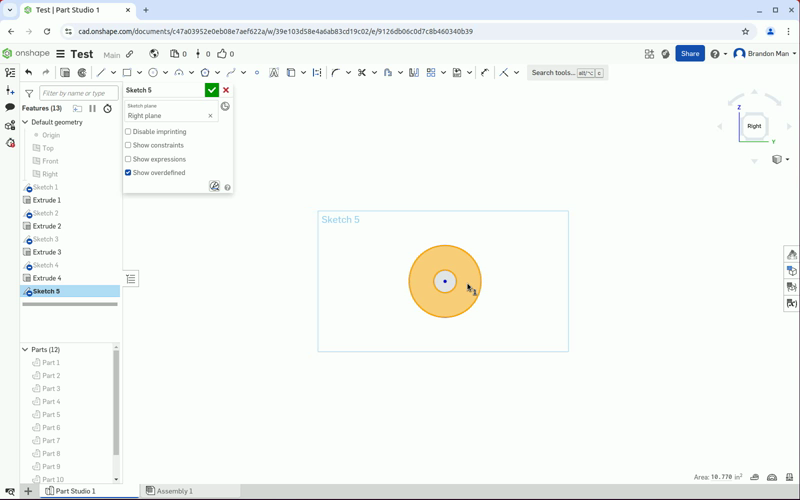
scroll(-6)
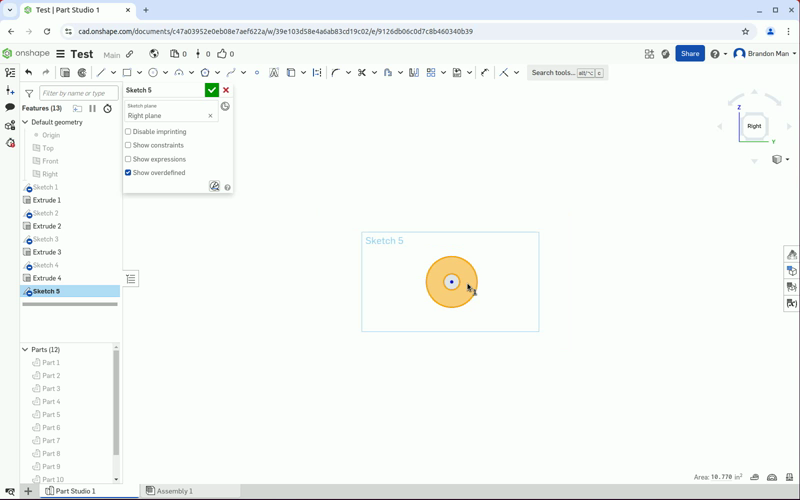
scroll(-6)
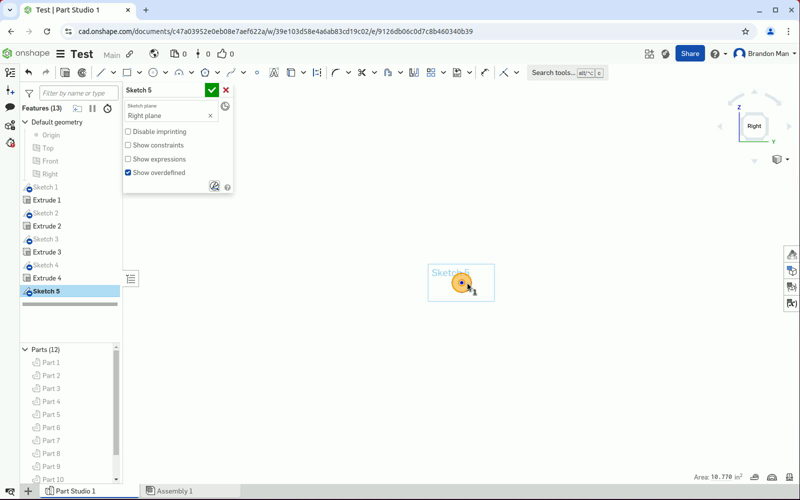
mouse_move(69, 352)
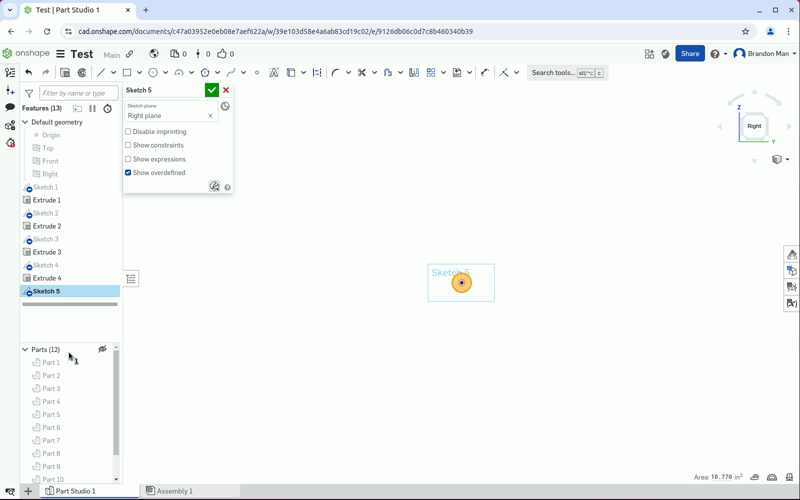
key(shift+y)
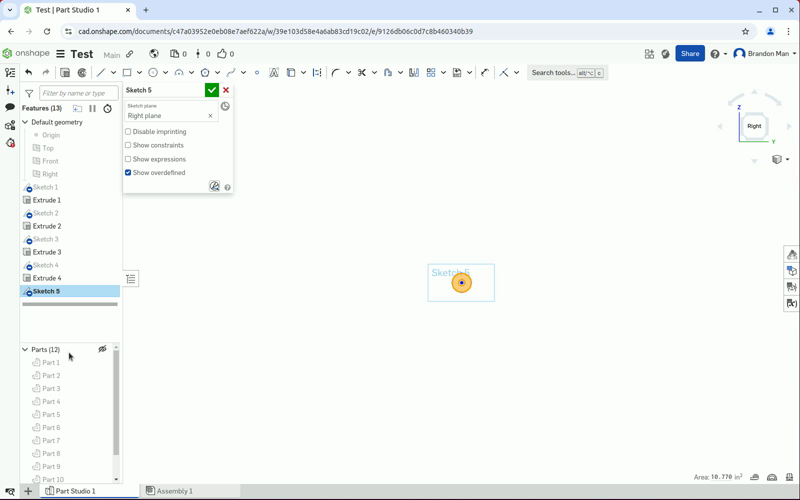
key(shift+e)
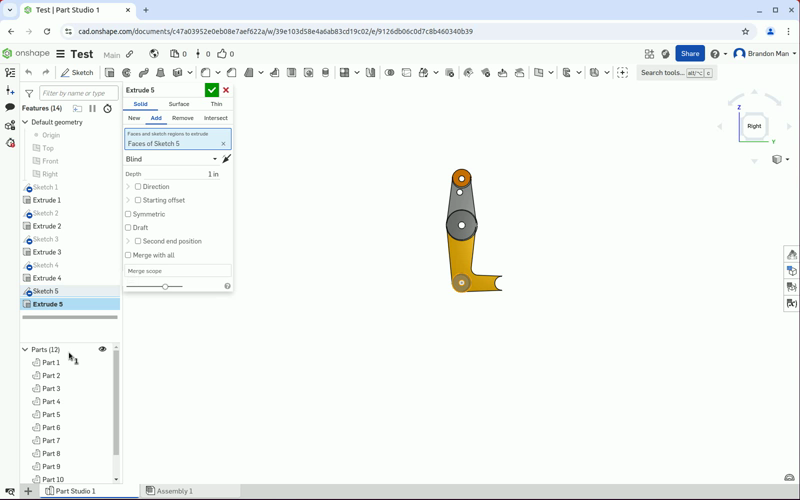
mouse_move(143, 106)
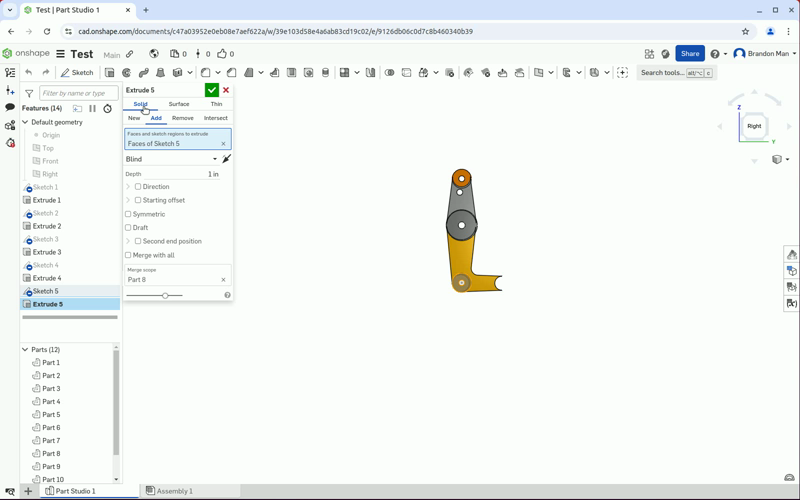
click(143, 106)
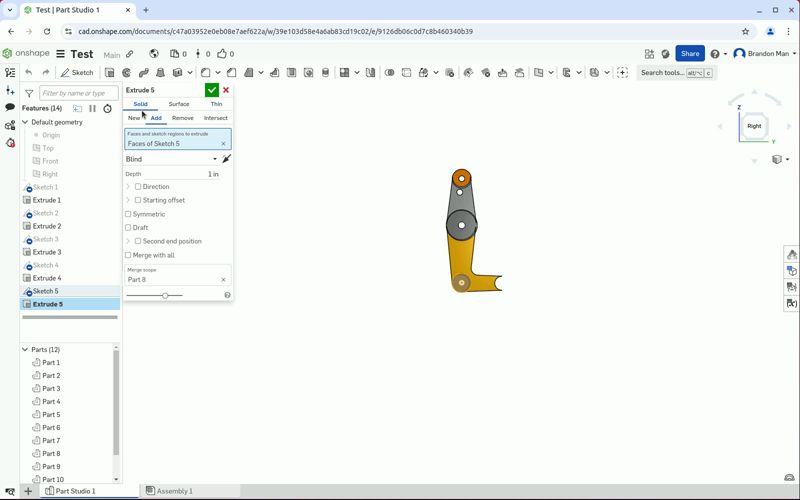
mouse_move(137, 120)
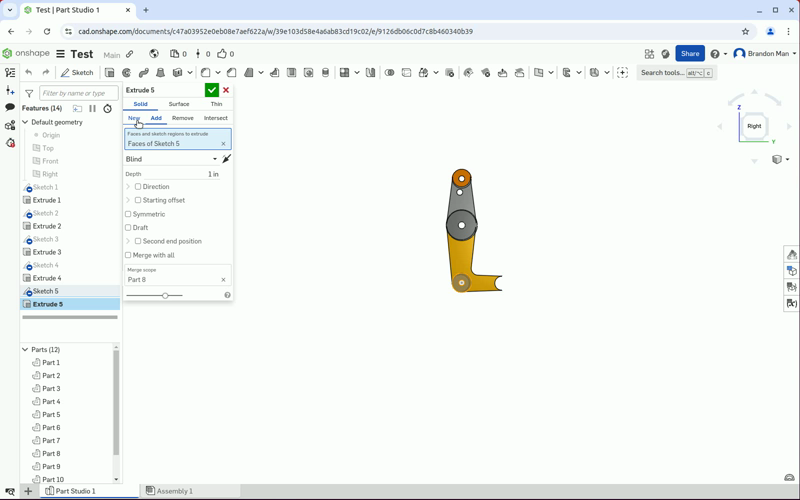
click(137, 120)
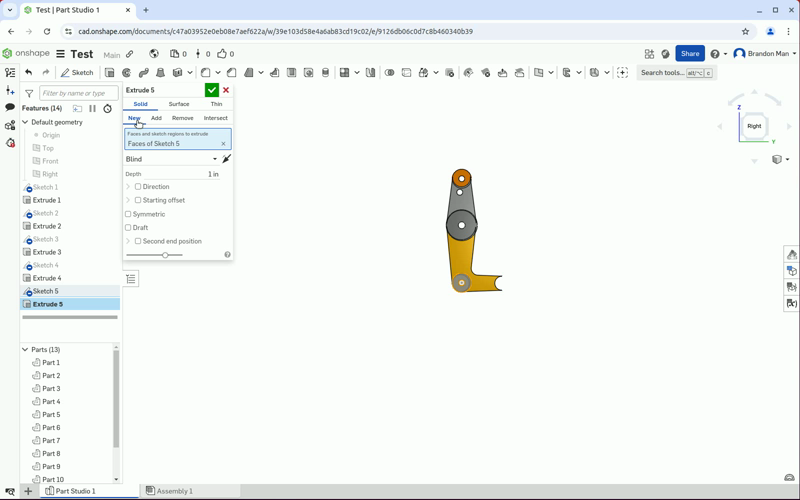
key(tab, 4)
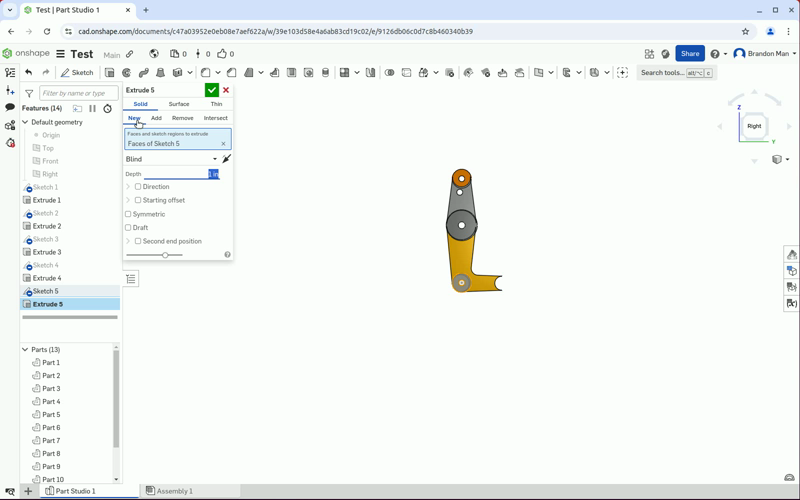
text(0.481)
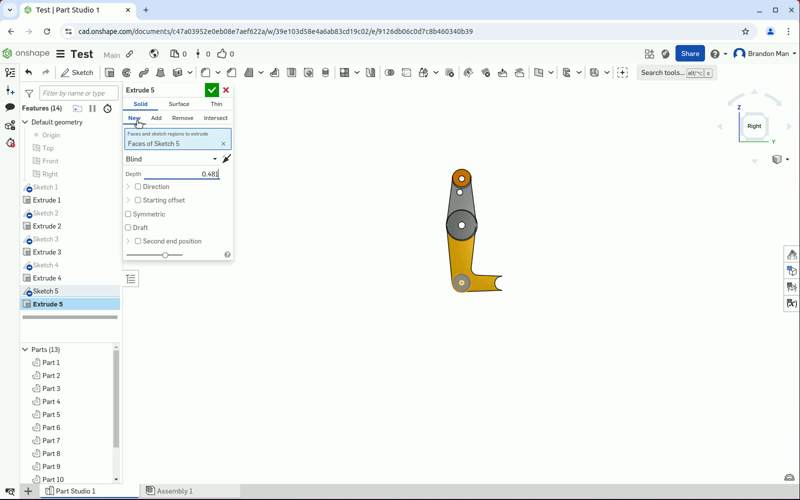
key(enter)
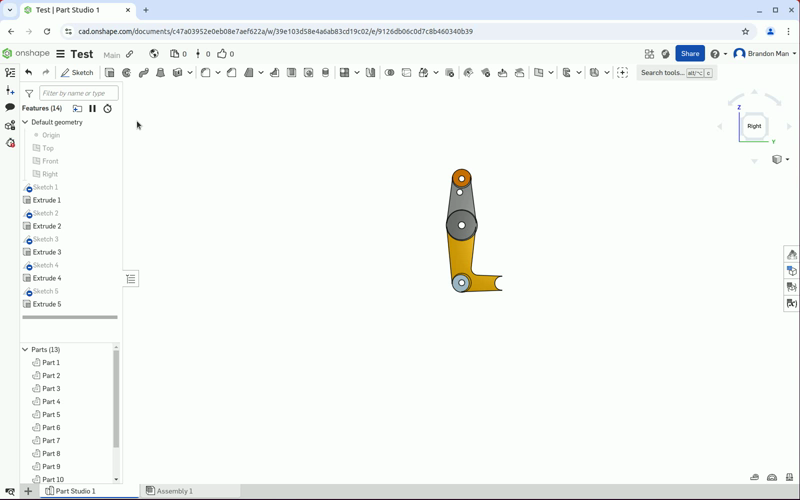
key(shift+h)
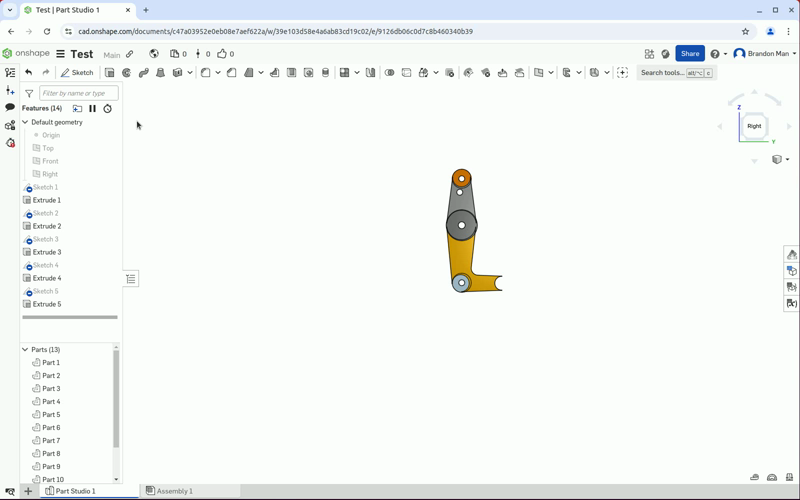
key(shift+h)
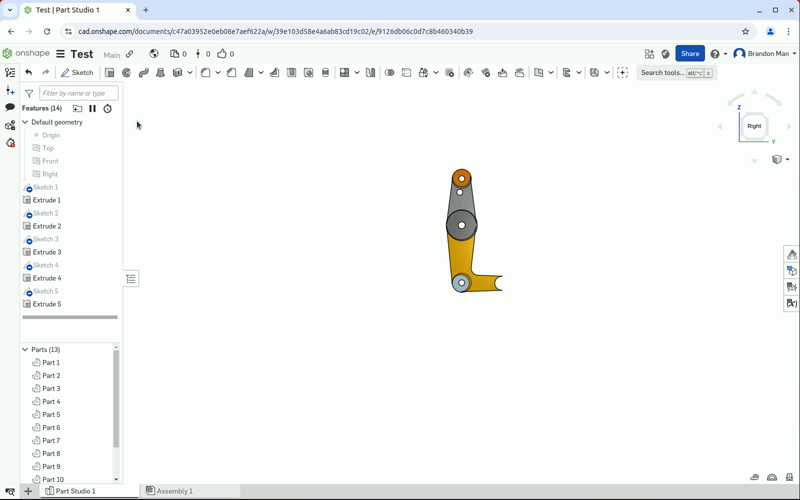
mouse_move(73, 189)
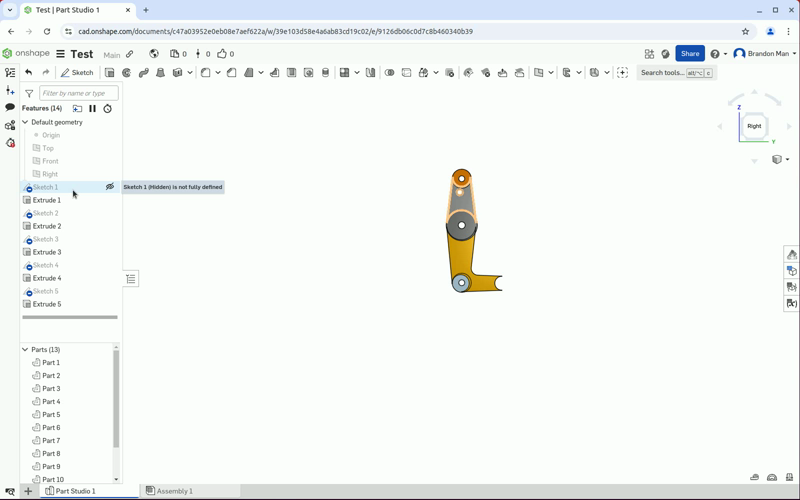
click(73, 189)
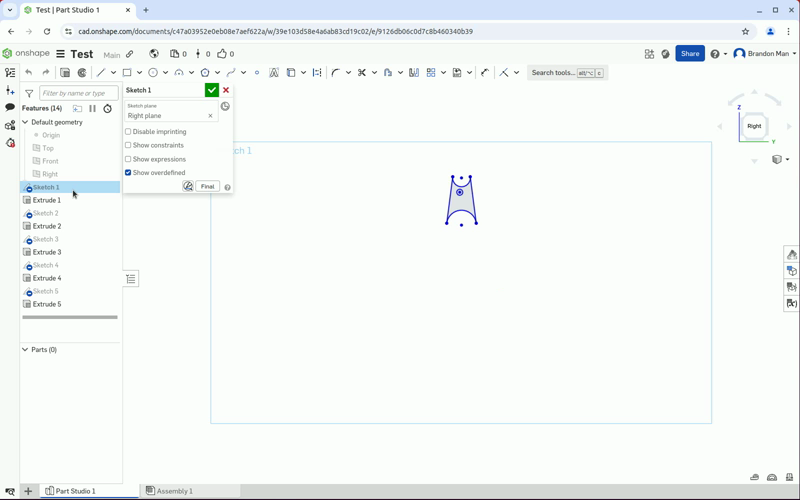
mouse_move(229, 92)
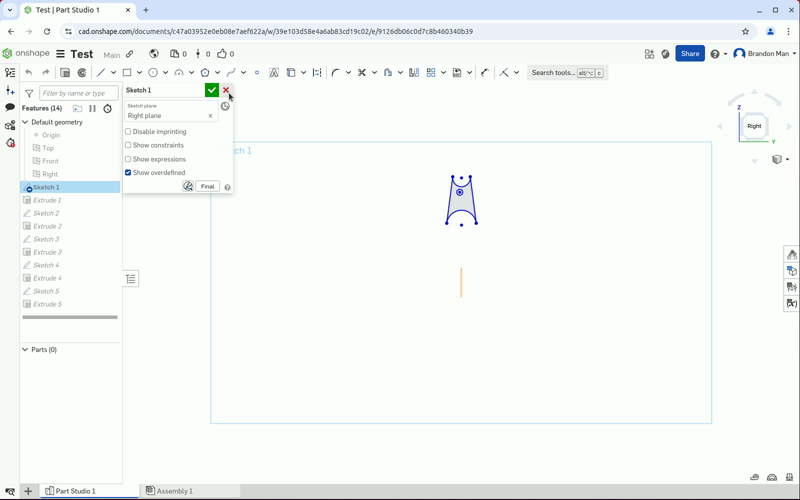
click(229, 92)
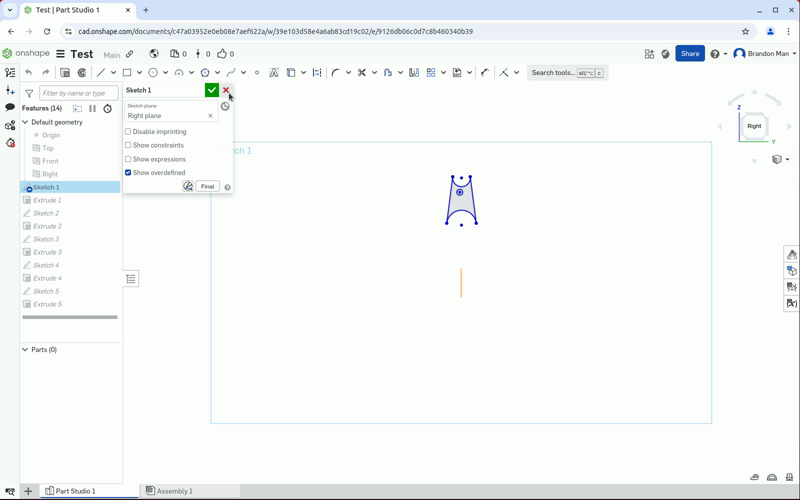
key(shift+s)
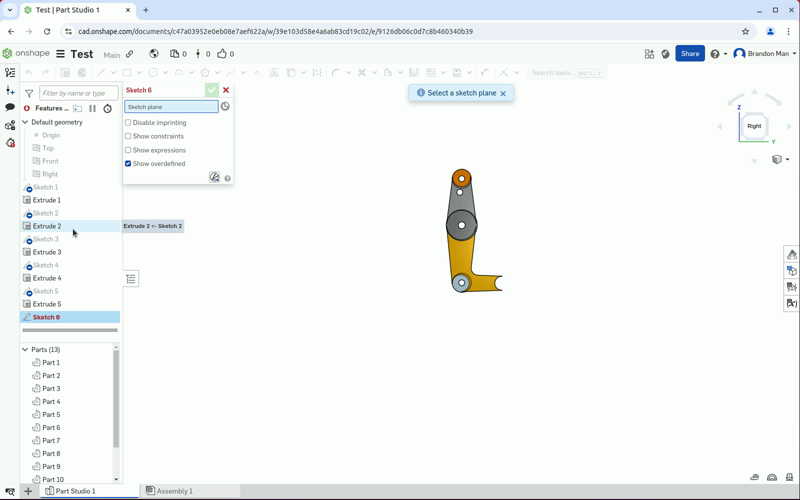
scroll(3)
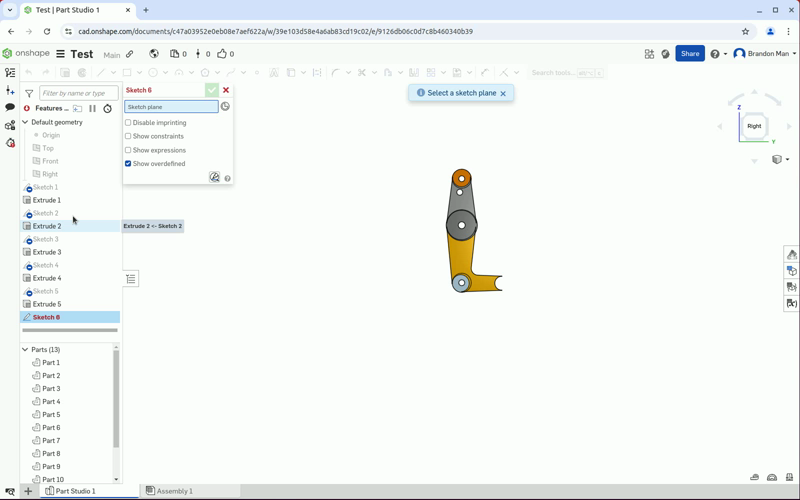
mouse_move(73, 176)
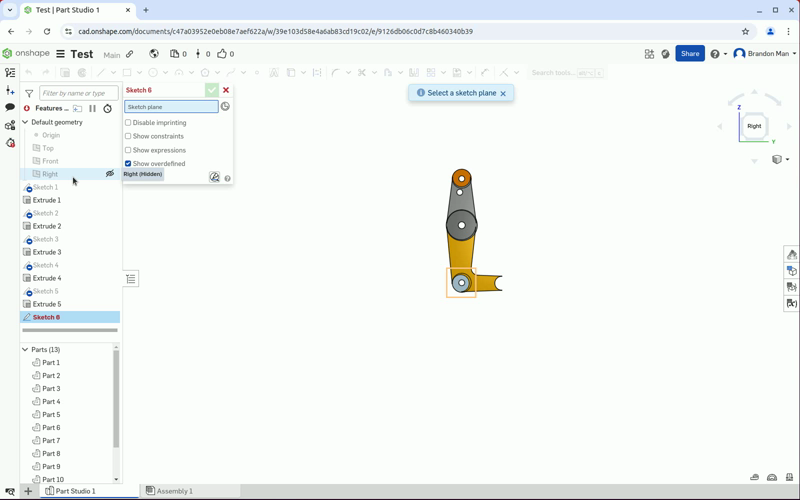
click(73, 176)
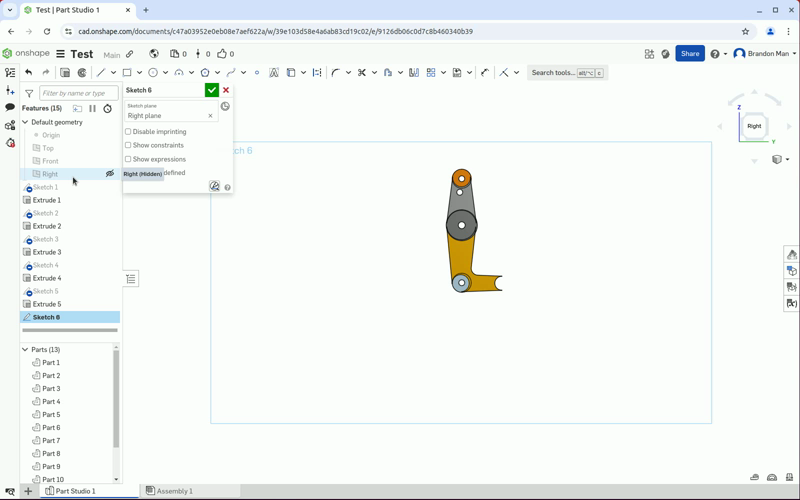
mouse_move(69, 352)
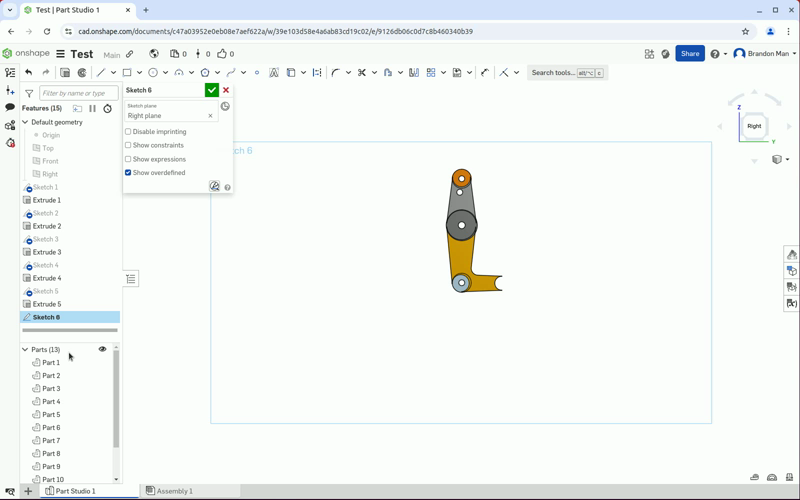
key(y)
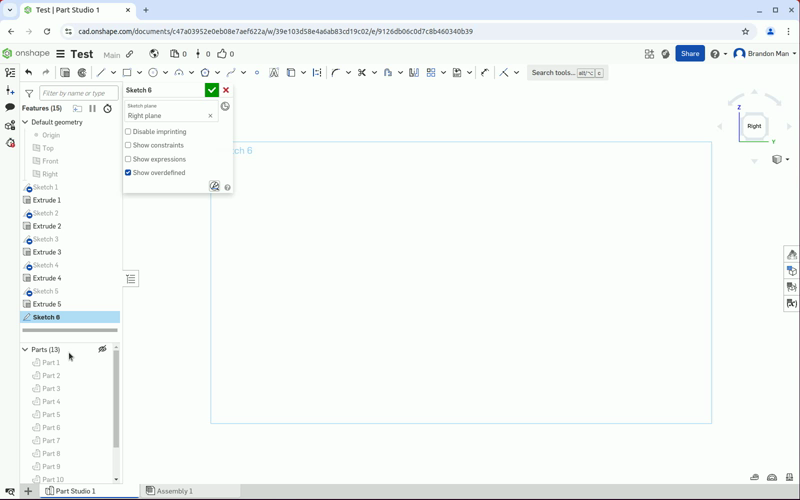
key(c)
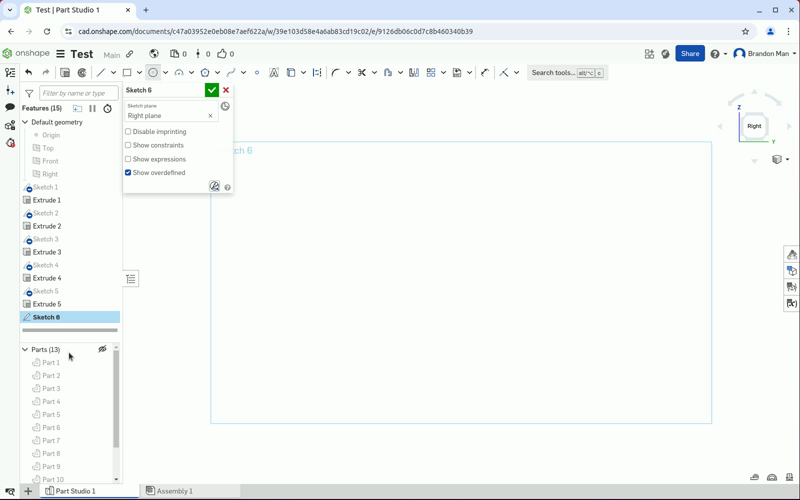
key_down(shift)
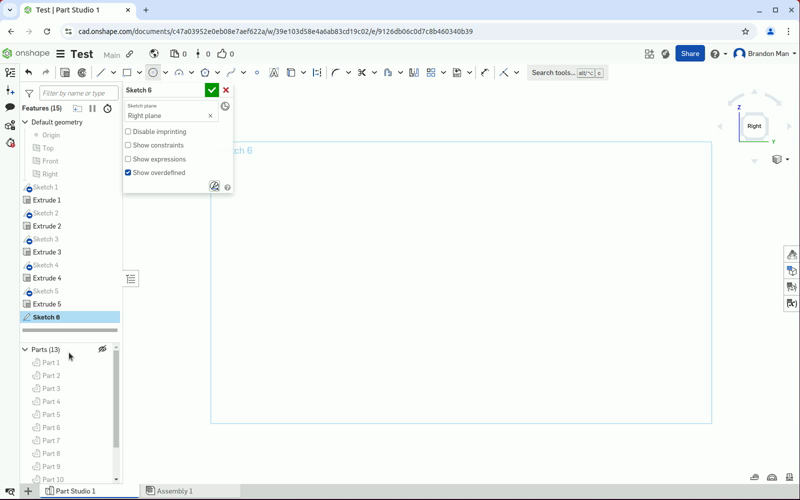
mouse_move(501, 282)
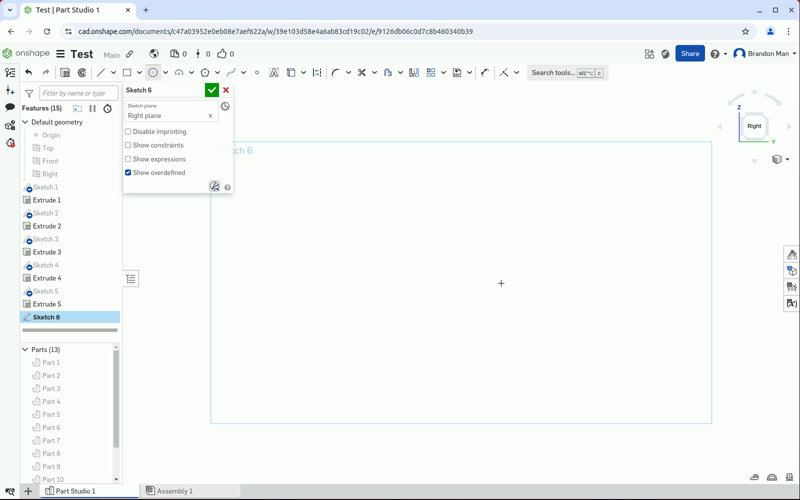
click(501, 282)
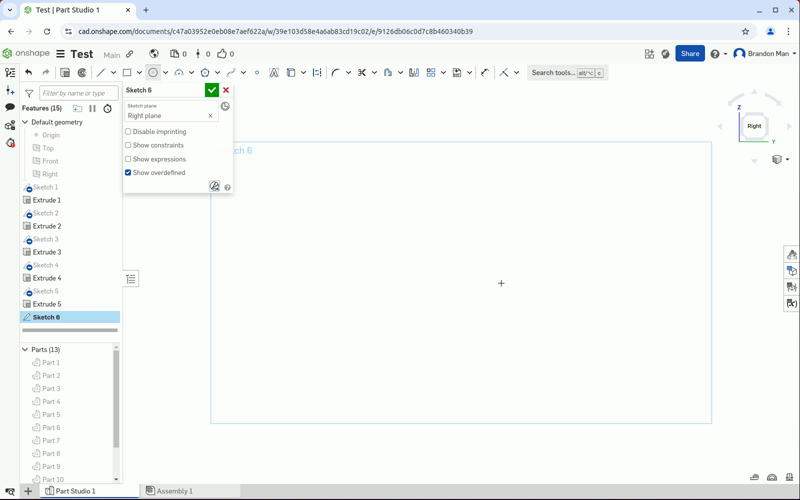
key_up(shift)
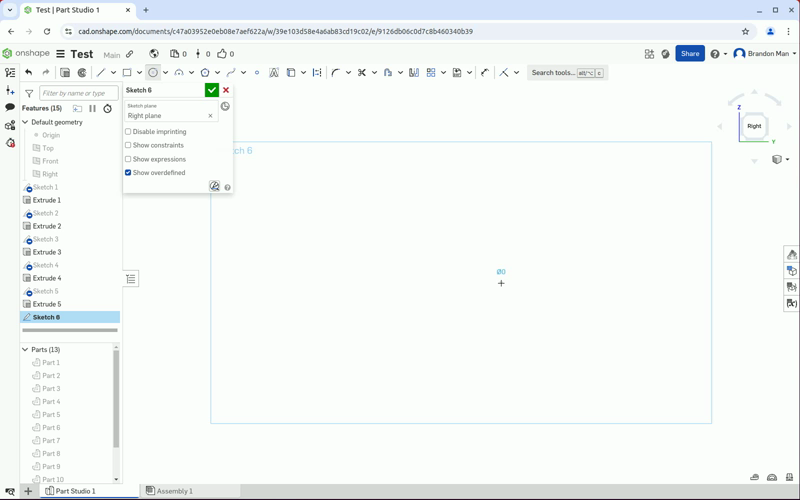
mouse_move(508, 282)
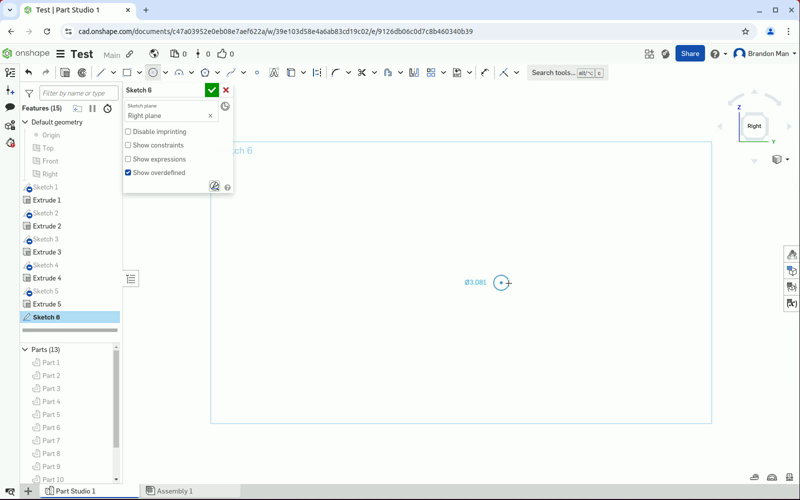
click(508, 282)
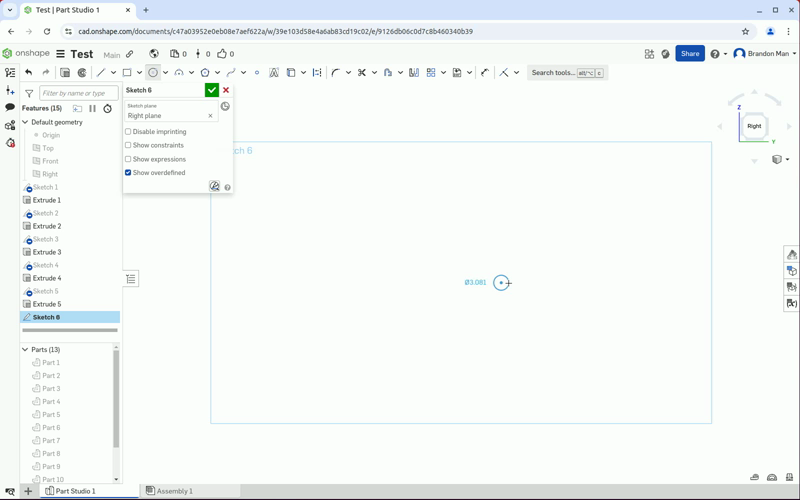
key(esc)
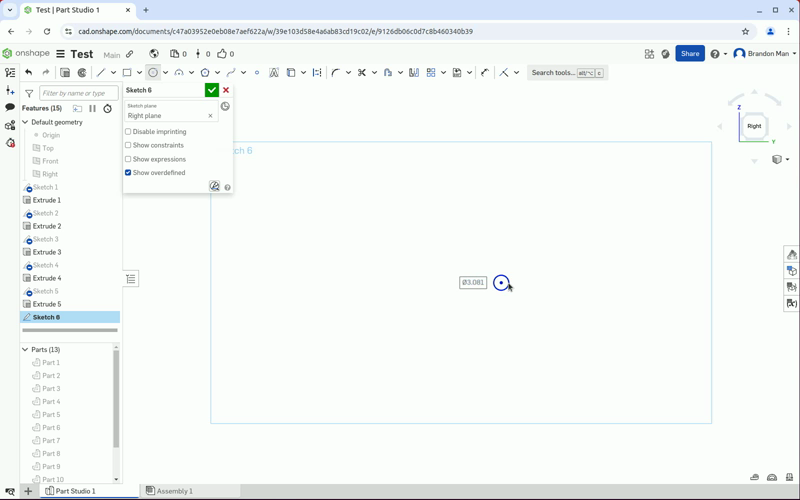
key(c)
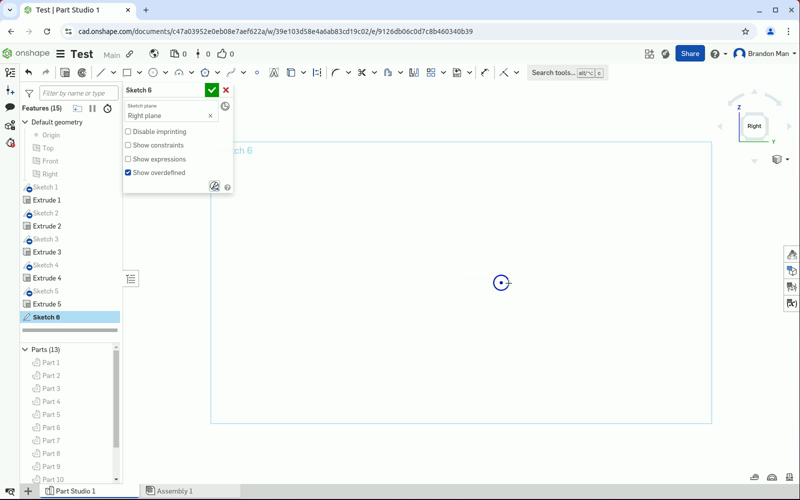
key_down(shift)
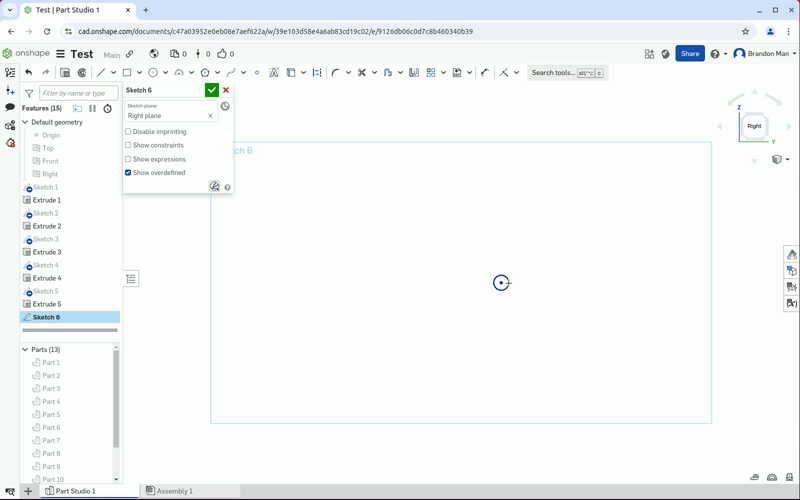
mouse_move(501, 282)
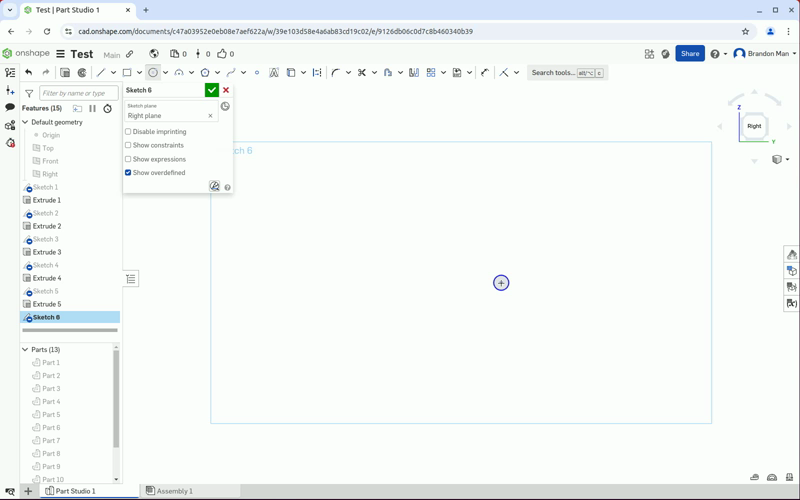
click(501, 282)
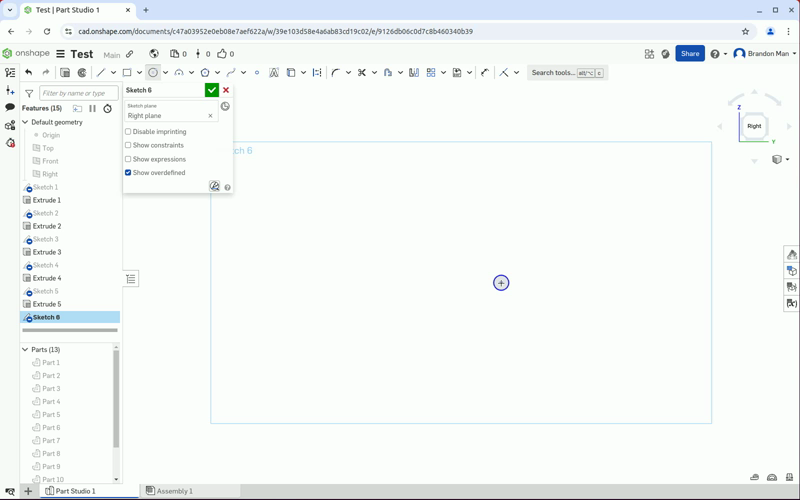
key_up(shift)
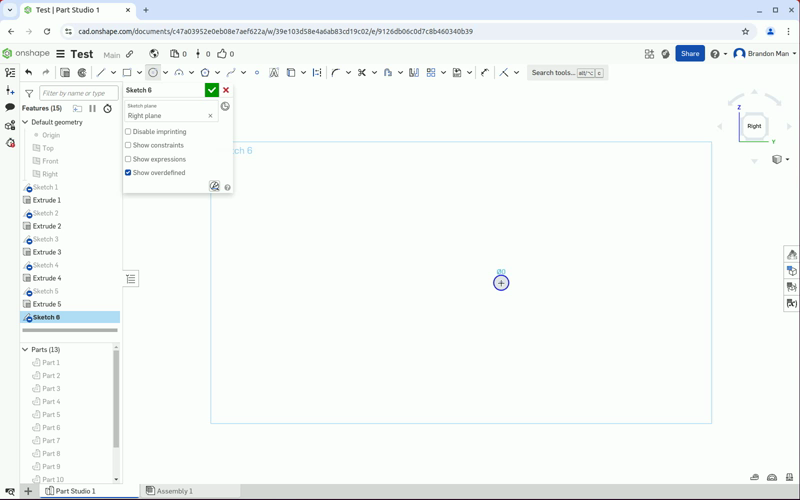
mouse_move(504, 282)
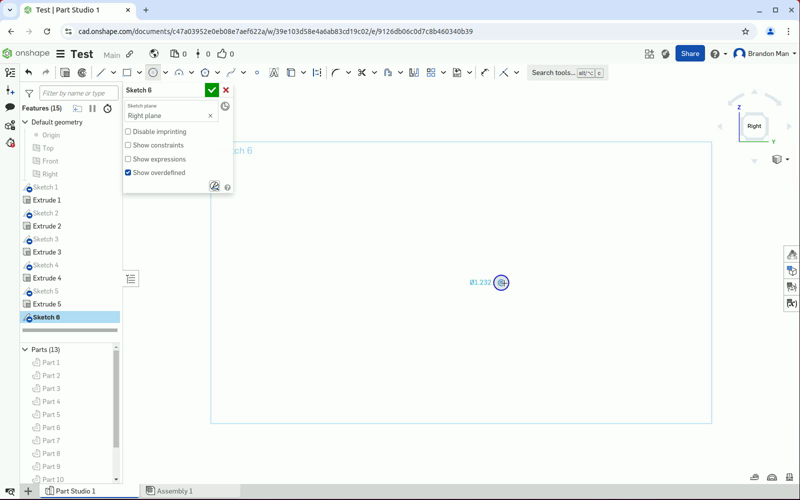
scroll(6)
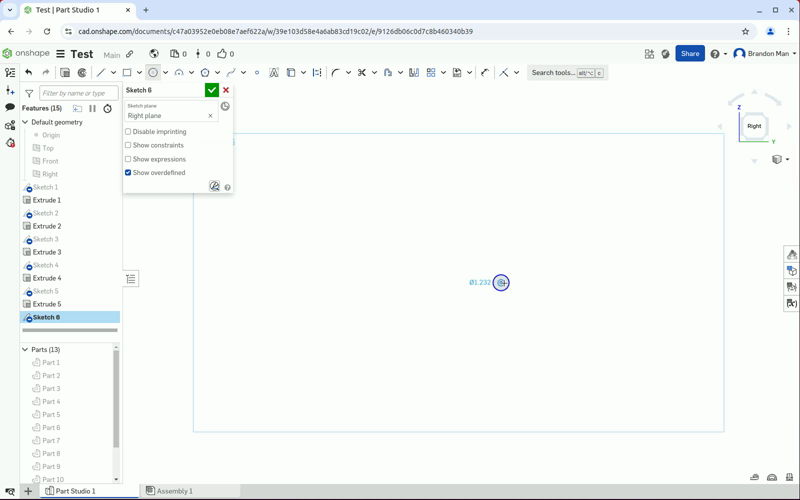
scroll(6)
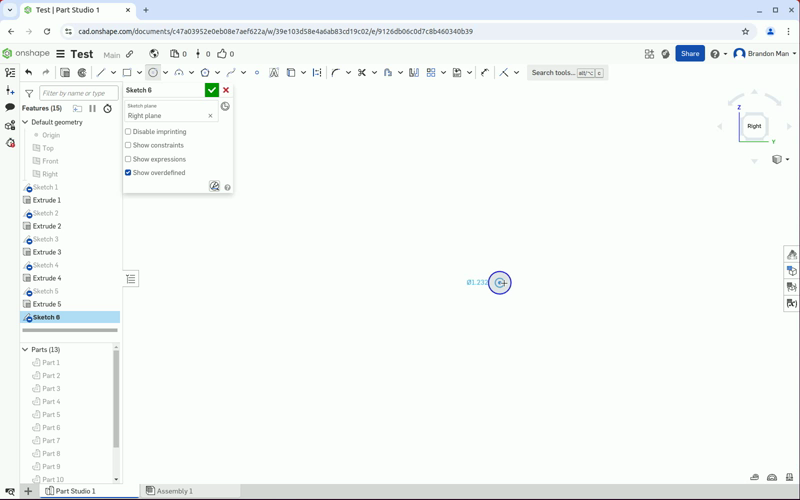
scroll(6)
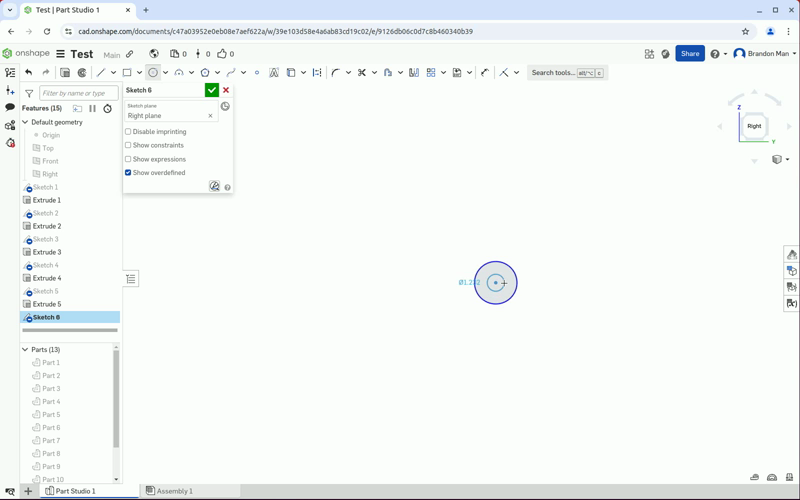
scroll(6)
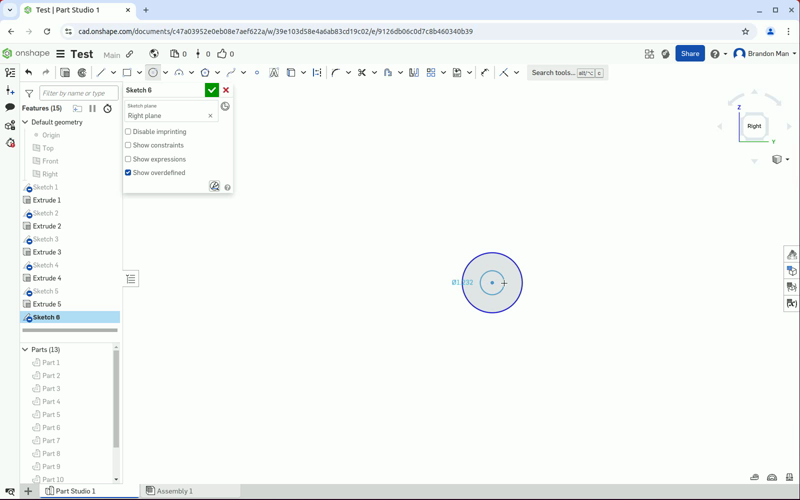
scroll(6)
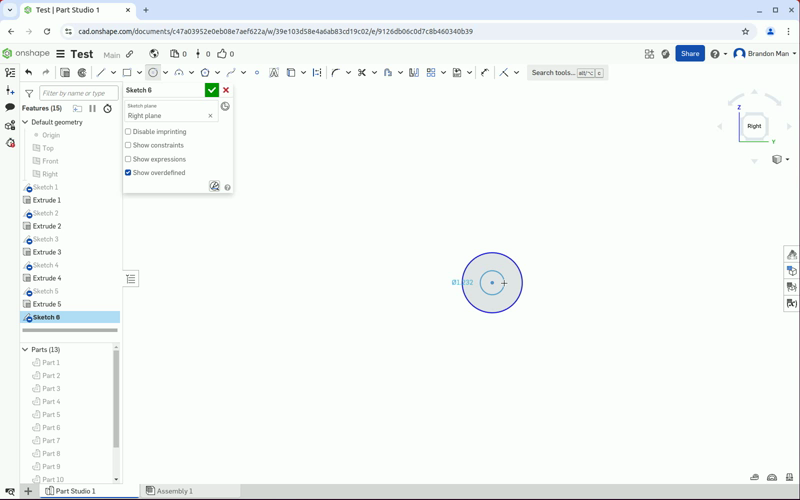
scroll(6)
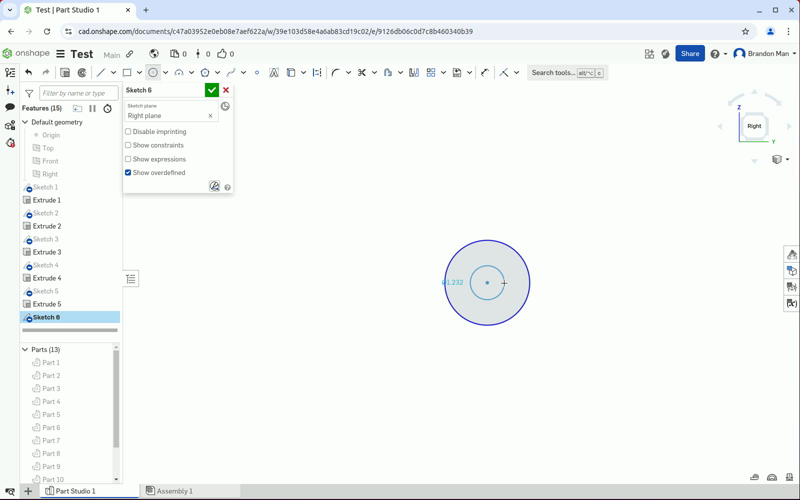
scroll(6)
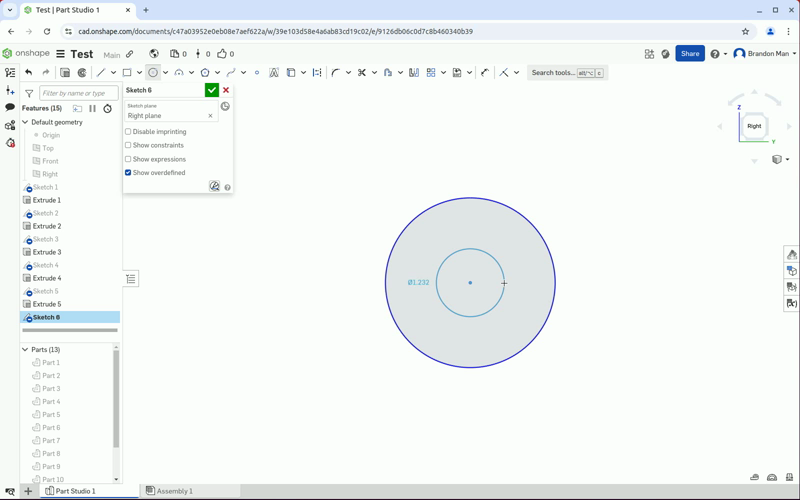
click(504, 282)
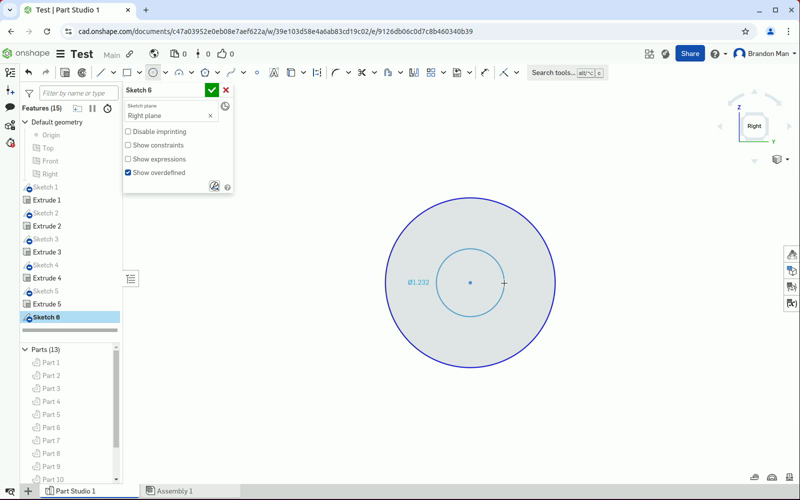
scroll(-6)
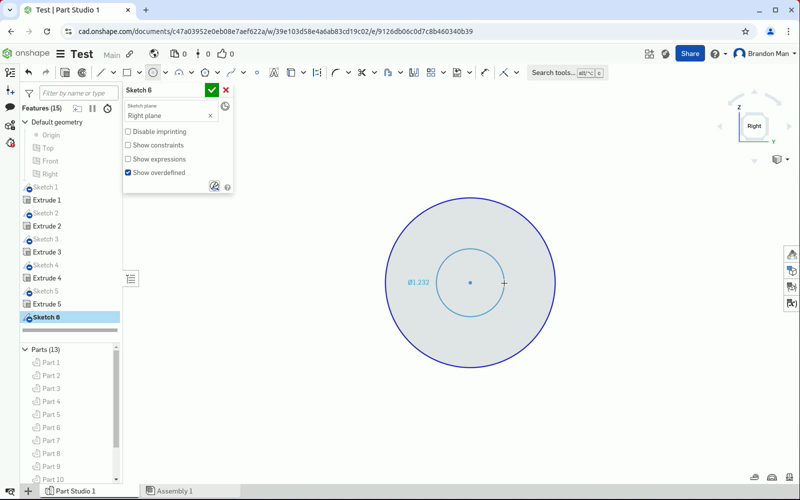
scroll(-6)
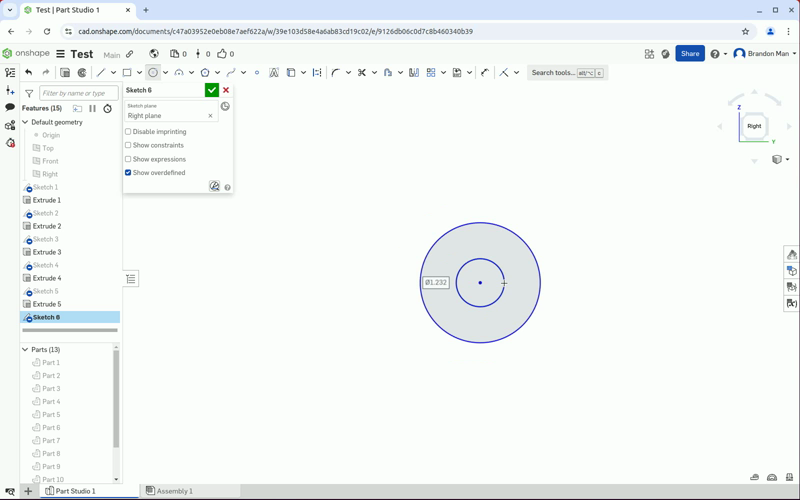
scroll(-6)
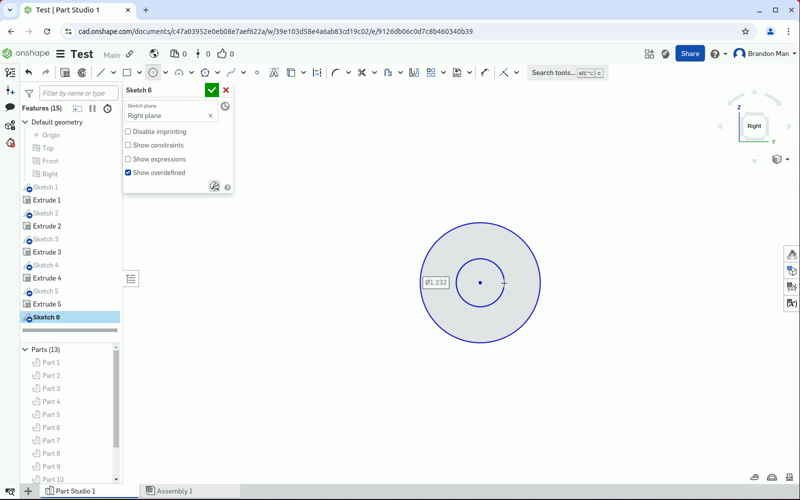
scroll(-6)
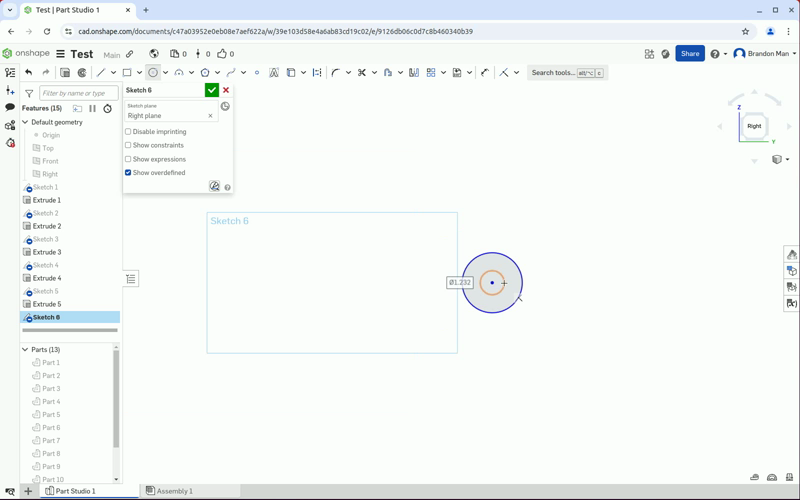
scroll(-6)
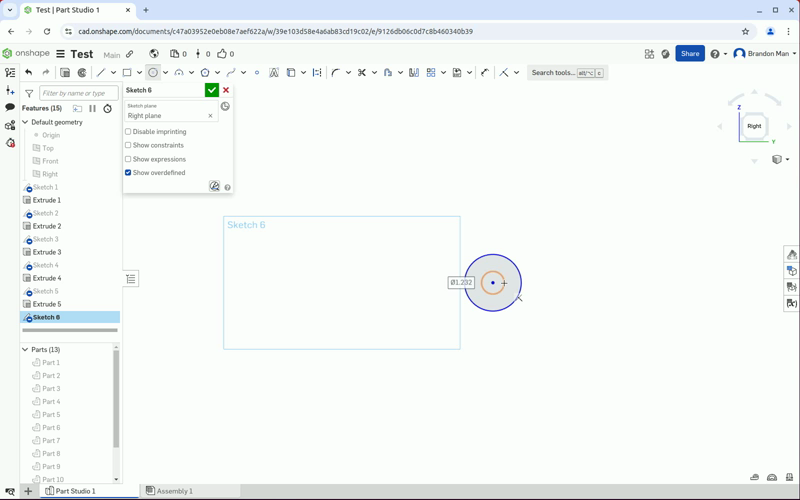
scroll(-6)
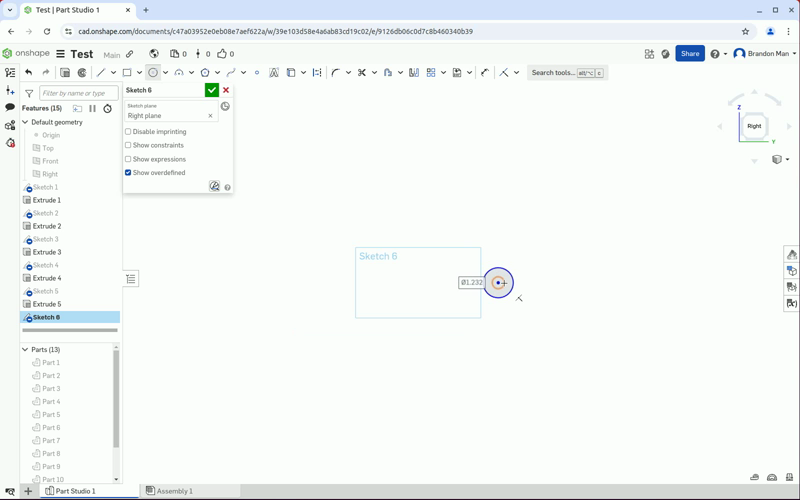
scroll(-6)
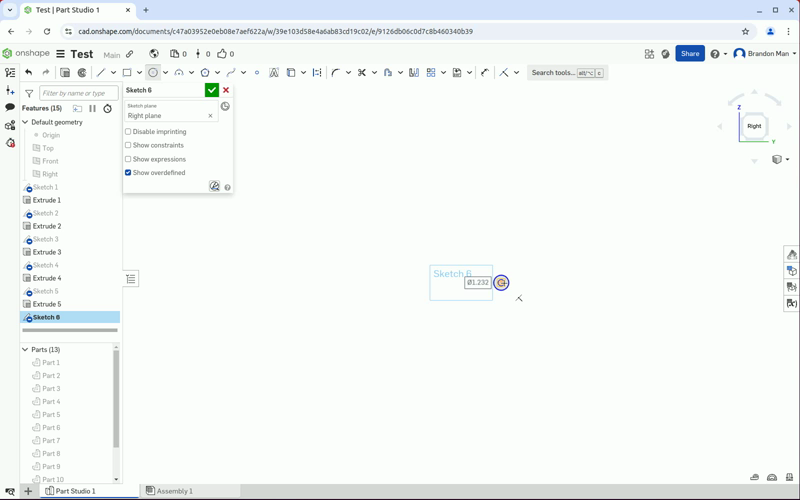
key(esc)
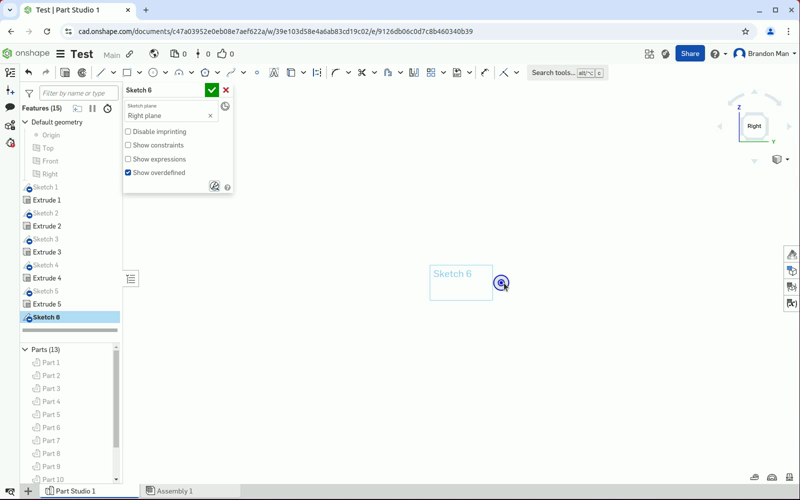
mouse_move(499, 285)
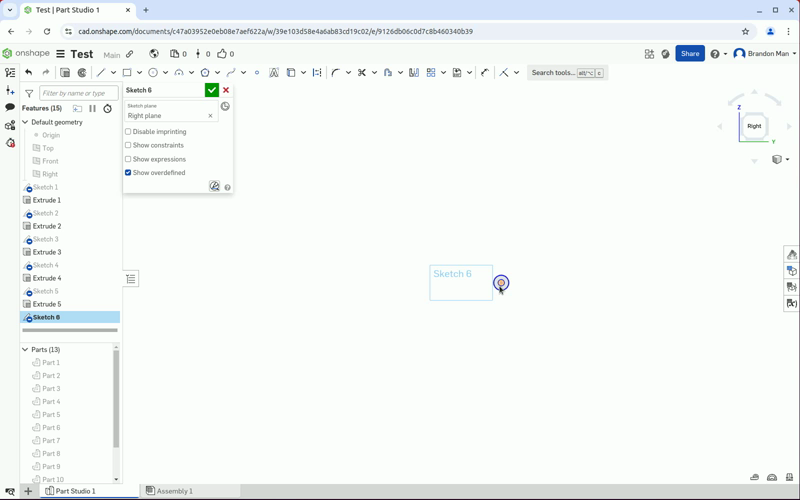
scroll(6)
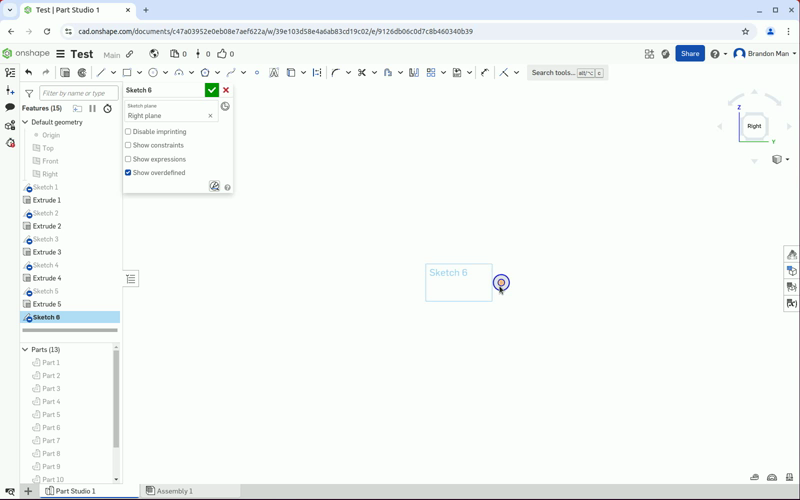
scroll(6)
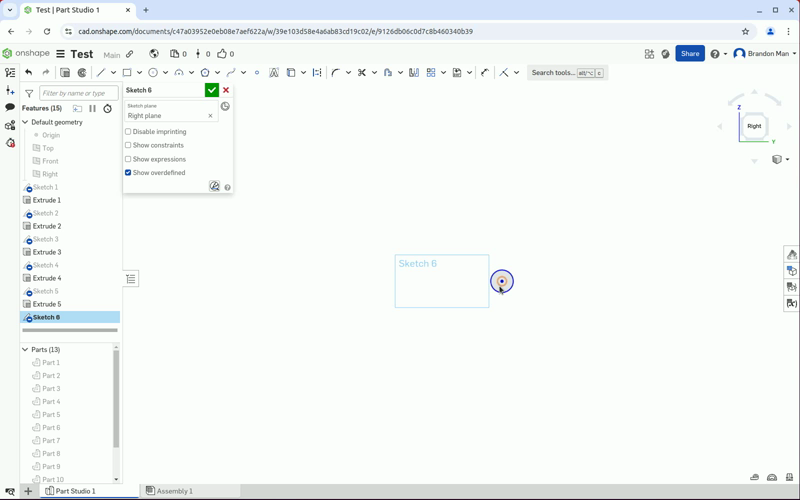
scroll(6)
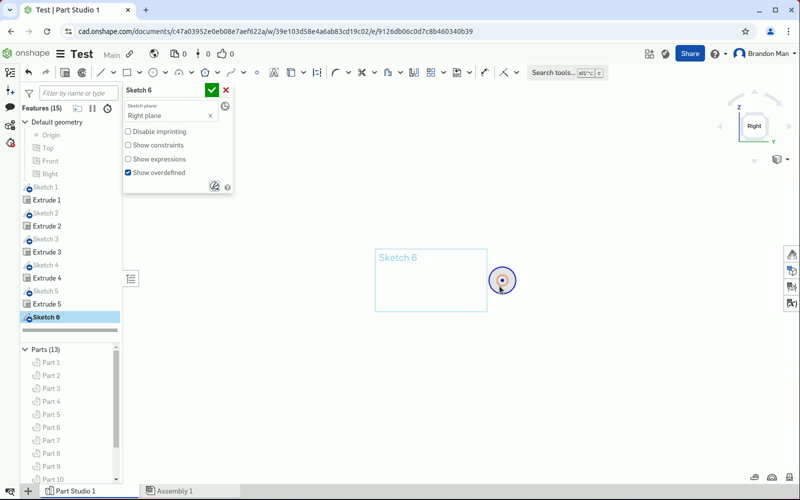
scroll(6)
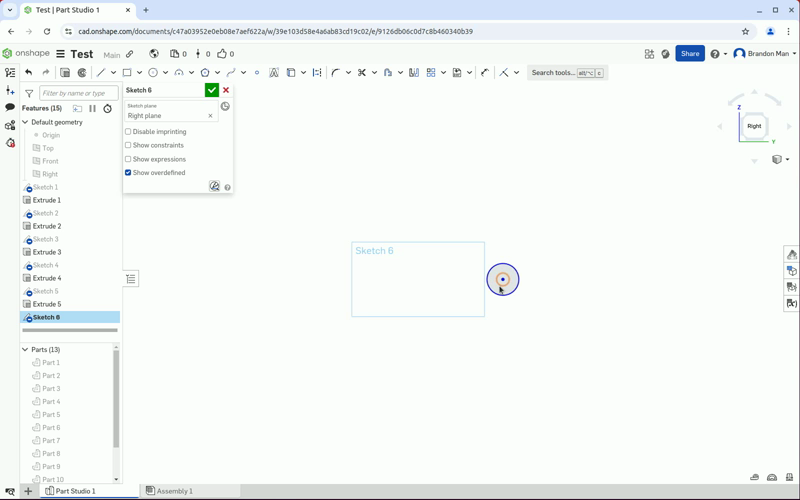
scroll(6)
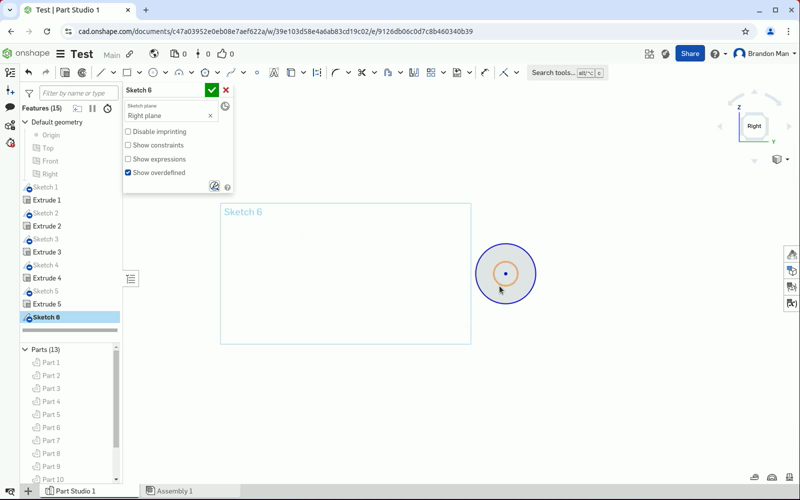
scroll(6)
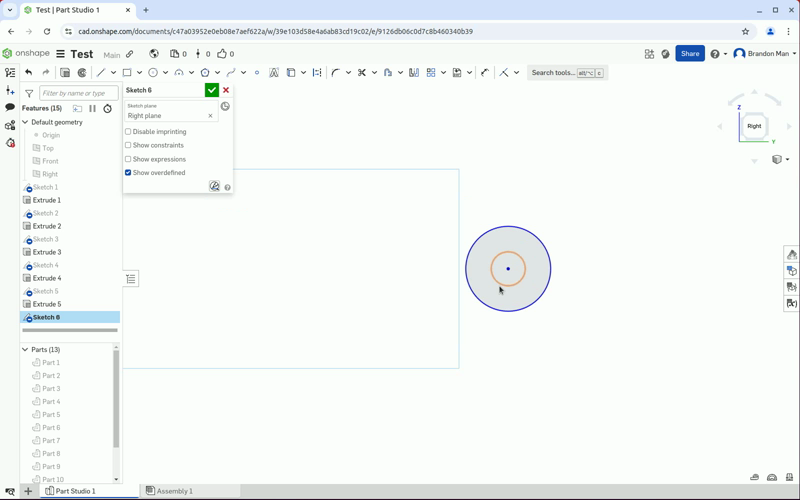
scroll(6)
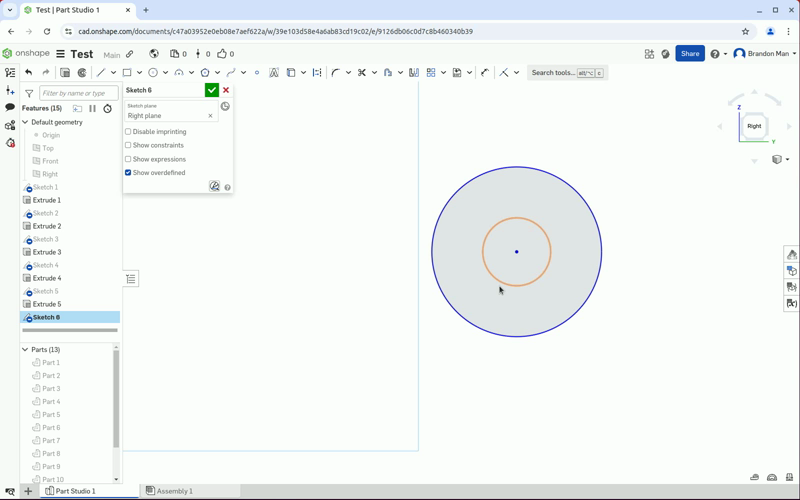
click(499, 285)
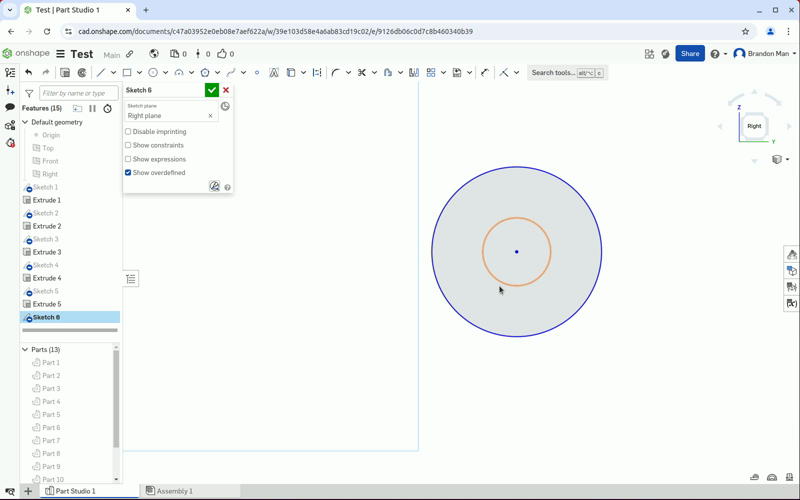
scroll(-6)
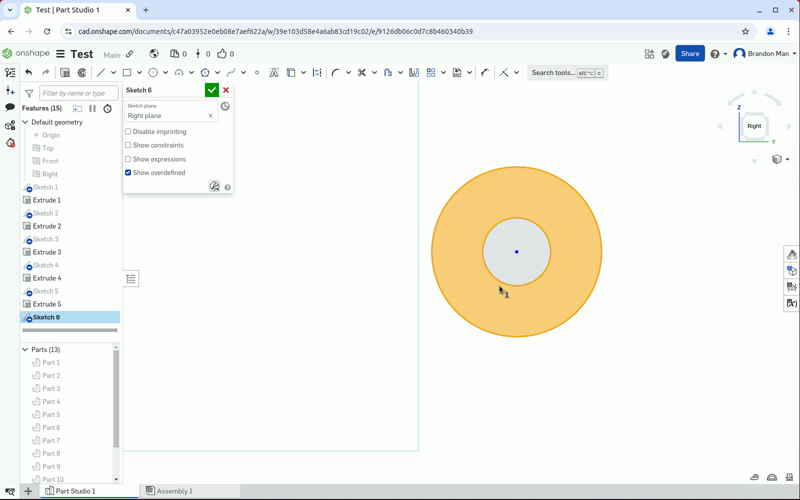
scroll(-6)
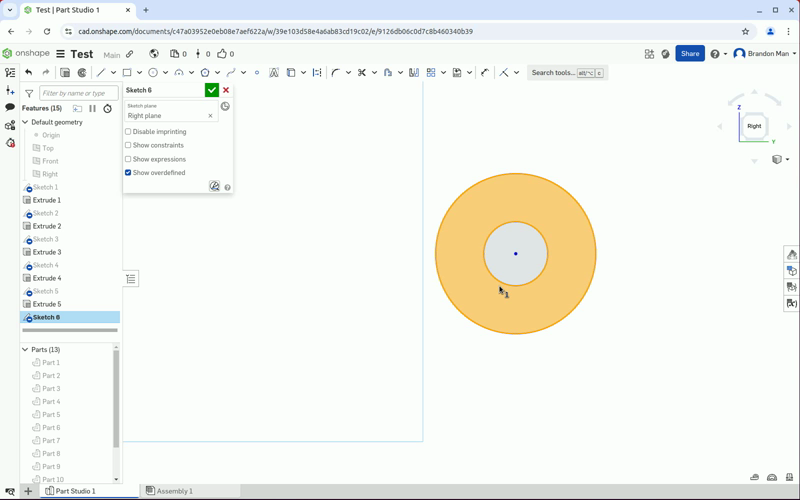
scroll(-6)
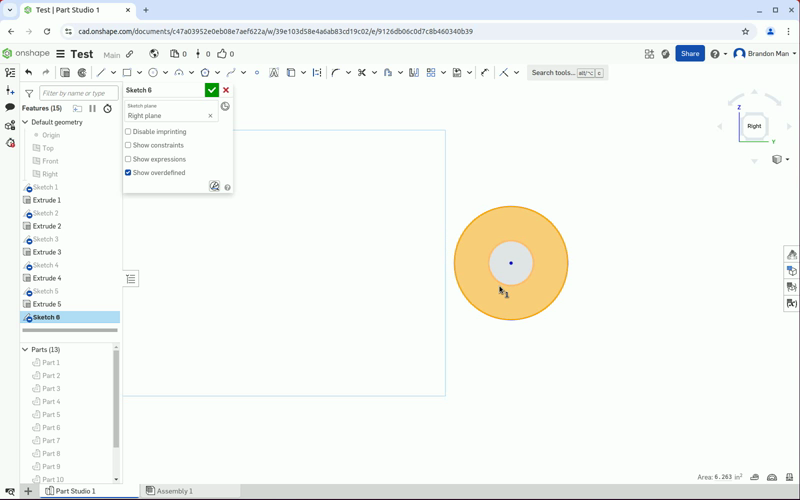
scroll(-6)
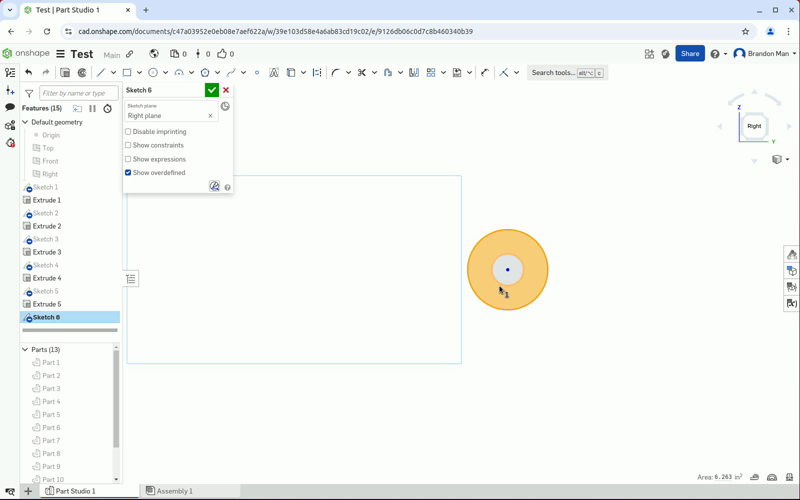
scroll(-6)
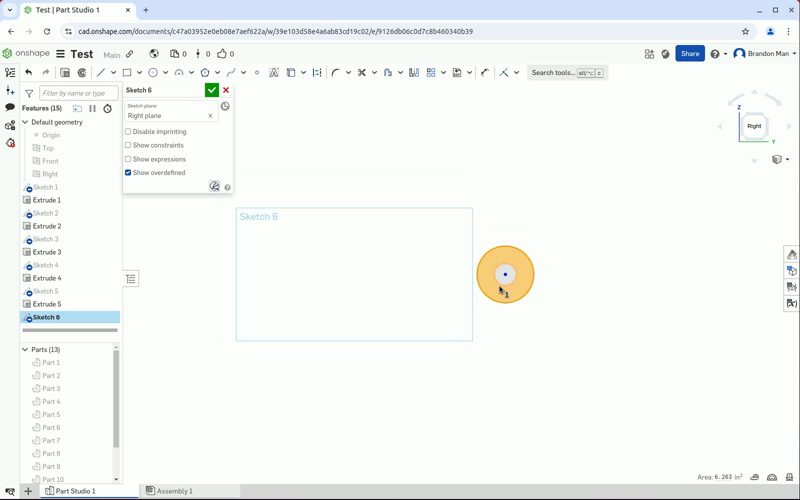
scroll(-6)
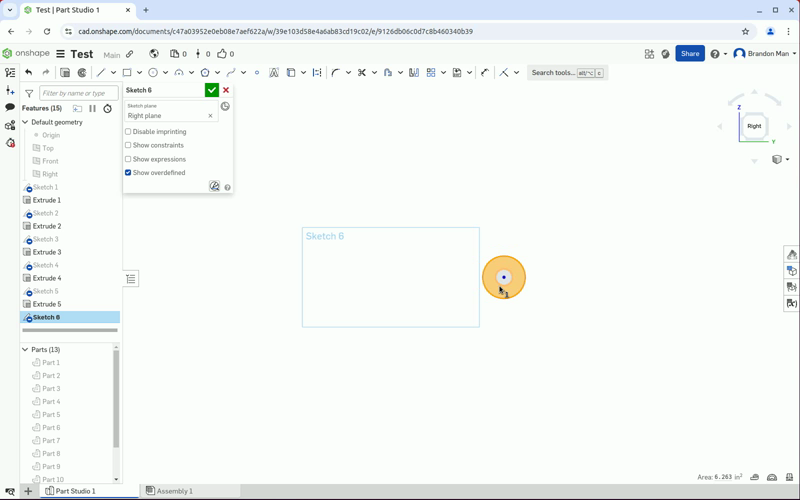
scroll(-6)
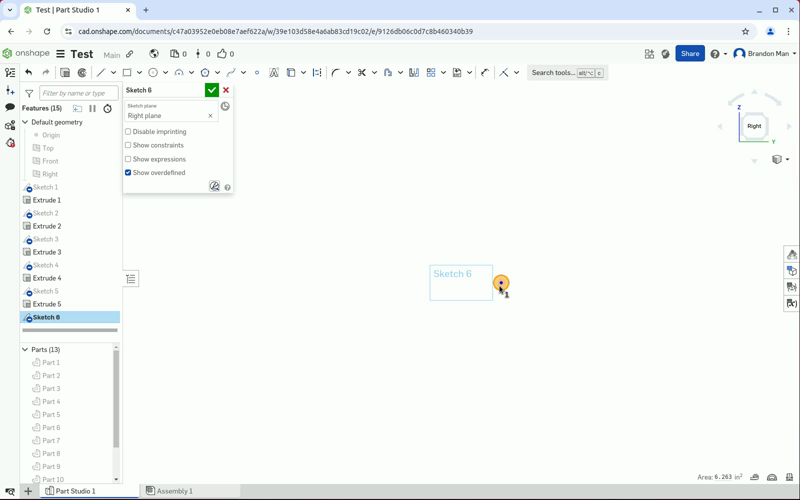
mouse_move(69, 352)
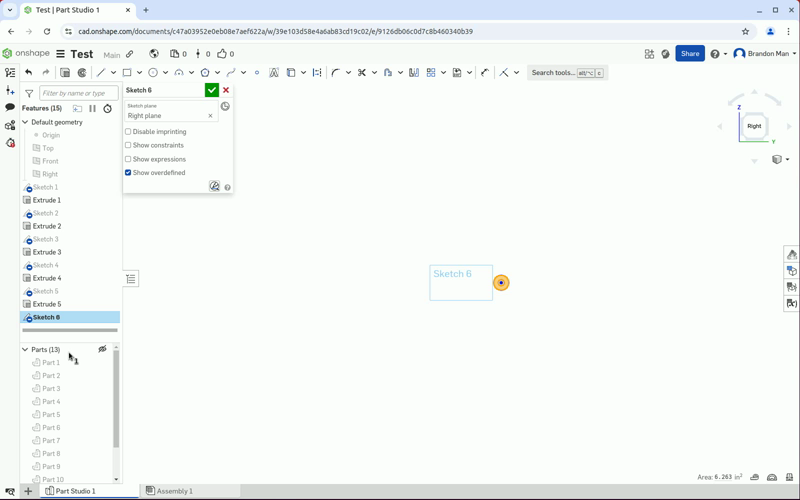
key(shift+y)
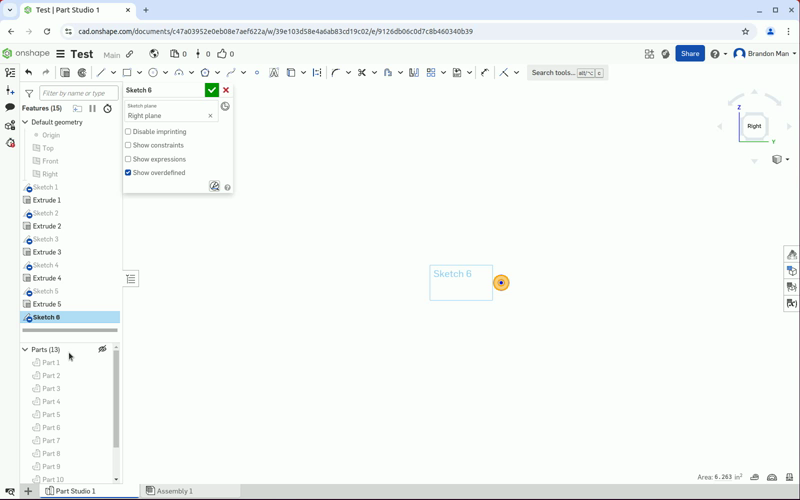
key(shift+e)
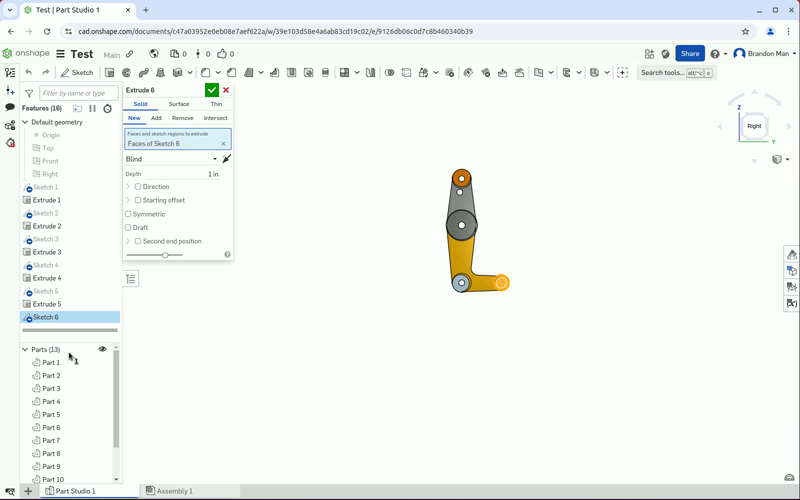
mouse_move(143, 106)
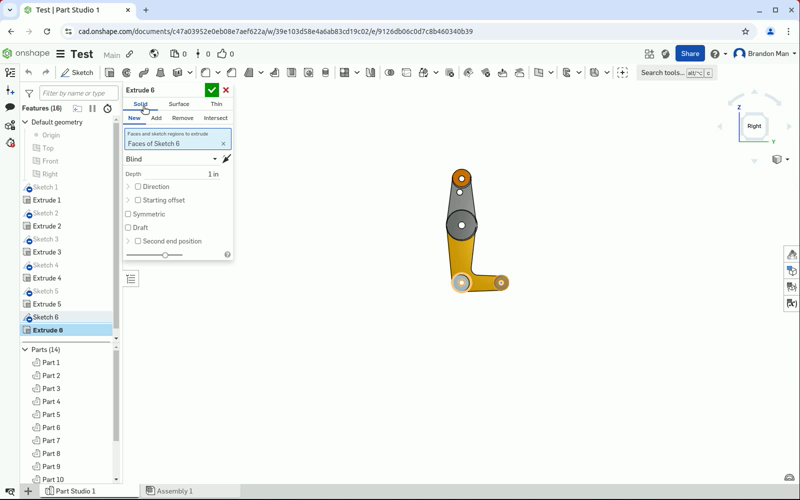
click(143, 106)
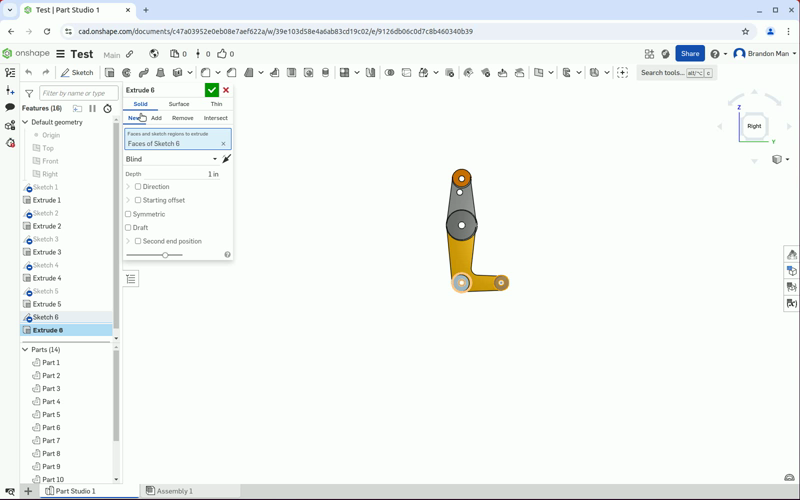
mouse_move(137, 120)
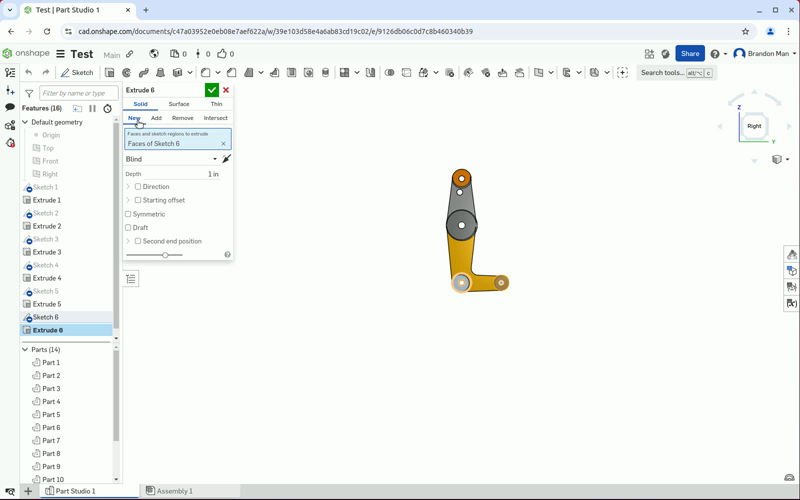
click(137, 120)
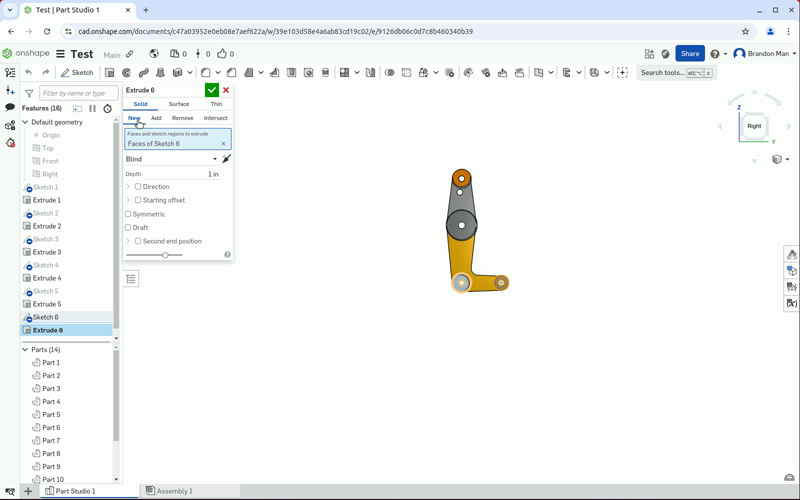
key(tab, 4)
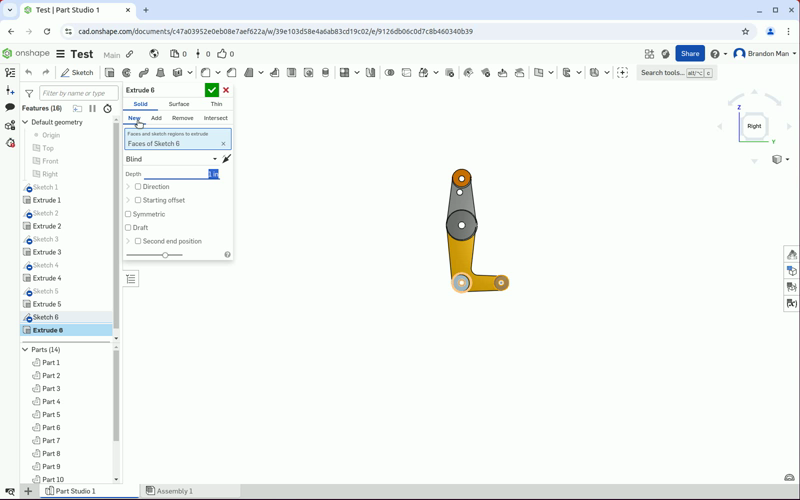
text(0.481)
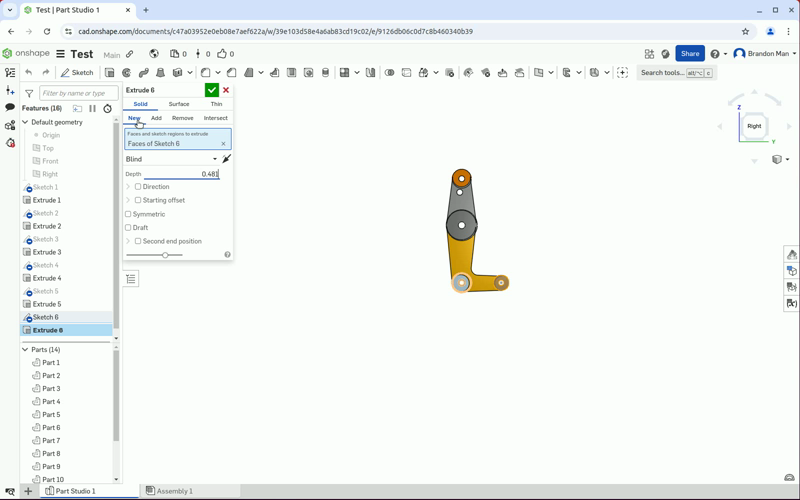
key(enter)
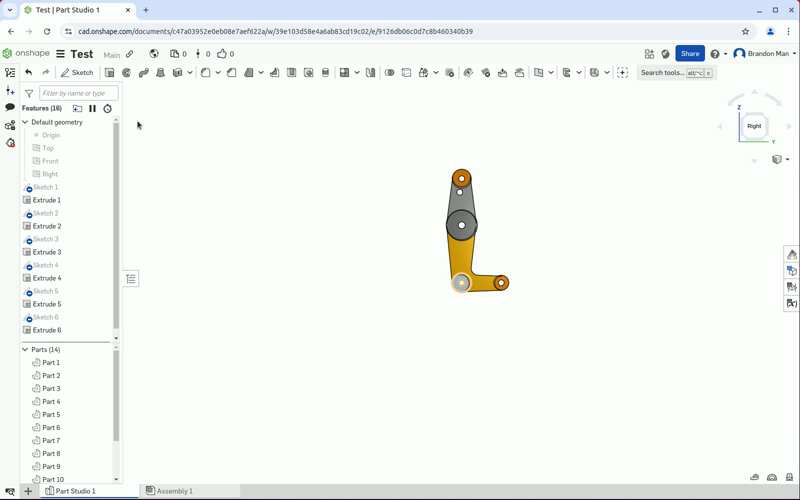
key(shift+h)
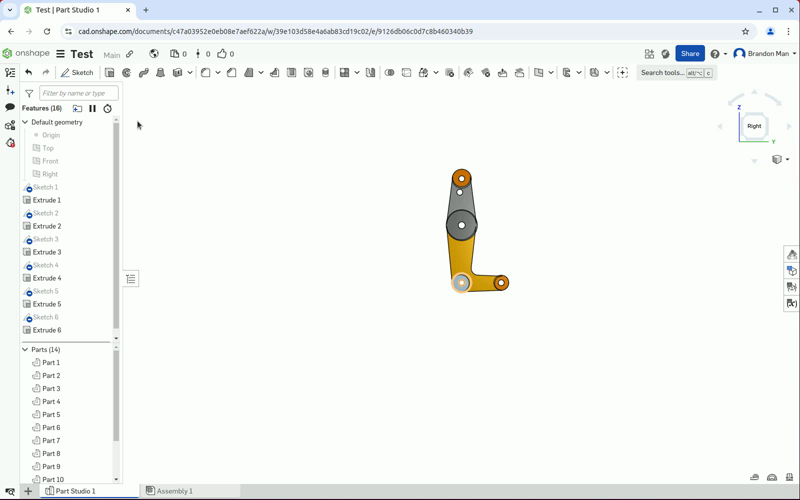
key(shift+h)
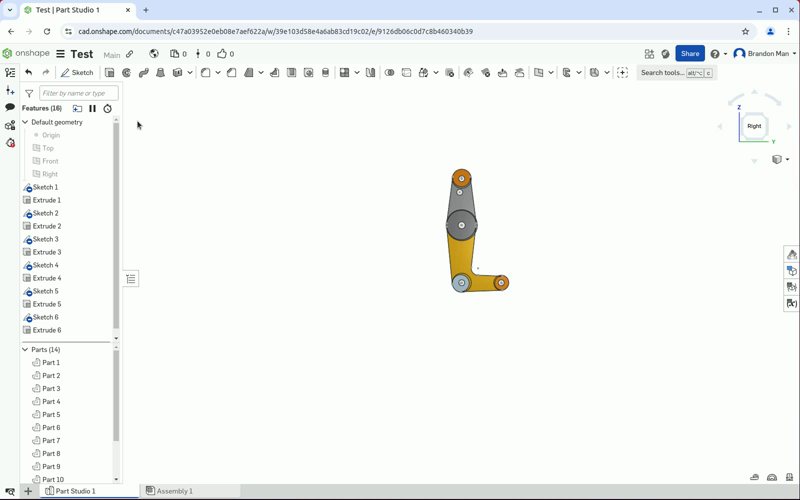
key(shift+7)
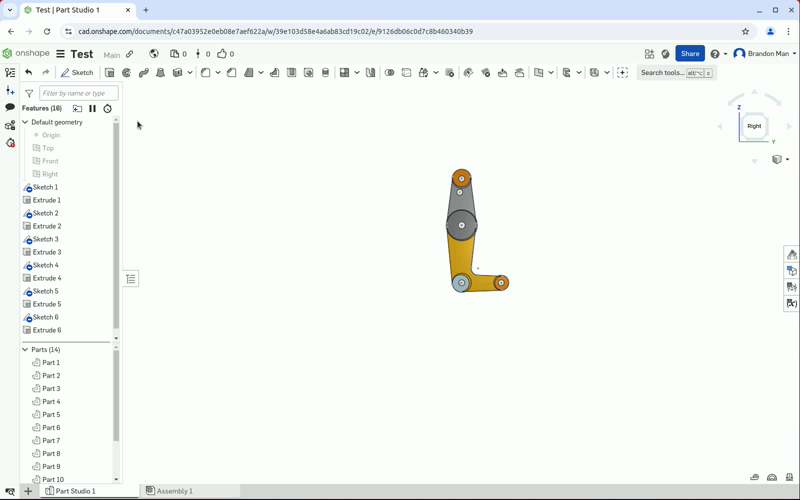
key(right, 2)
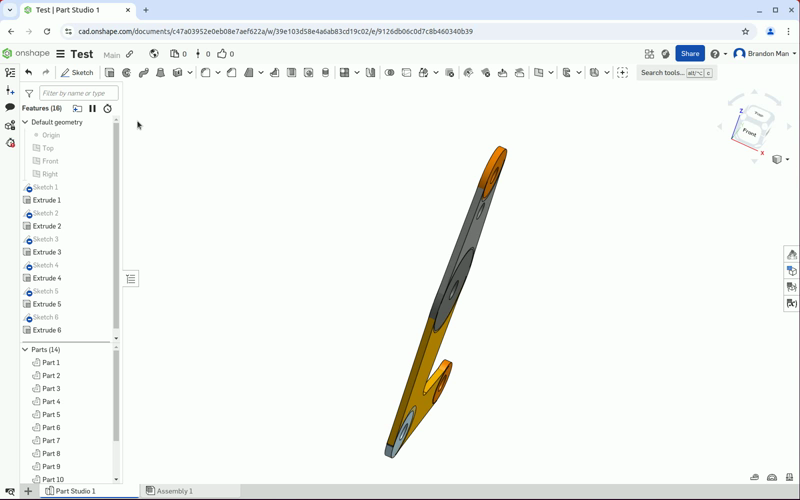
key(down, 2)
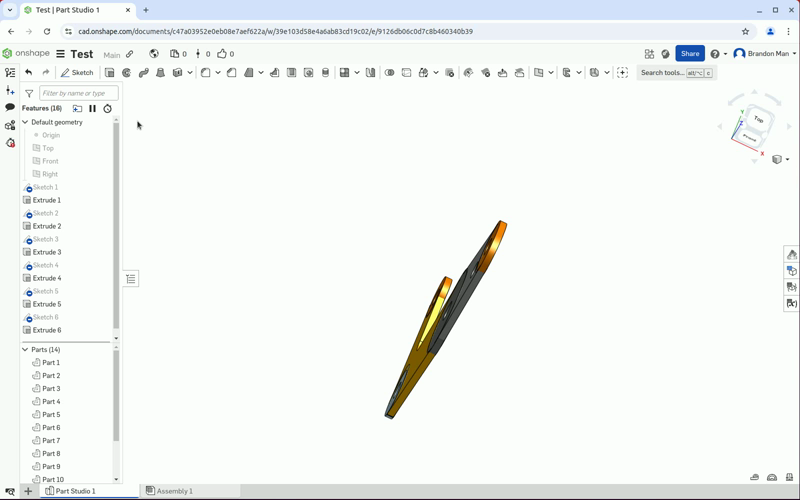
key(up, 2)
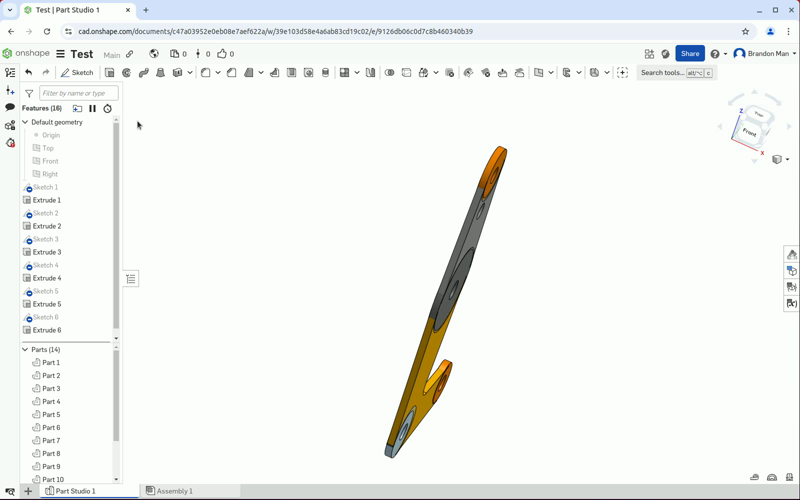
key(left, 2)
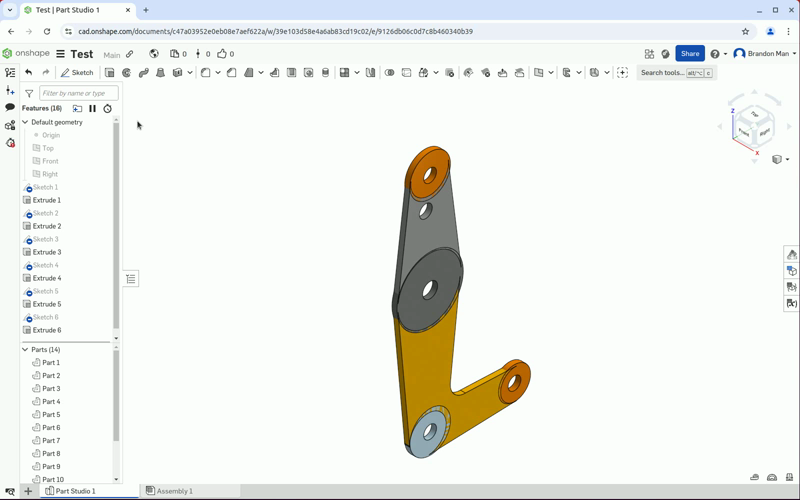
mouse_move(69, 189)
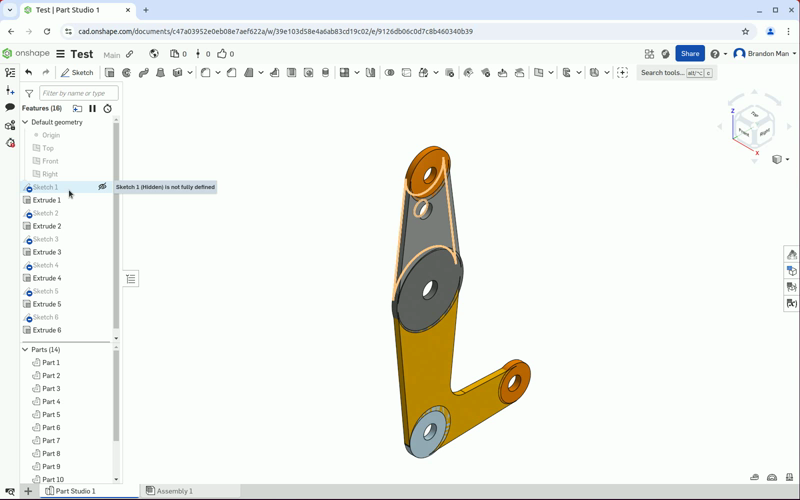
click(69, 189)